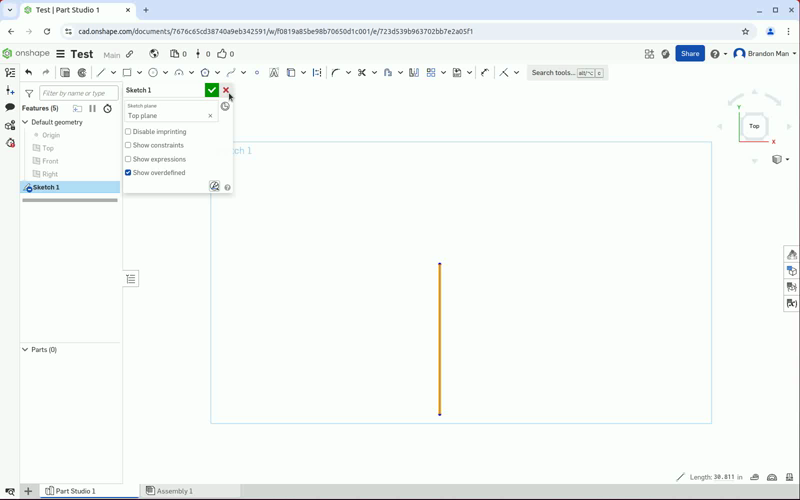
key(shift+h)
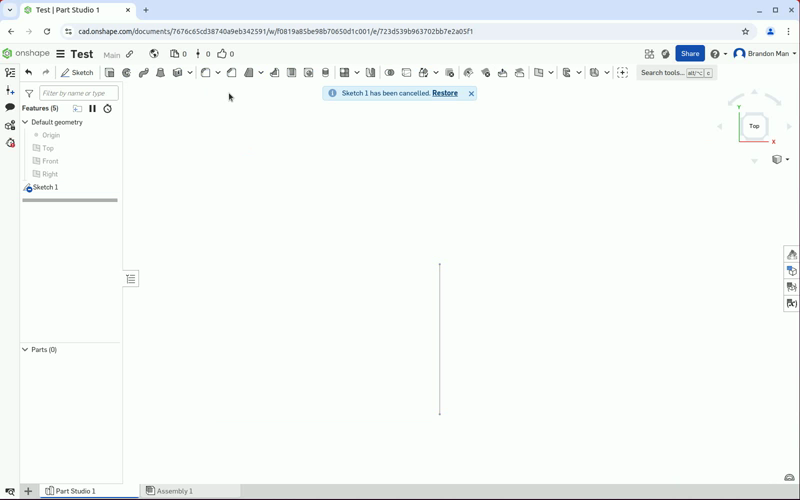
key(shift+s)
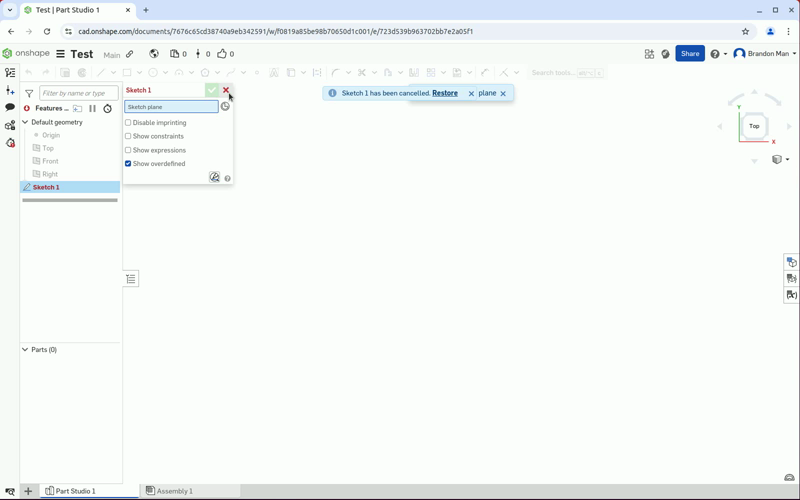
mouse_move(73, 150)
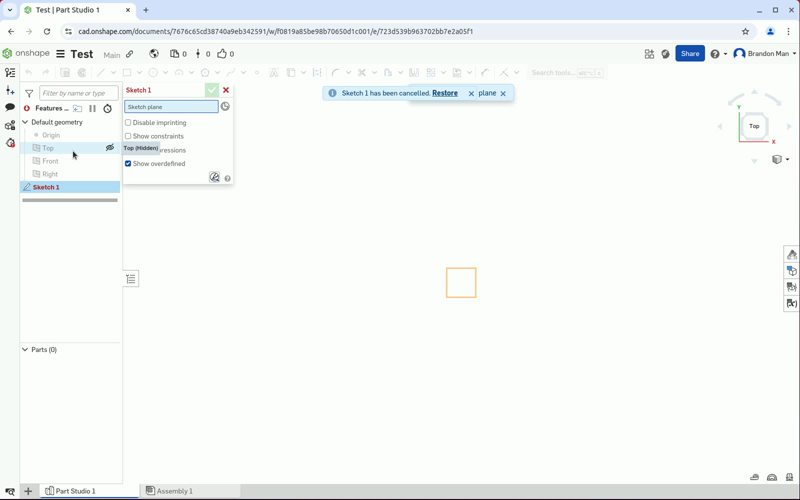
click(73, 150)
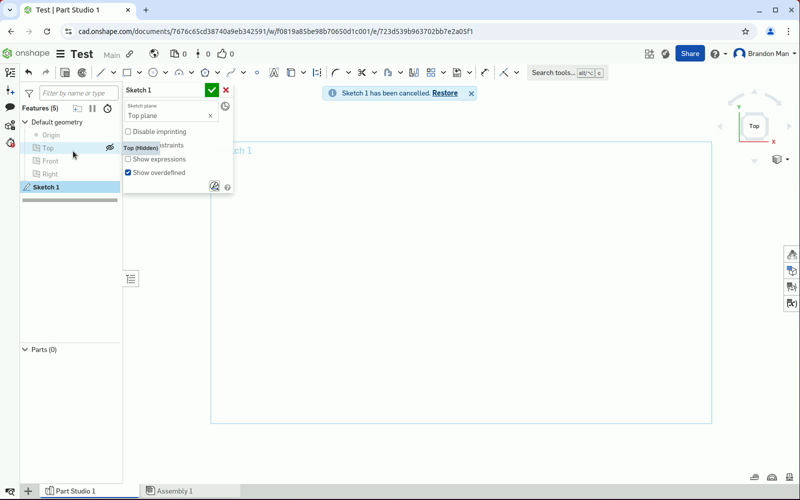
mouse_move(73, 352)
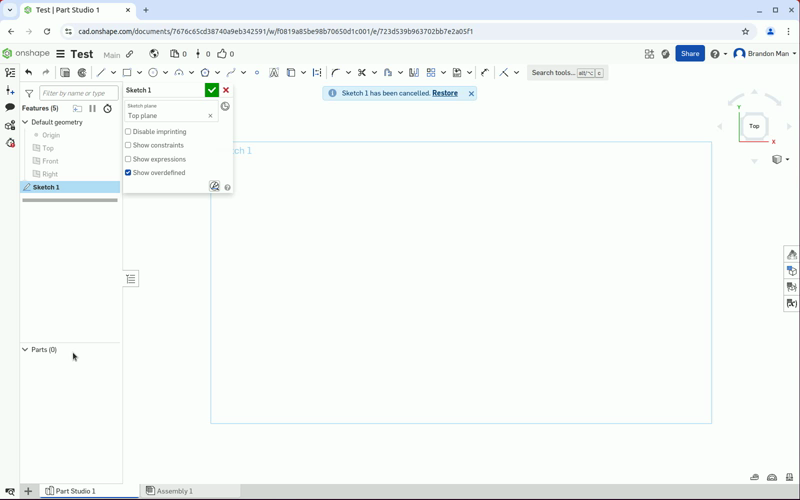
key(y)
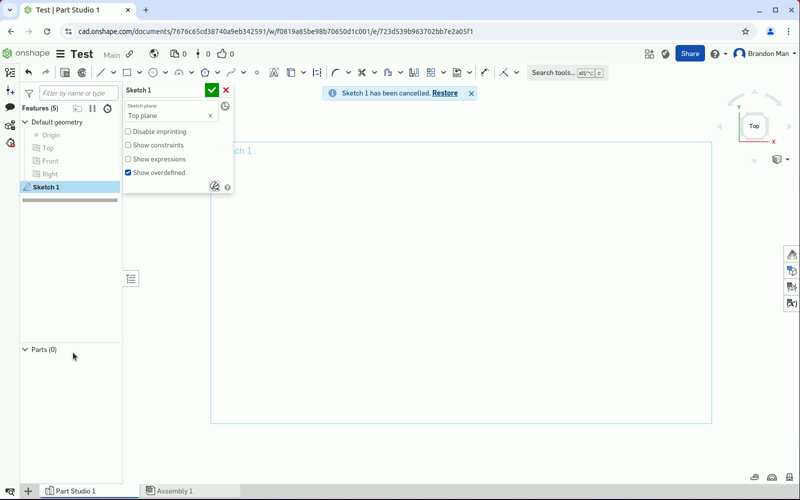
key(l)
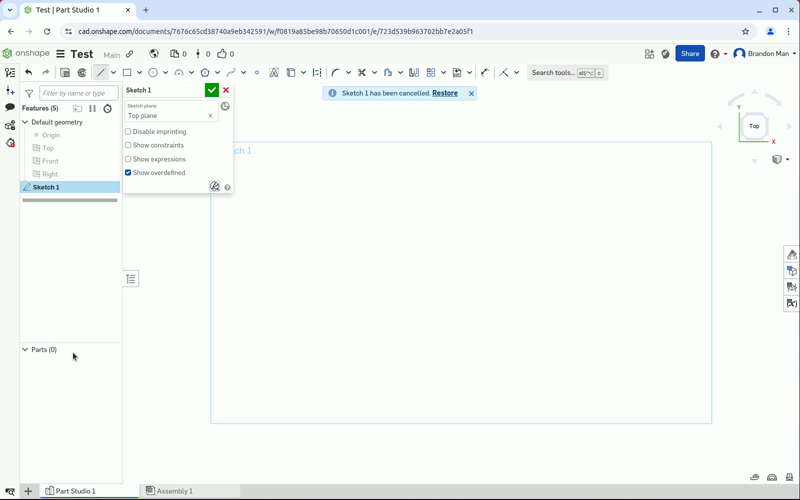
key_down(shift)
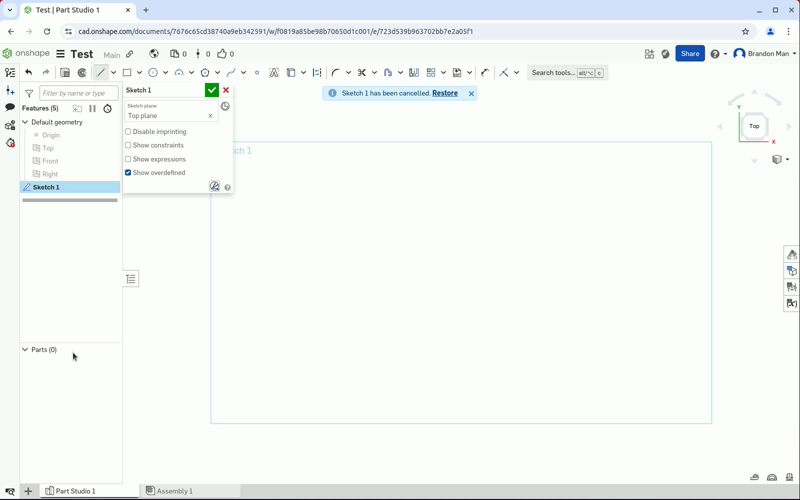
mouse_move(355, 292)
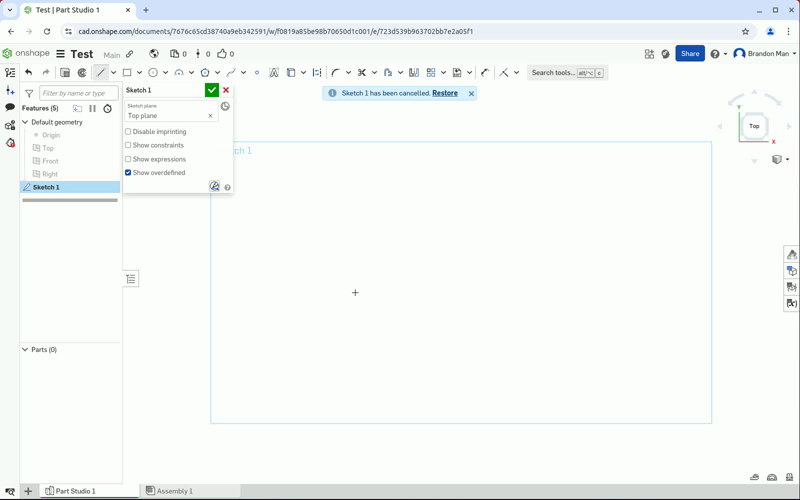
click(355, 292)
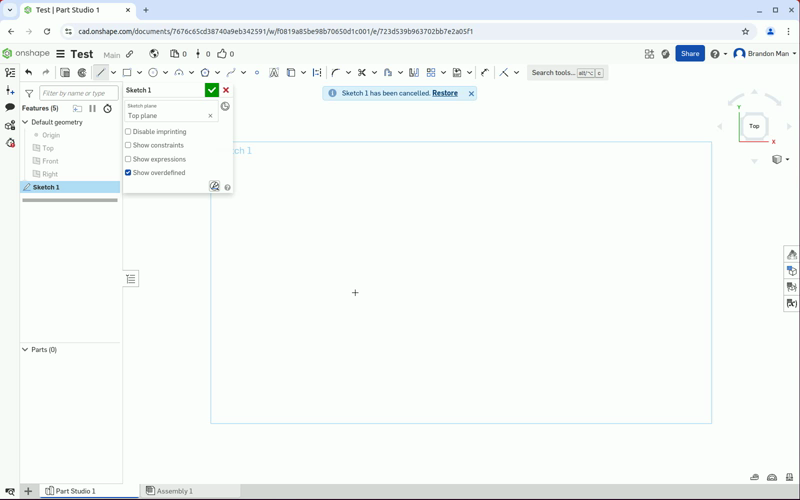
key_up(shift)
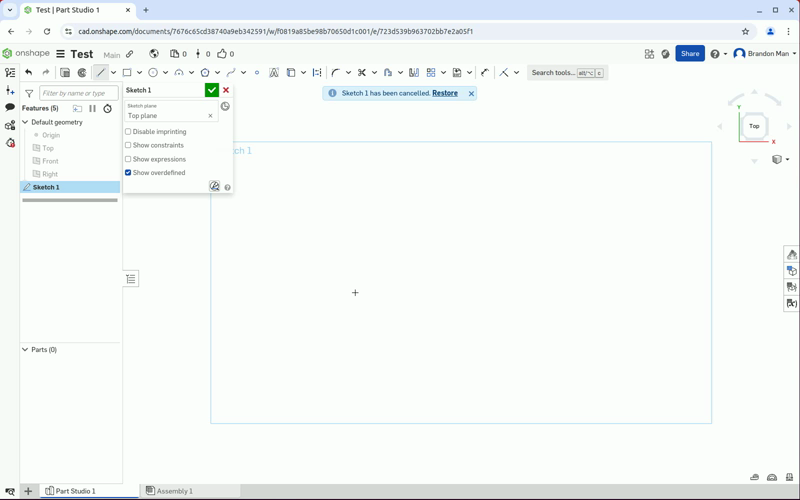
key_down(shift)
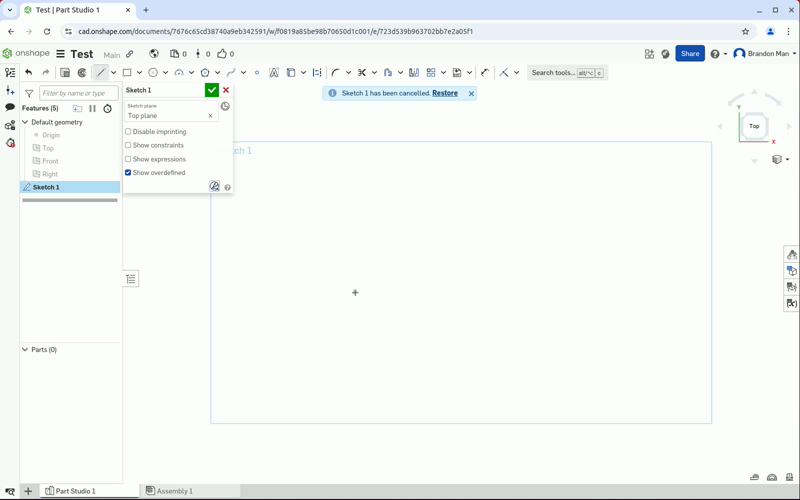
mouse_move(557, 292)
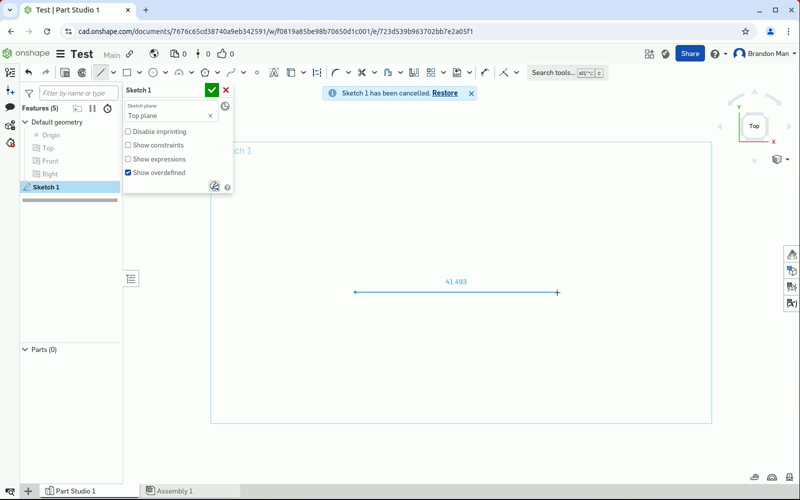
click(557, 292)
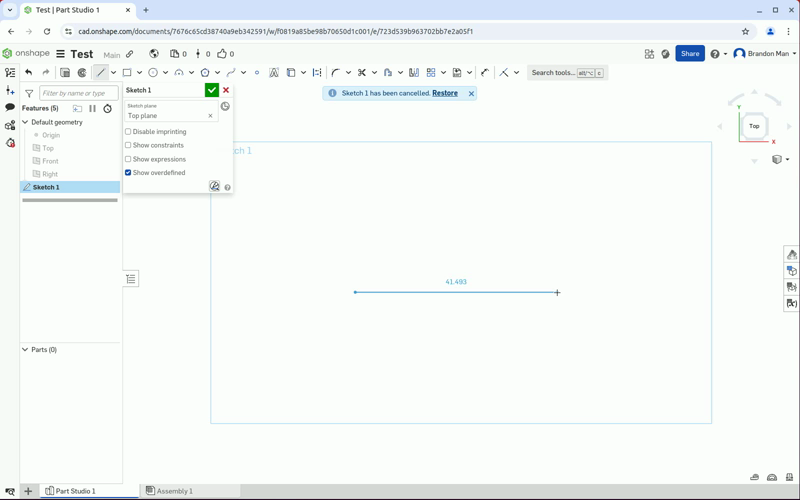
key_up(shift)
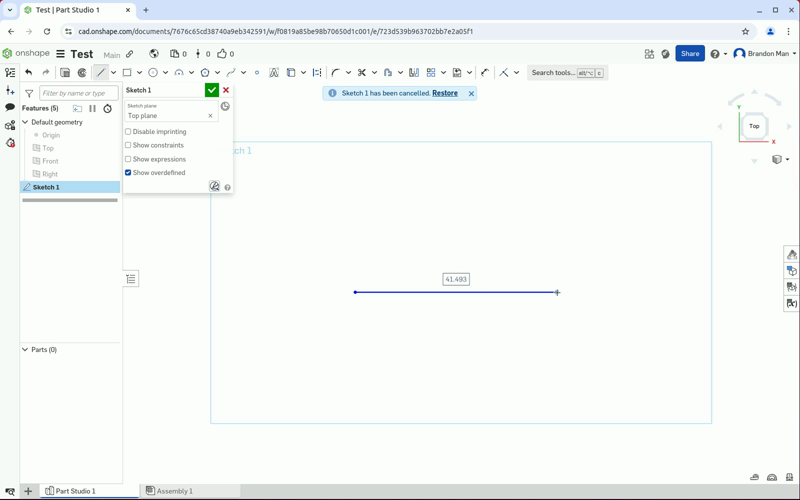
key_down(shift)
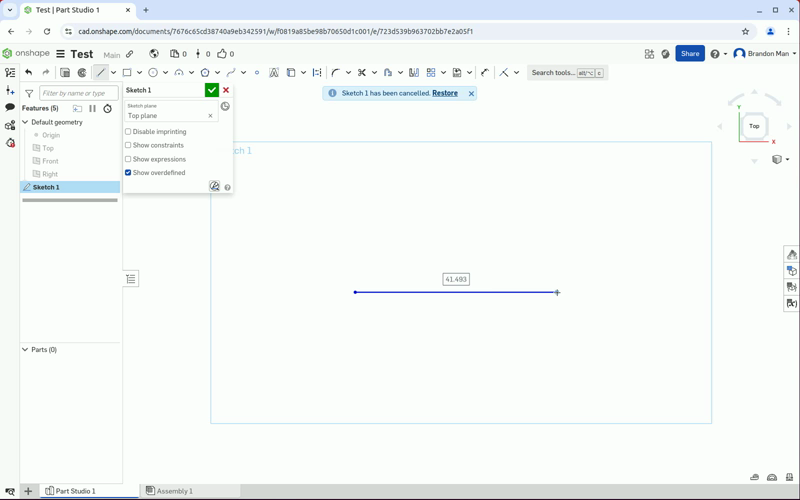
mouse_move(587, 292)
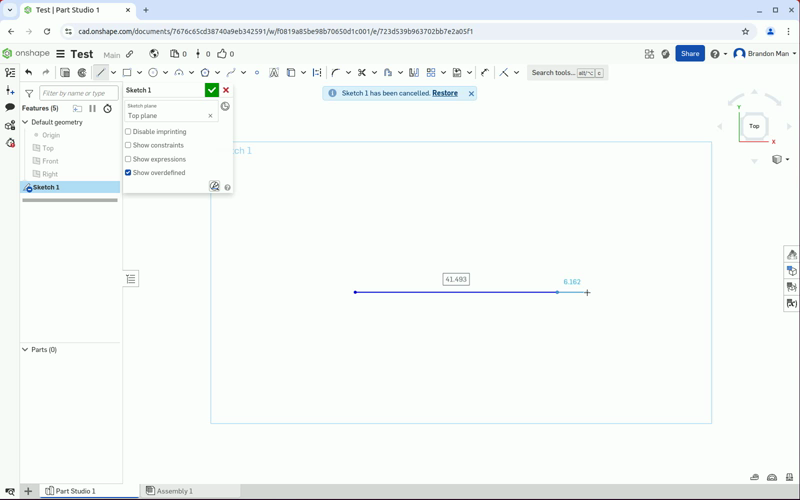
mouse_move(557, 275)
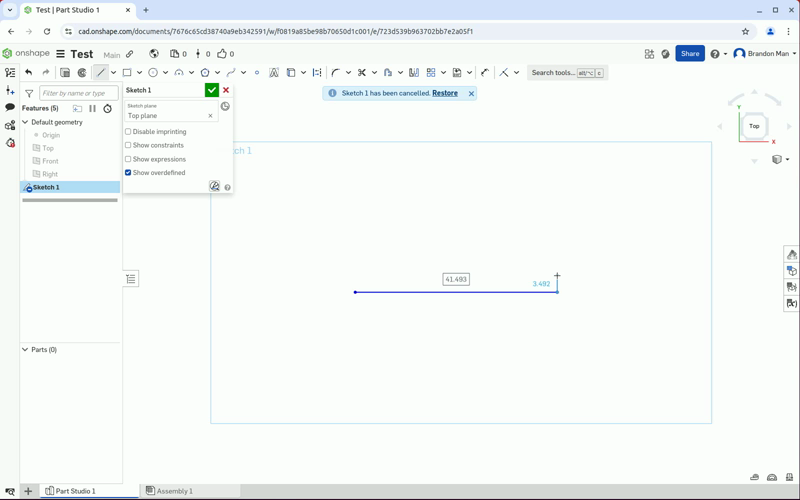
click(557, 275)
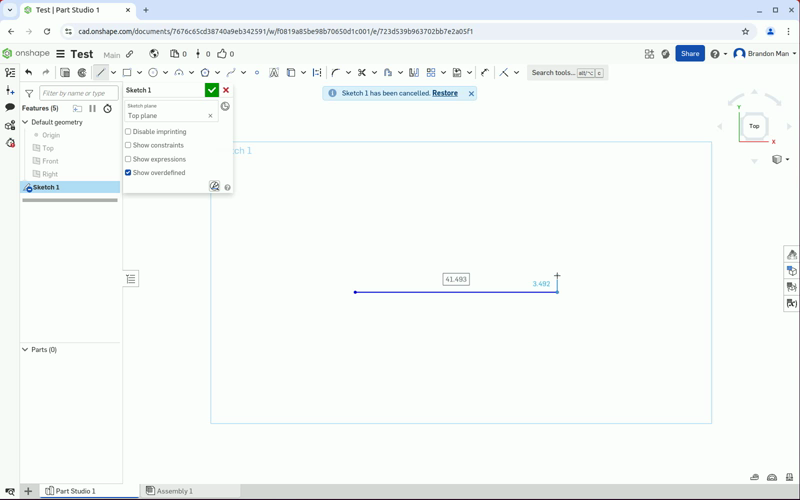
key_up(shift)
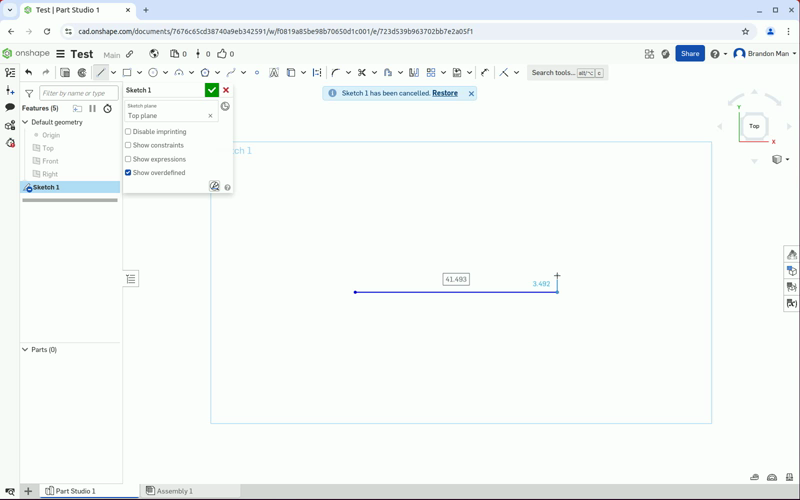
key_down(shift)
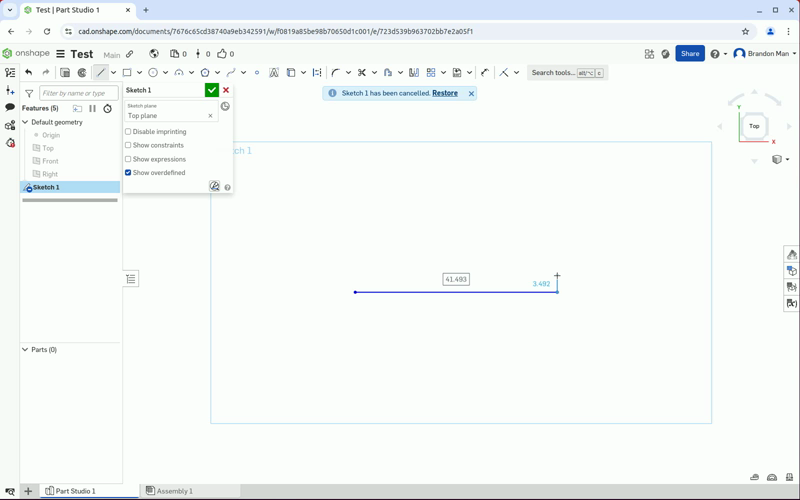
mouse_move(355, 275)
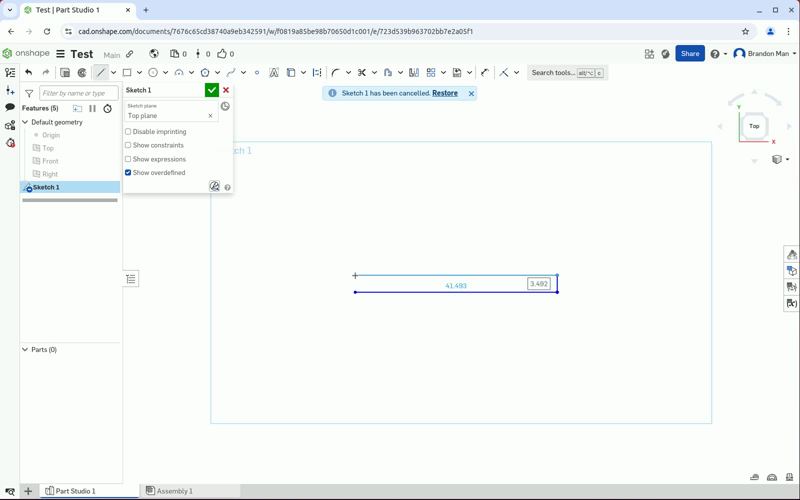
click(355, 275)
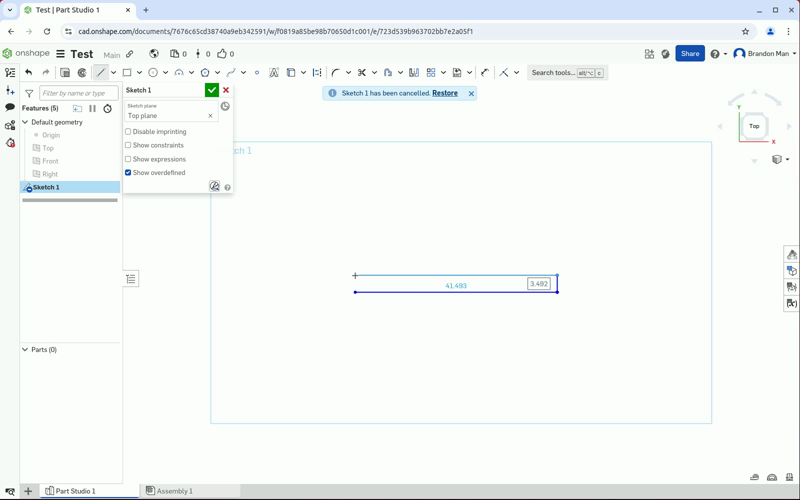
key_up(shift)
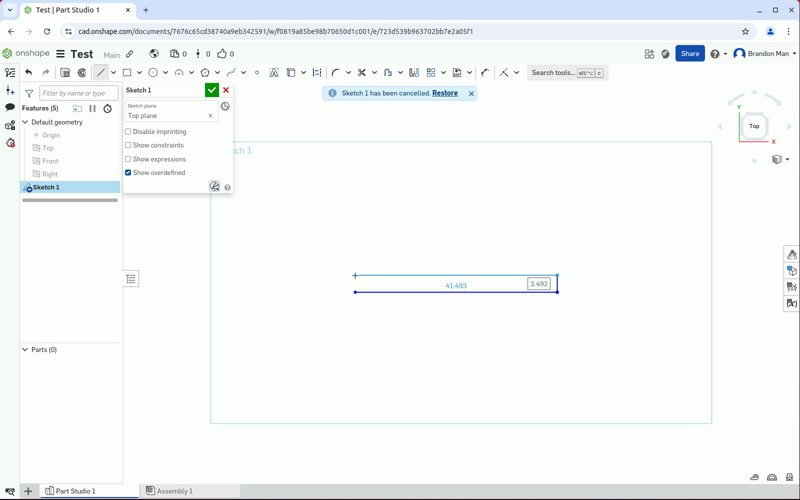
mouse_move(385, 275)
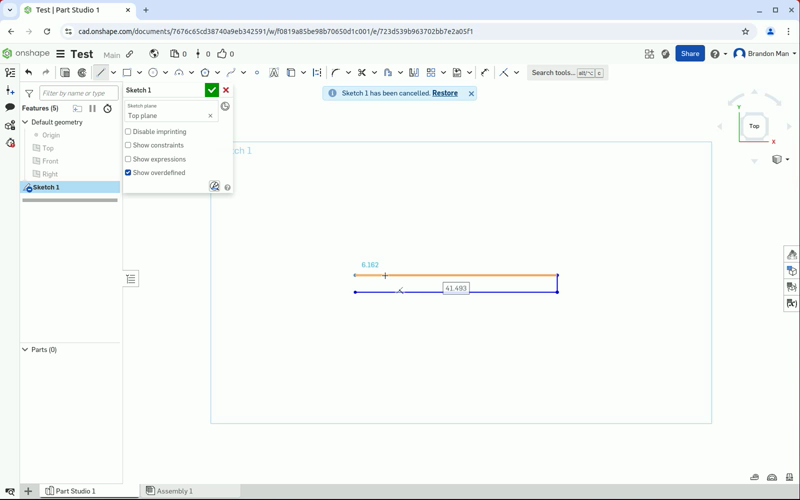
key_down(shift)
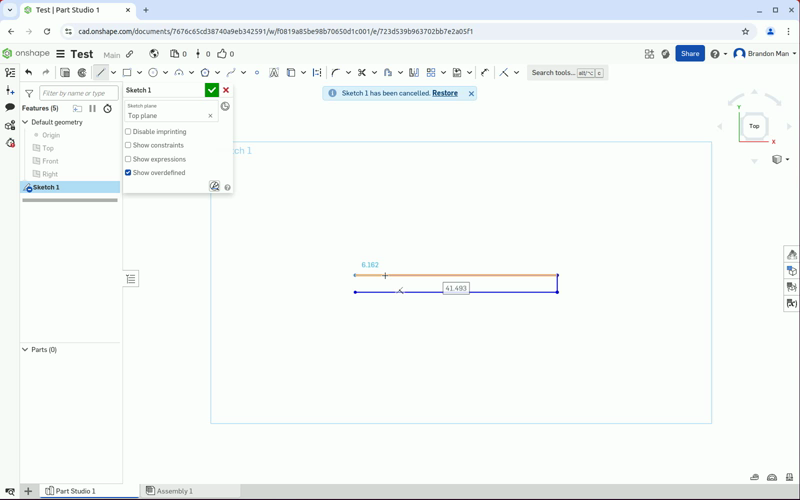
mouse_move(355, 292)
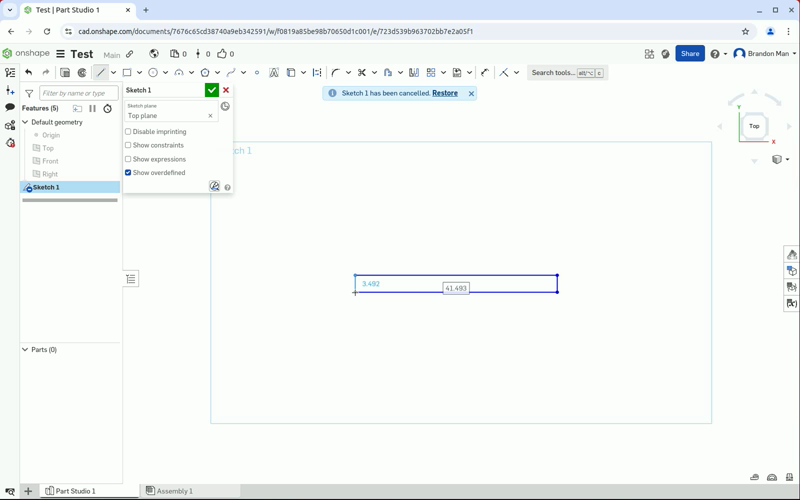
key_up(shift)
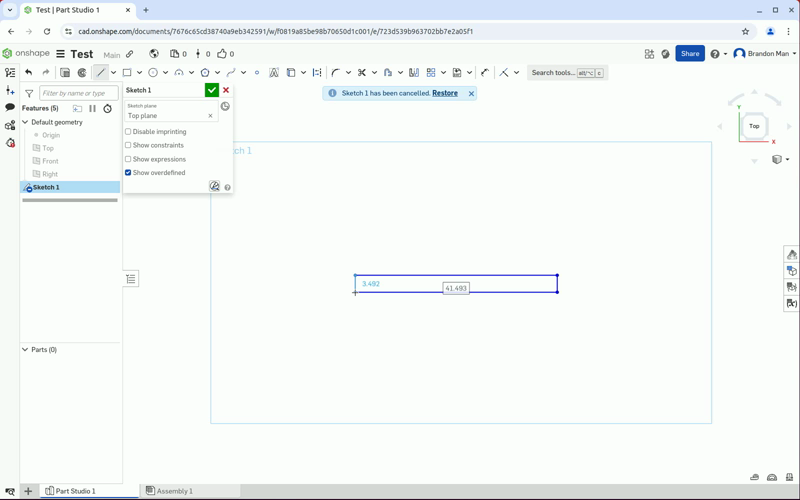
click(355, 292)
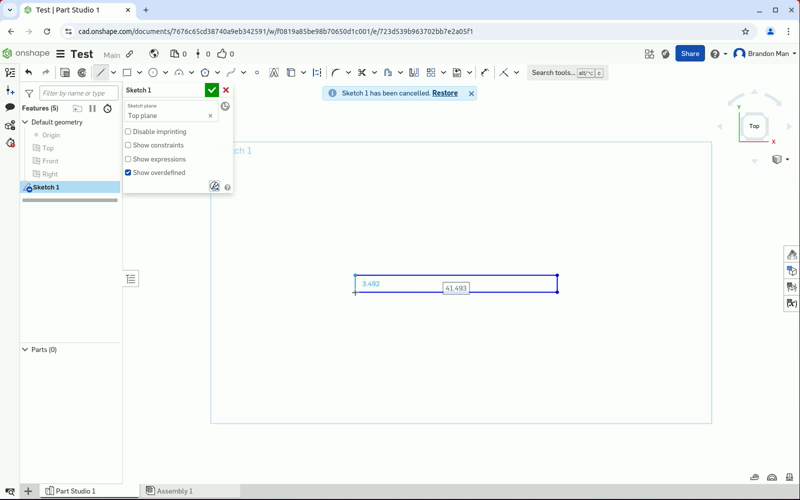
key(esc)
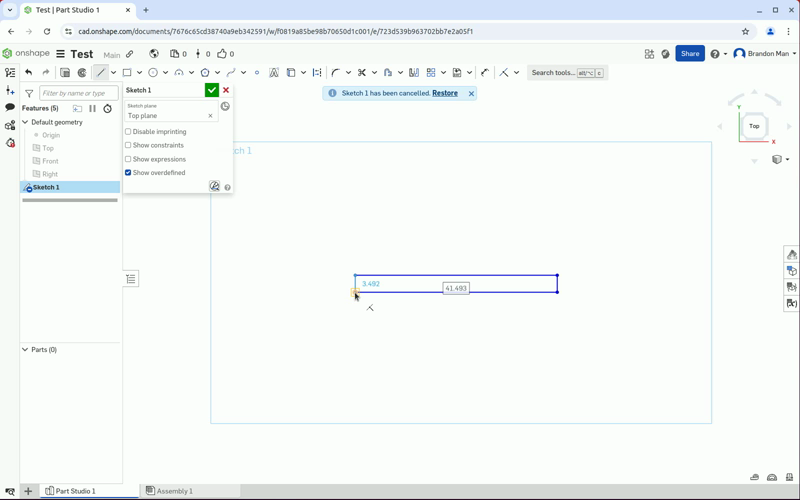
key(c)
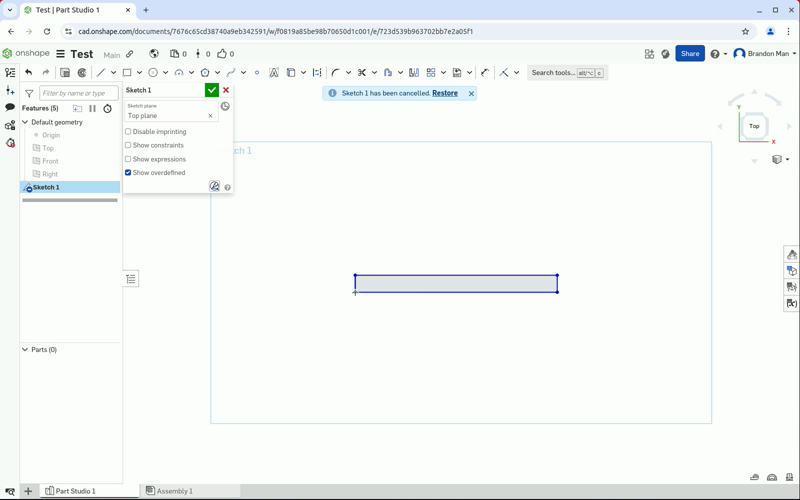
key_down(shift)
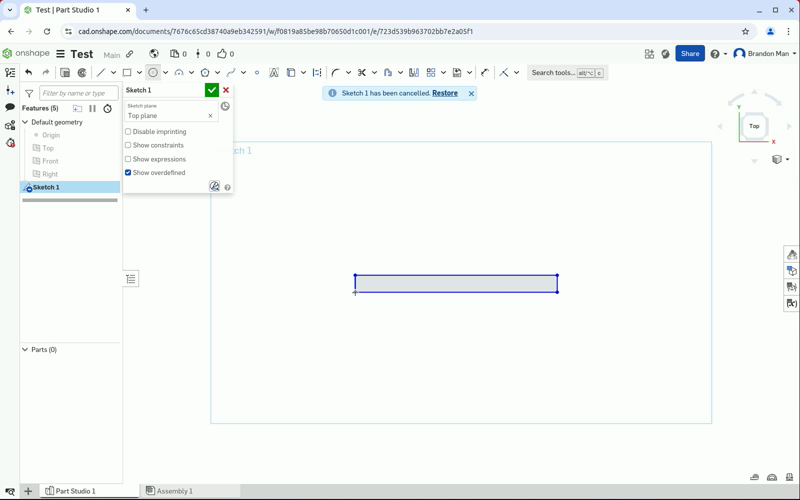
mouse_move(365, 283)
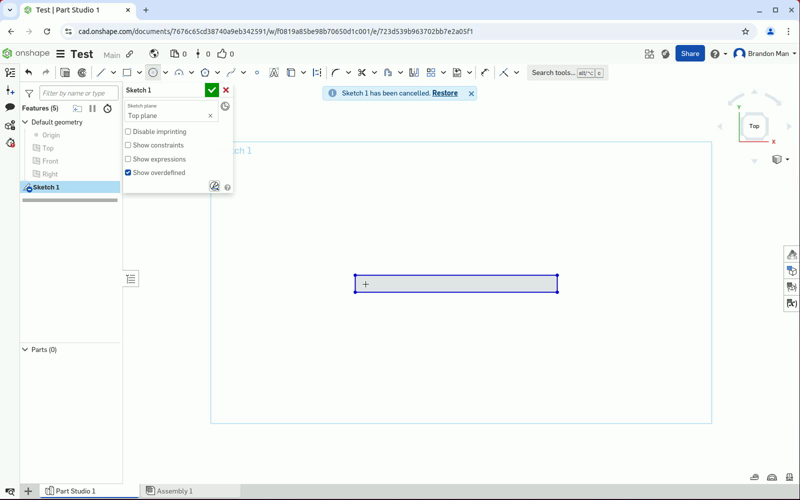
click(365, 283)
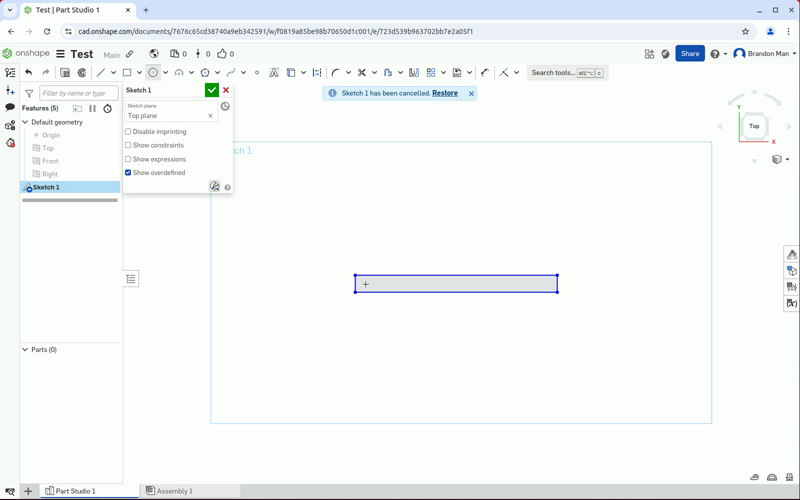
key_up(shift)
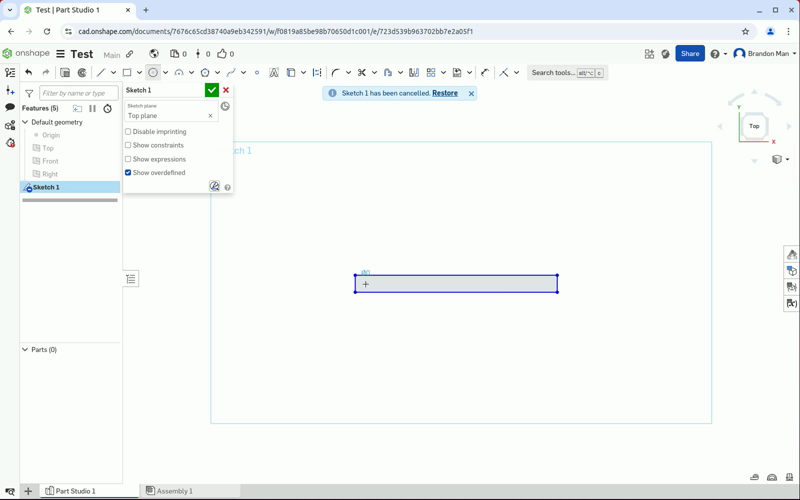
mouse_move(372, 283)
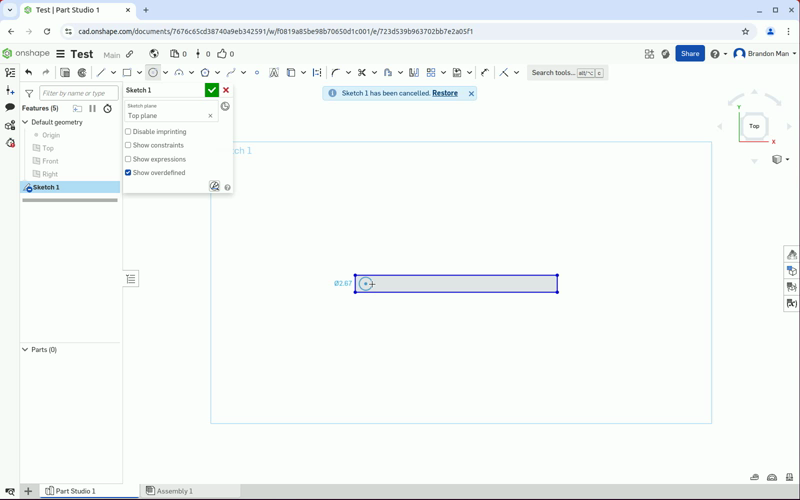
click(372, 283)
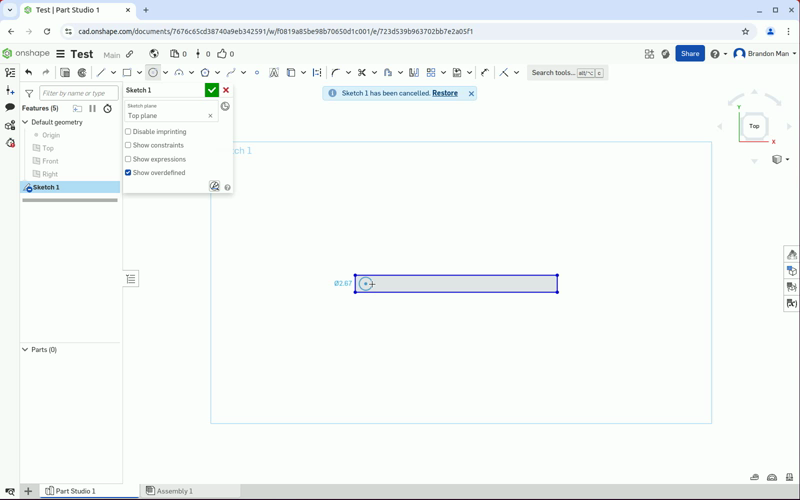
key(esc)
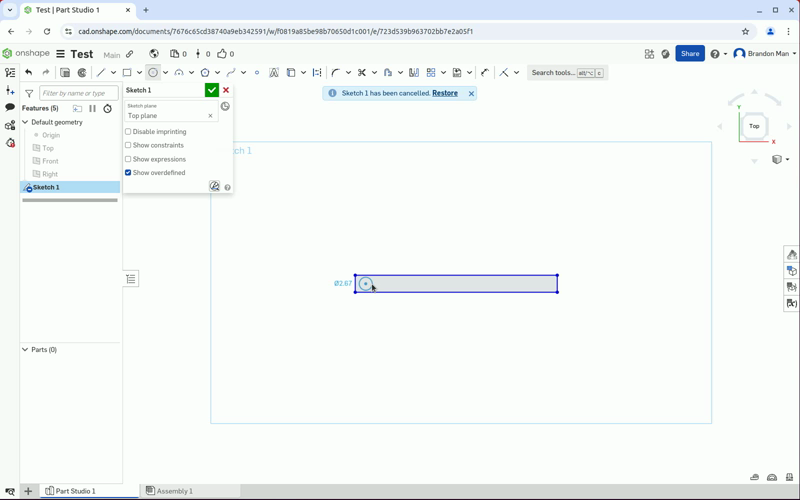
mouse_move(408, 283)
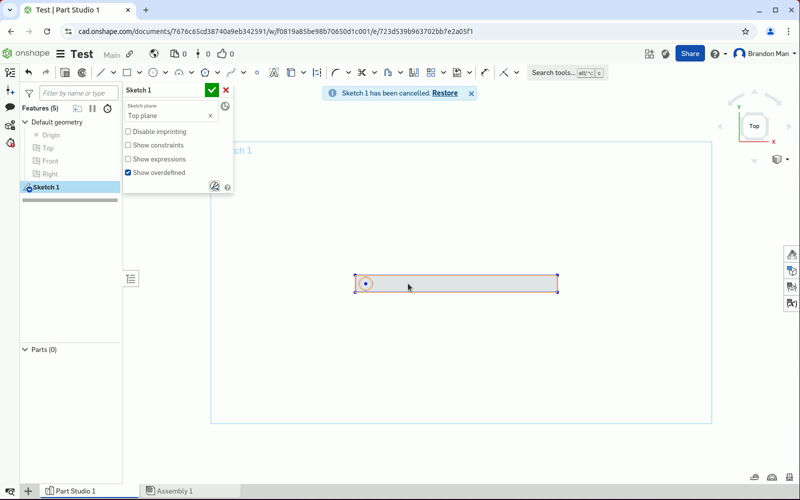
click(408, 283)
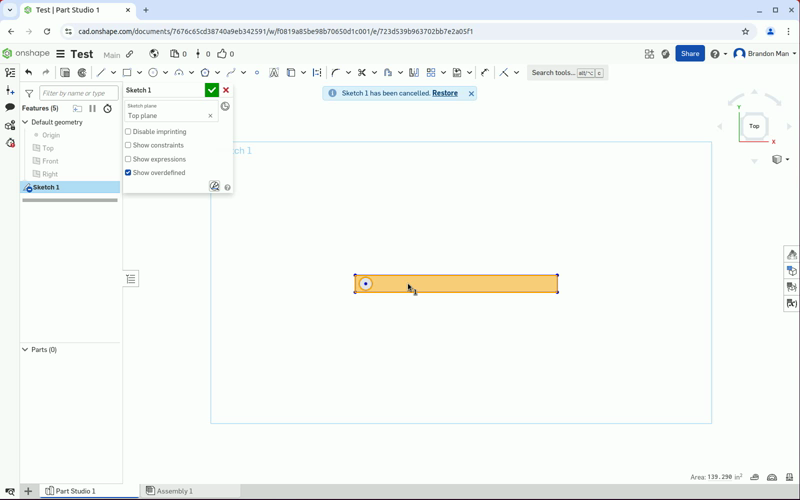
mouse_move(73, 352)
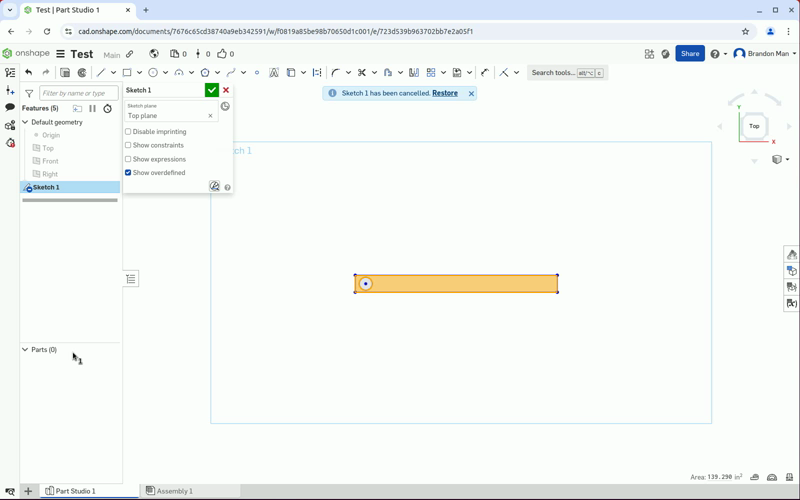
key(shift+y)
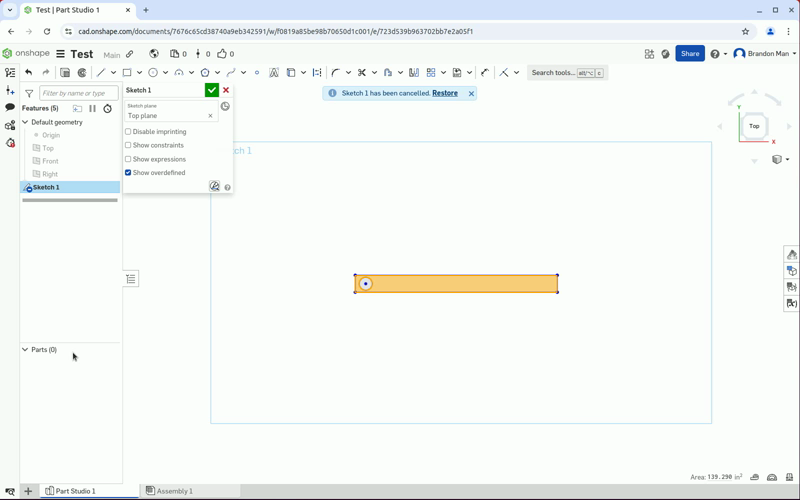
key(shift+e)
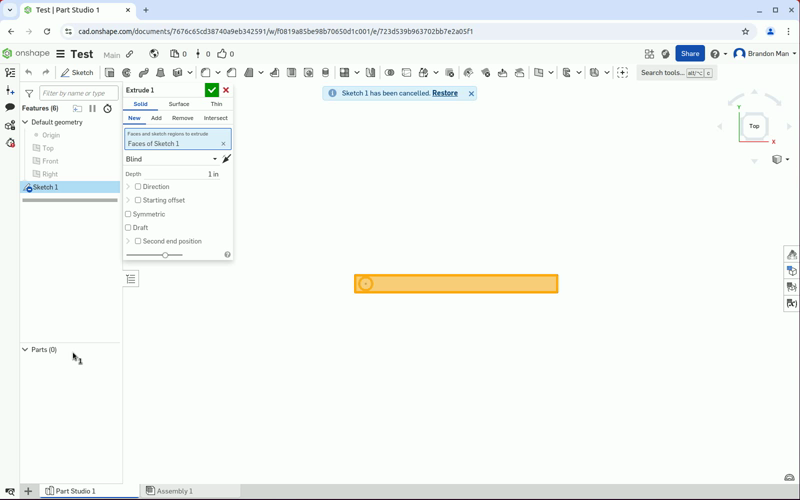
mouse_move(143, 106)
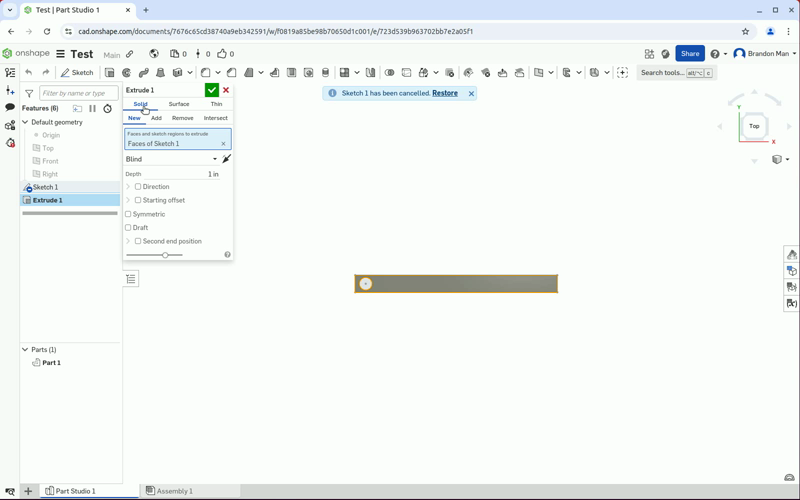
click(143, 106)
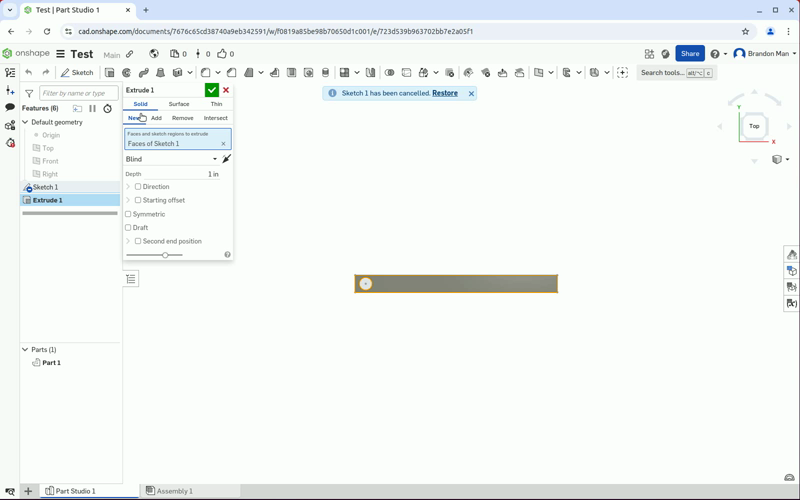
mouse_move(137, 120)
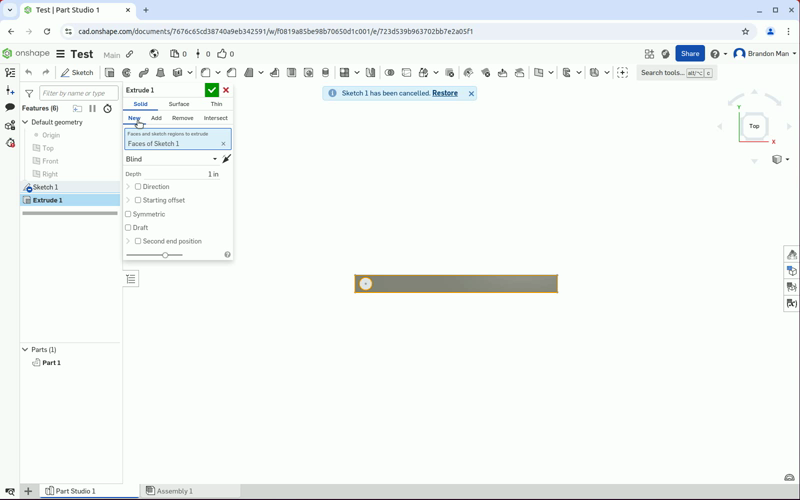
click(137, 120)
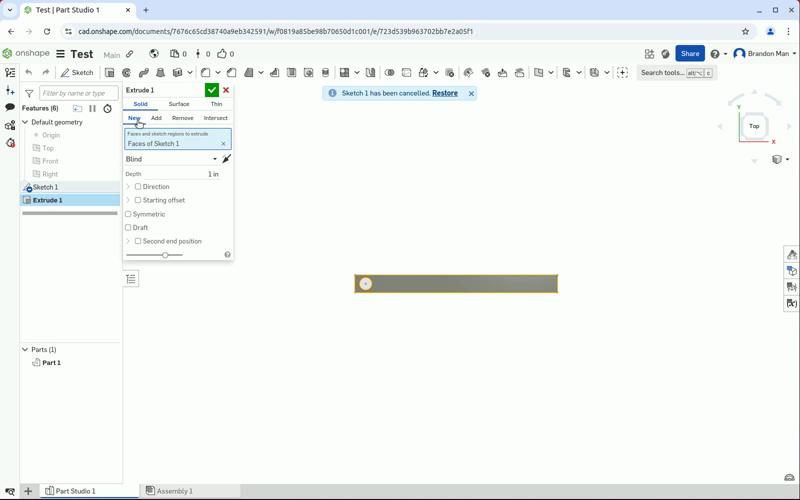
key(tab, 4)
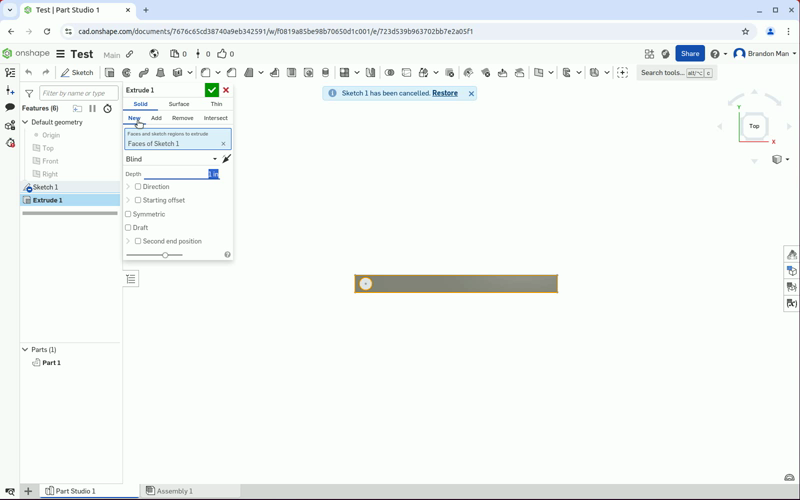
text(3.129)
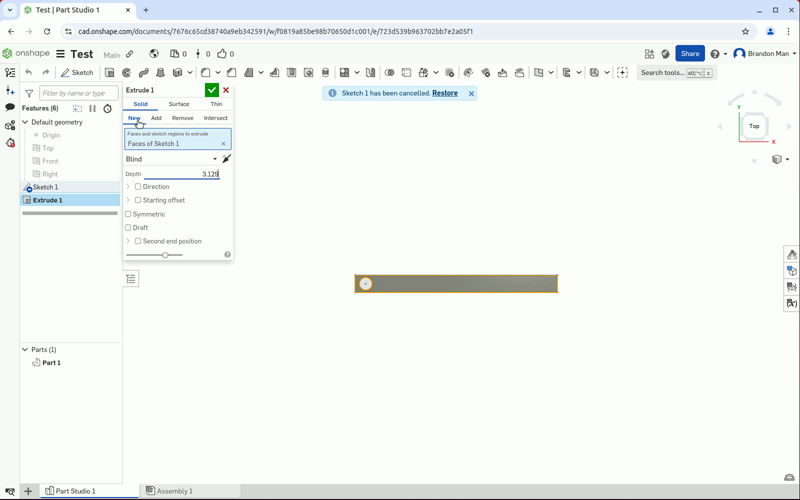
key(enter)
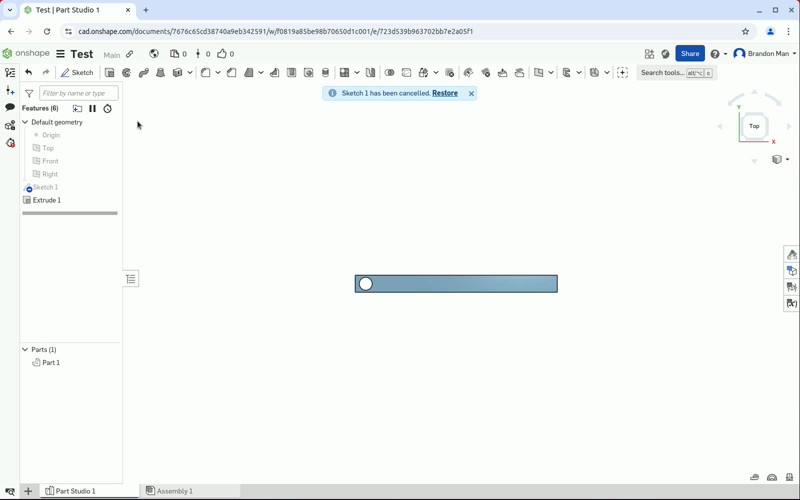
key(shift+h)
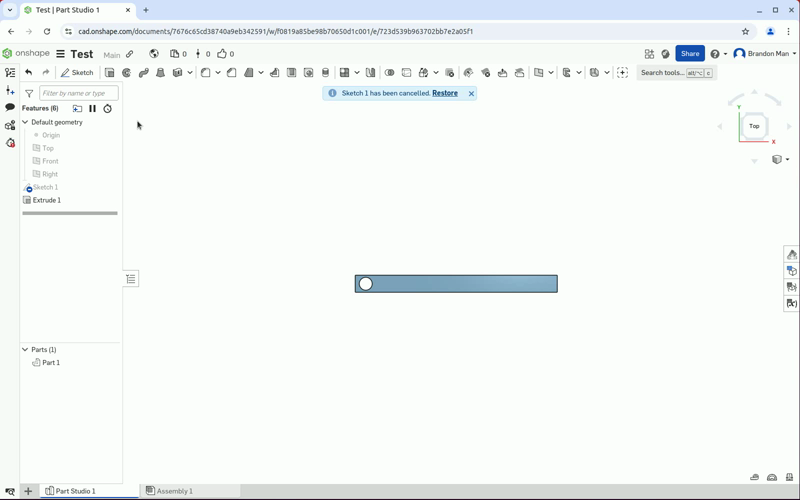
key(shift+h)
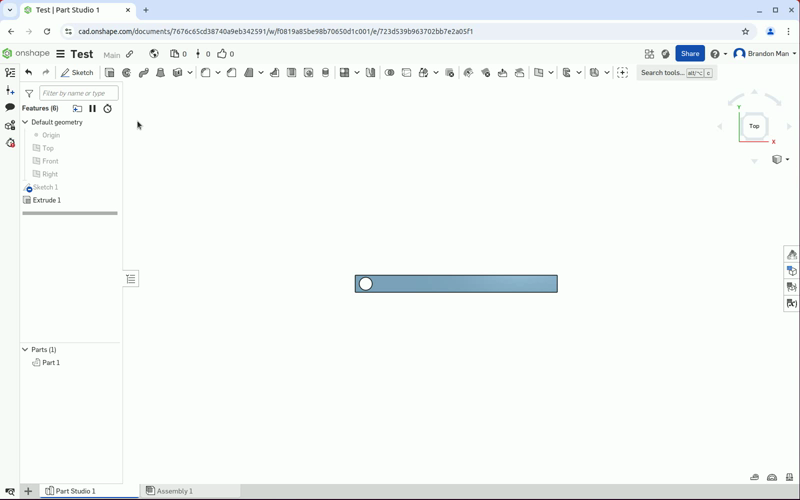
mouse_move(73, 189)
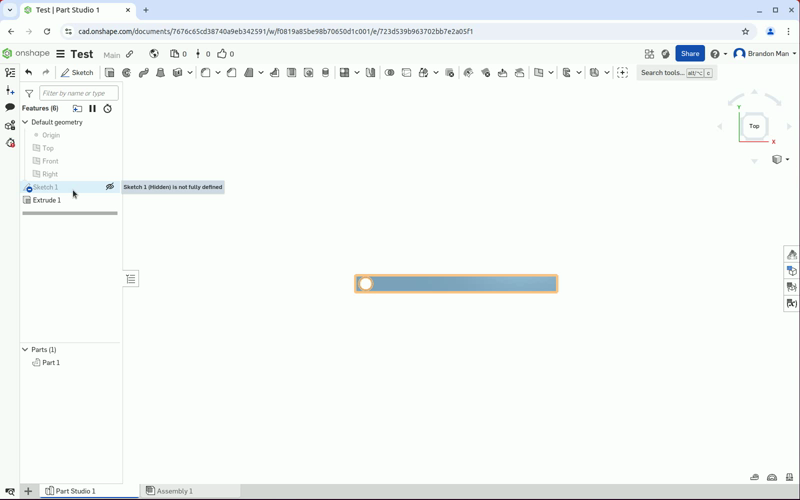
click(73, 189)
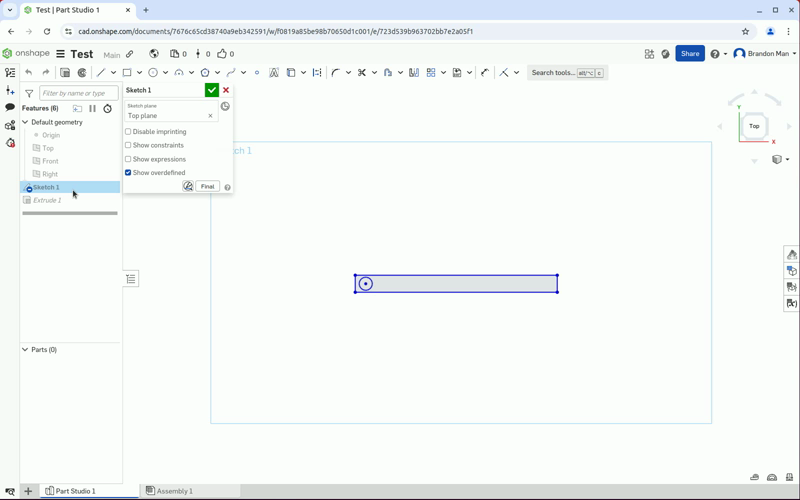
mouse_move(229, 92)
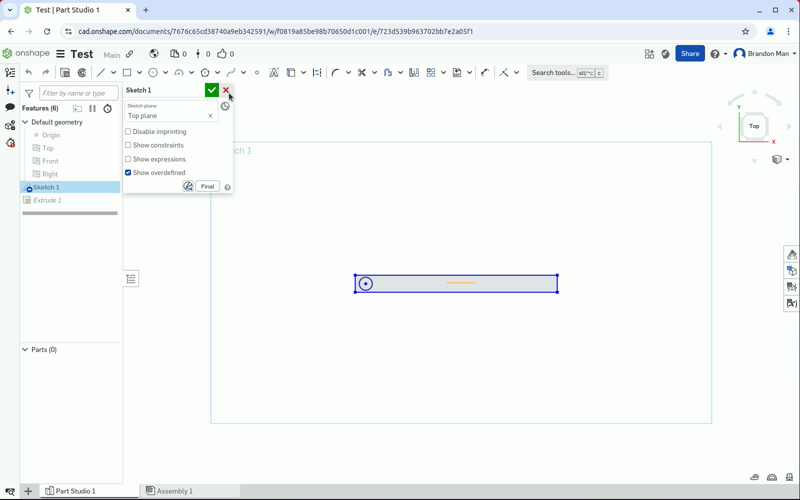
click(229, 92)
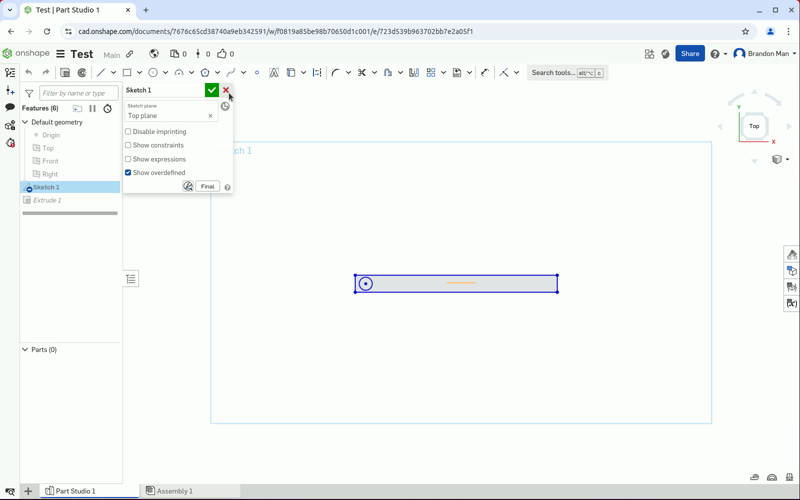
key(shift+s)
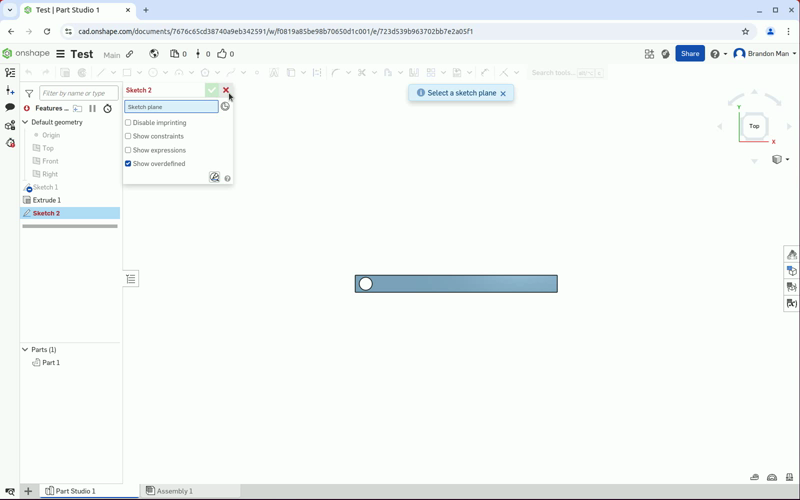
mouse_move(73, 150)
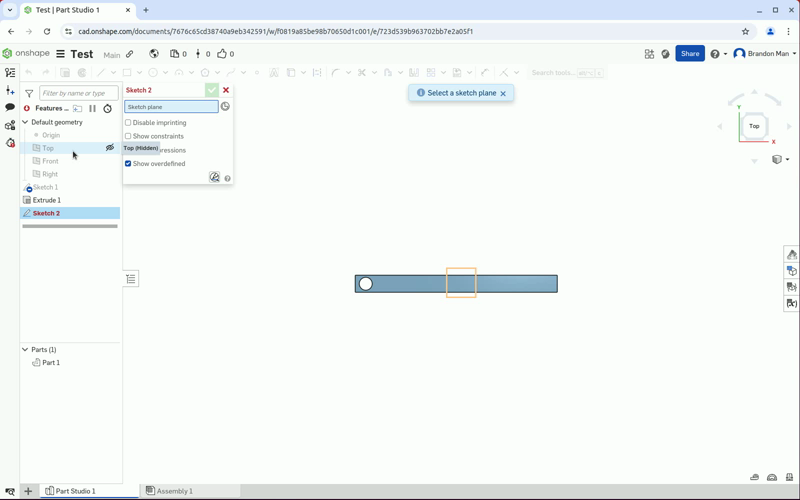
click(73, 150)
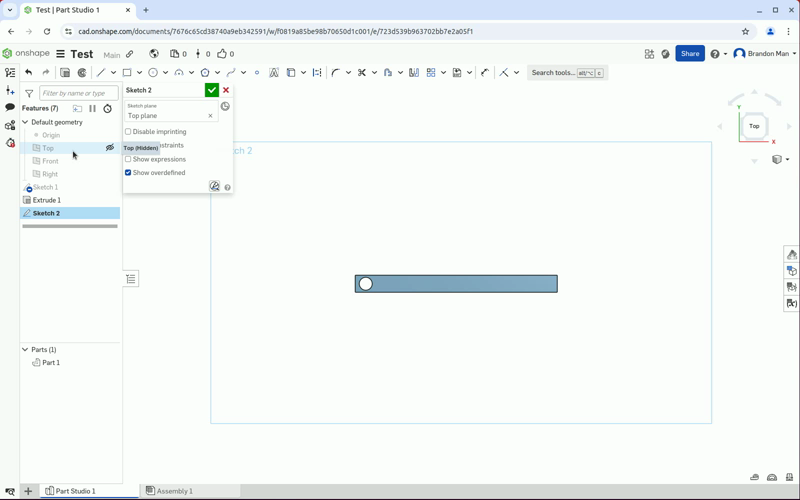
mouse_move(73, 352)
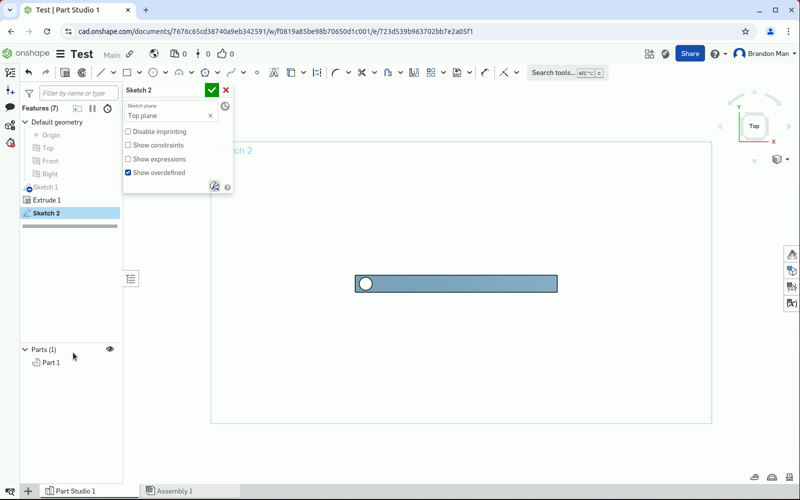
key(y)
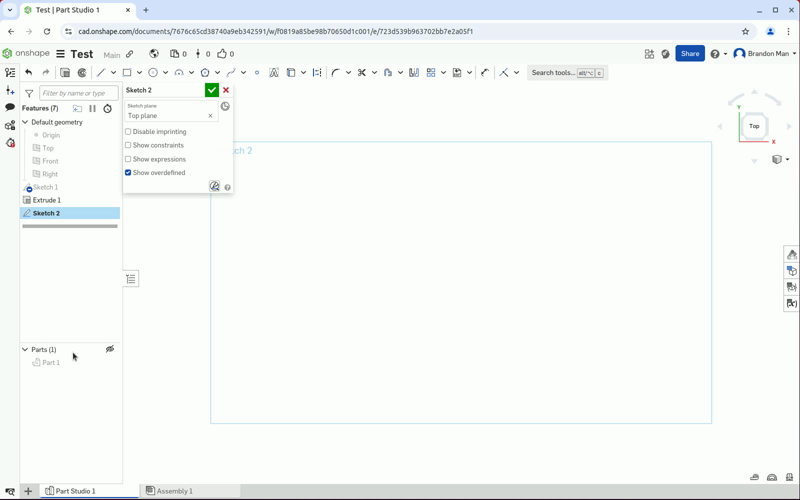
key(l)
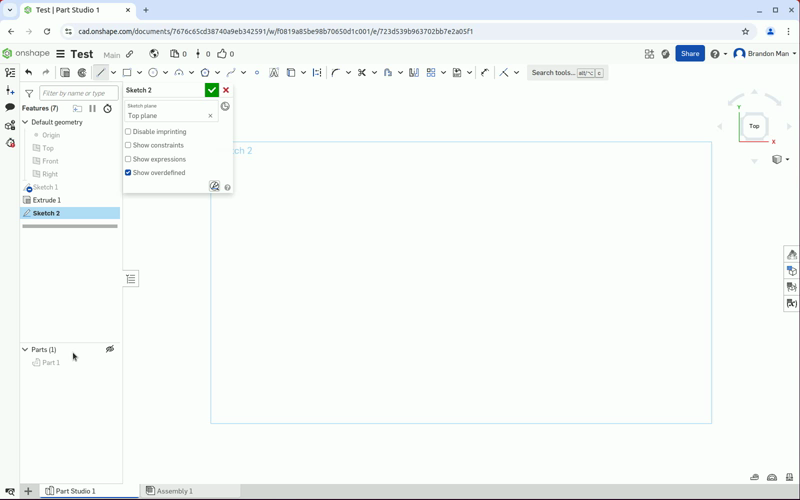
key_down(shift)
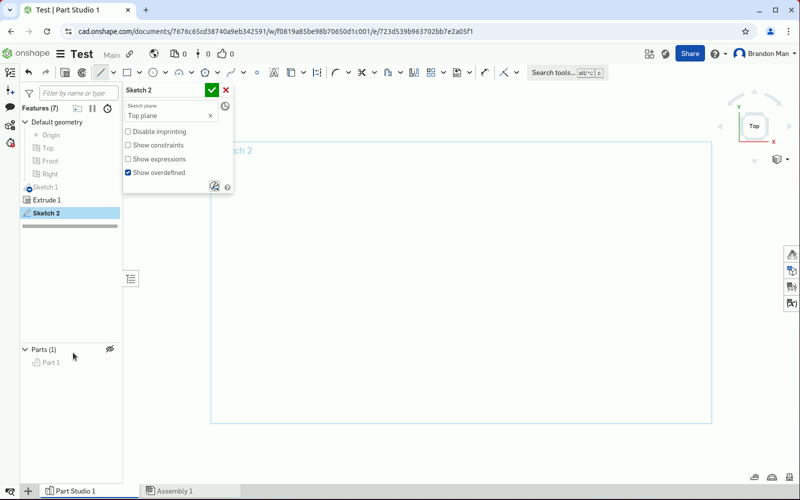
mouse_move(558, 327)
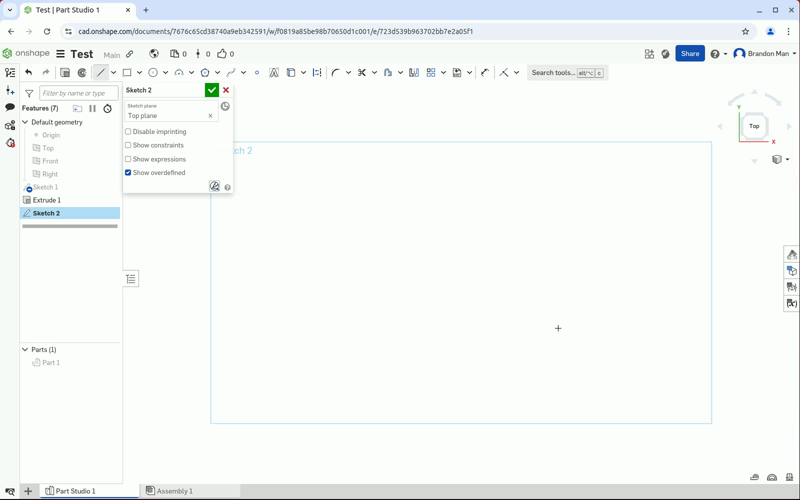
click(558, 327)
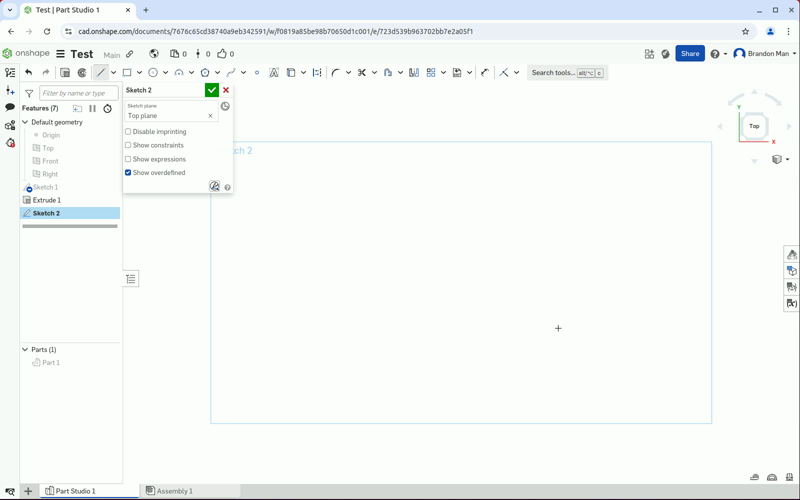
key_up(shift)
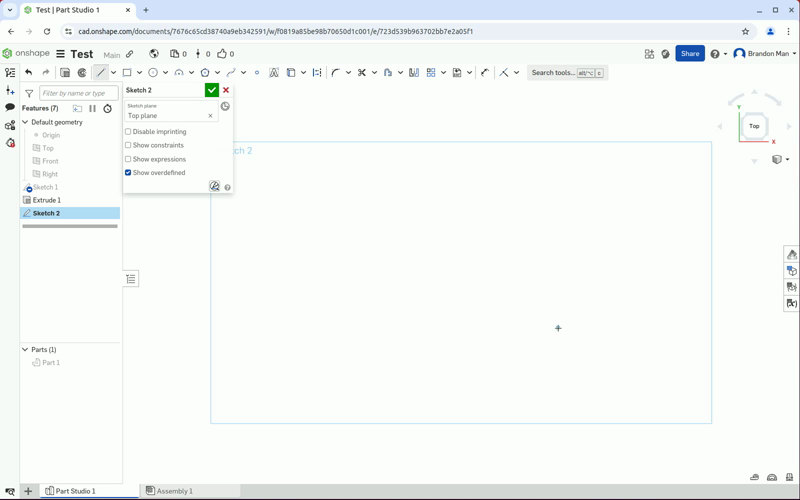
key_down(shift)
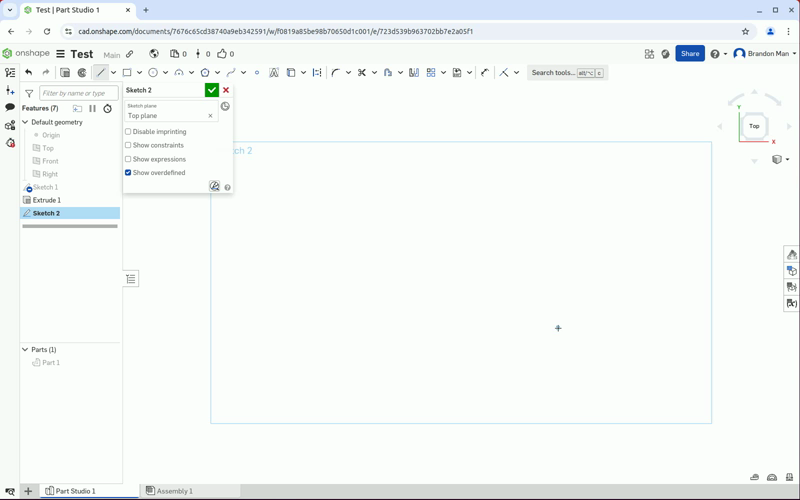
mouse_move(588, 327)
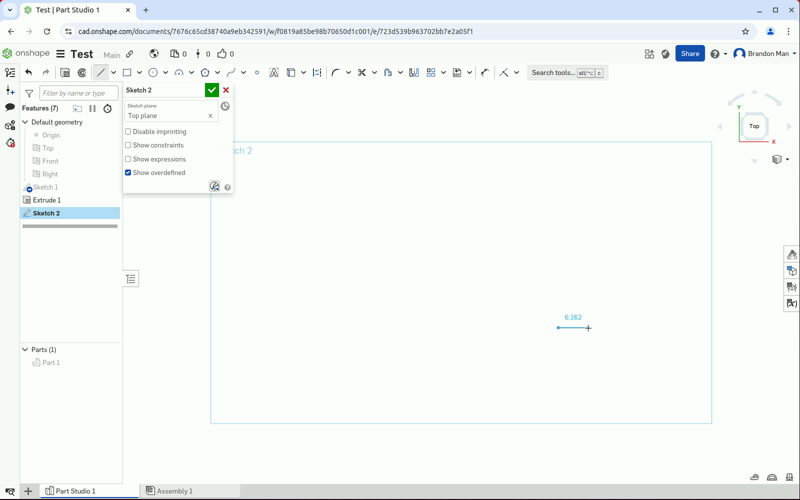
mouse_move(573, 327)
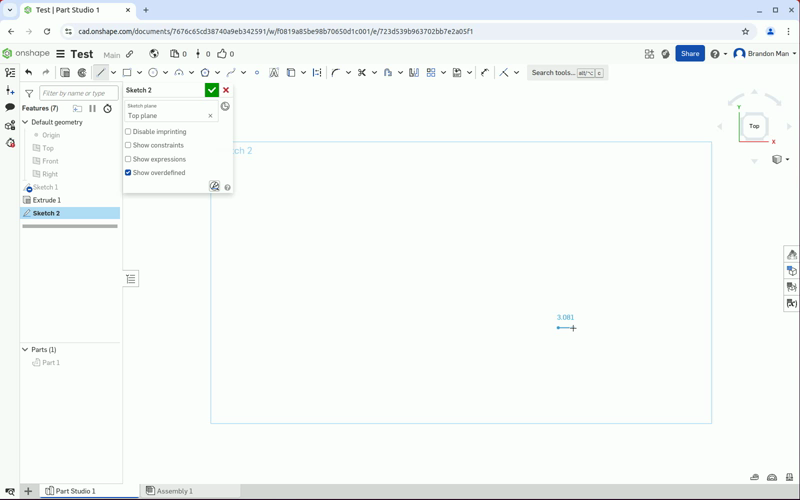
click(573, 327)
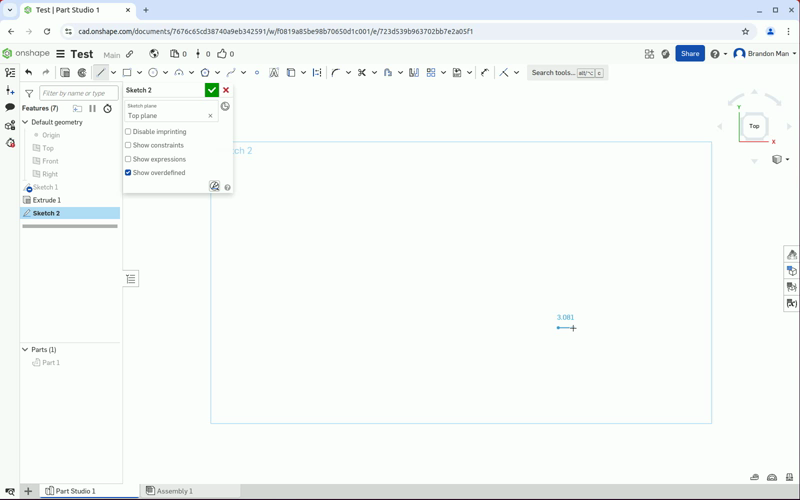
key_up(shift)
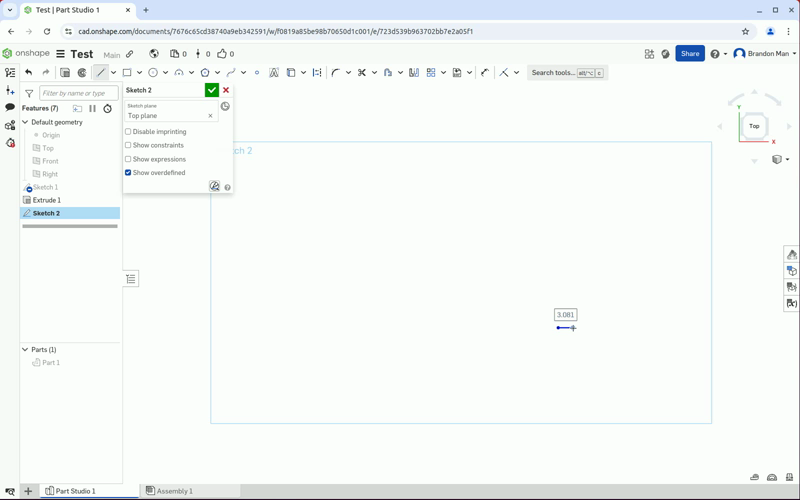
key_down(shift)
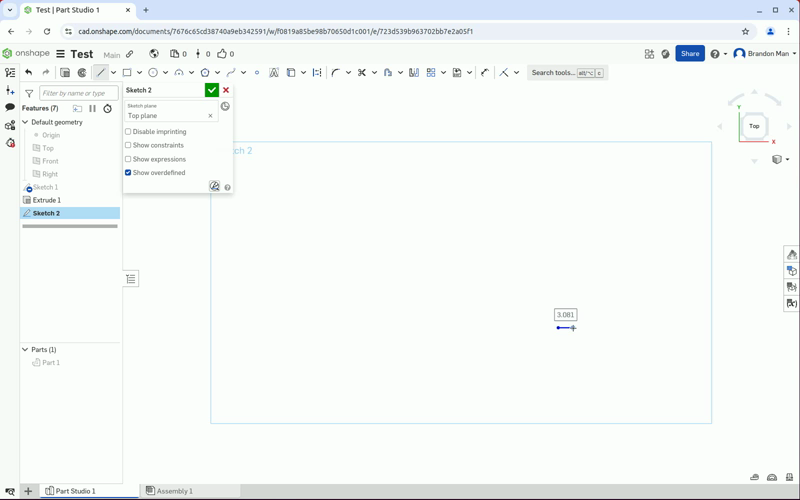
mouse_move(573, 237)
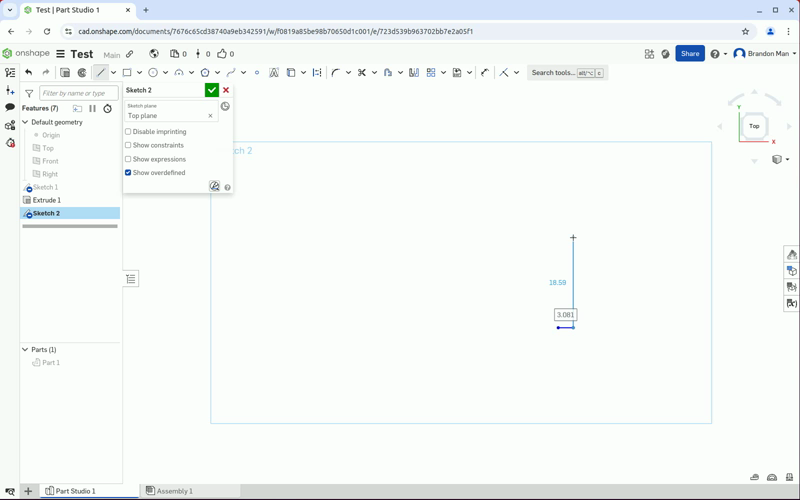
click(573, 237)
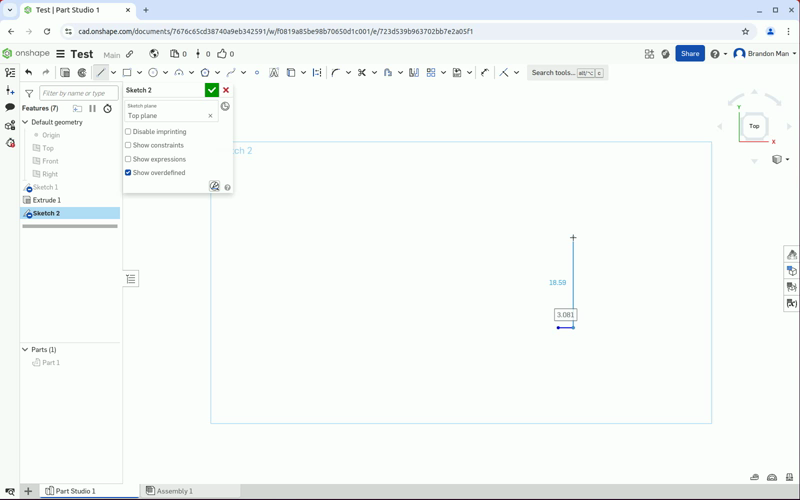
key_up(shift)
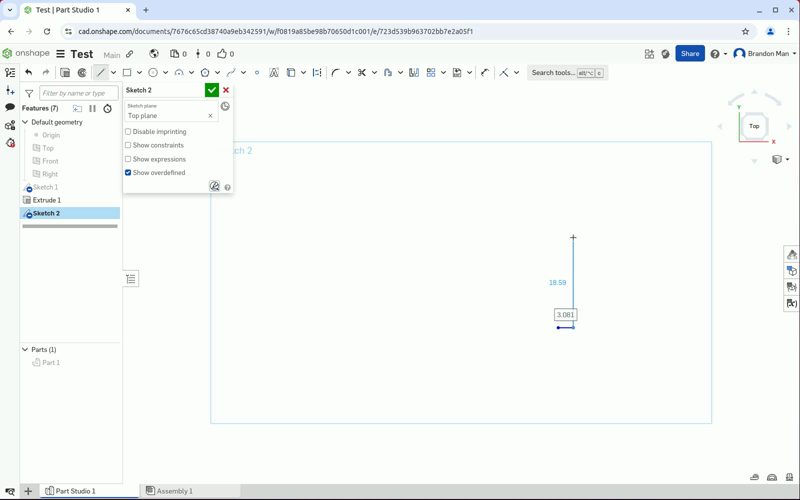
key_down(shift)
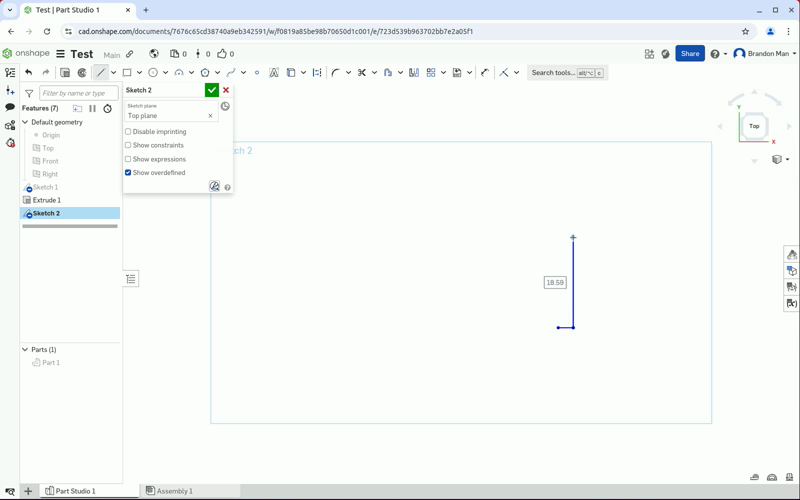
mouse_move(589, 237)
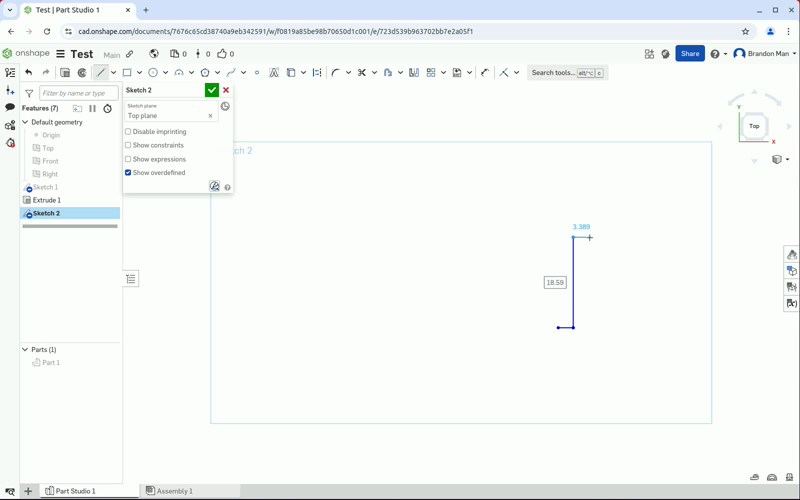
mouse_move(558, 237)
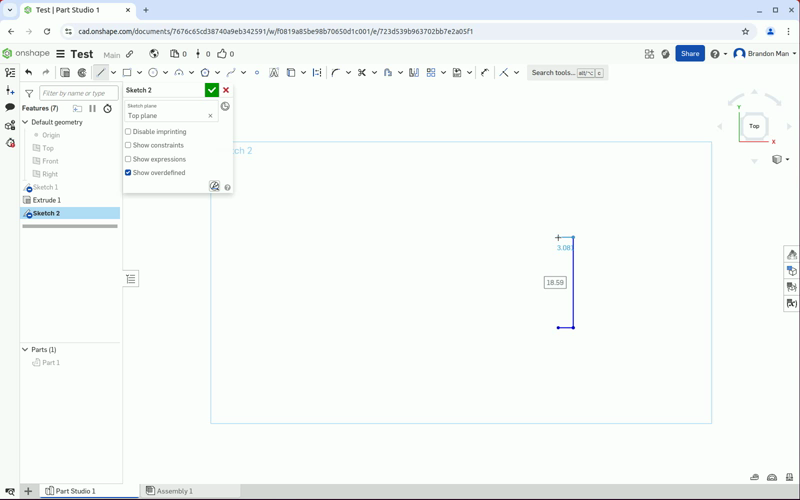
click(558, 237)
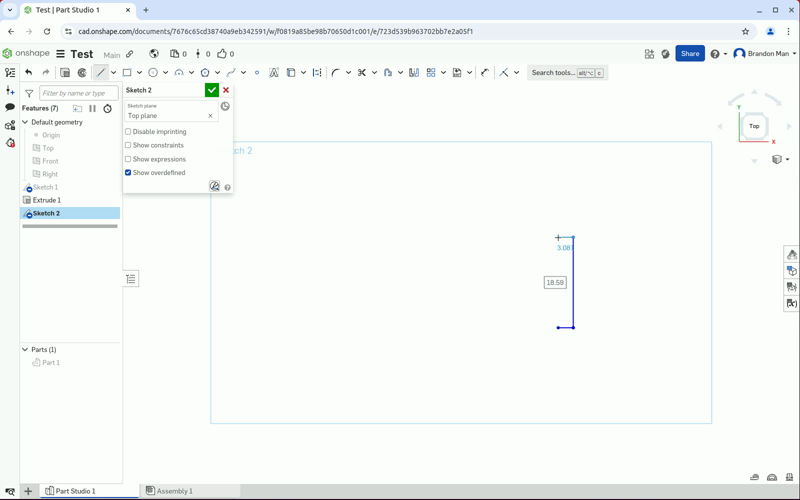
key_up(shift)
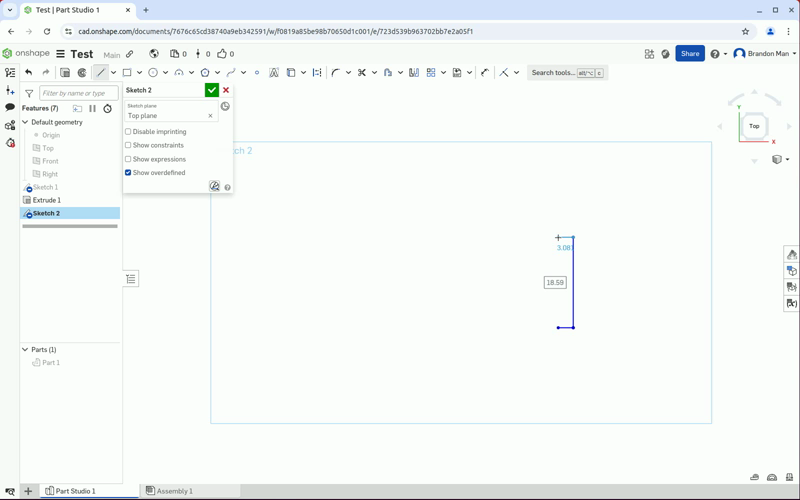
key_down(shift)
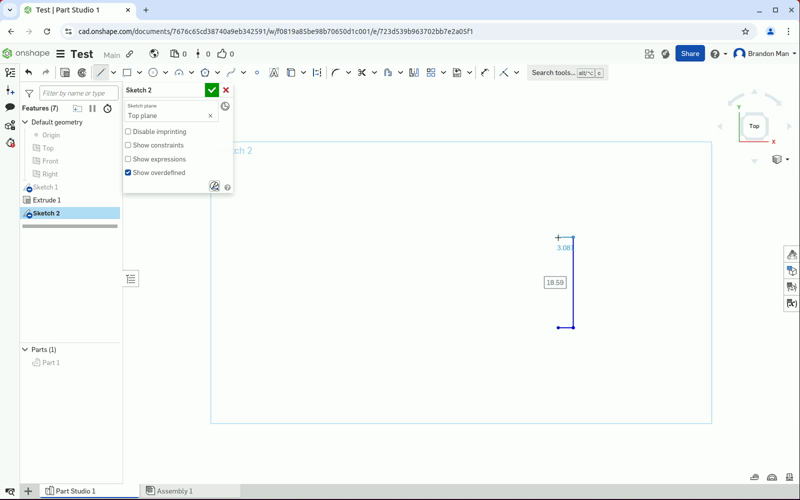
mouse_move(588, 237)
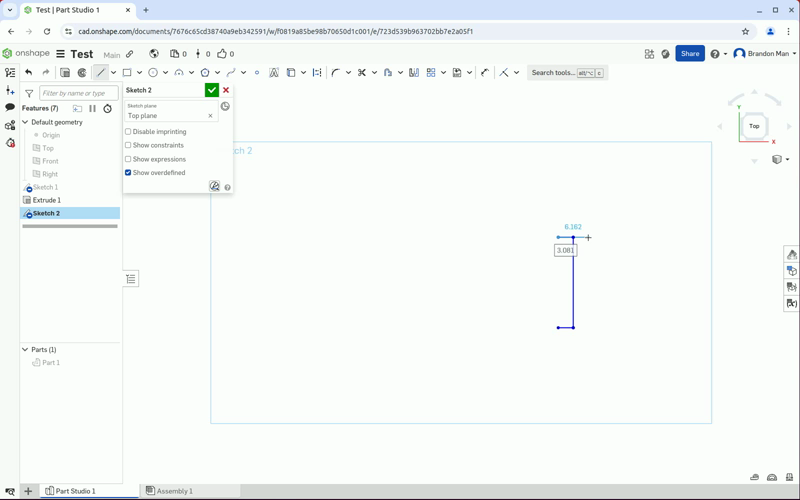
mouse_move(558, 273)
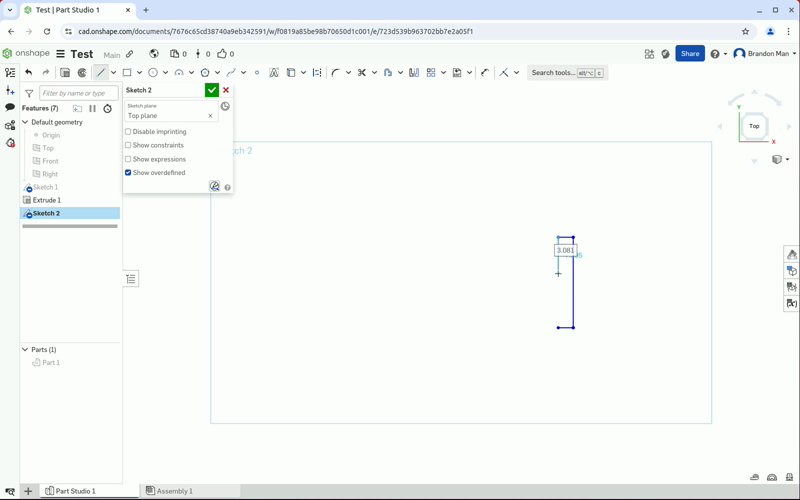
click(558, 273)
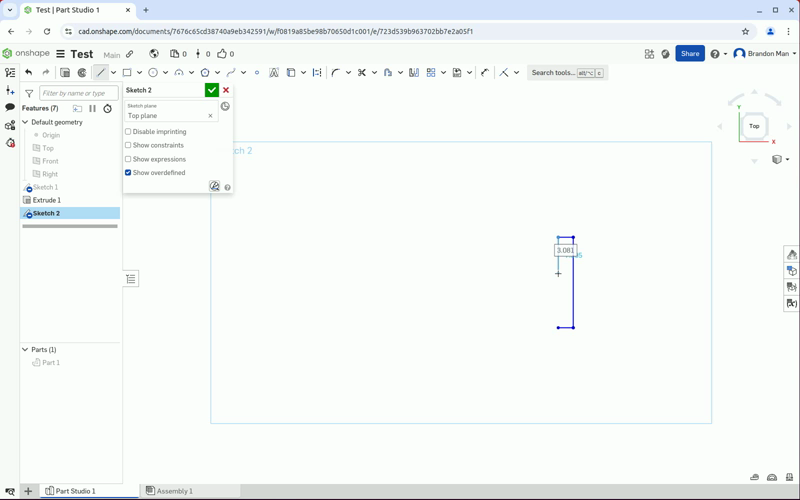
key_up(shift)
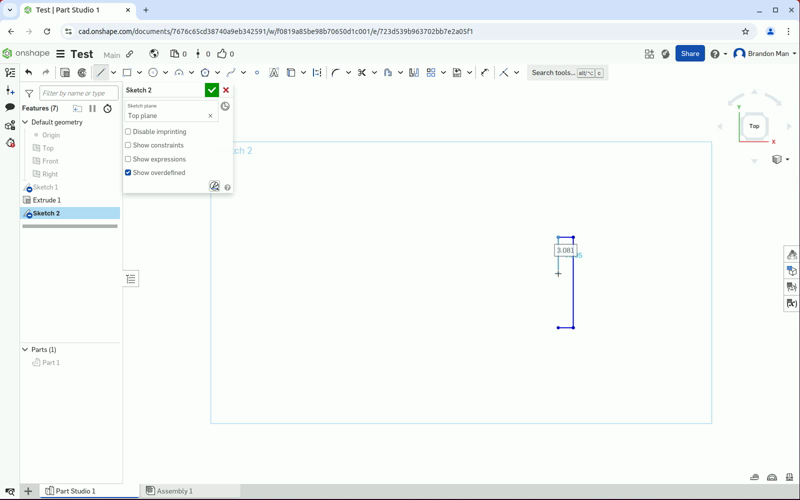
key_down(shift)
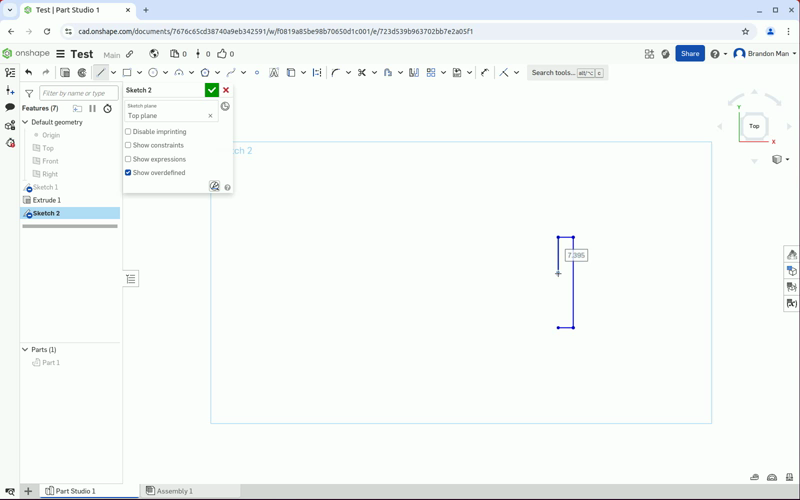
mouse_move(588, 273)
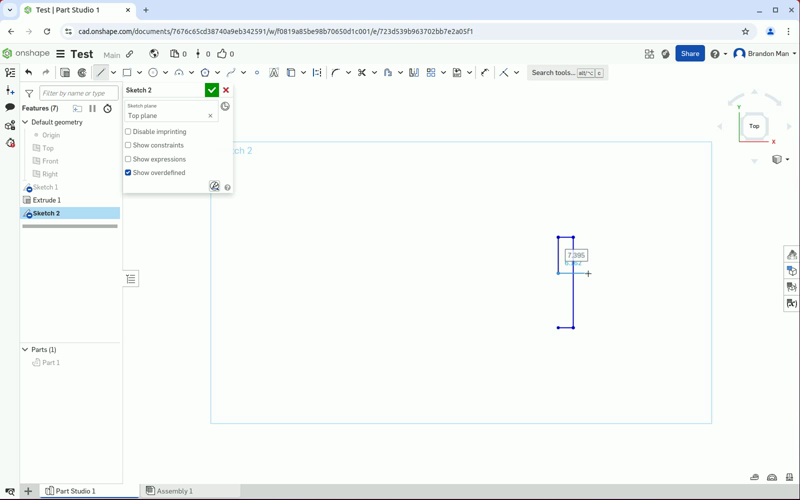
mouse_move(565, 273)
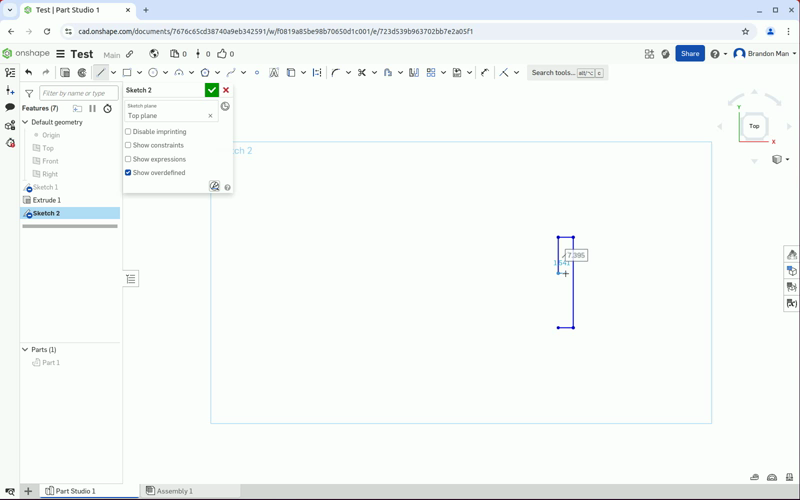
click(565, 273)
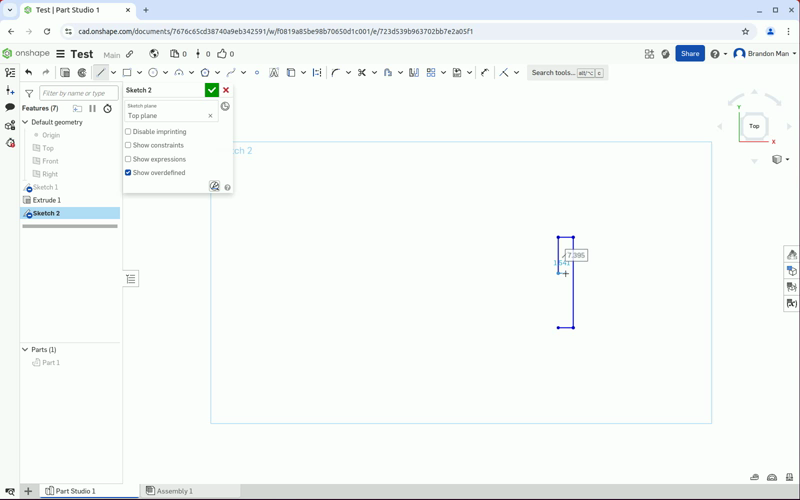
key_up(shift)
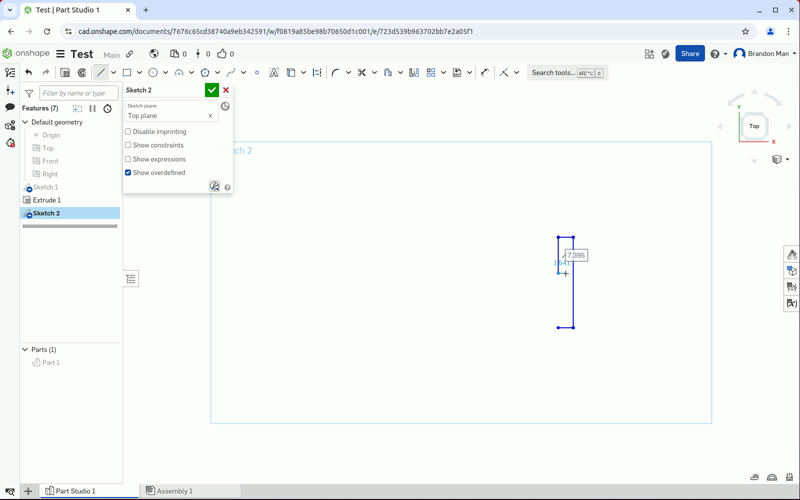
key_down(shift)
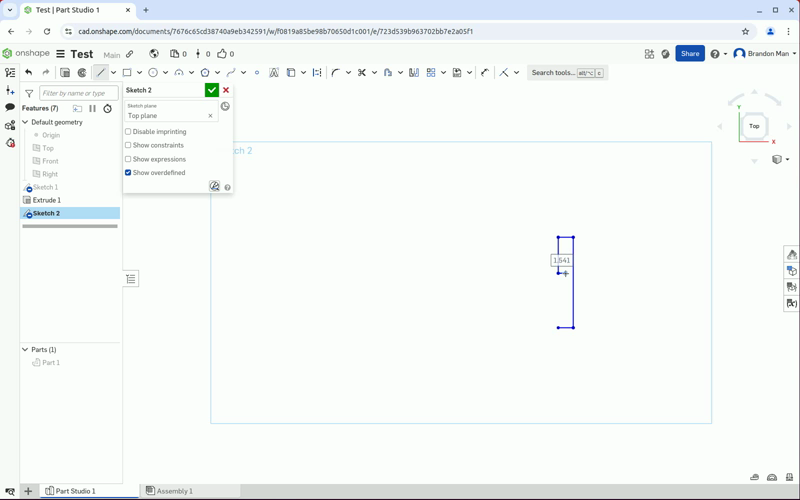
mouse_move(589, 273)
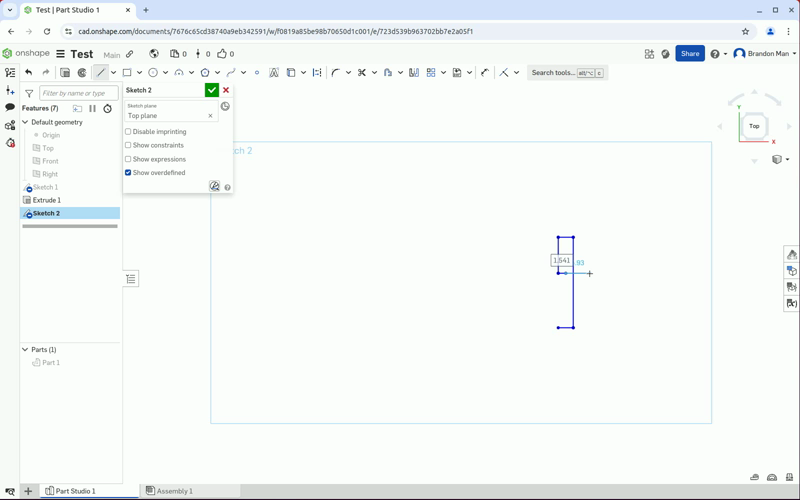
mouse_move(565, 291)
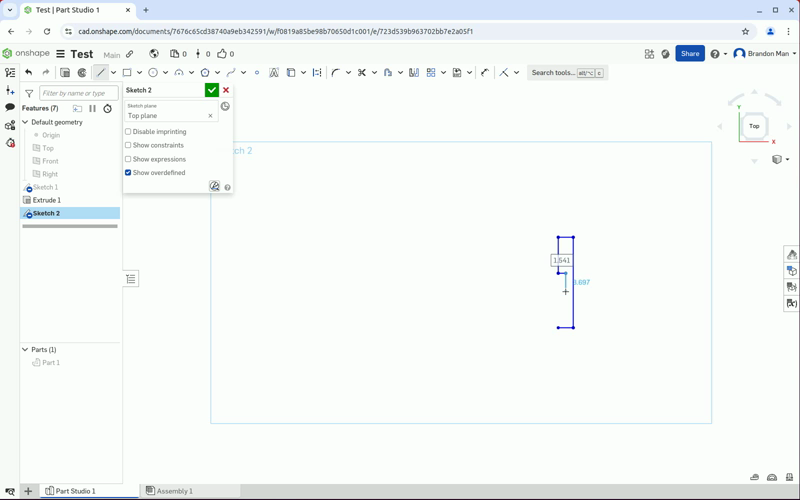
click(565, 291)
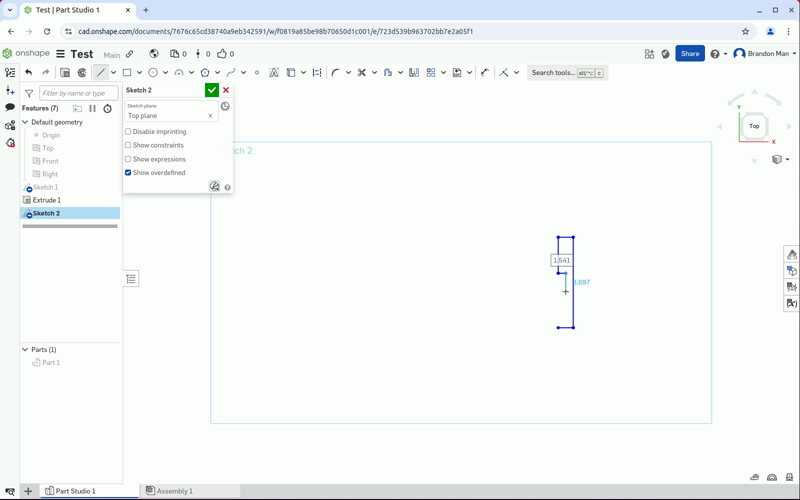
key_up(shift)
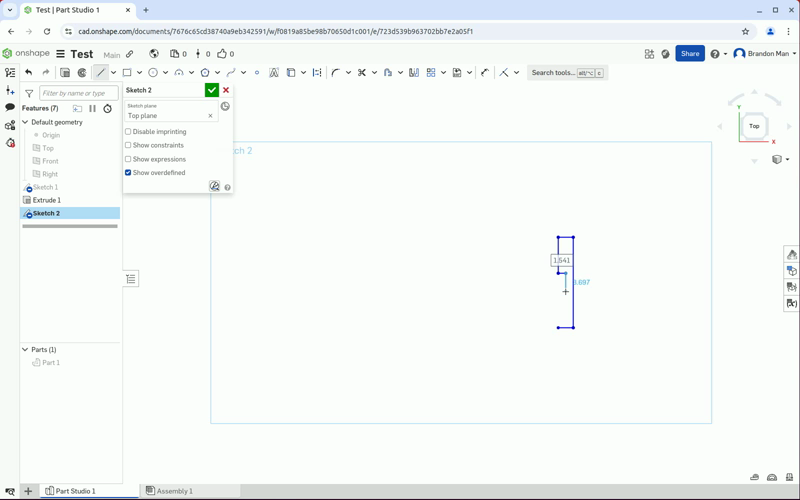
key_down(shift)
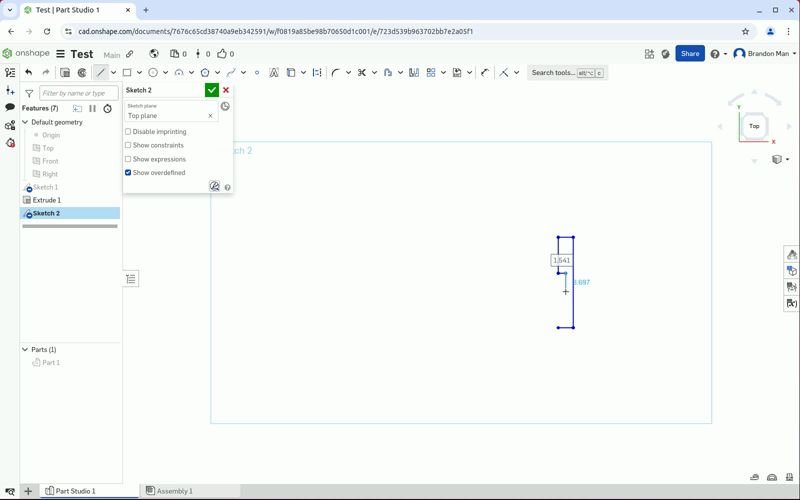
mouse_move(589, 291)
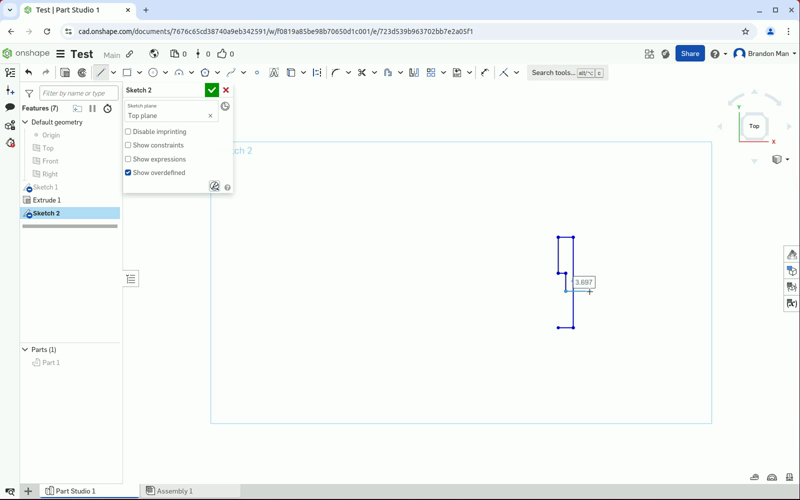
mouse_move(558, 291)
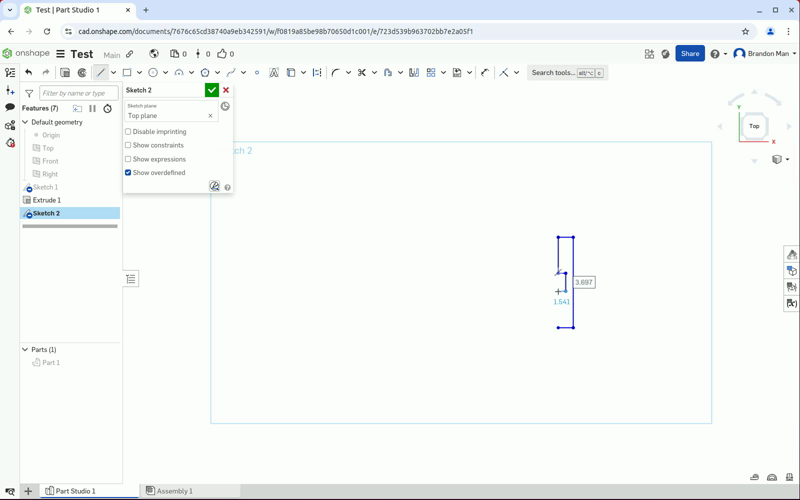
click(558, 291)
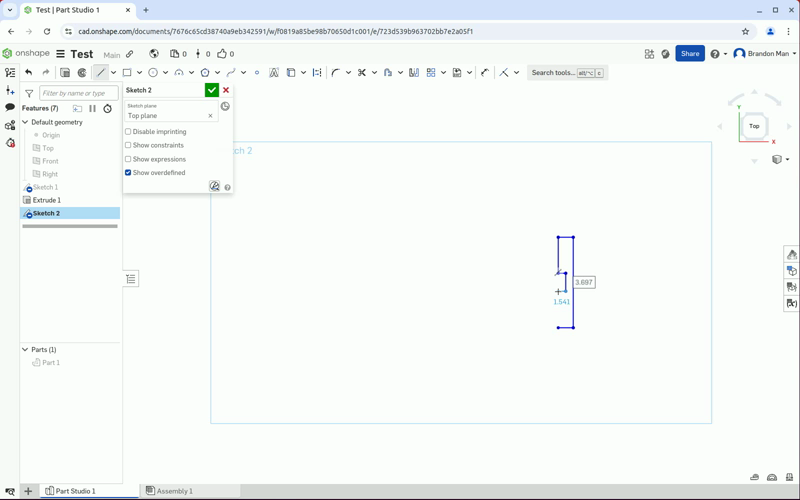
key_up(shift)
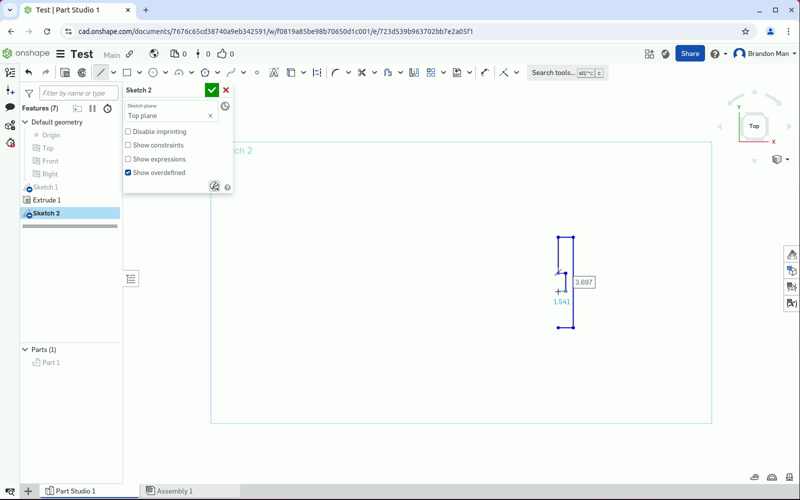
mouse_move(588, 291)
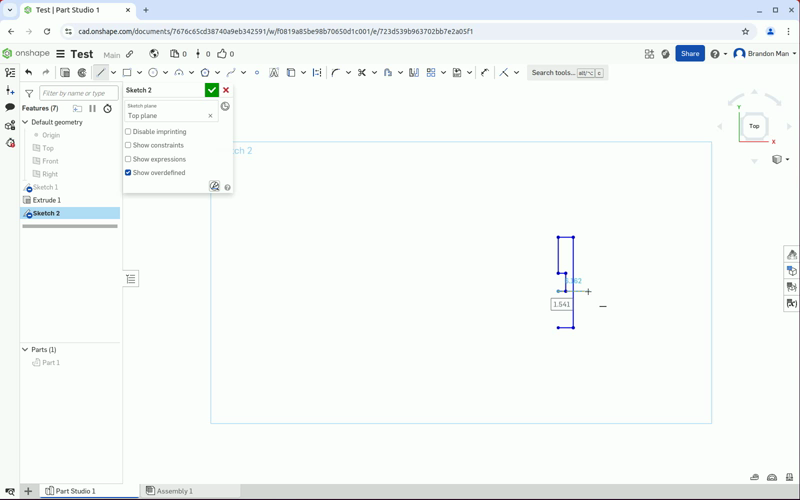
key_down(shift)
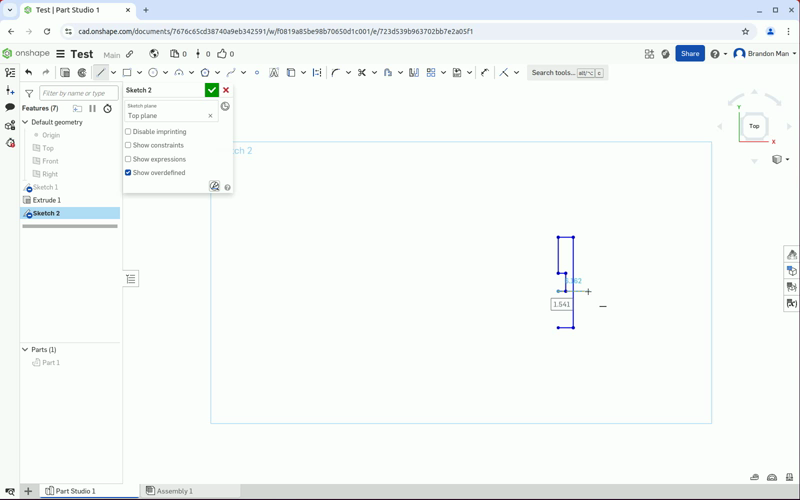
mouse_move(558, 327)
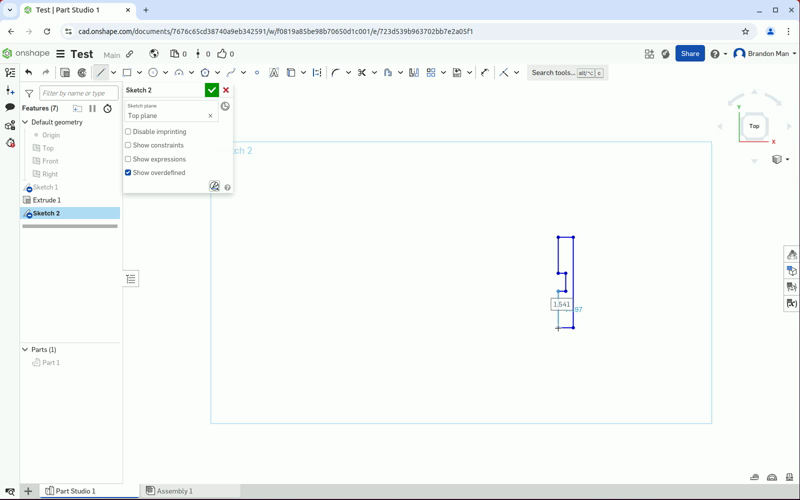
key_up(shift)
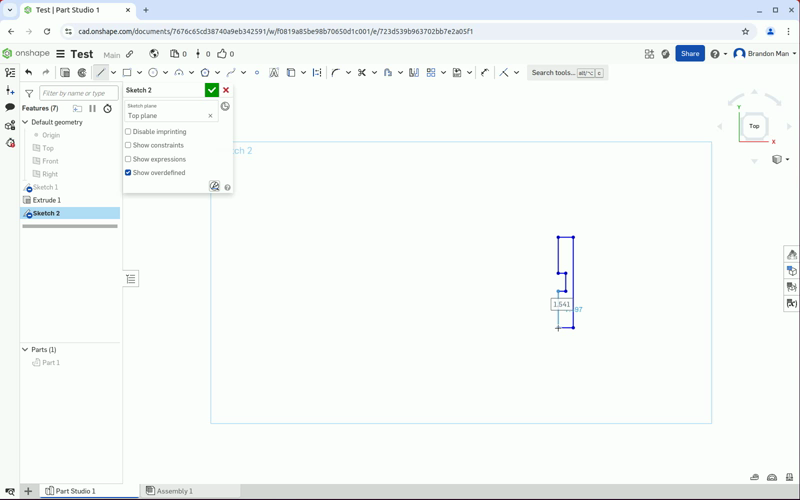
click(558, 327)
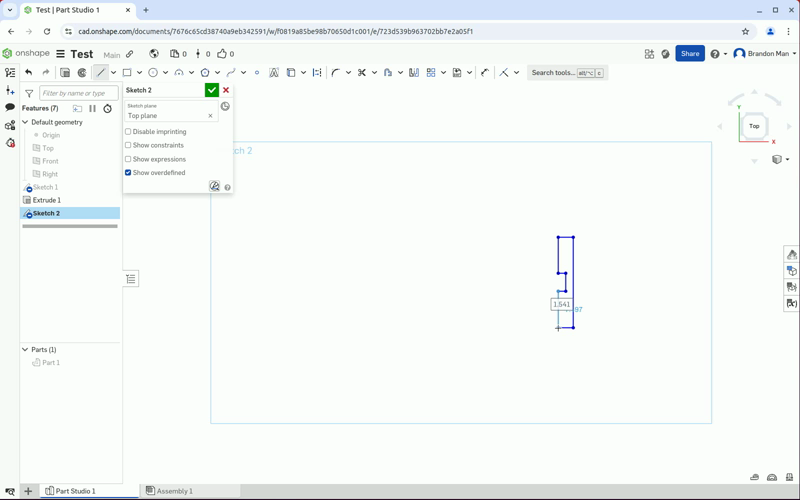
key(esc)
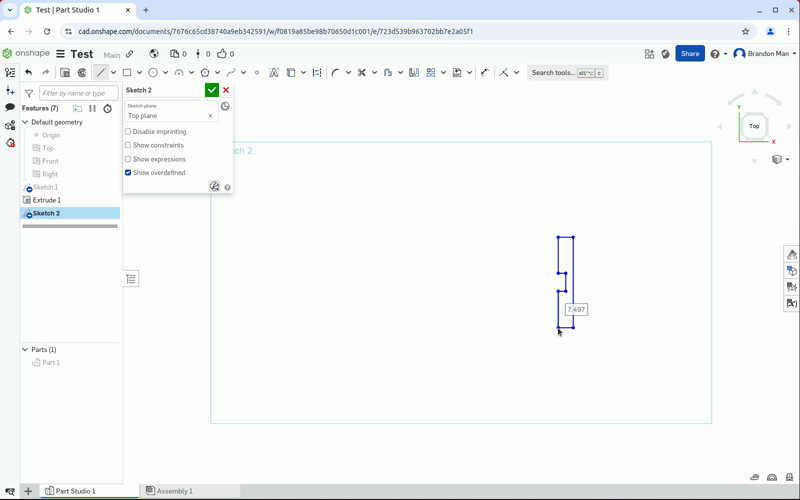
mouse_move(564, 242)
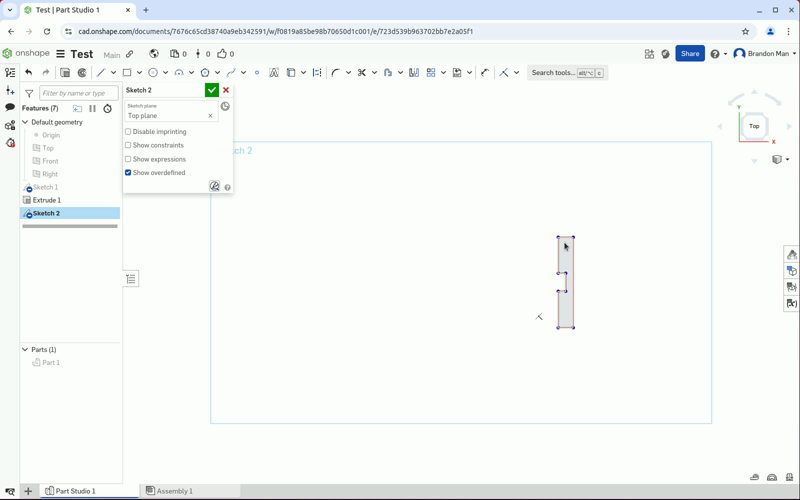
scroll(6)
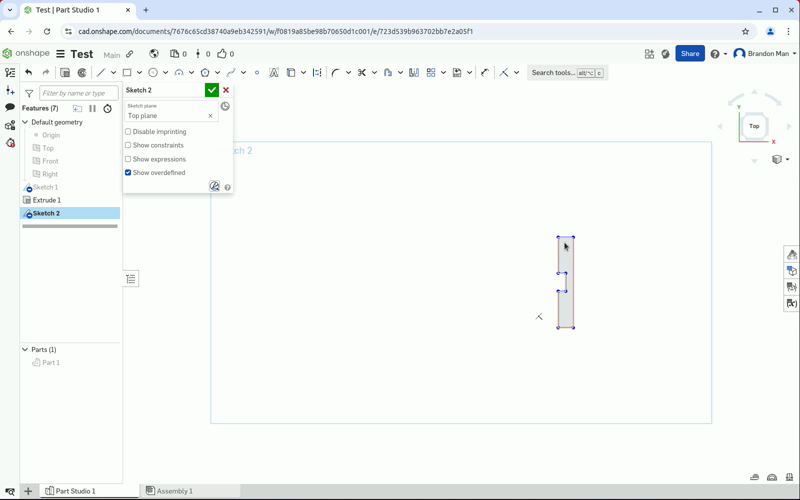
scroll(6)
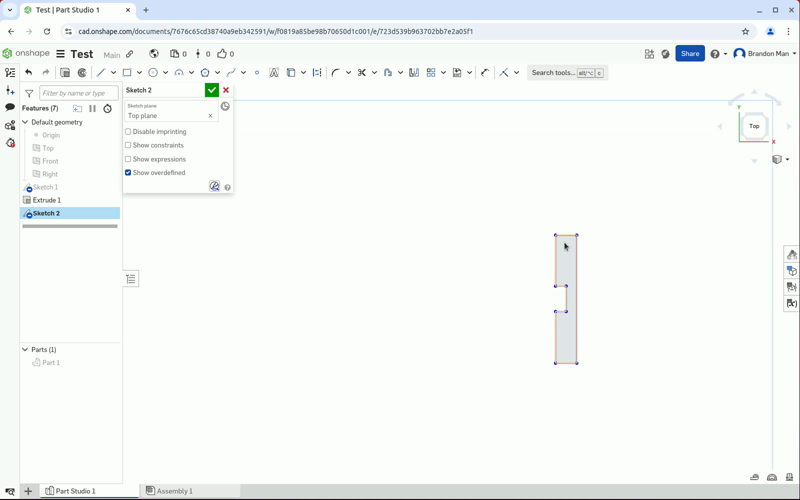
scroll(6)
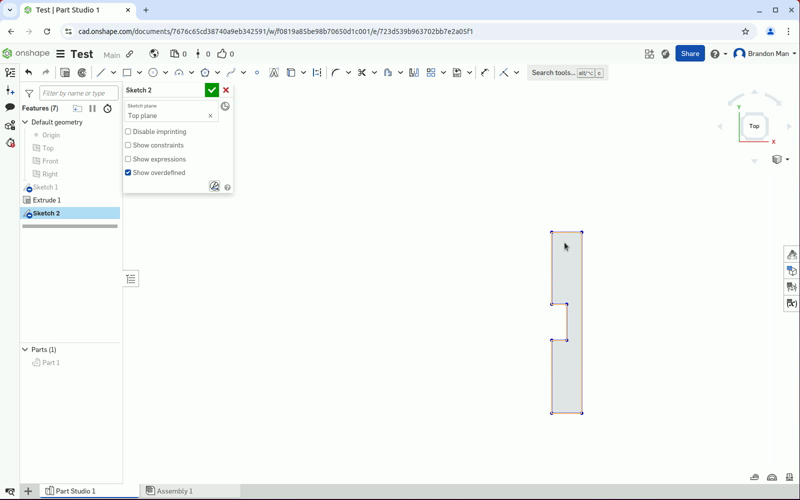
scroll(6)
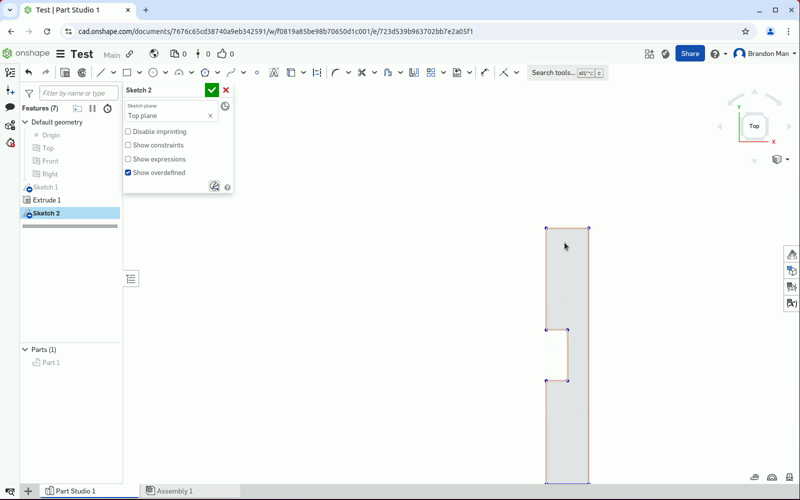
scroll(6)
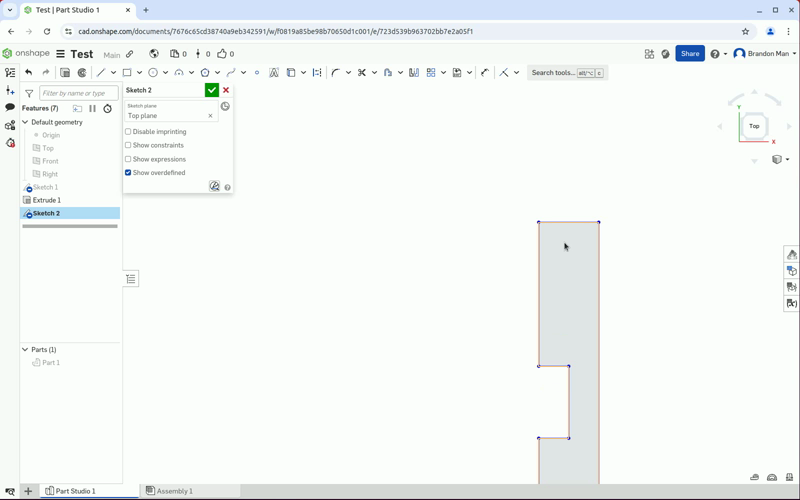
scroll(6)
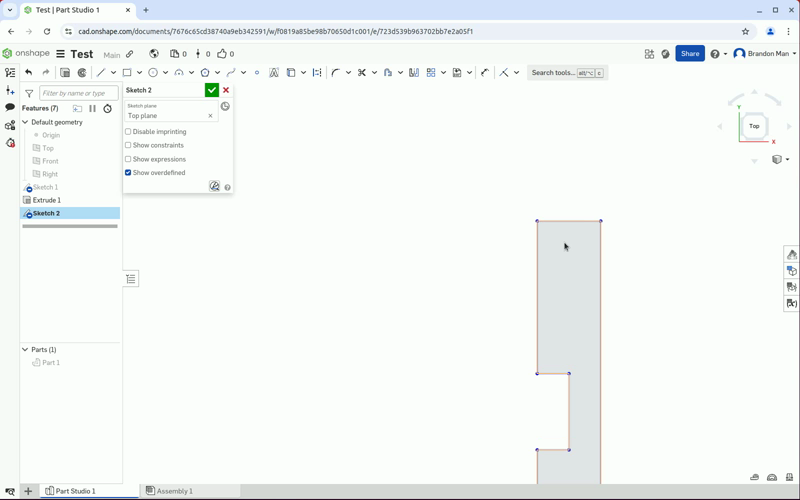
scroll(6)
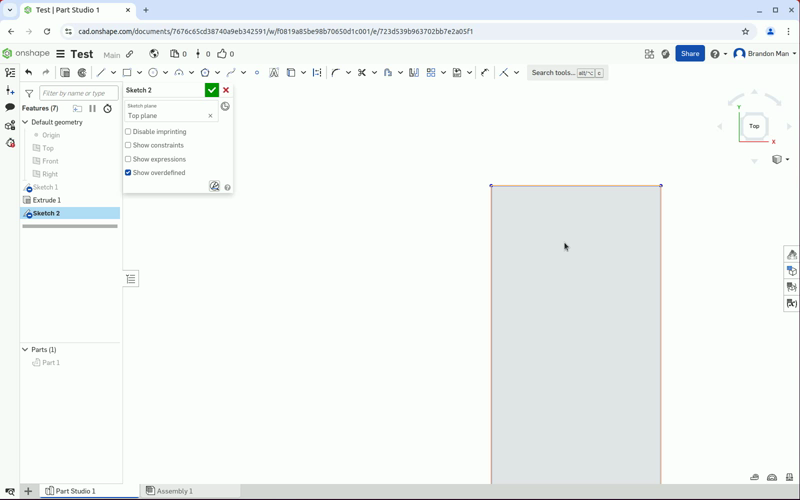
click(564, 242)
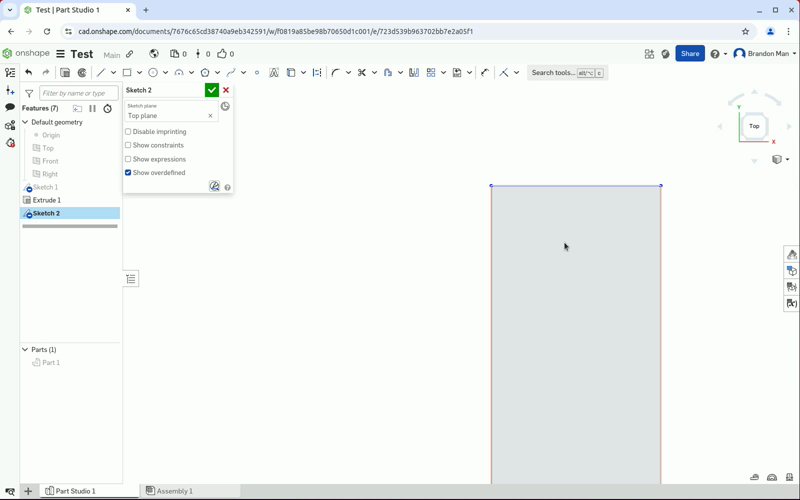
scroll(-6)
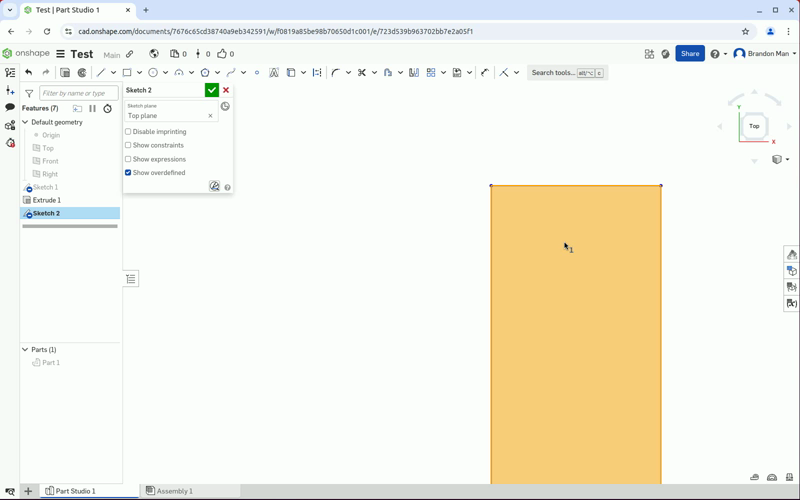
scroll(-6)
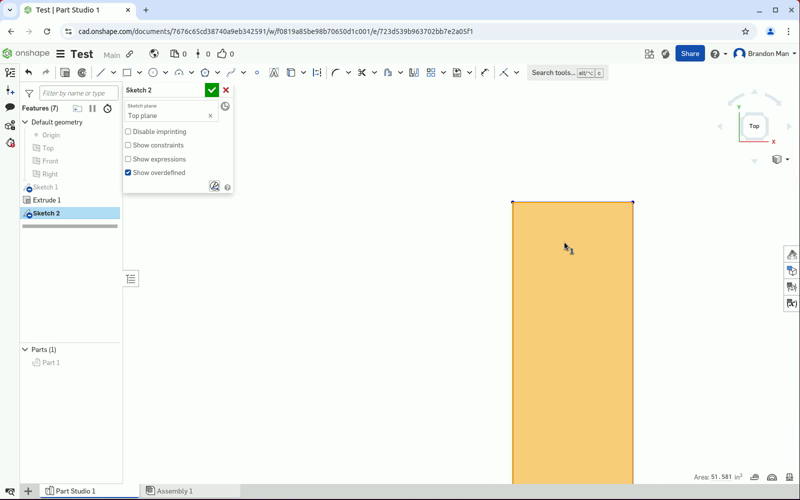
scroll(-6)
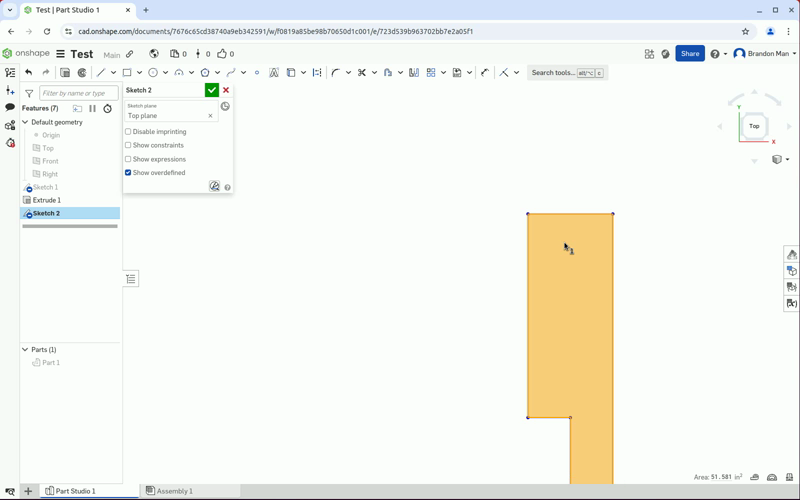
scroll(-6)
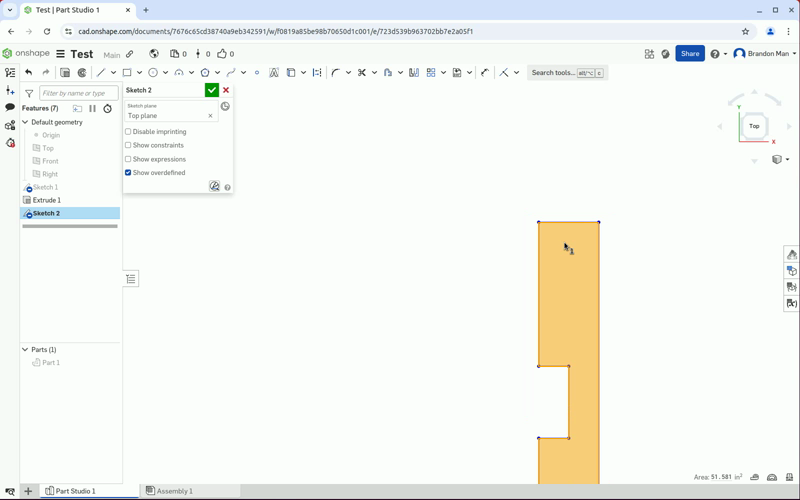
scroll(-6)
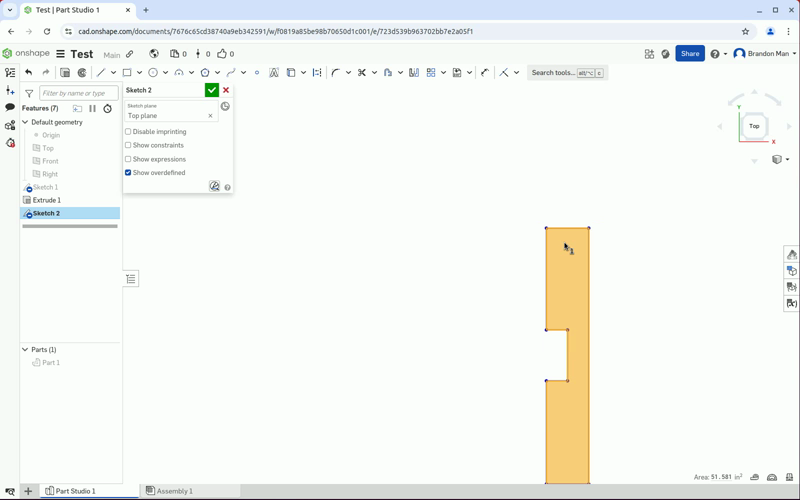
scroll(-6)
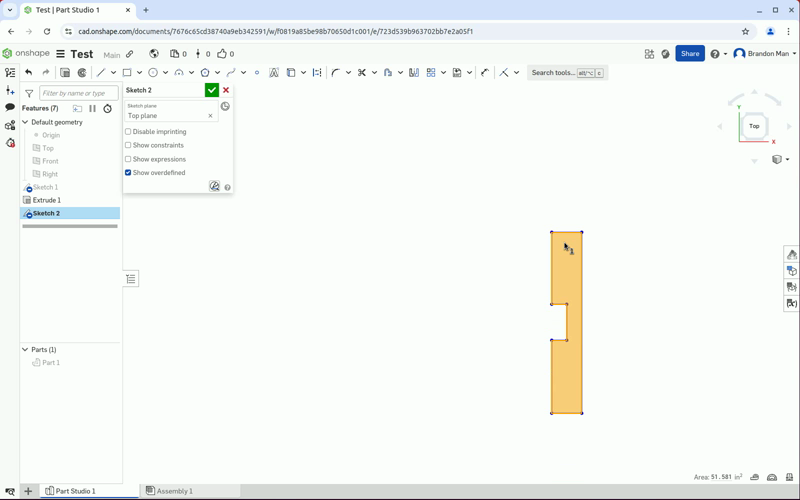
scroll(-6)
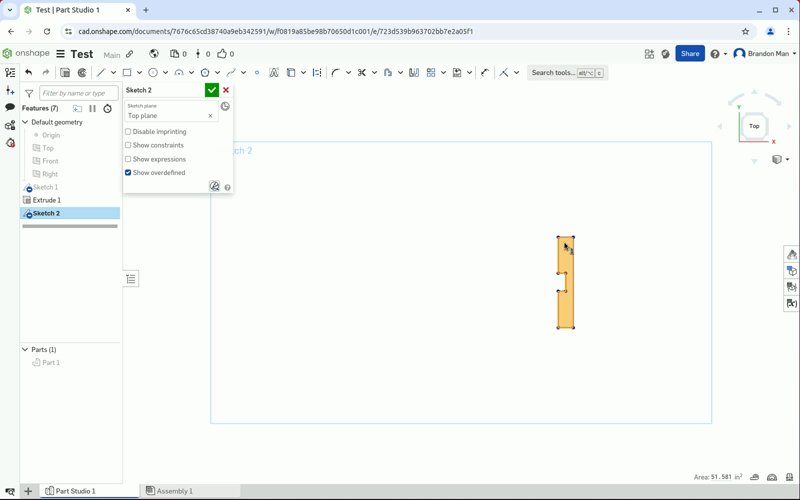
mouse_move(73, 352)
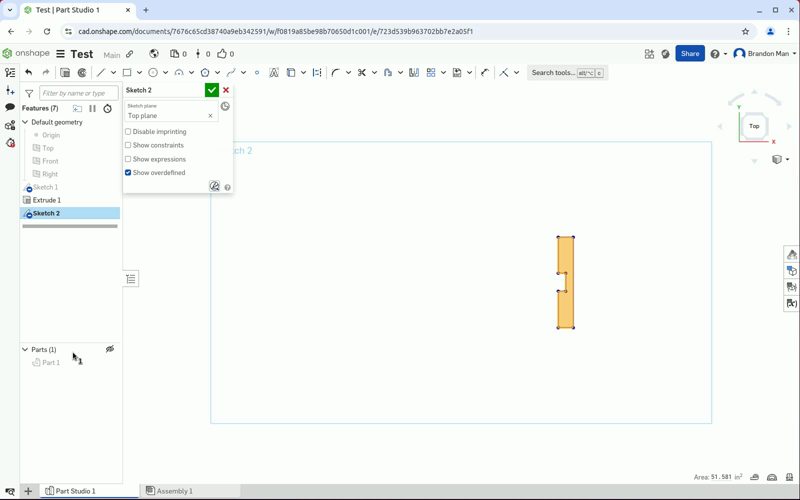
key(shift+y)
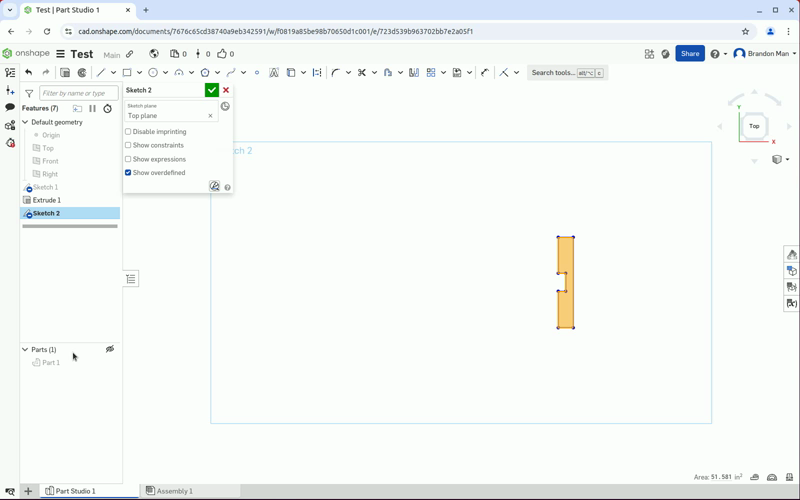
key(shift+e)
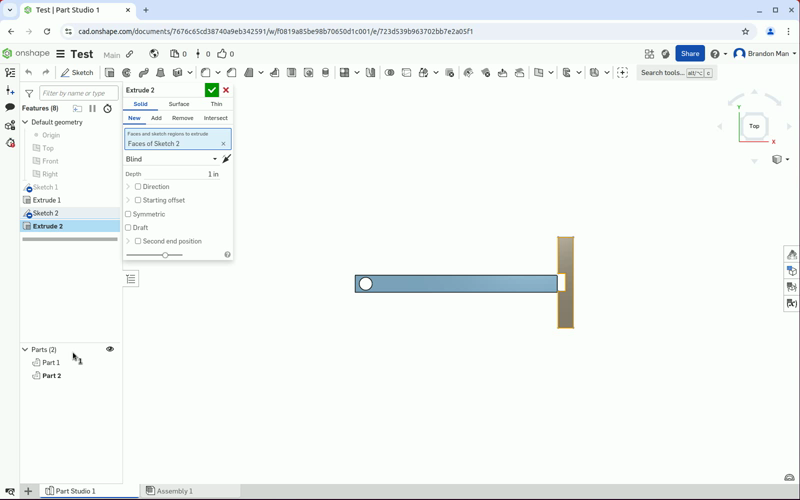
mouse_move(143, 106)
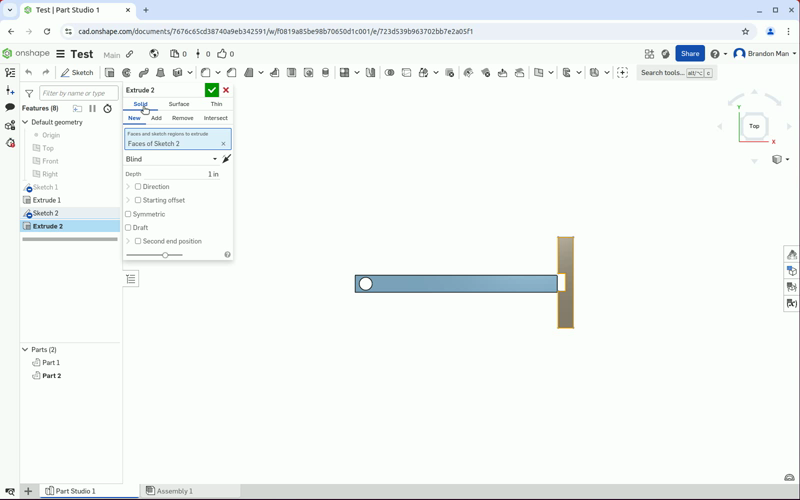
click(143, 106)
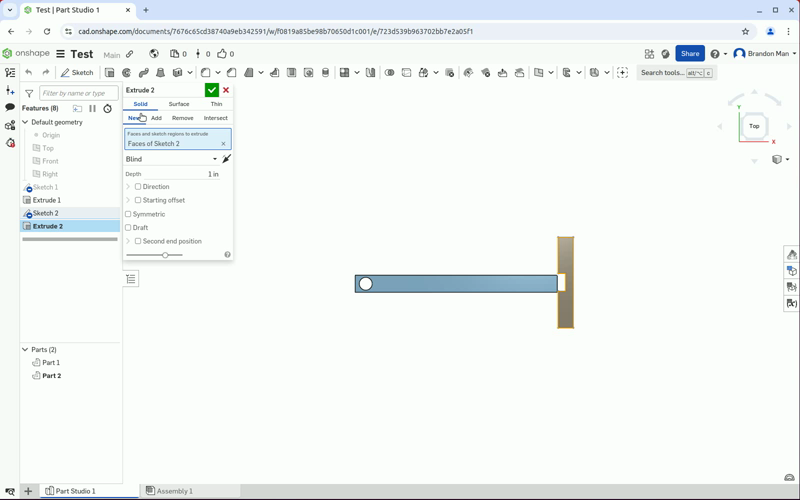
mouse_move(137, 120)
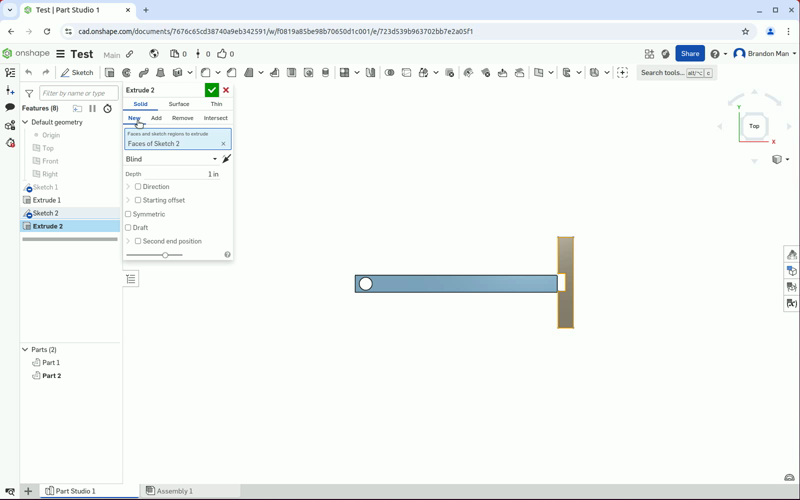
click(137, 120)
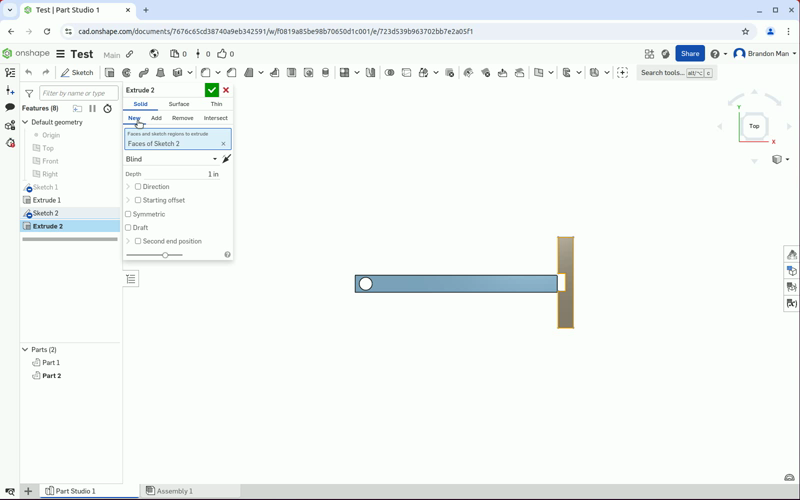
key(tab, 4)
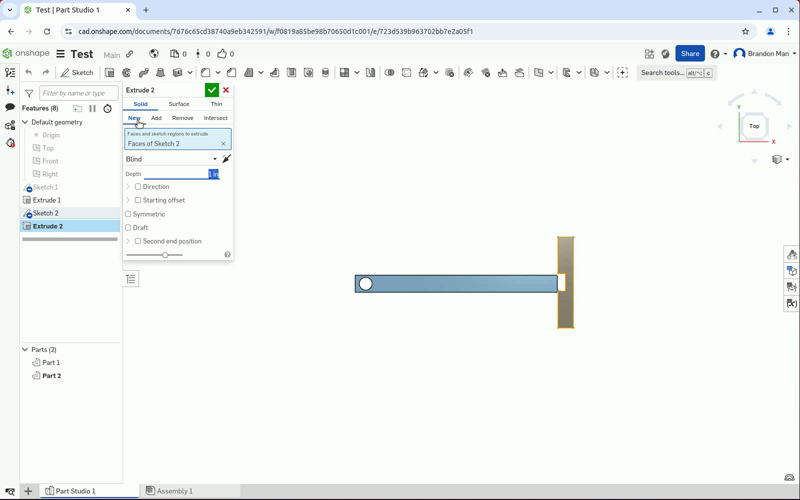
text(18.535)
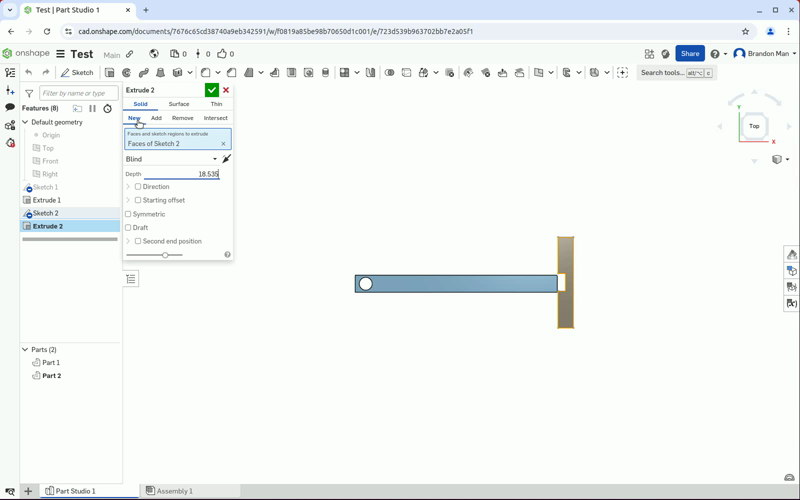
key(enter)
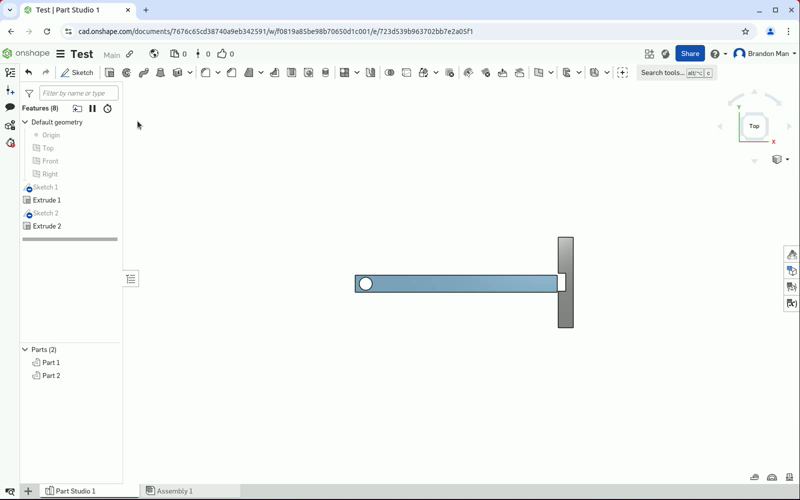
key(shift+h)
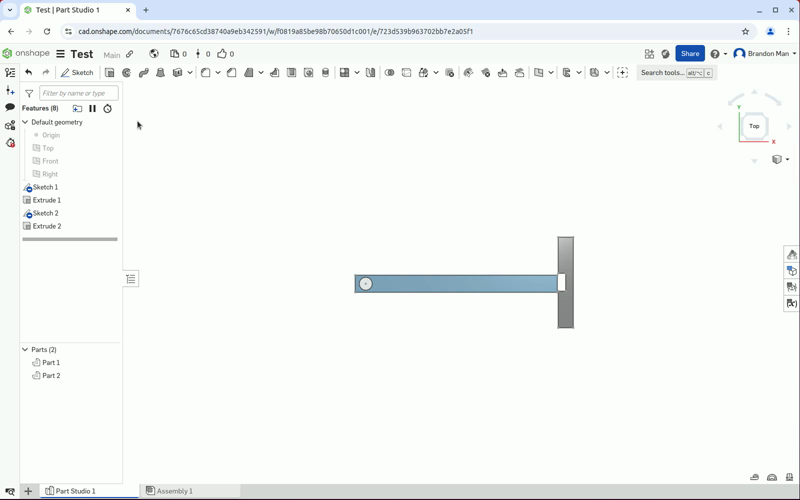
key(shift+h)
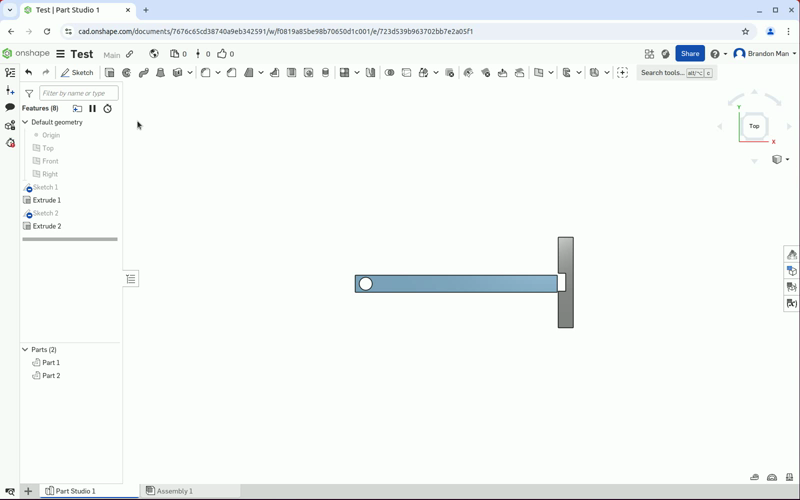
mouse_move(73, 189)
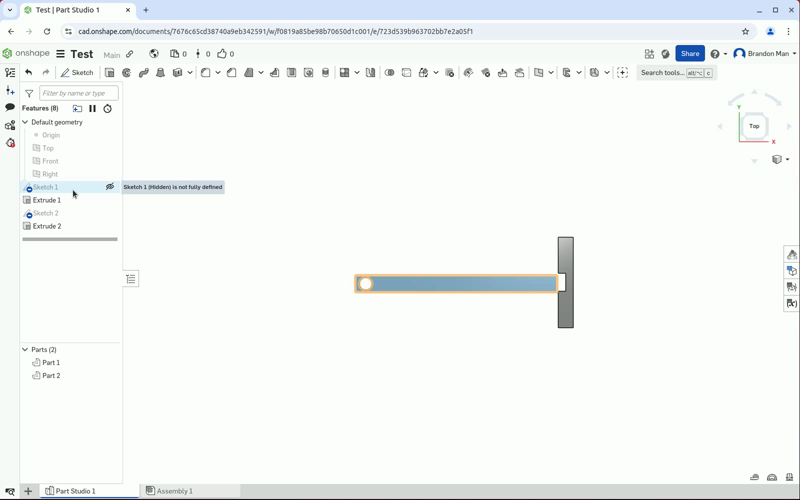
click(73, 189)
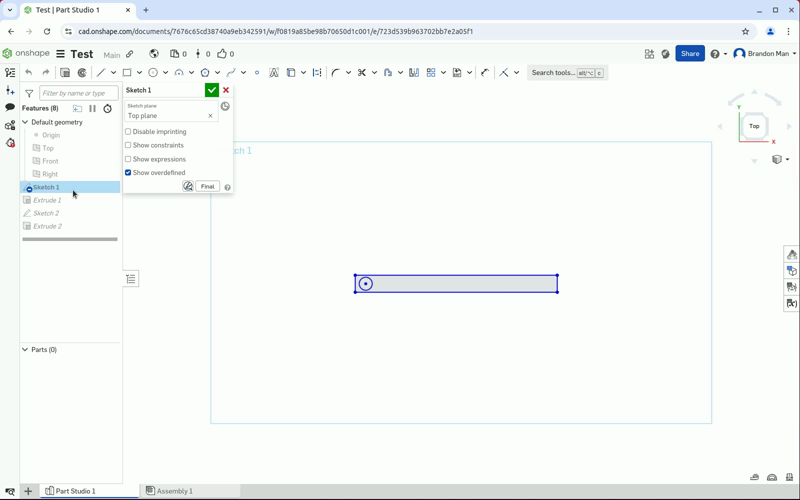
mouse_move(229, 92)
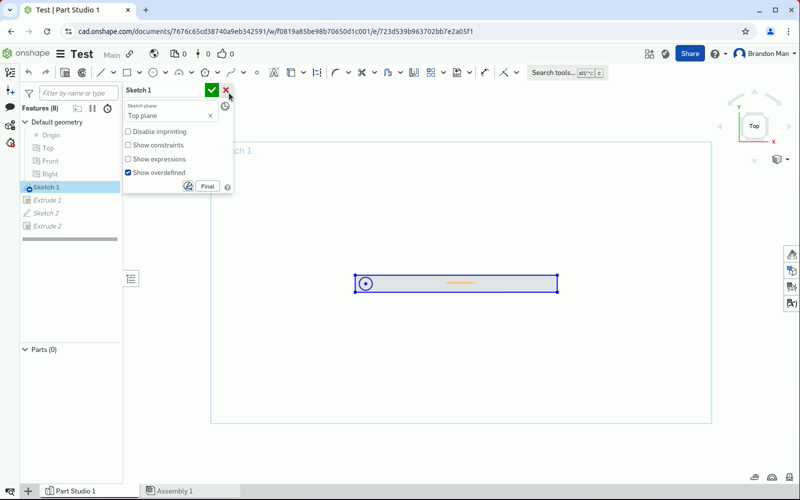
click(229, 92)
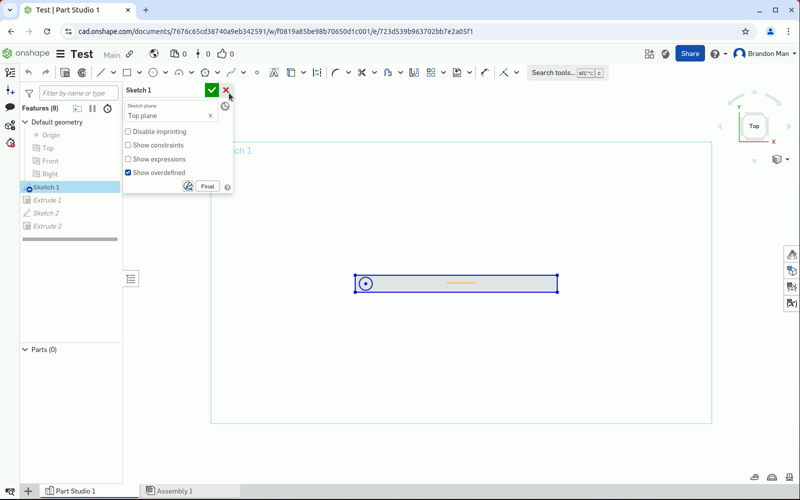
key(shift+s)
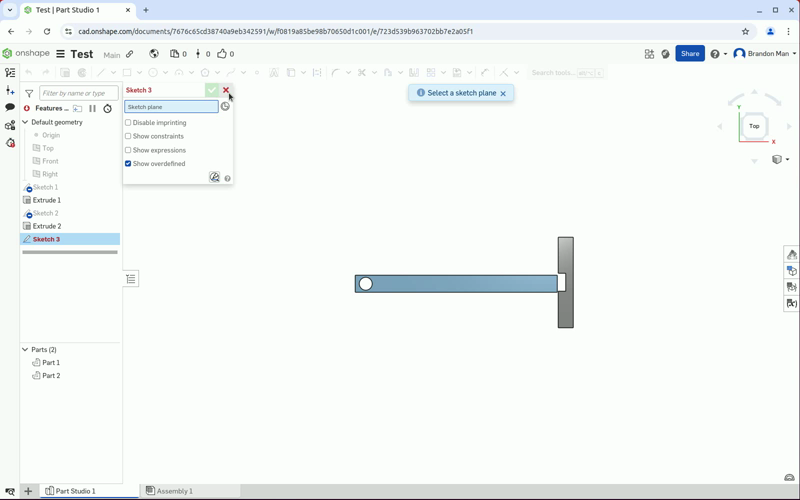
mouse_move(73, 150)
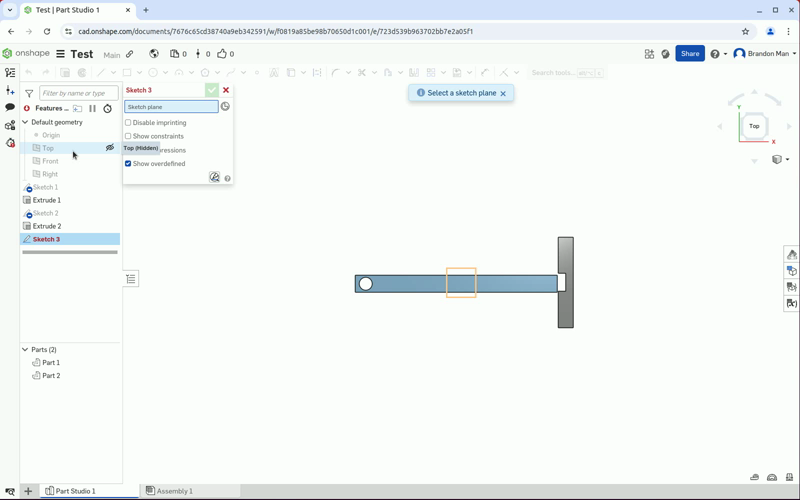
click(73, 150)
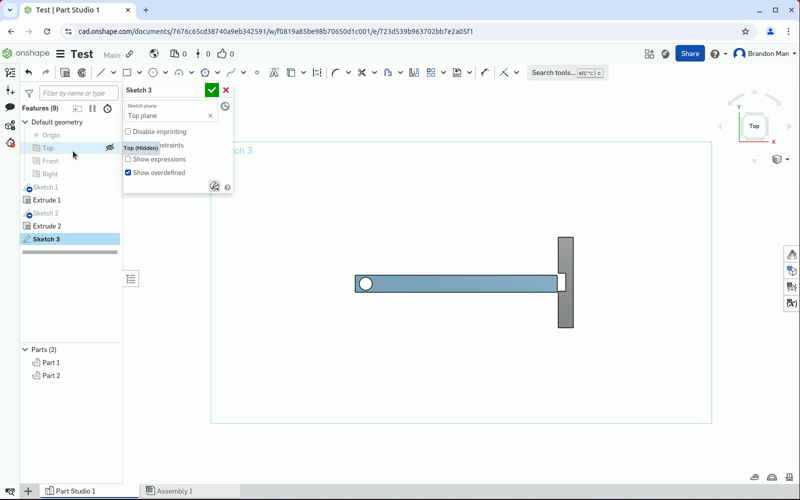
mouse_move(73, 352)
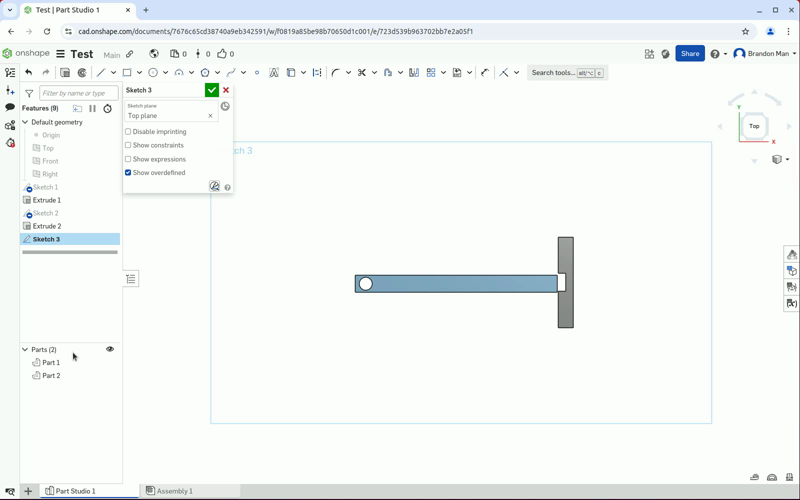
key(y)
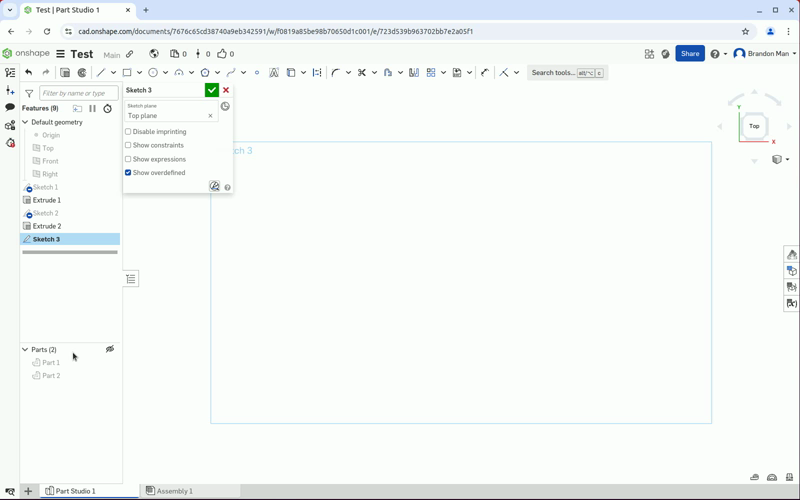
key(l)
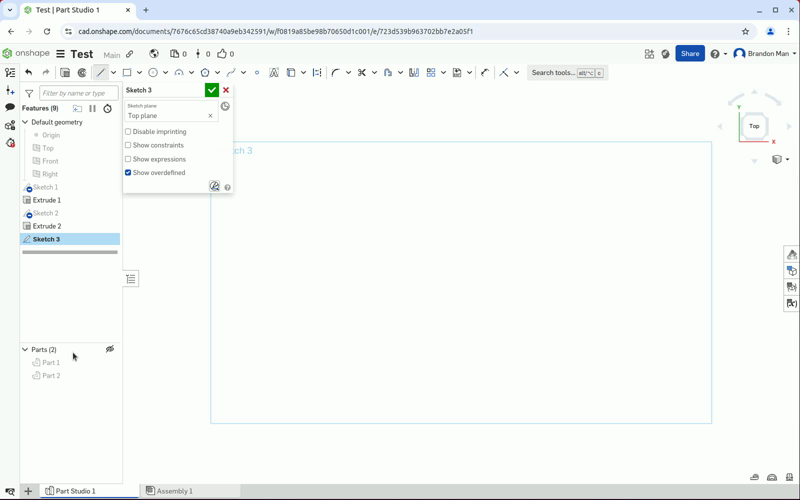
key_down(shift)
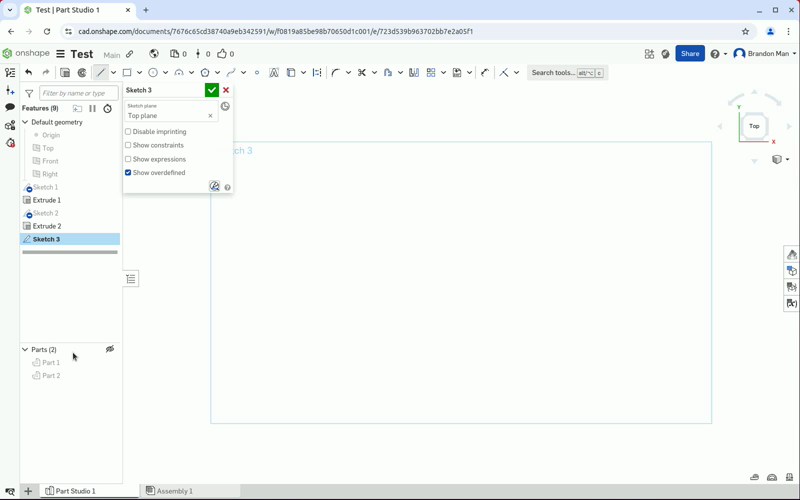
mouse_move(558, 292)
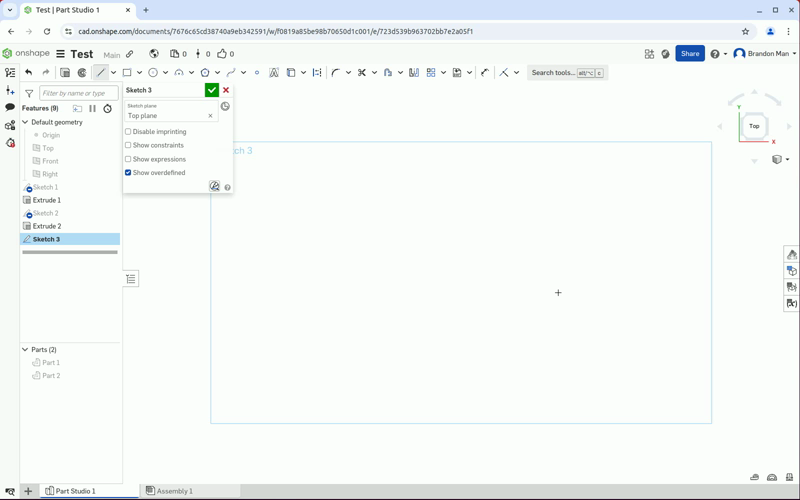
click(558, 292)
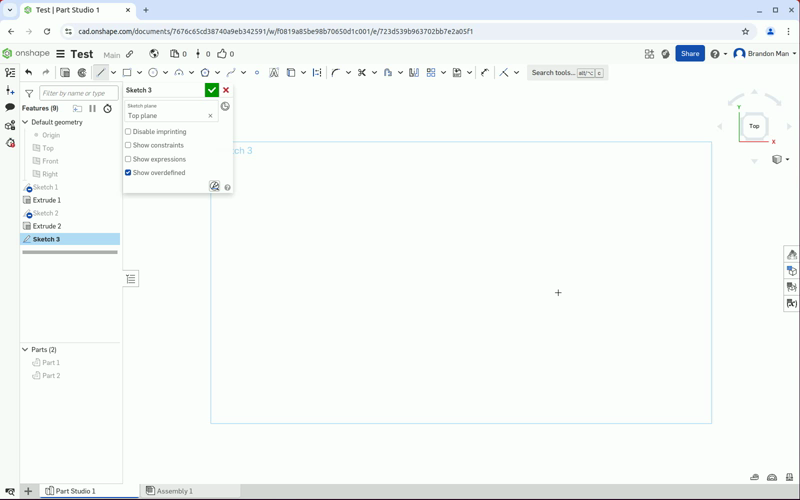
key_up(shift)
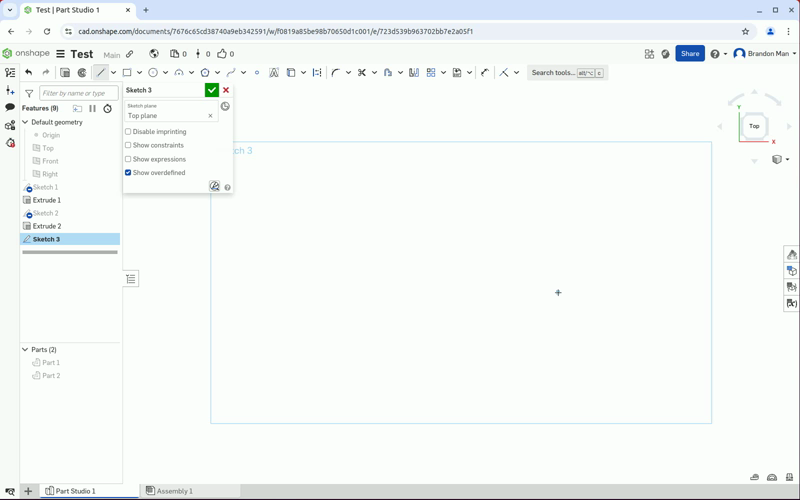
key_down(shift)
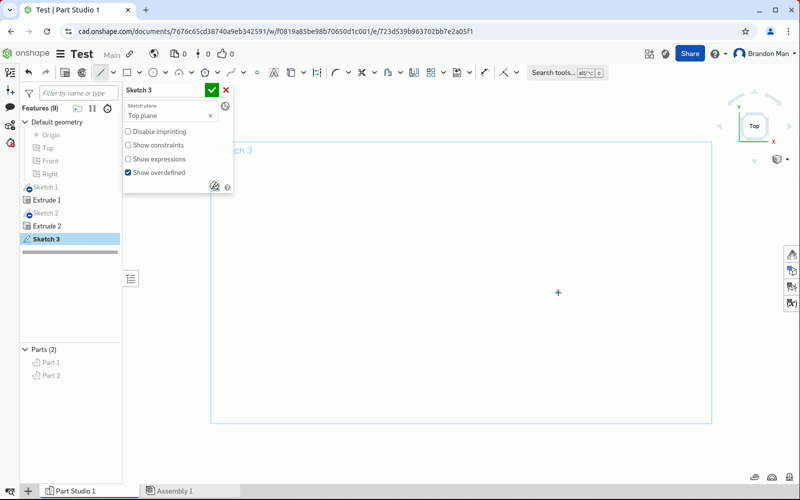
mouse_move(588, 292)
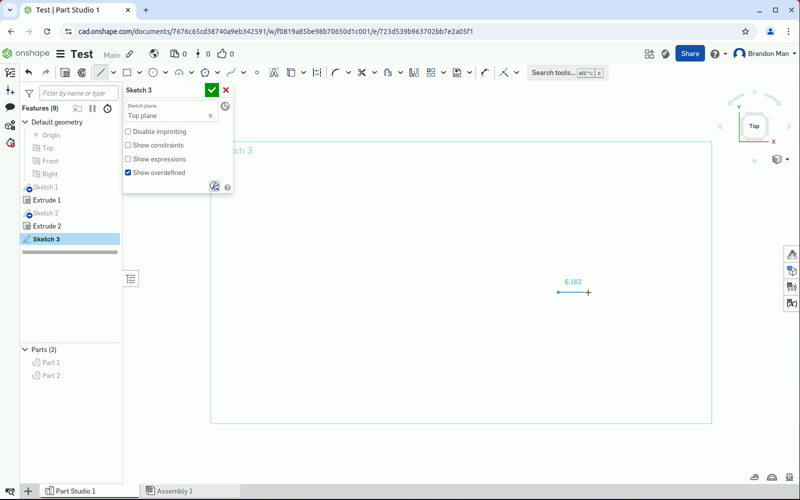
mouse_move(565, 292)
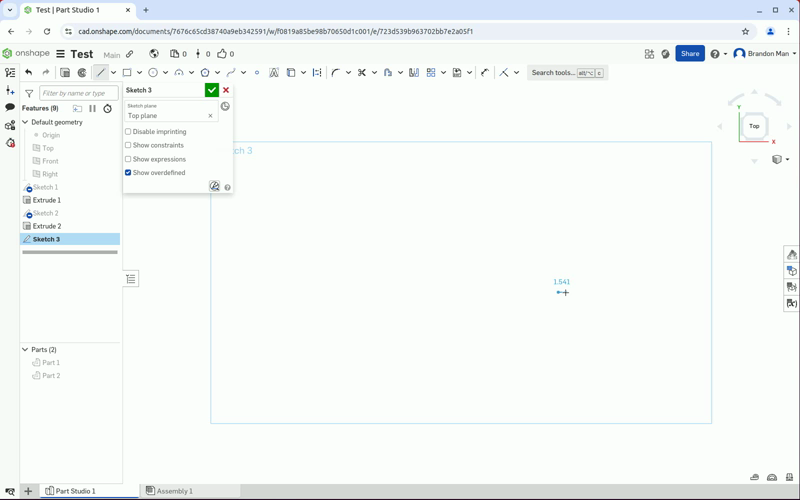
click(565, 292)
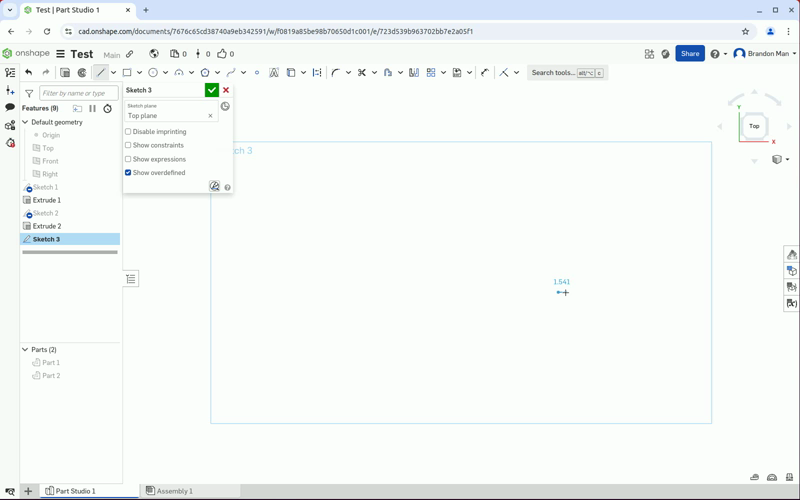
key_up(shift)
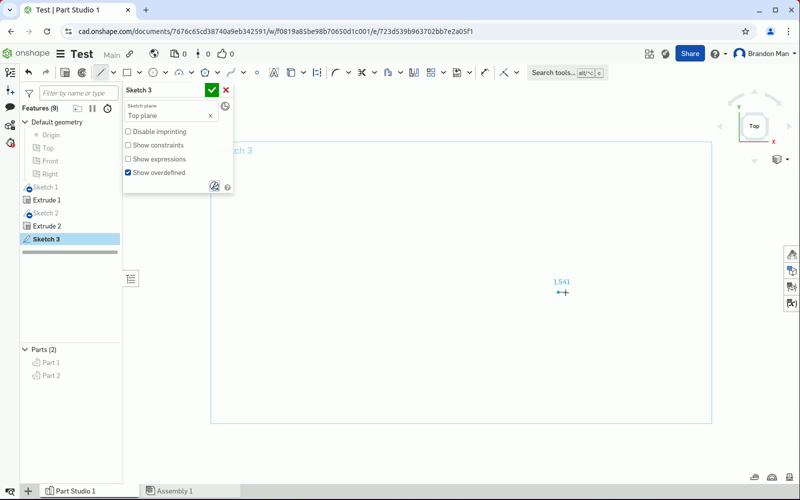
key_down(shift)
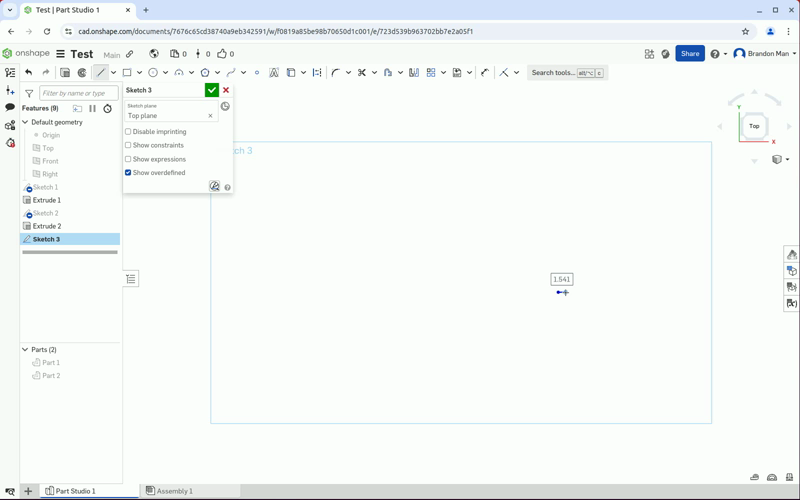
mouse_move(589, 292)
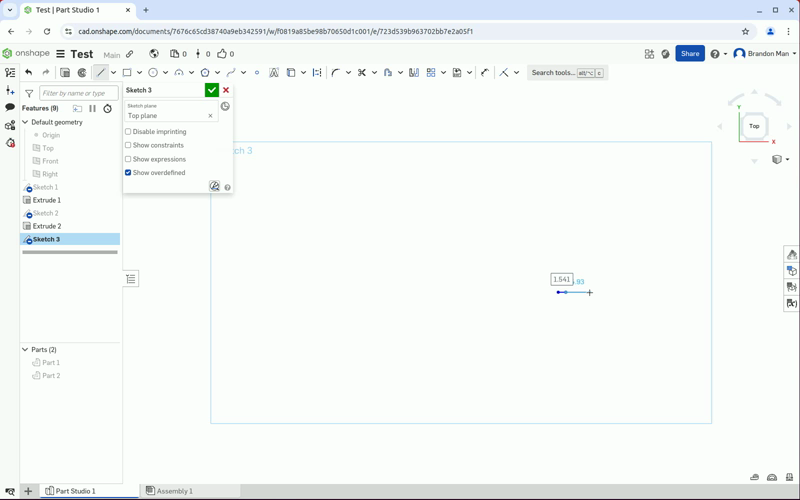
mouse_move(565, 273)
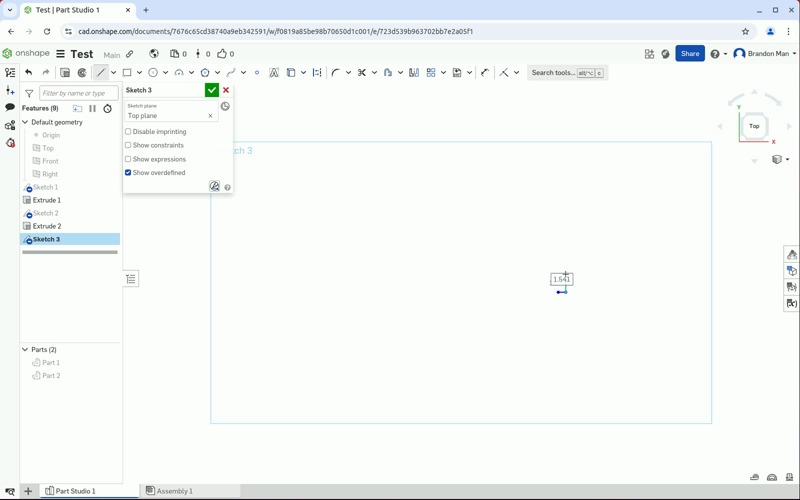
click(565, 273)
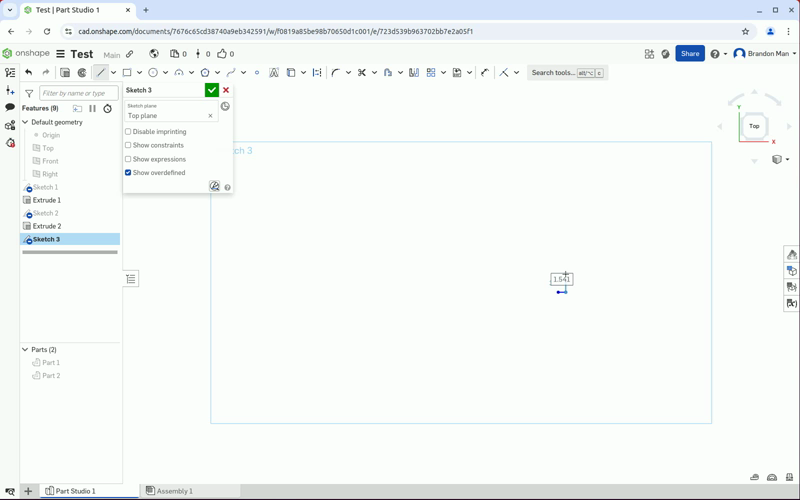
key_up(shift)
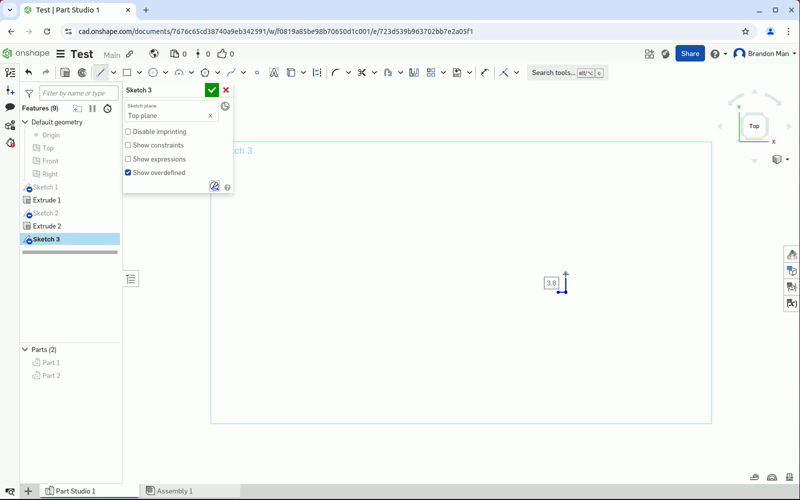
key_down(shift)
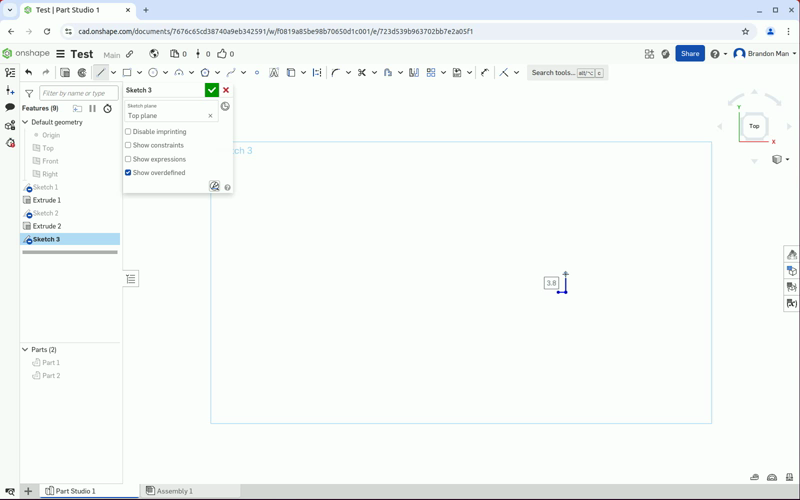
mouse_move(589, 273)
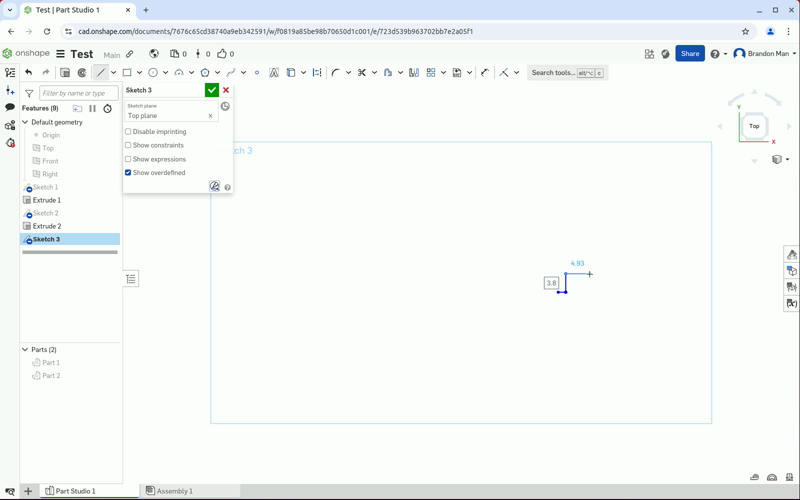
mouse_move(558, 273)
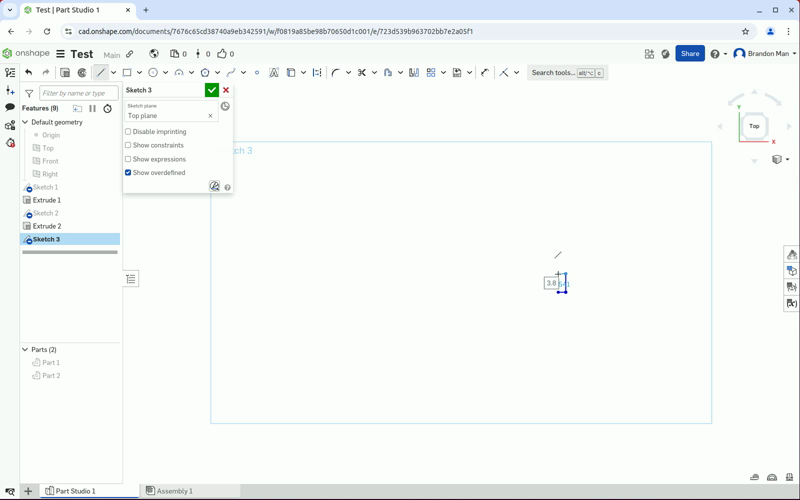
click(558, 273)
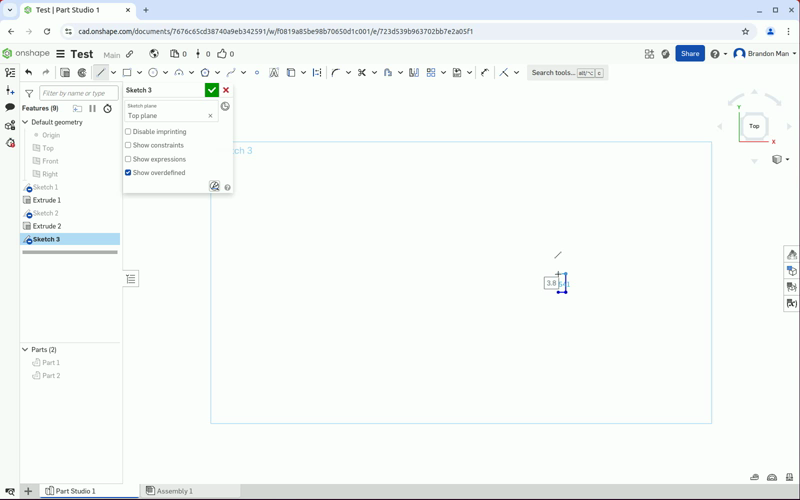
key_up(shift)
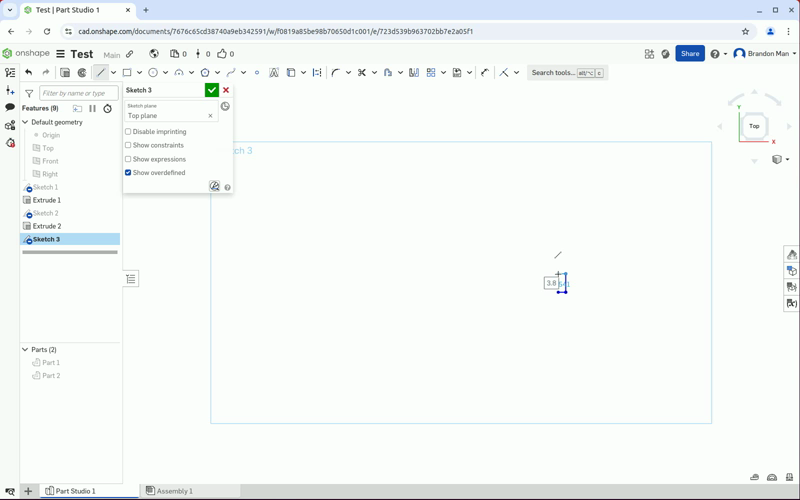
mouse_move(588, 273)
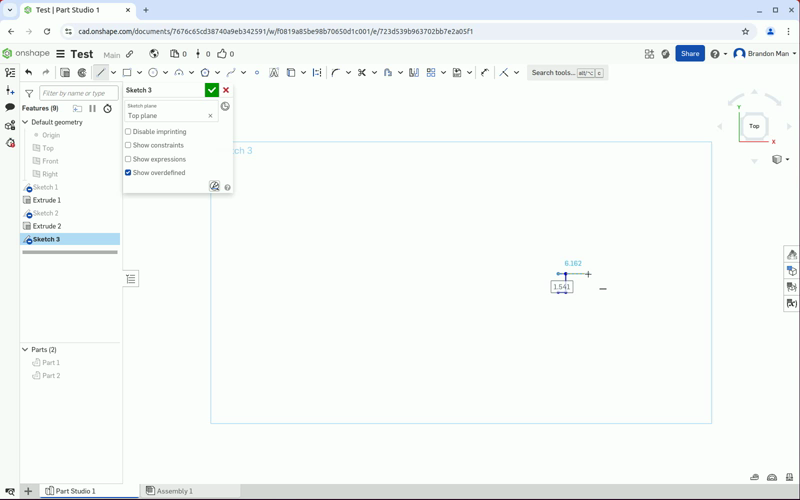
key_down(shift)
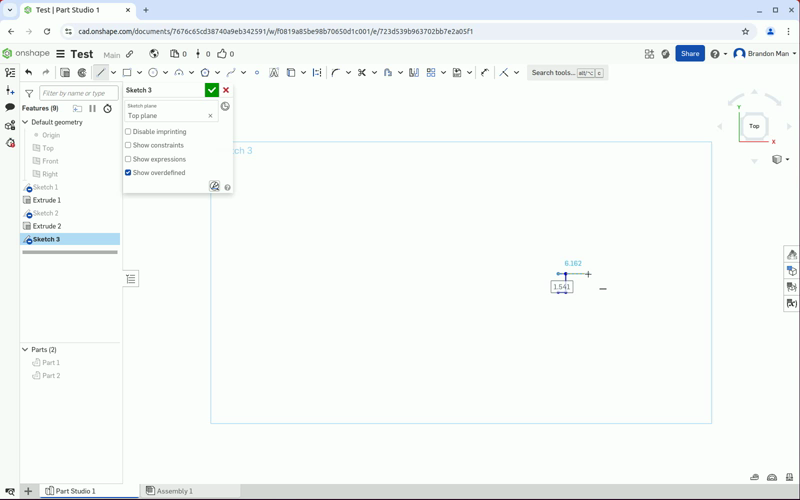
mouse_move(558, 292)
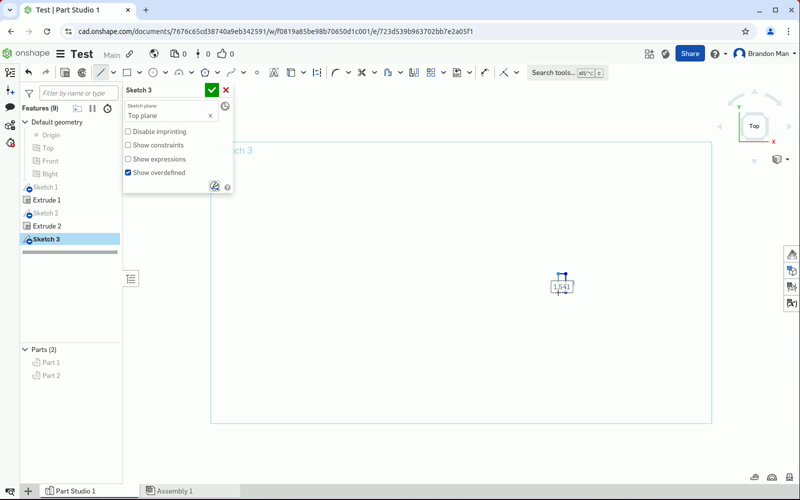
key_up(shift)
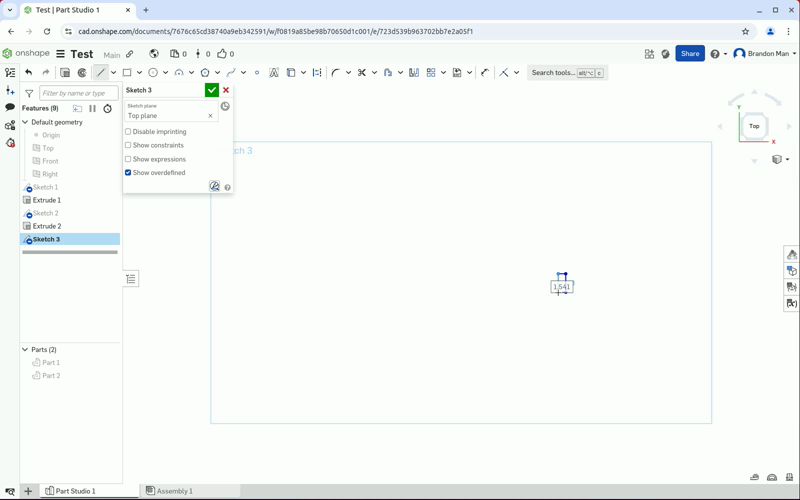
click(558, 292)
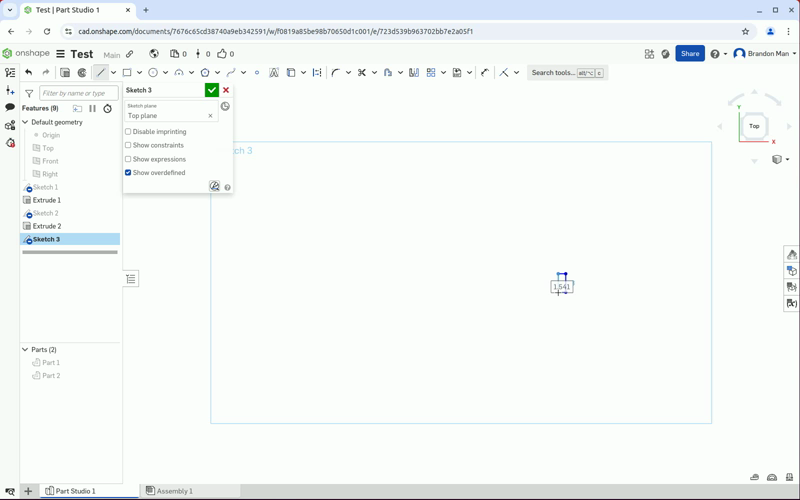
key(esc)
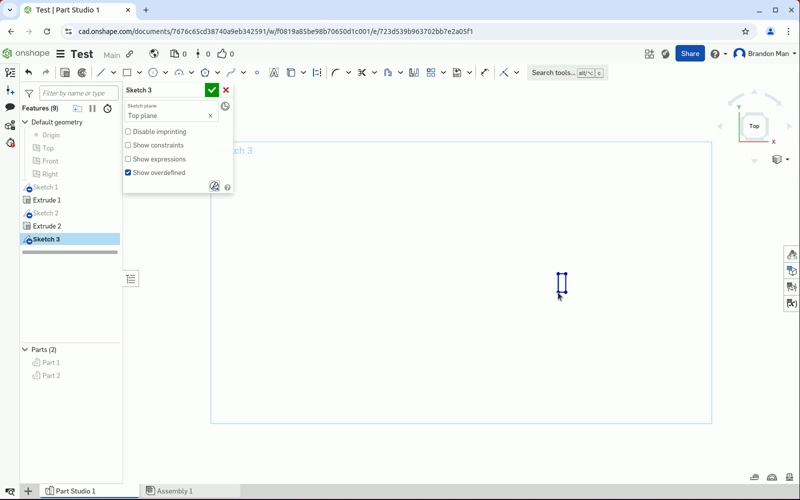
mouse_move(564, 275)
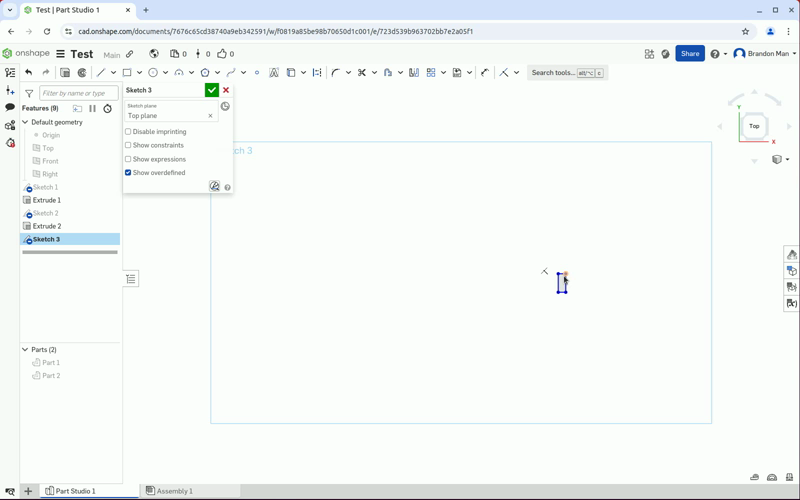
scroll(6)
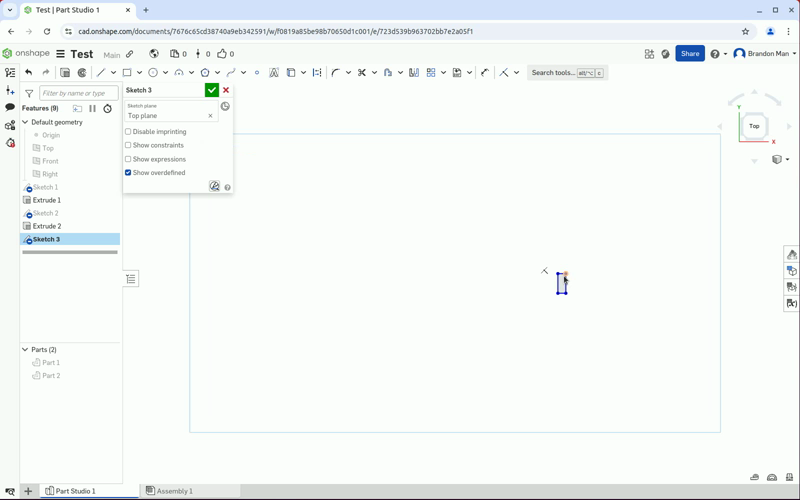
scroll(6)
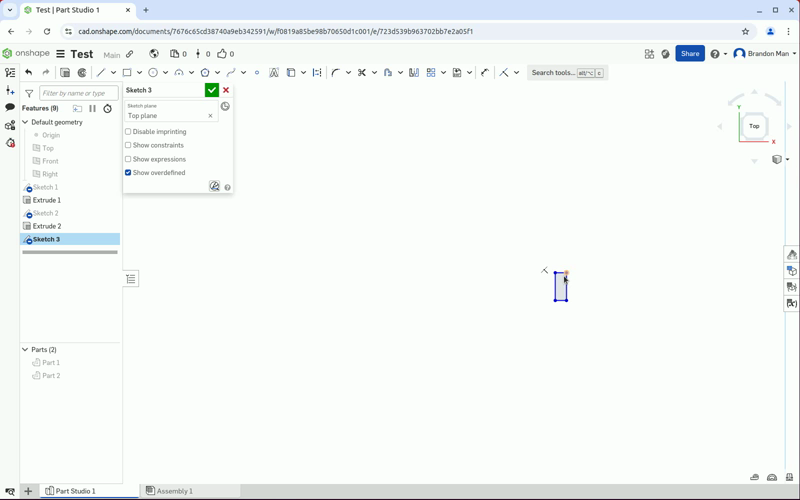
scroll(6)
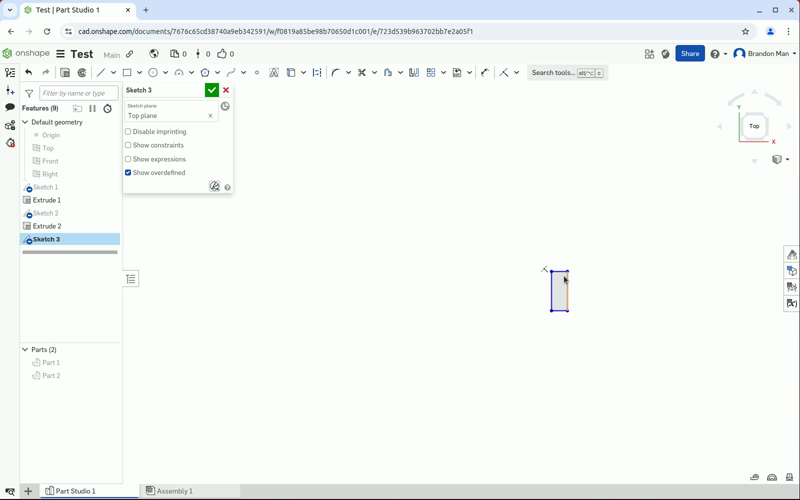
scroll(6)
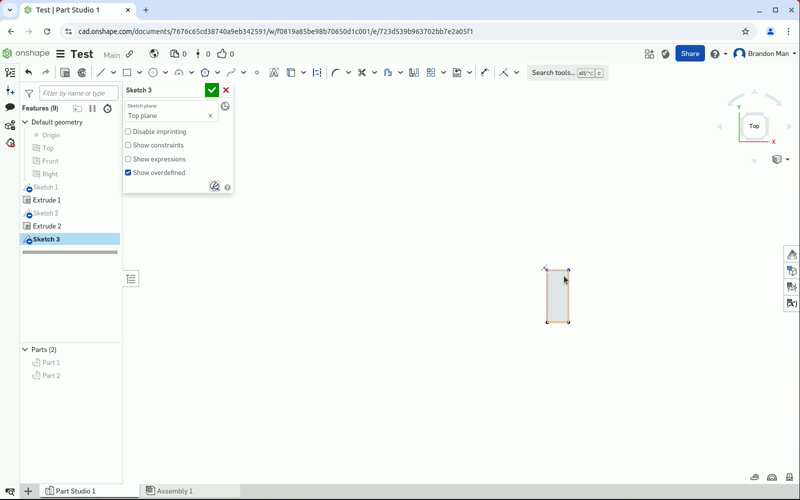
scroll(6)
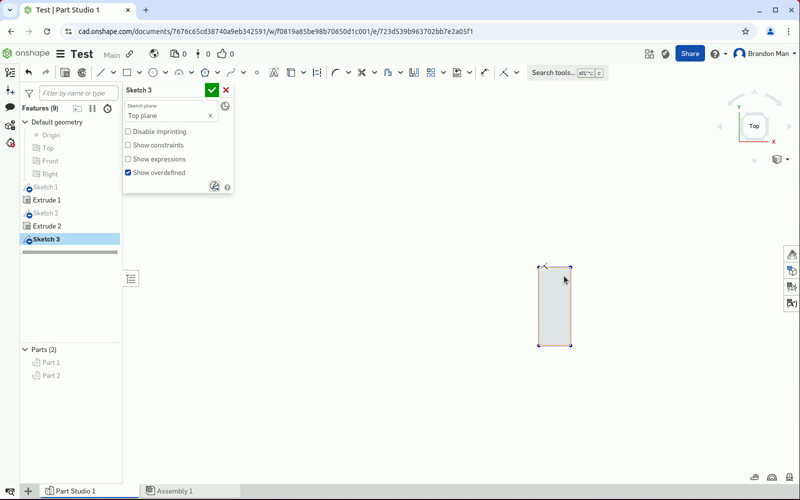
scroll(6)
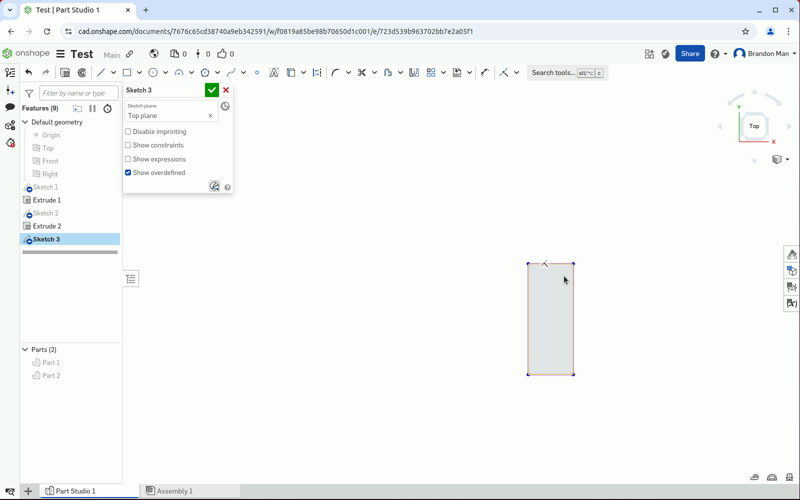
scroll(6)
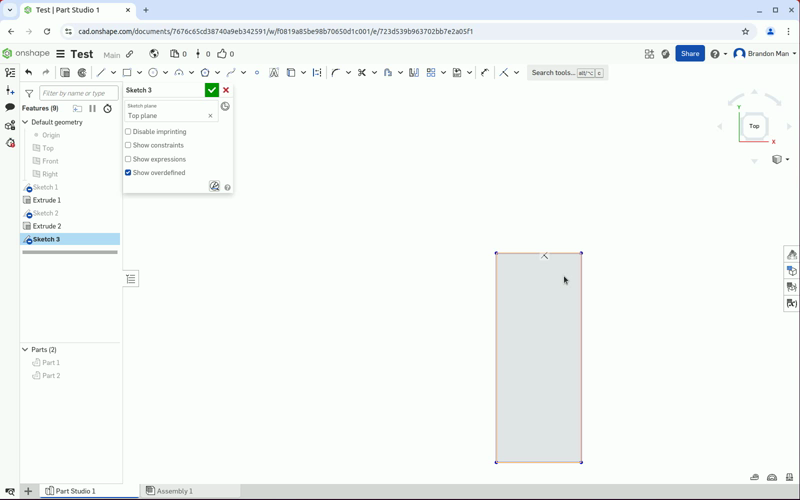
click(564, 275)
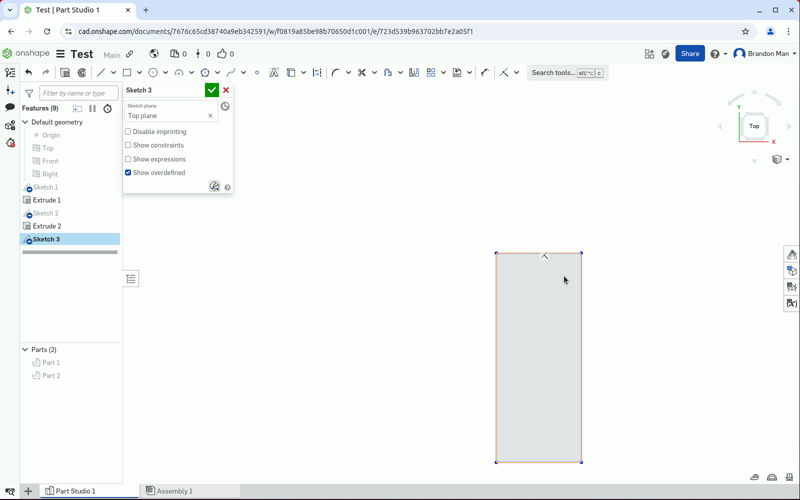
scroll(-6)
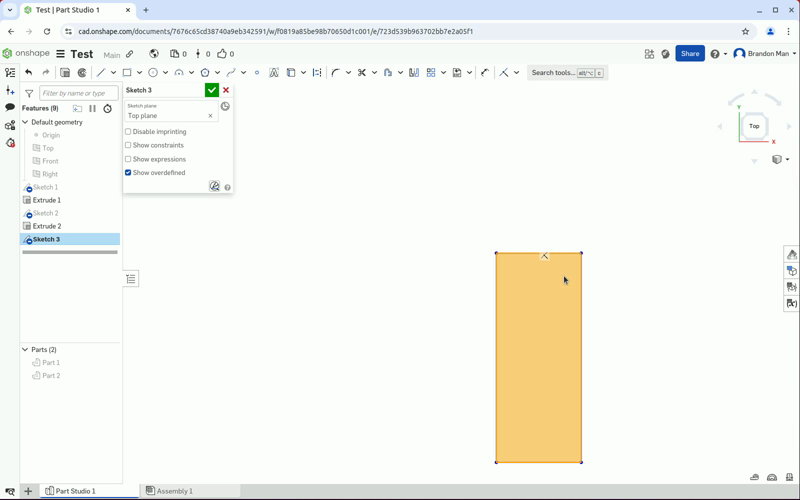
scroll(-6)
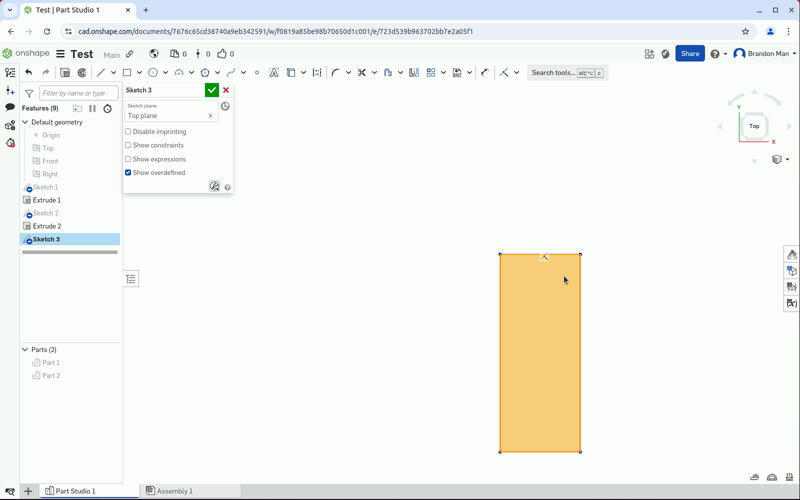
scroll(-6)
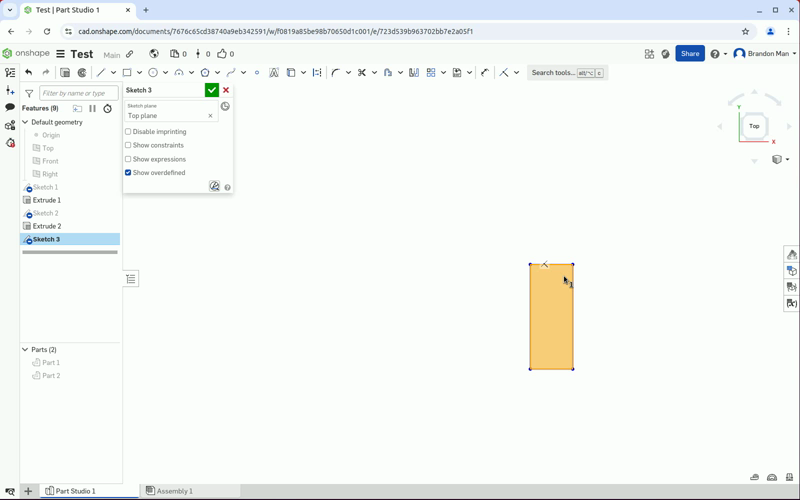
scroll(-6)
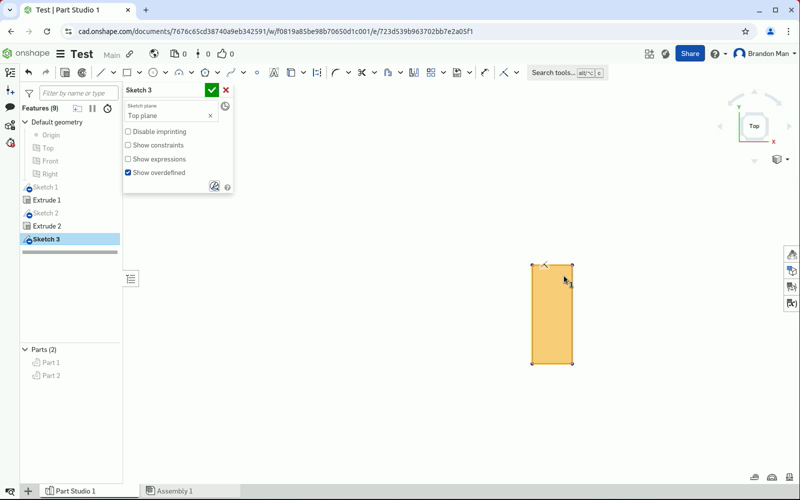
scroll(-6)
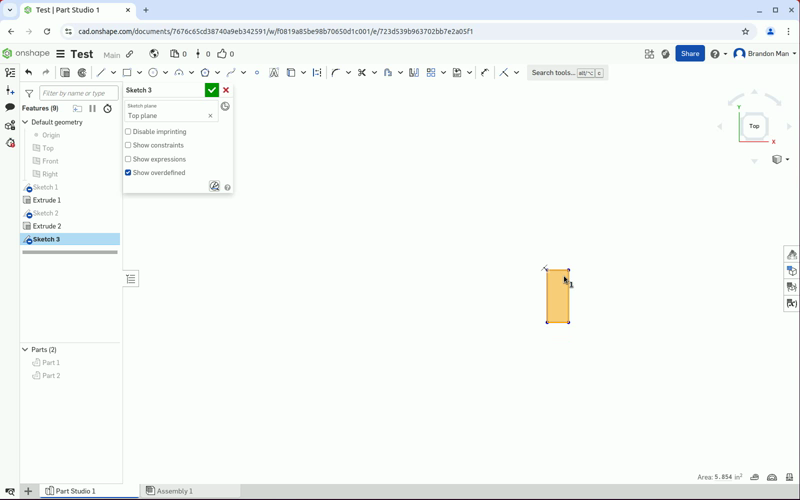
scroll(-6)
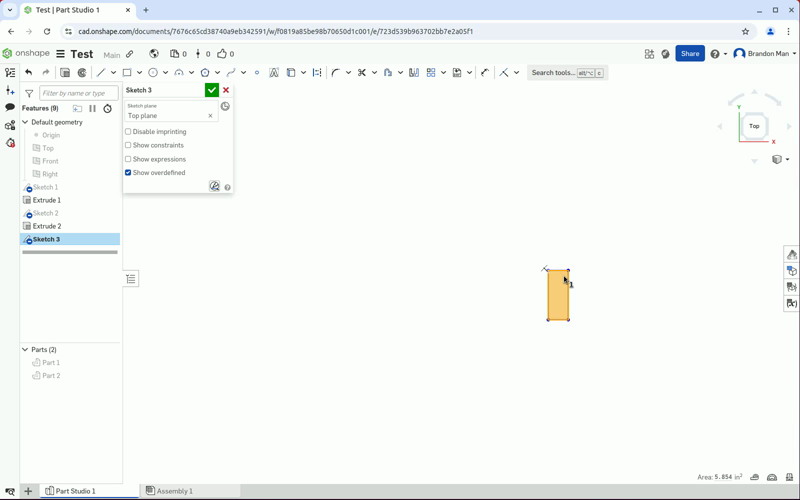
scroll(-6)
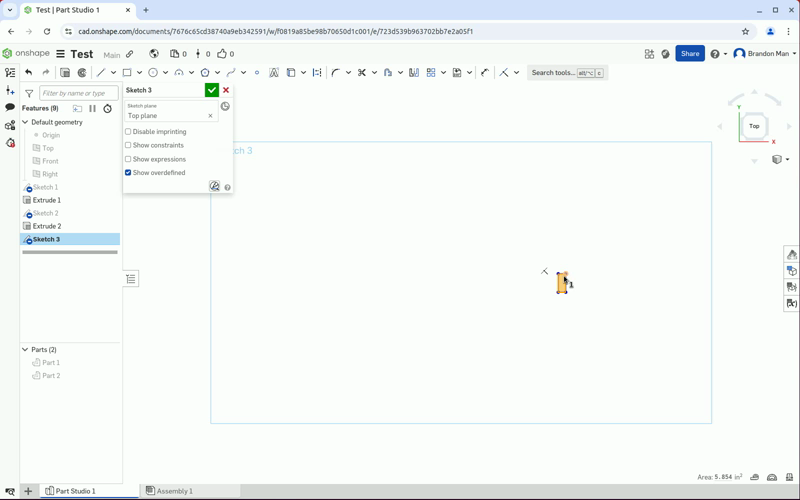
mouse_move(73, 352)
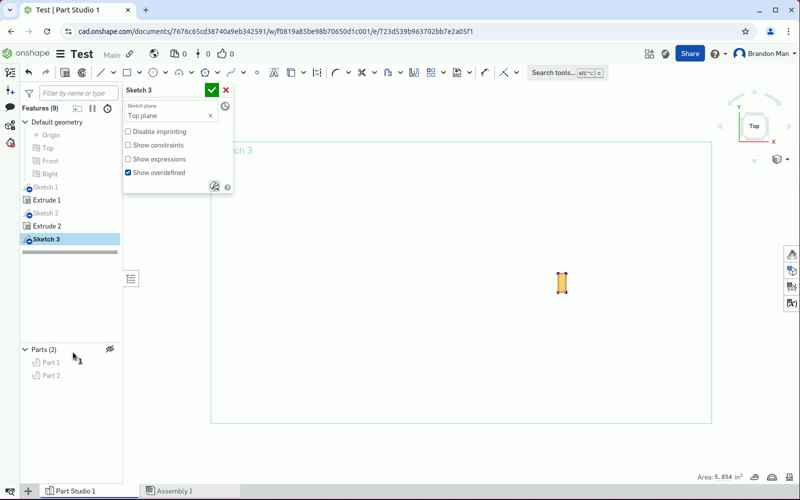
key(shift+y)
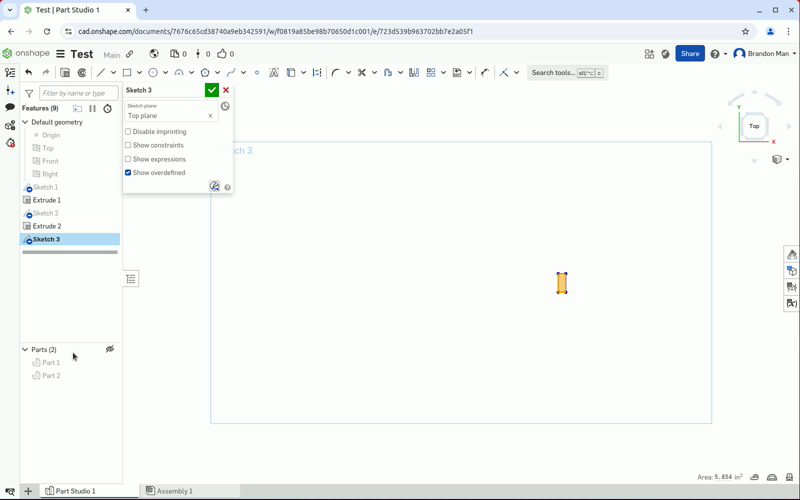
key(shift+e)
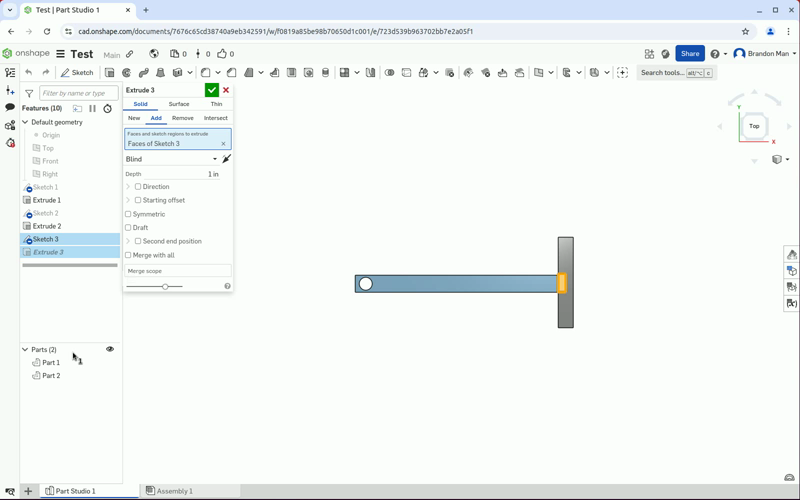
mouse_move(143, 106)
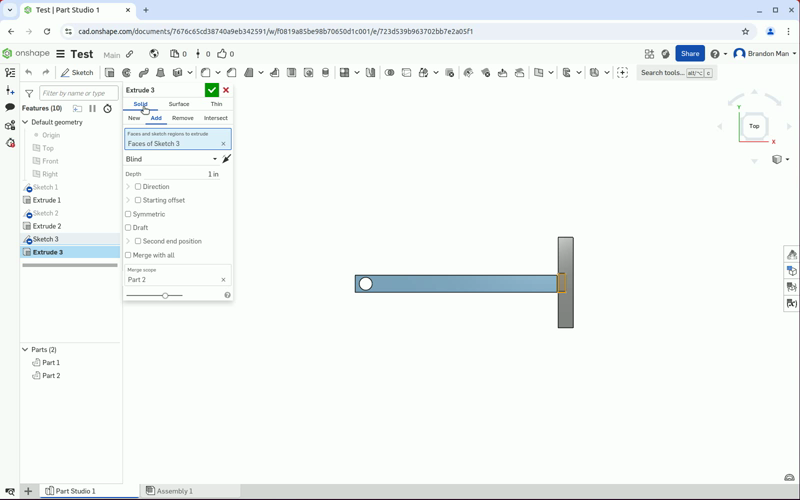
click(143, 106)
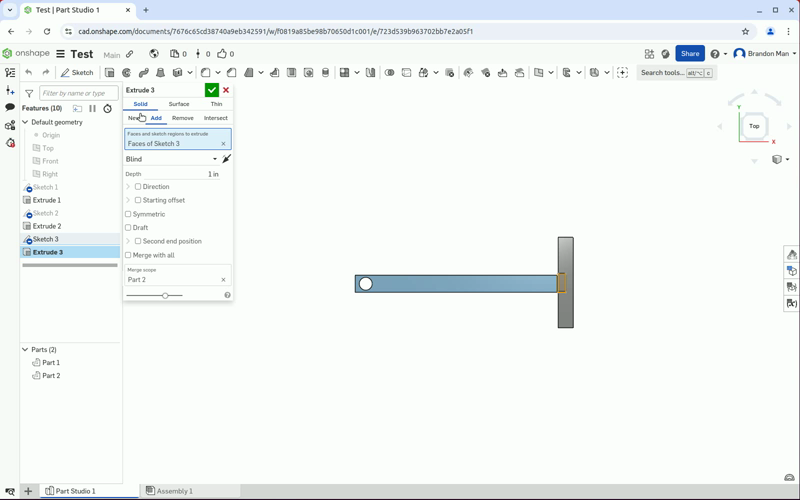
mouse_move(137, 120)
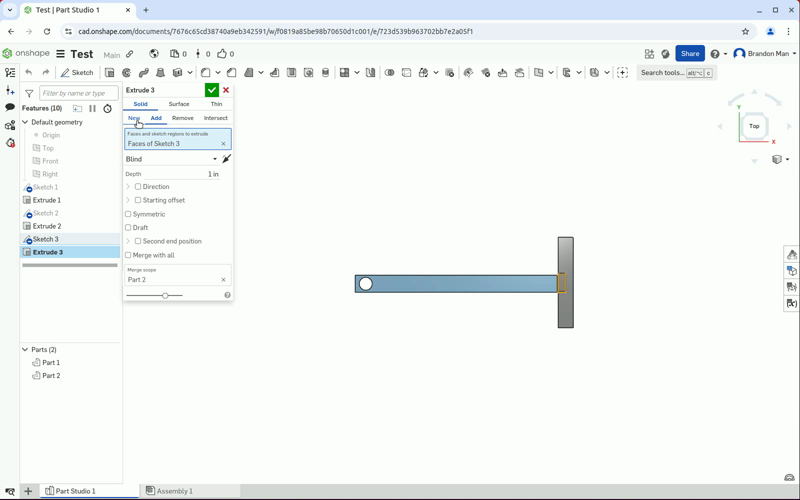
click(137, 120)
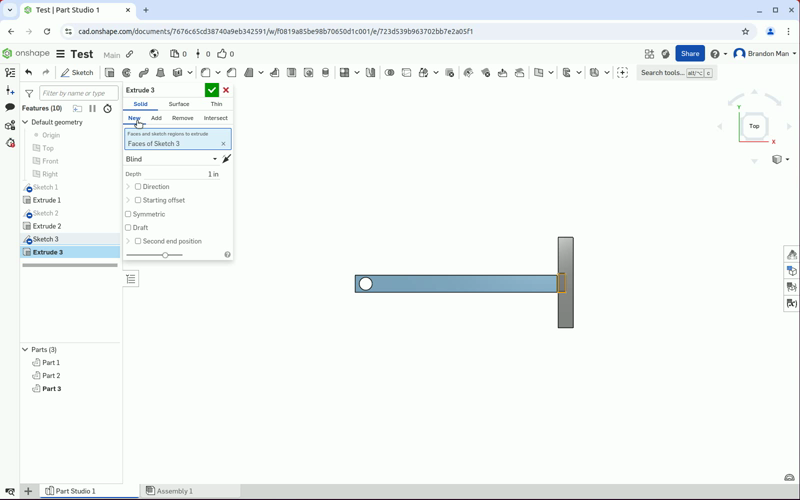
key(tab, 4)
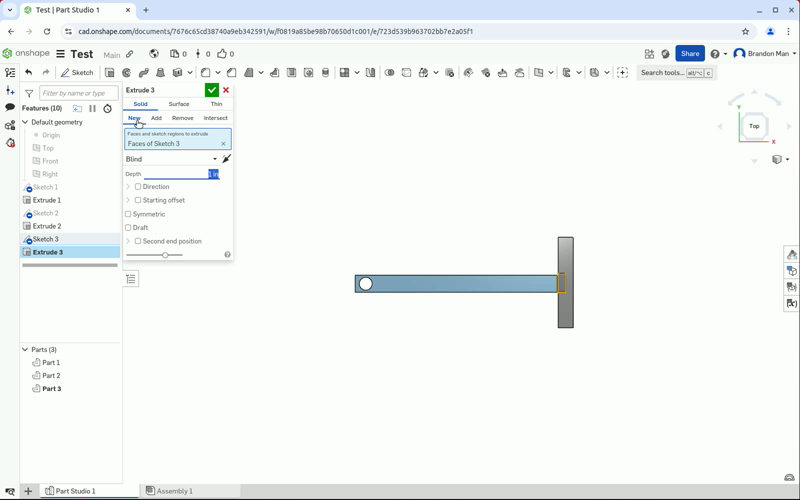
text(18.535)
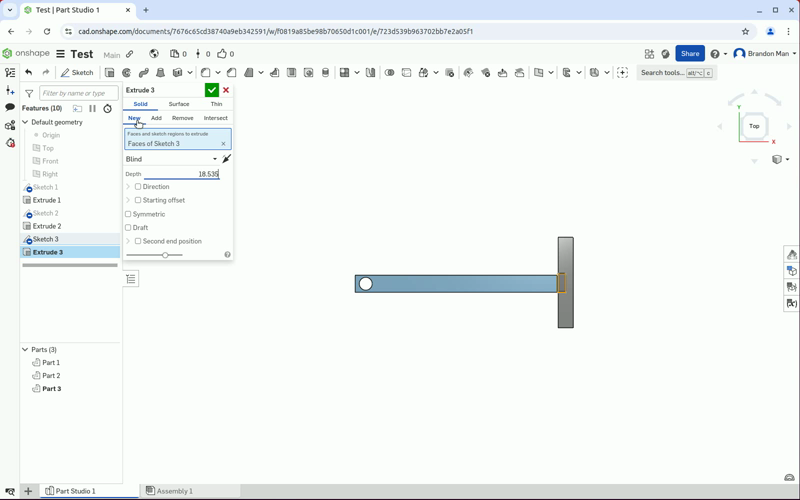
key(enter)
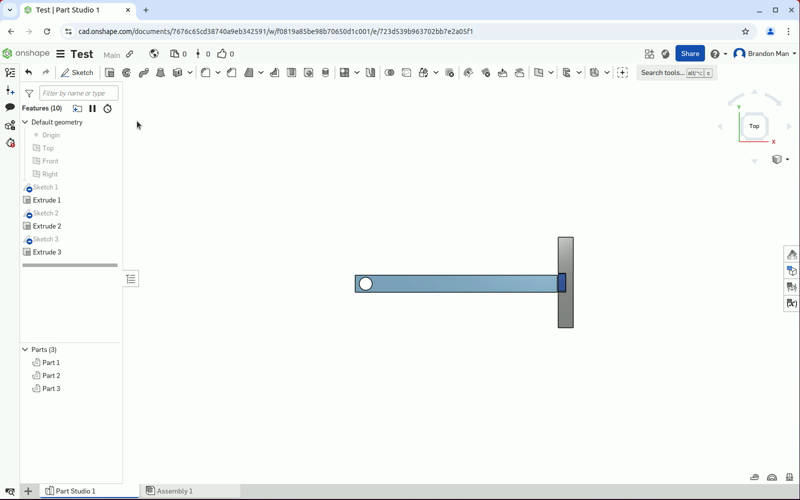
key(shift+h)
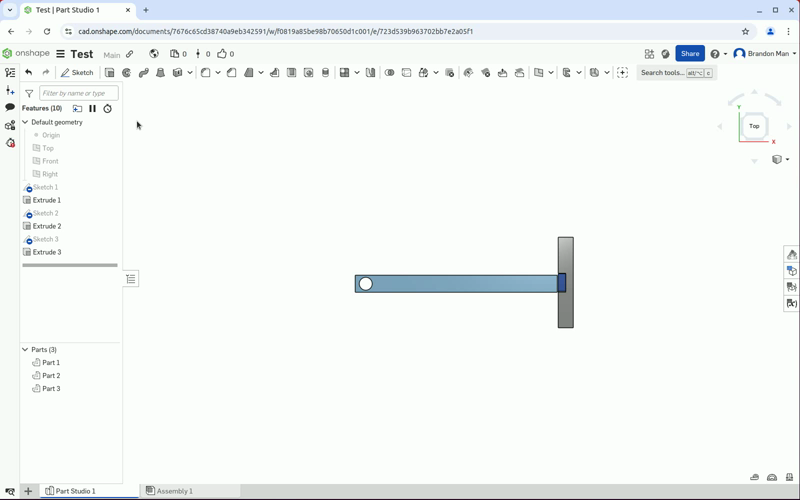
key(shift+h)
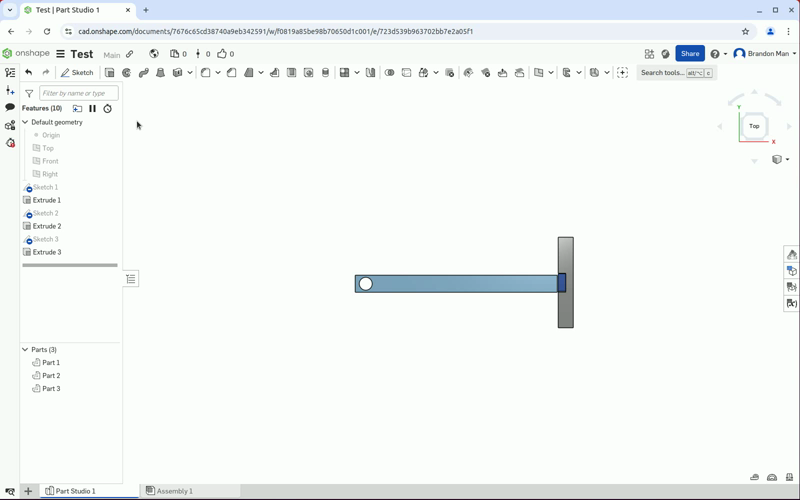
mouse_move(73, 189)
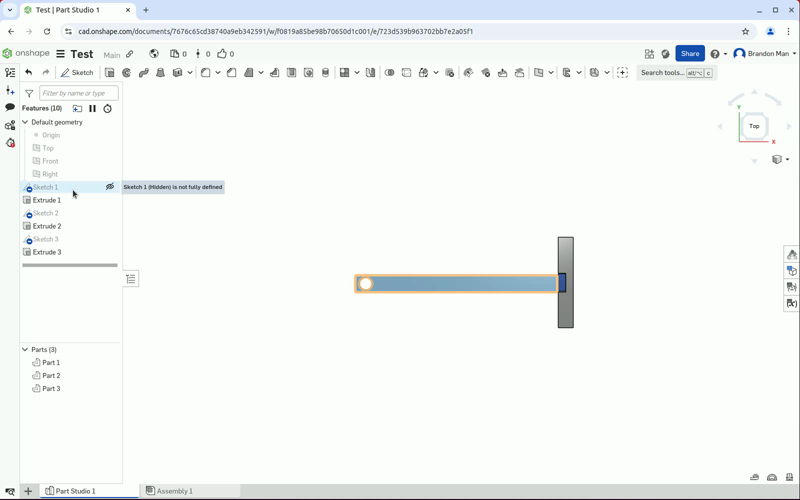
click(73, 189)
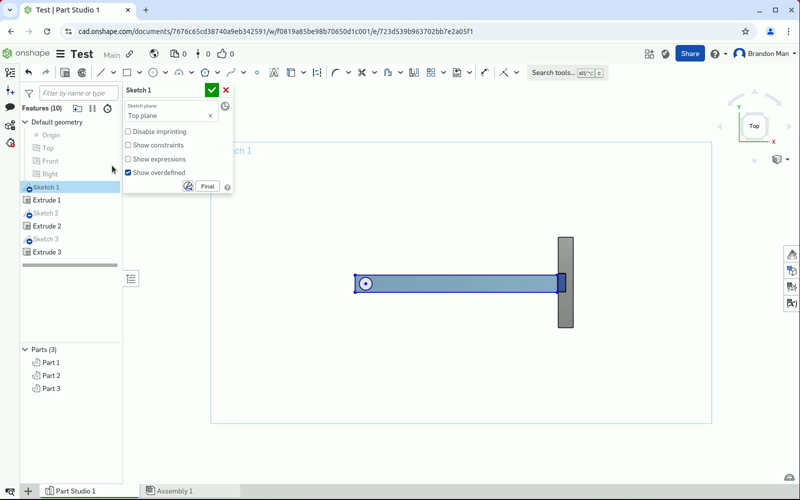
mouse_move(229, 92)
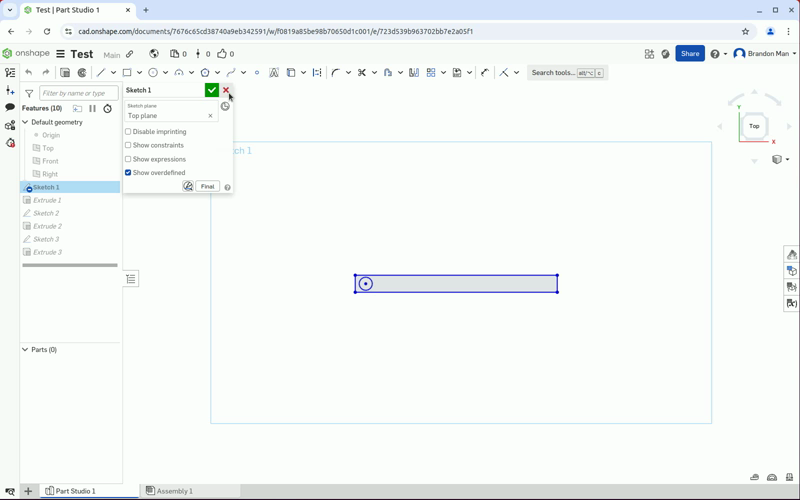
click(229, 92)
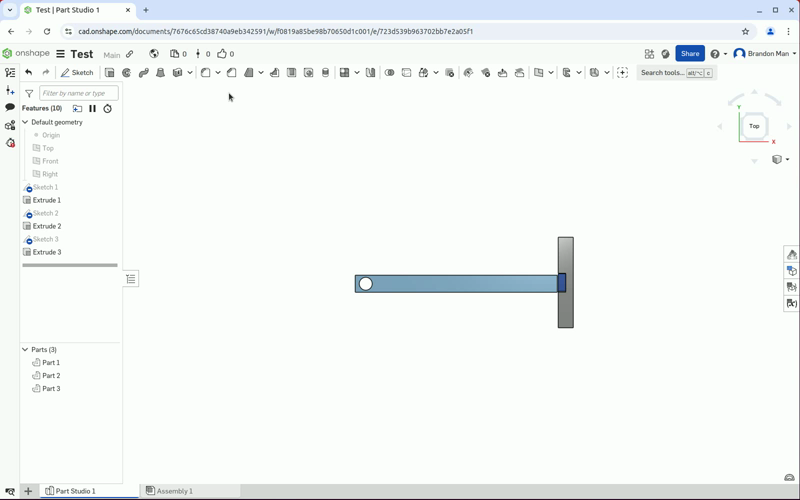
mouse_move(73, 352)
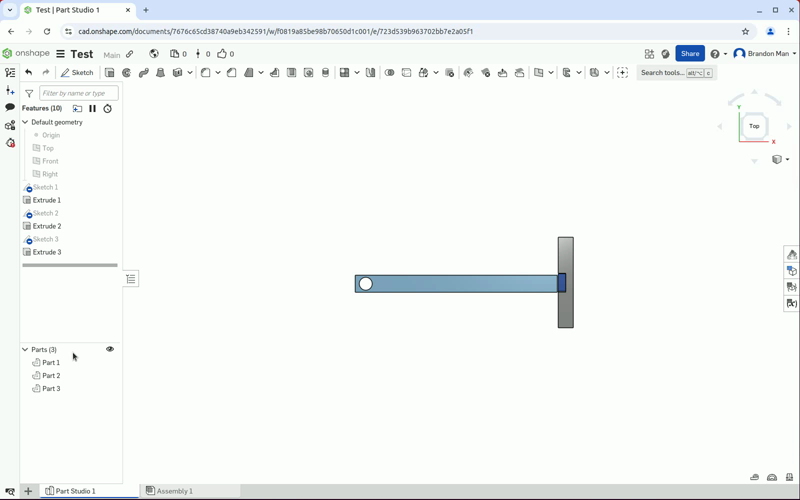
key(y)
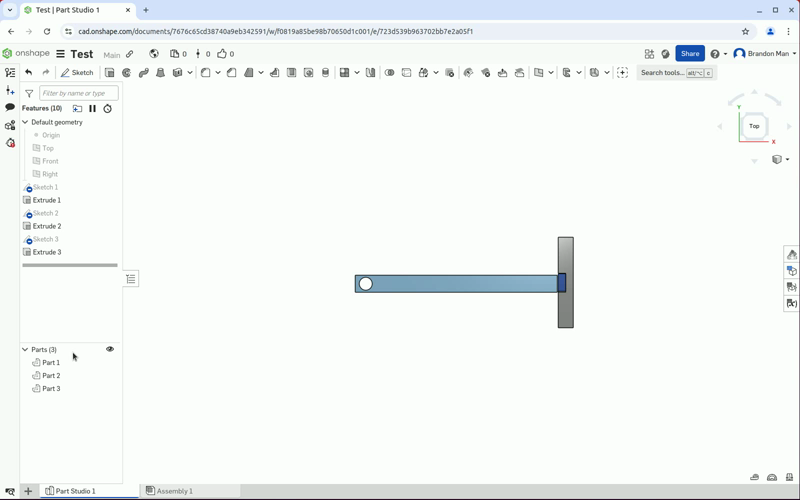
key(shift+p)
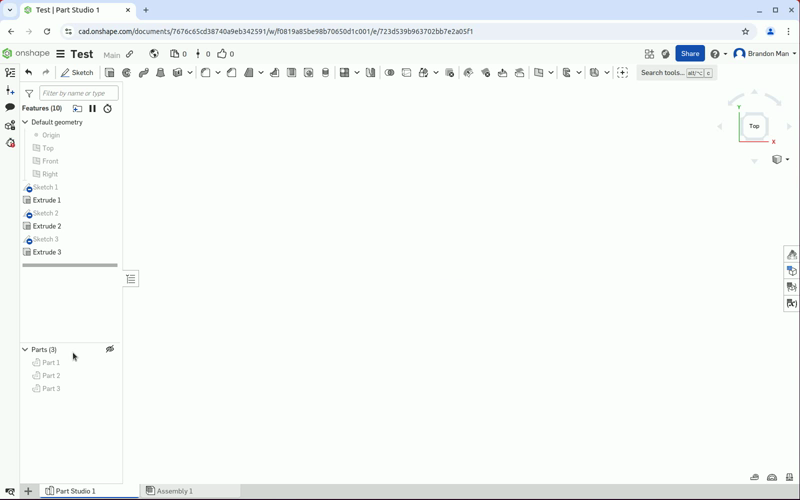
key(space)
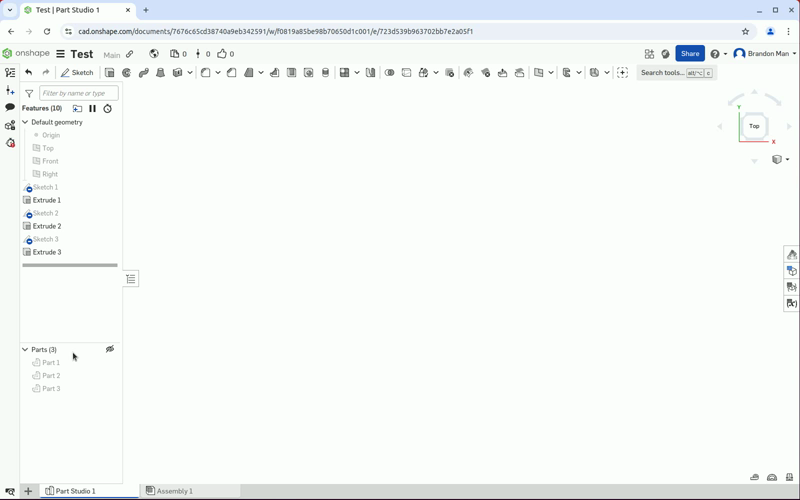
key_down(shift)
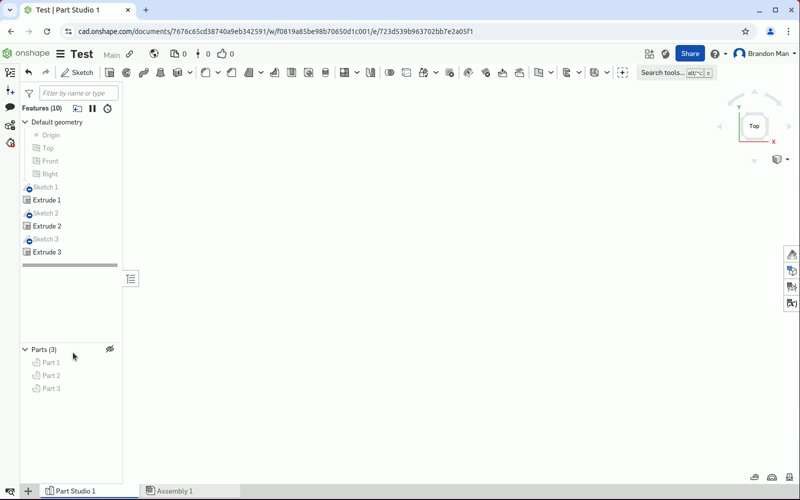
key(up)
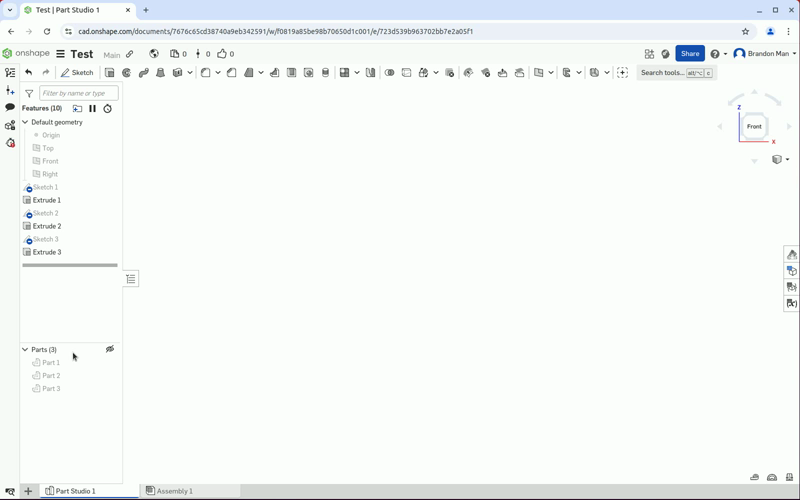
key_up(shift)
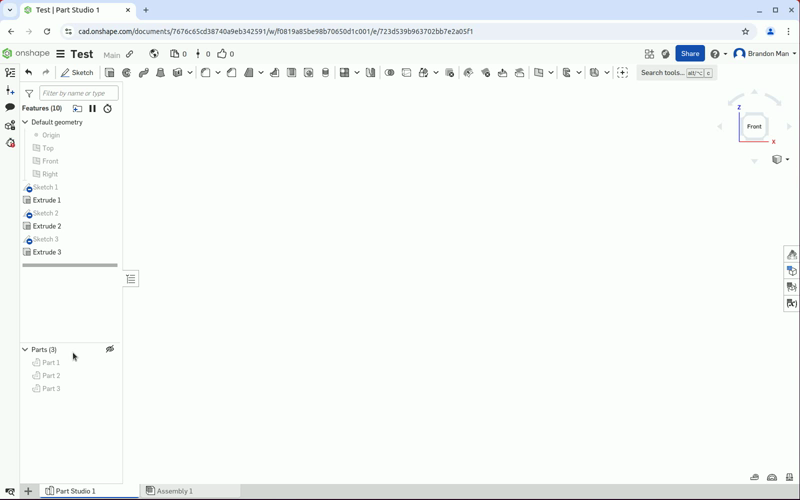
key(space)
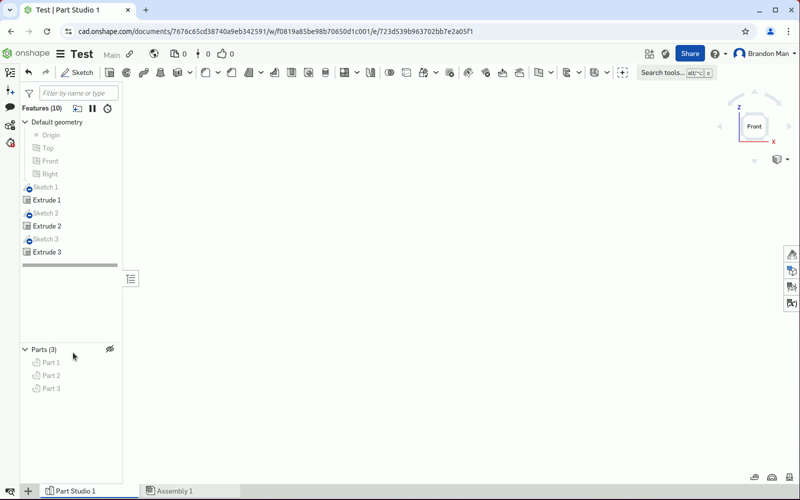
key_down(shift)
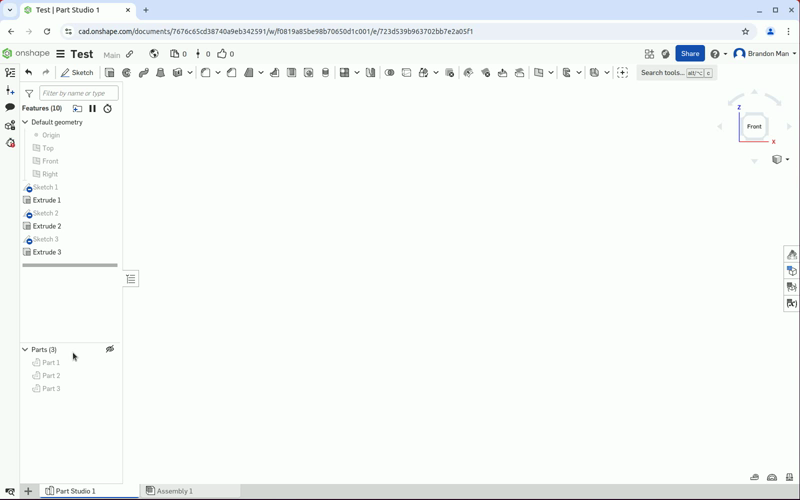
key(left)
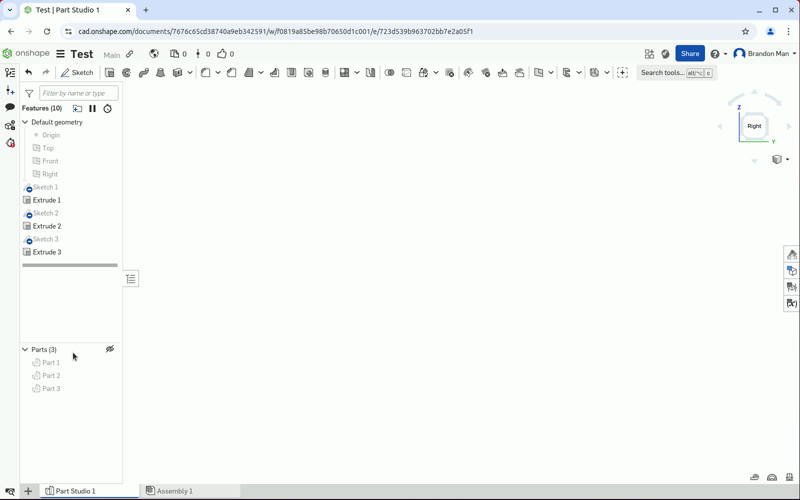
key_up(shift)
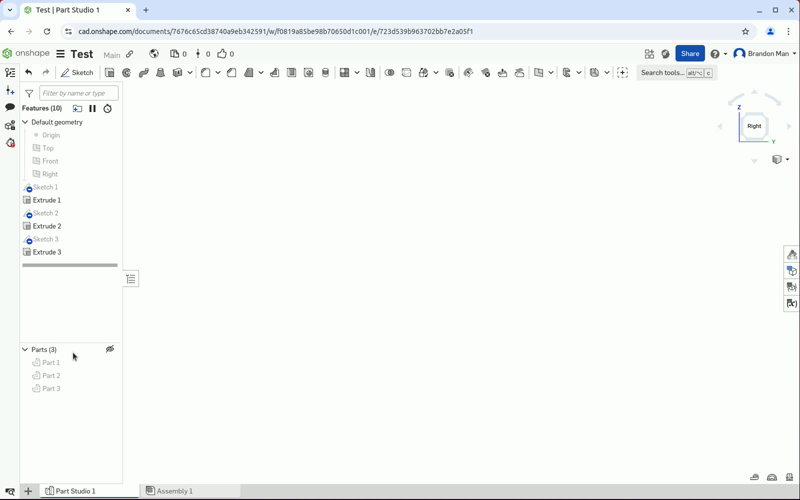
mouse_move(73, 352)
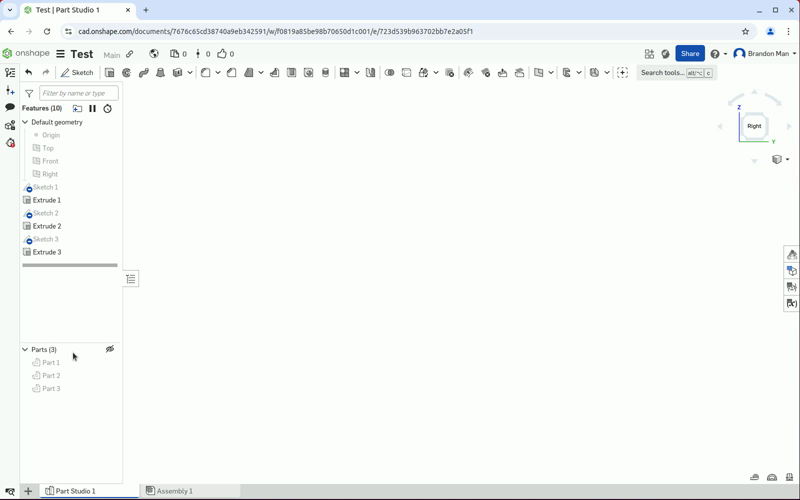
key(shift+y)
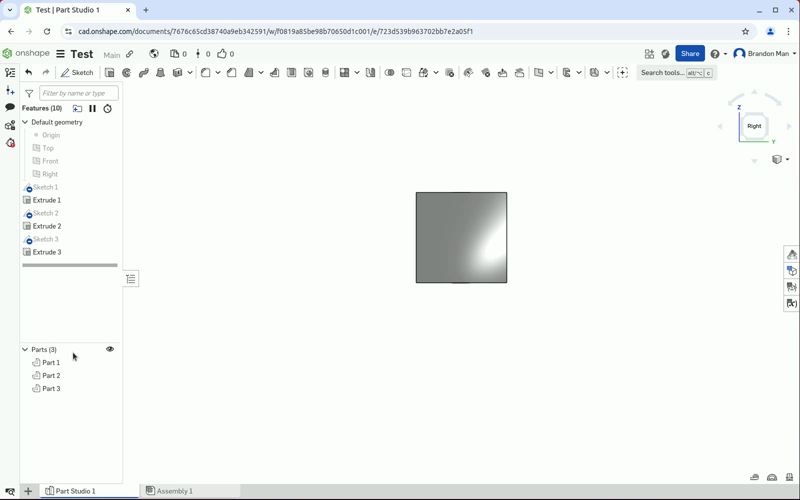
mouse_move(541, 75)
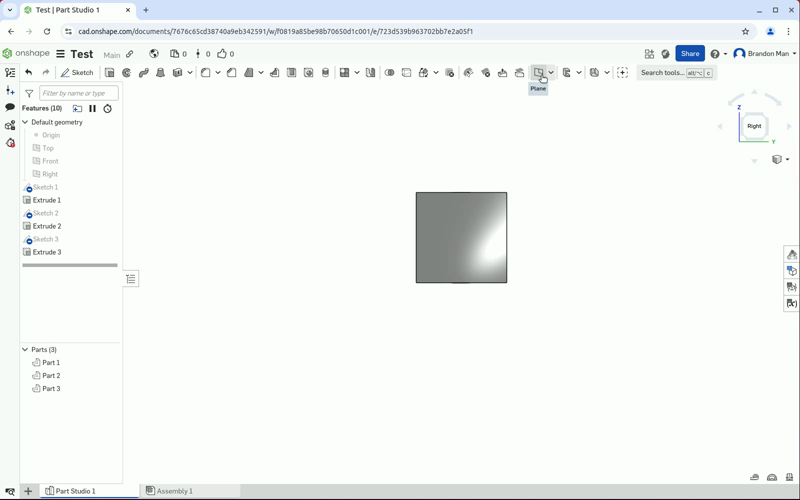
click(541, 75)
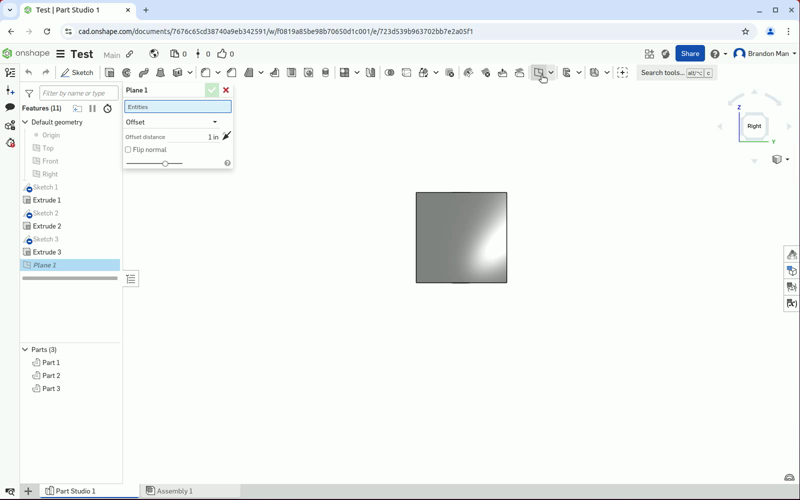
mouse_move(73, 176)
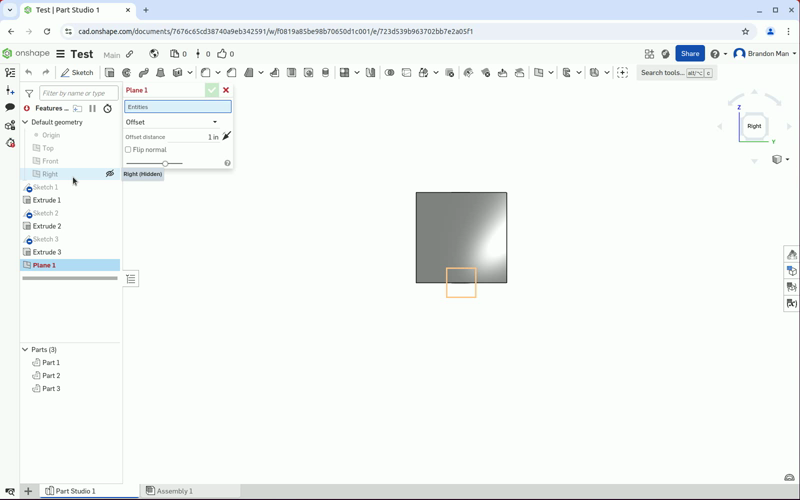
click(73, 176)
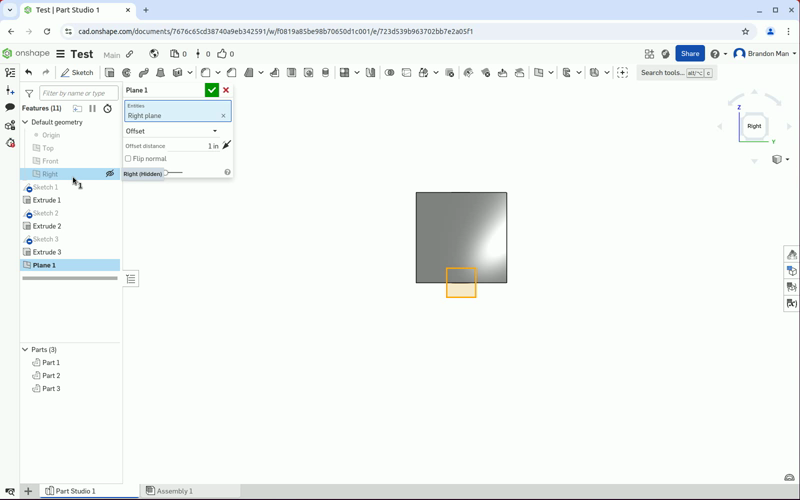
key(tab, 2)
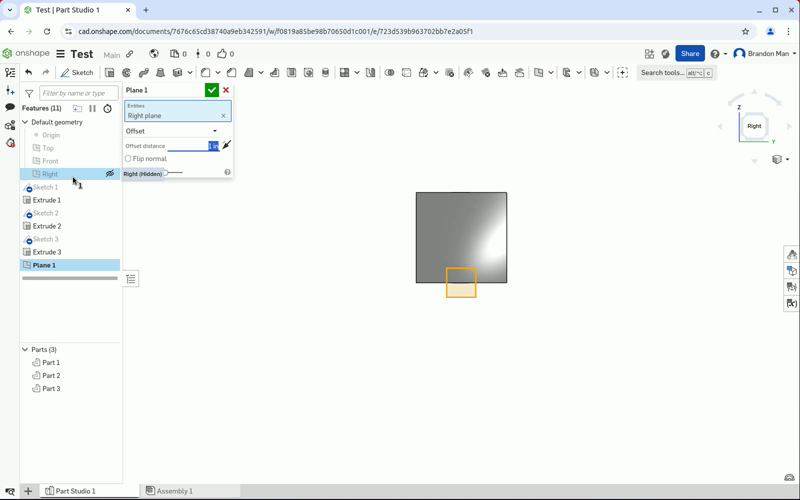
text(19.966)
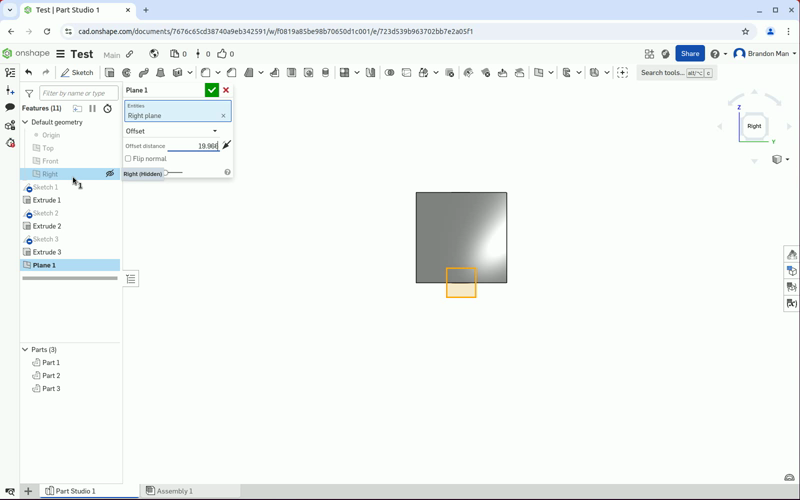
key(enter, 2)
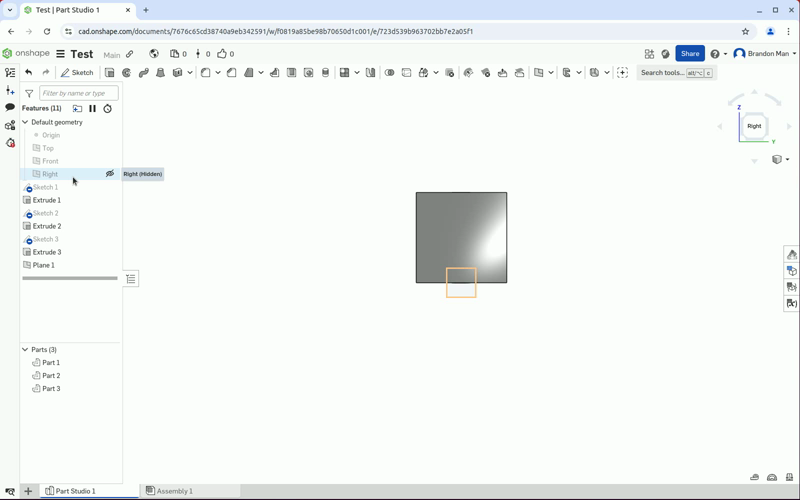
key(shift+s)
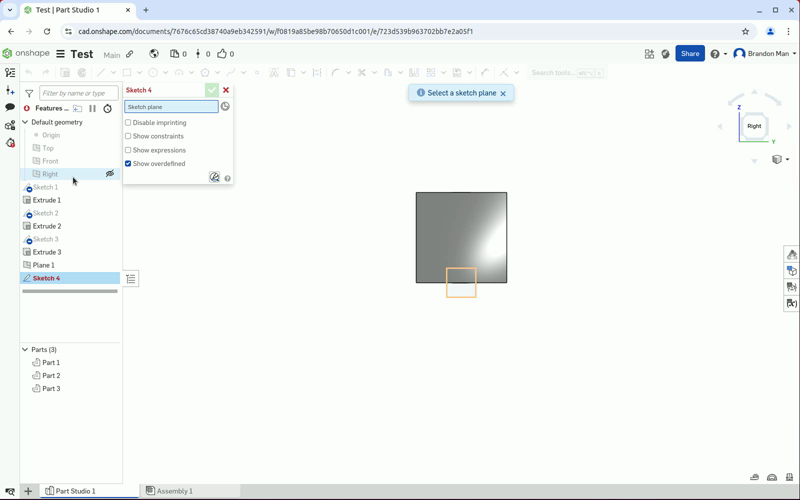
mouse_move(73, 267)
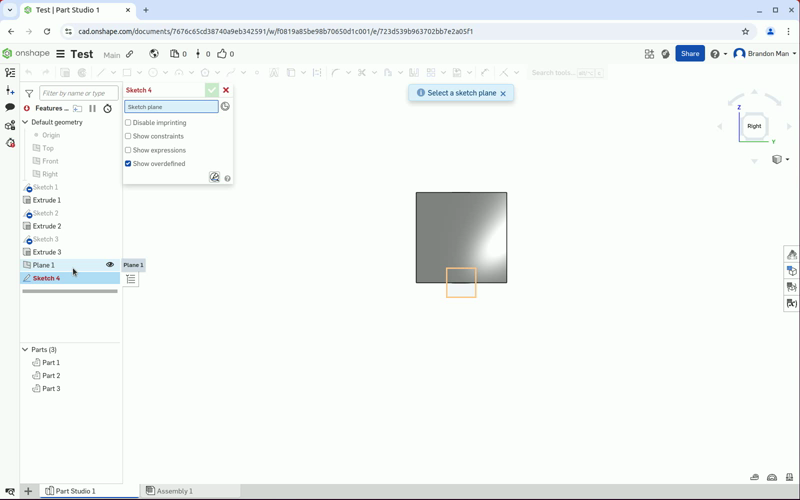
click(73, 267)
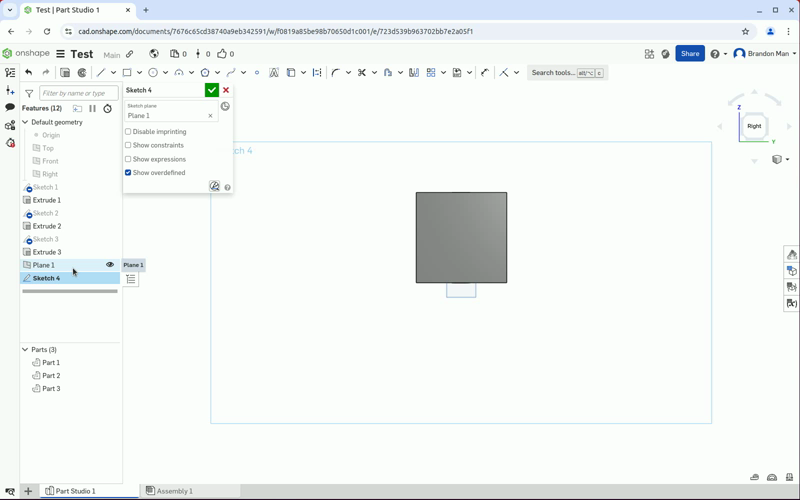
mouse_move(73, 352)
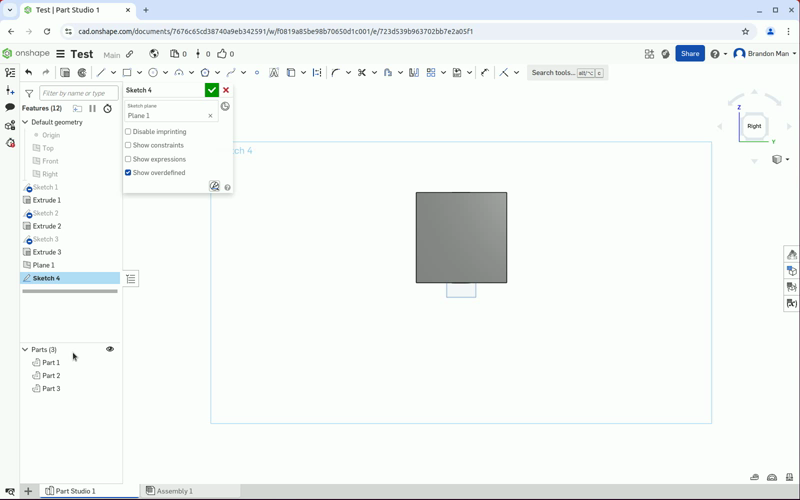
key(y)
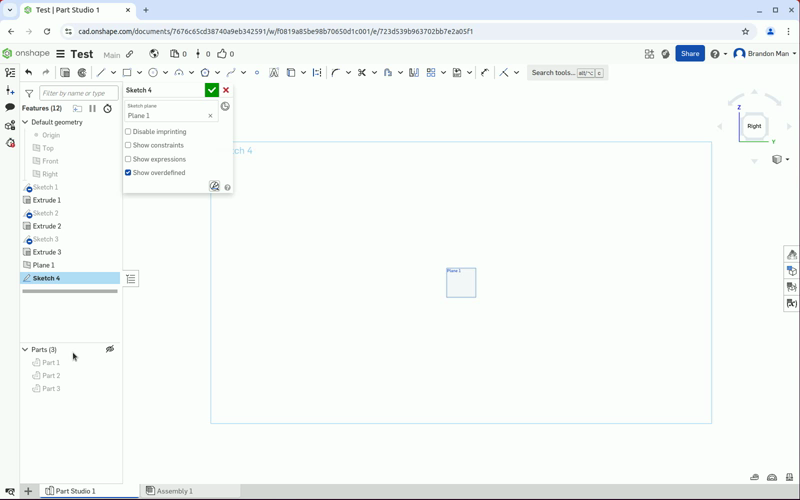
key(l)
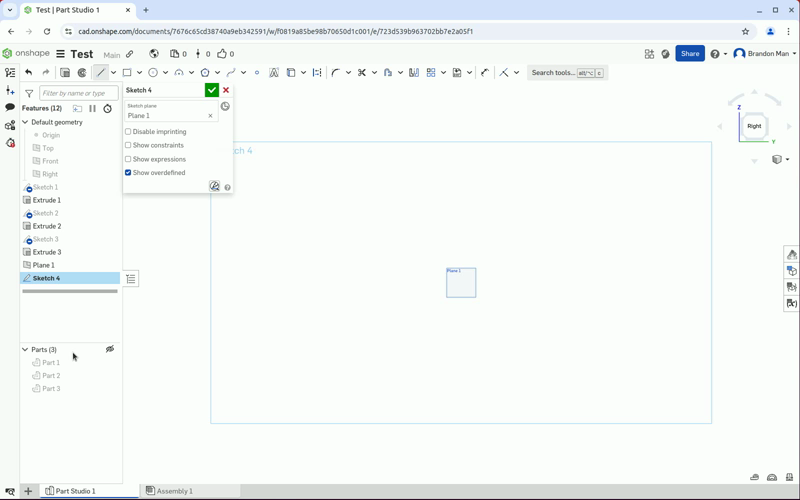
key_down(shift)
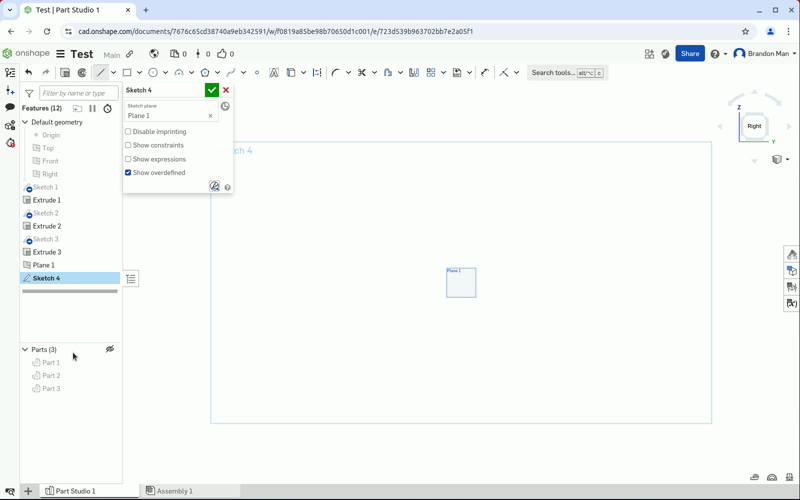
mouse_move(416, 388)
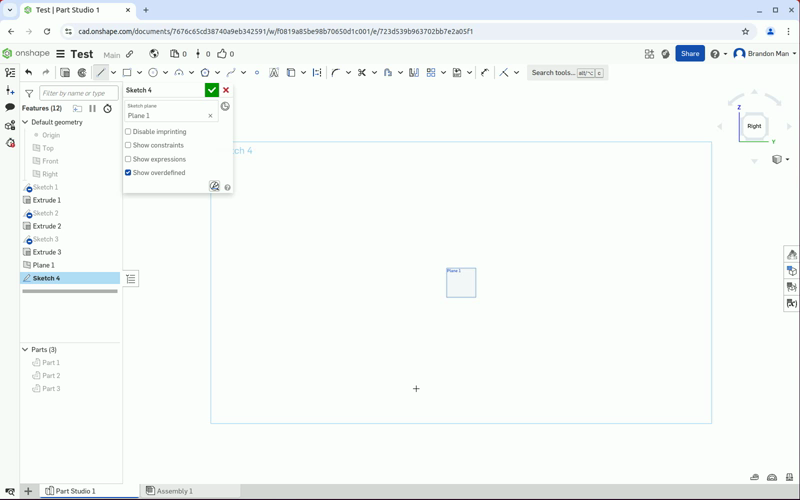
click(416, 388)
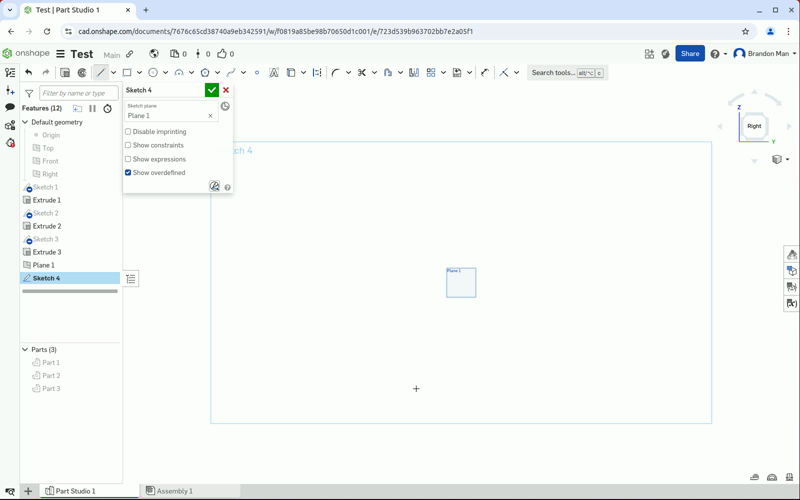
key_up(shift)
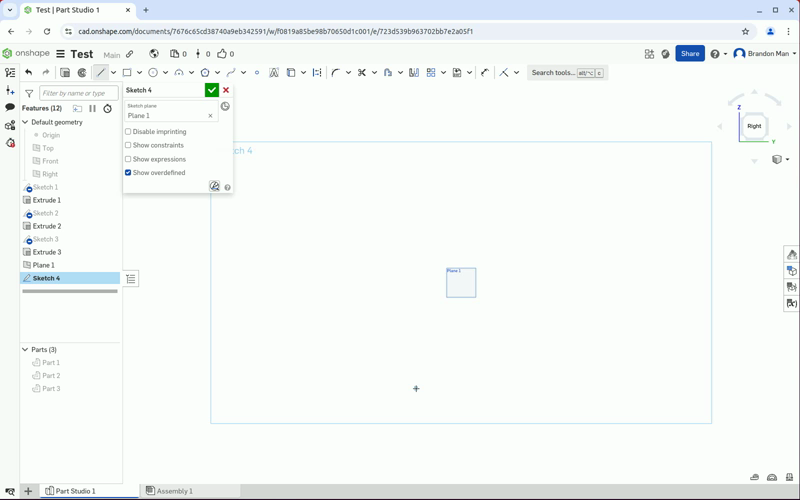
key_down(shift)
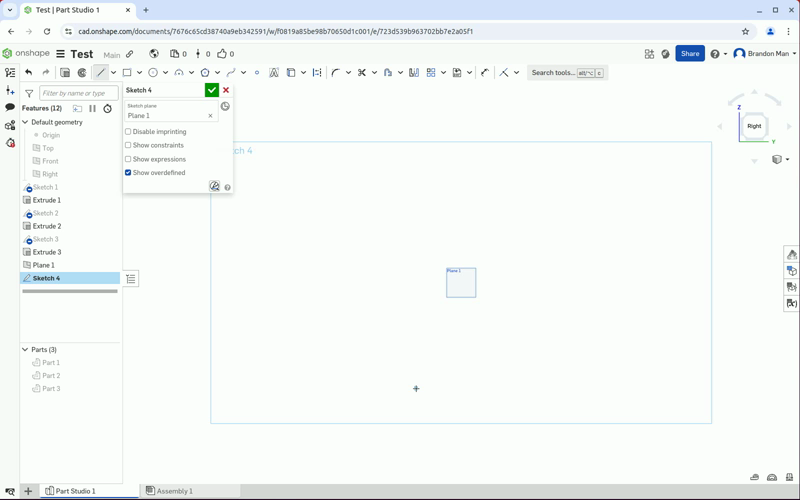
mouse_move(446, 388)
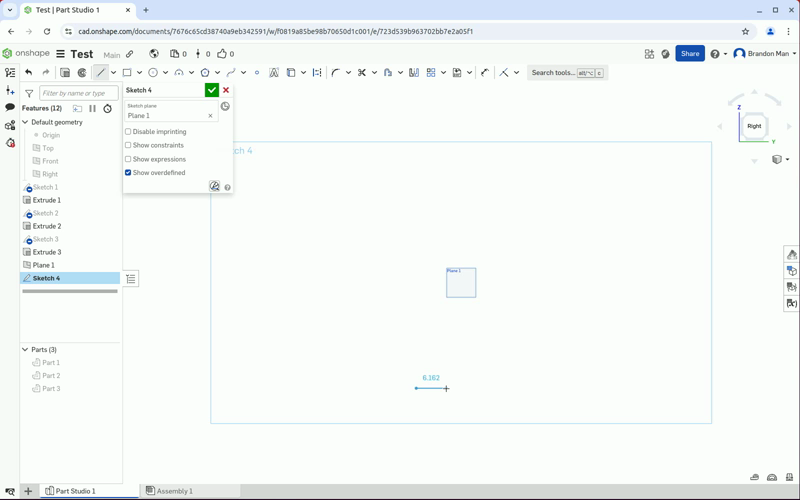
mouse_move(431, 388)
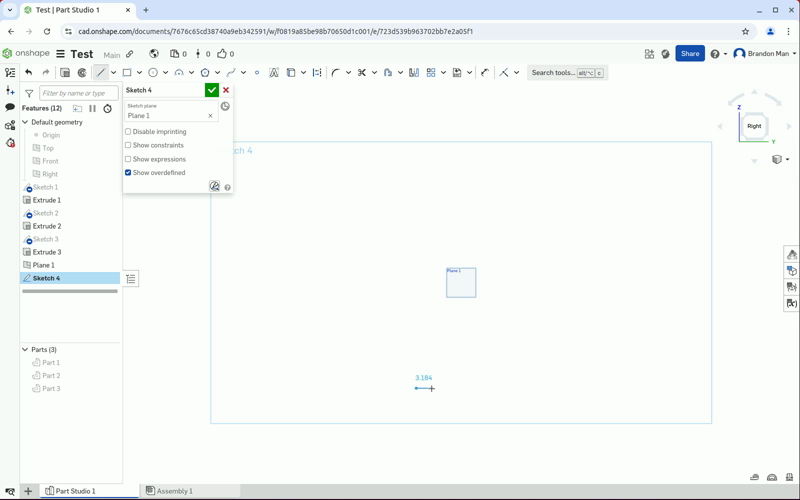
click(431, 388)
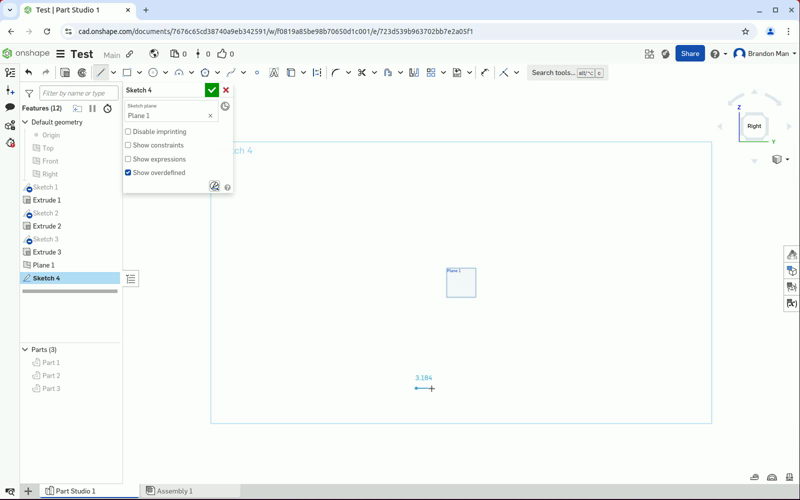
key_up(shift)
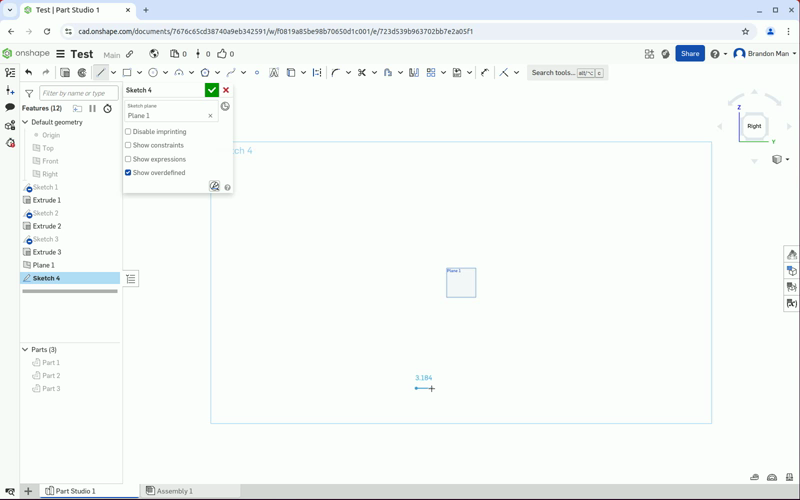
key_down(shift)
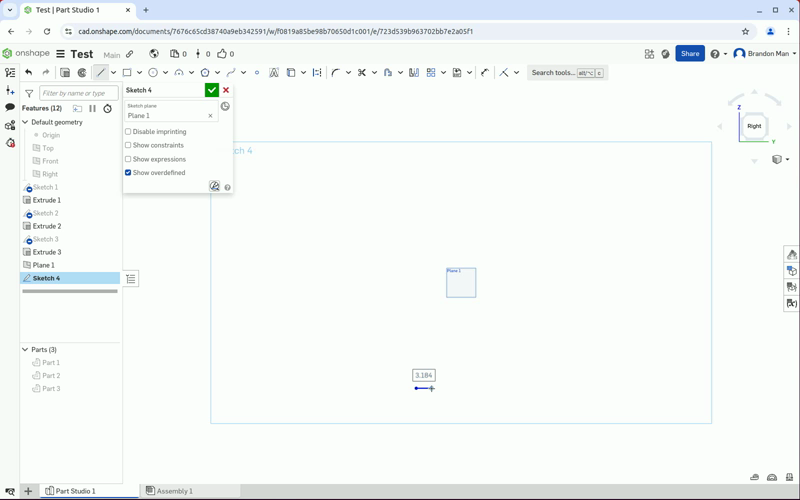
mouse_move(431, 298)
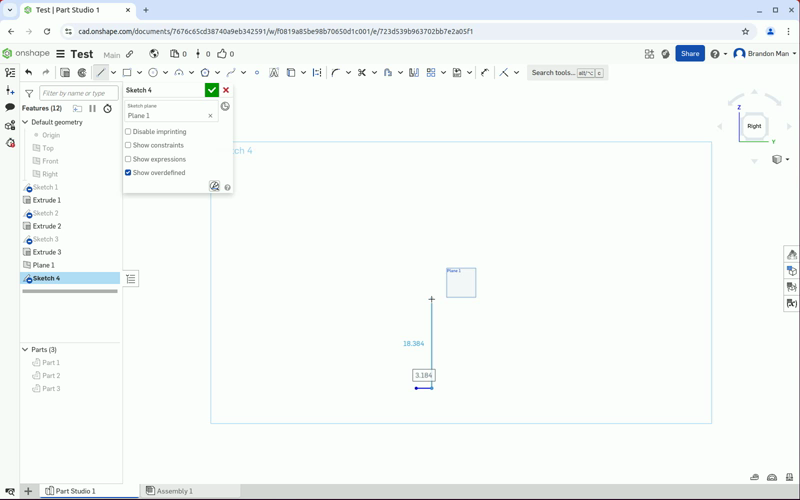
click(431, 298)
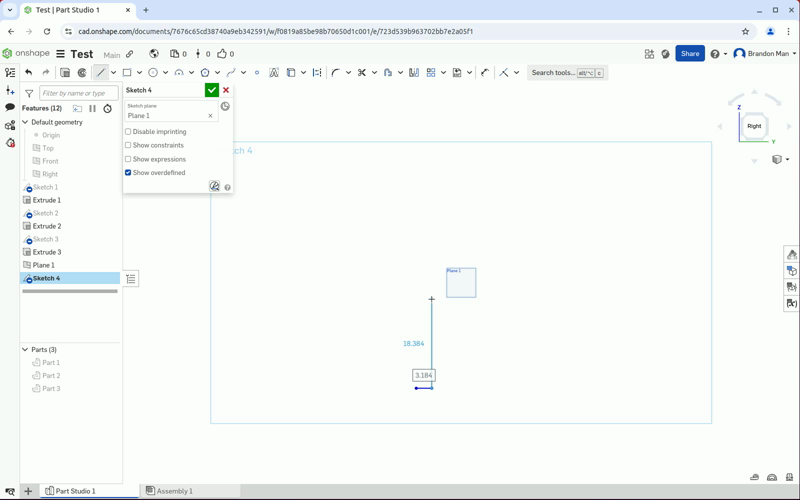
key_up(shift)
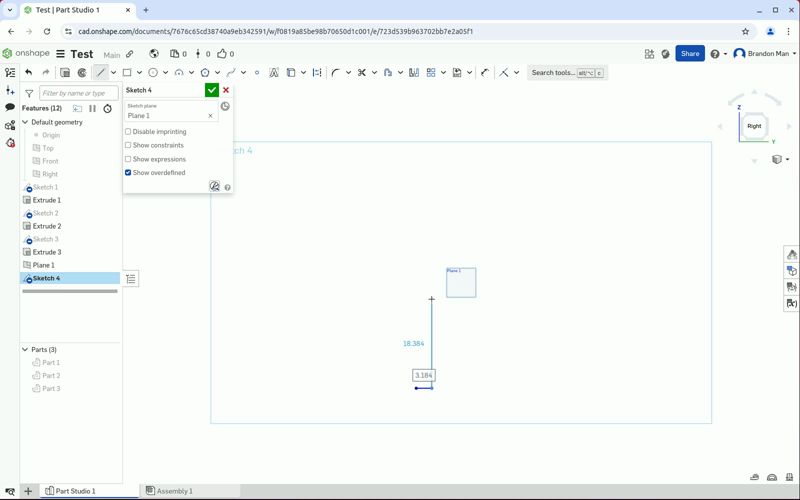
key(esc)
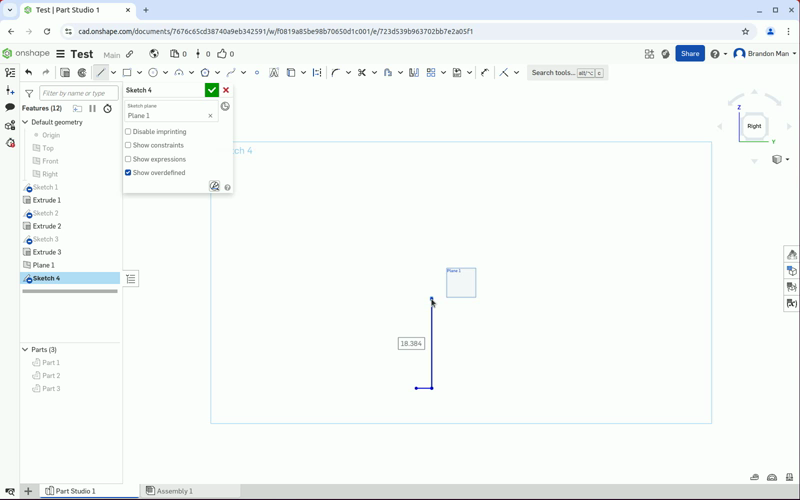
key(a)
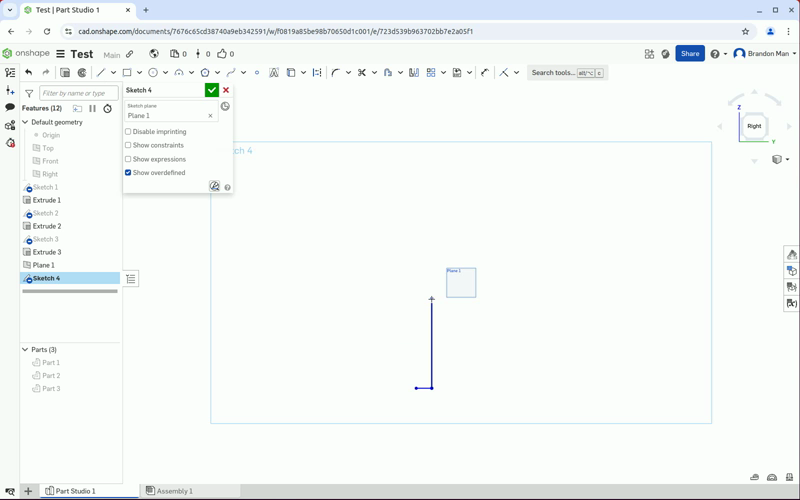
mouse_move(431, 298)
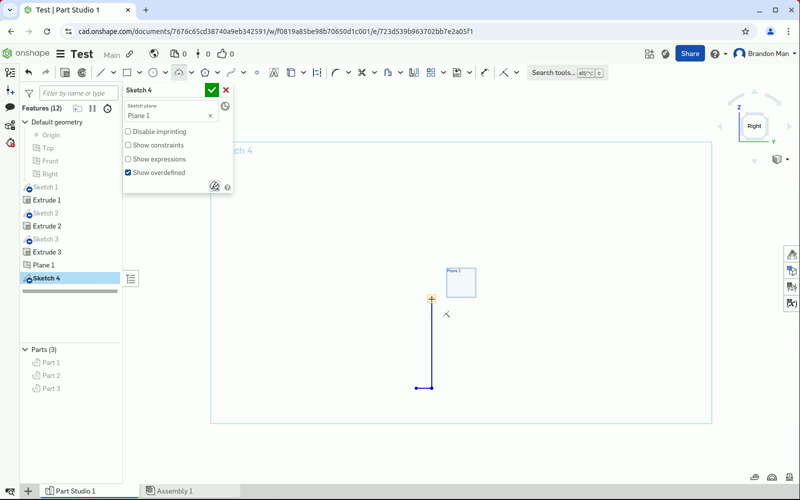
click(431, 298)
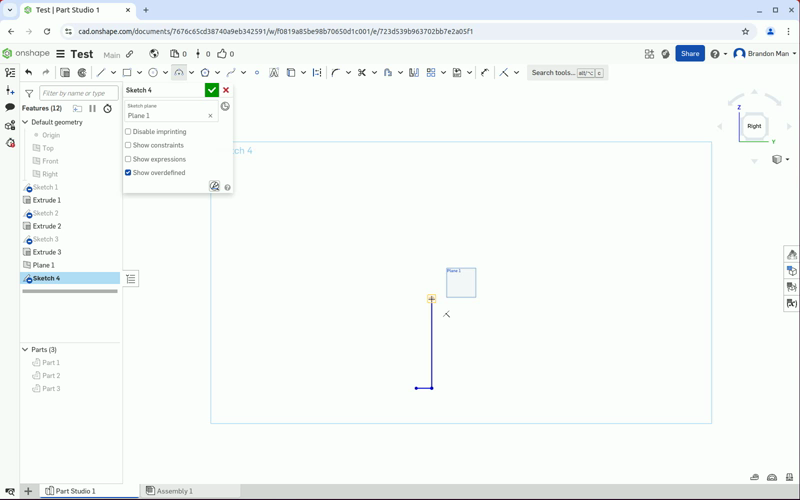
key_down(shift)
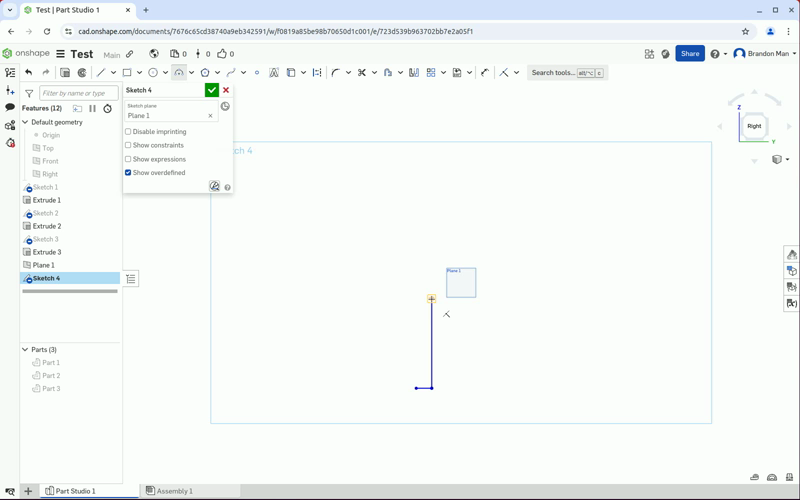
mouse_move(439, 298)
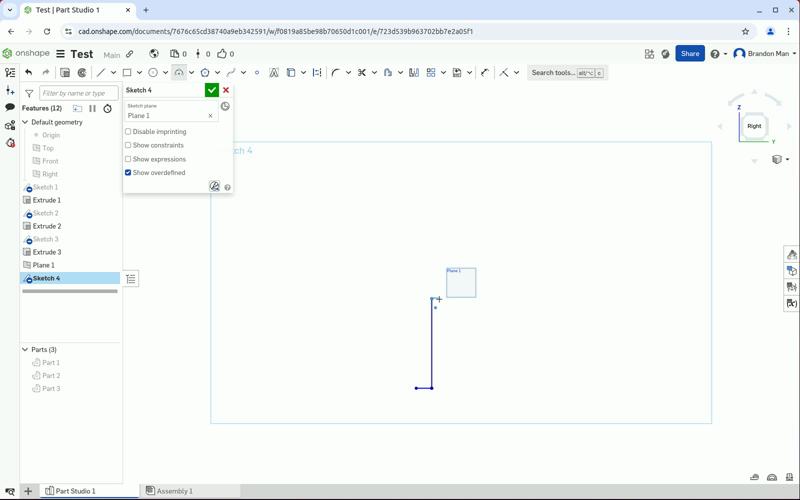
click(439, 298)
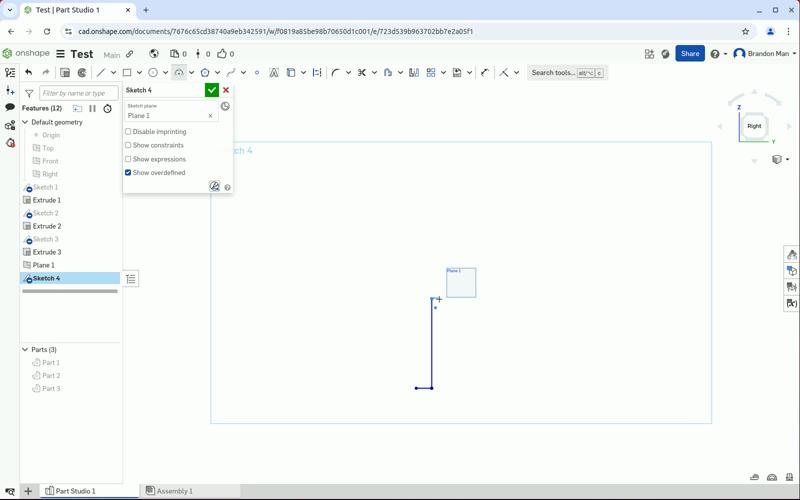
mouse_move(435, 294)
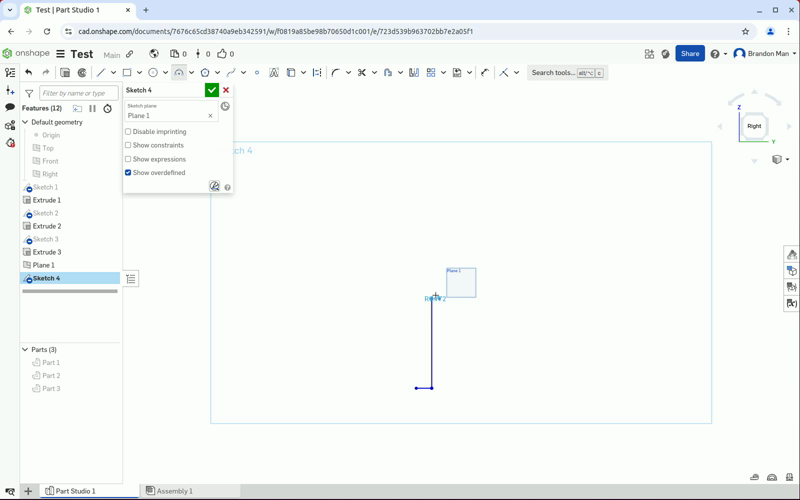
click(435, 294)
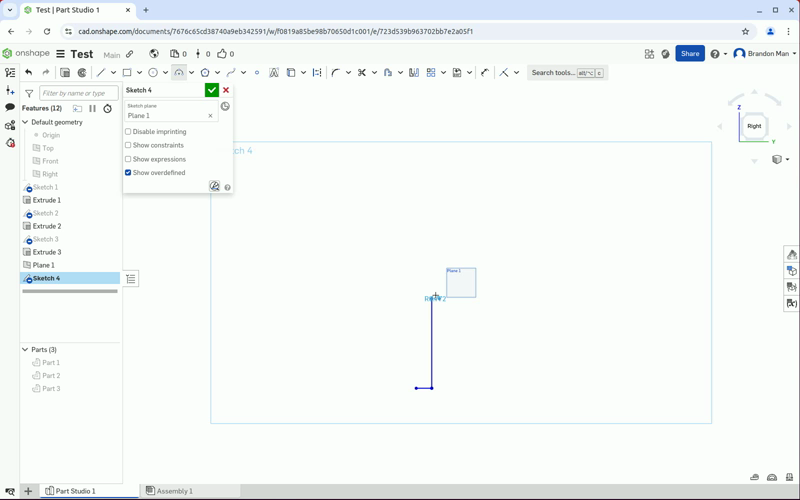
key_up(shift)
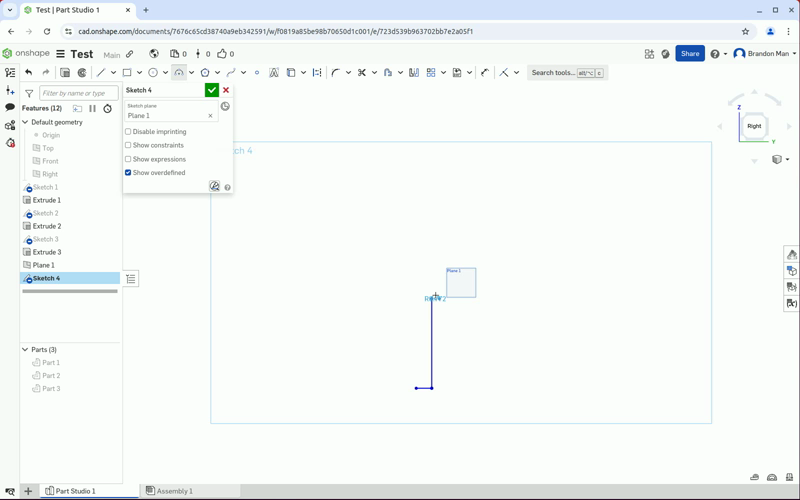
key(esc)
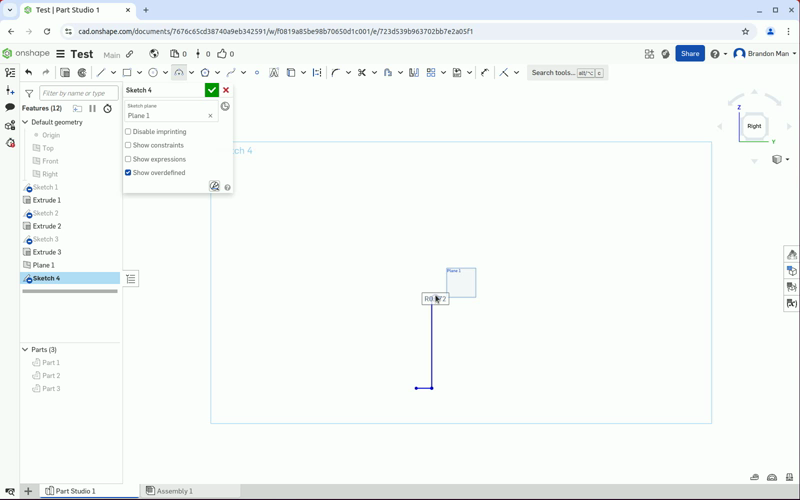
key(l)
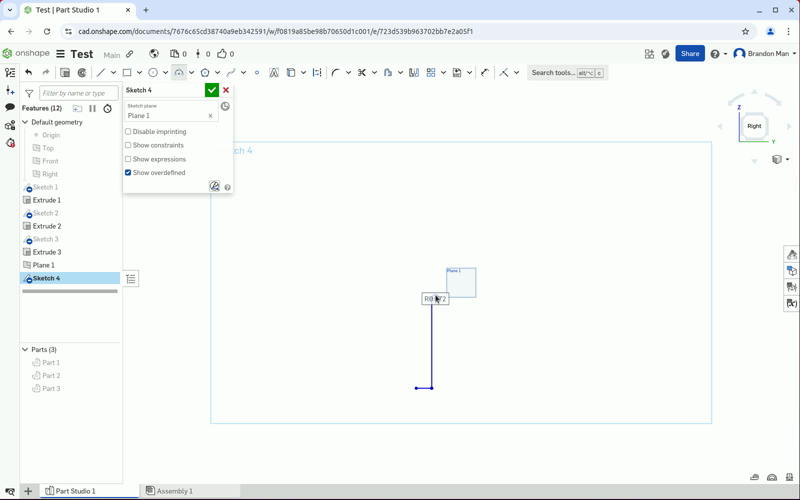
mouse_move(439, 298)
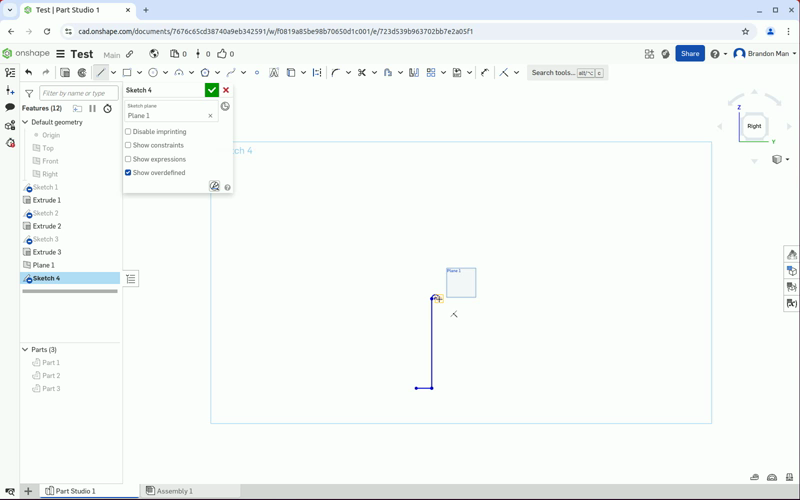
scroll(6)
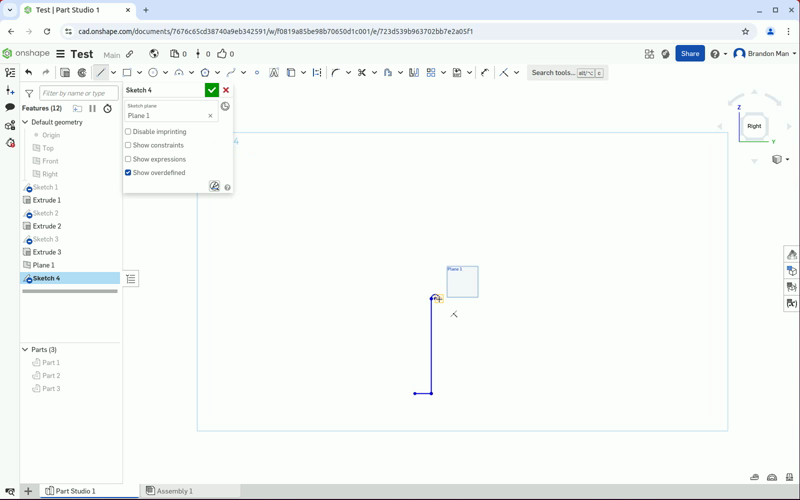
scroll(6)
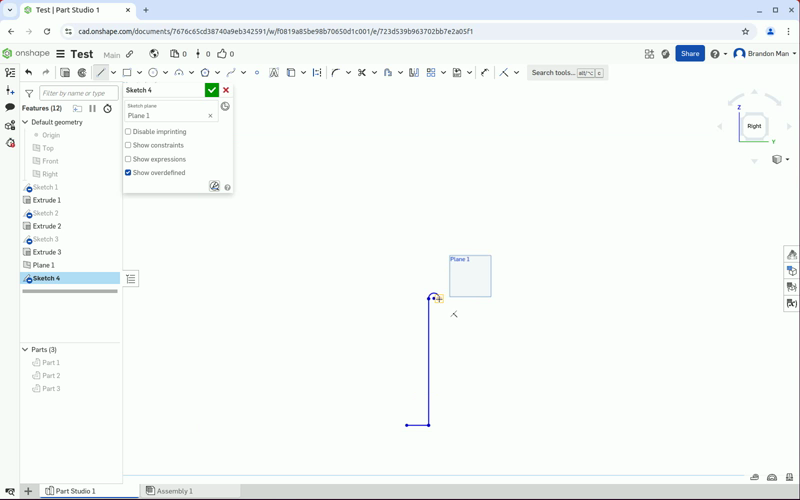
scroll(6)
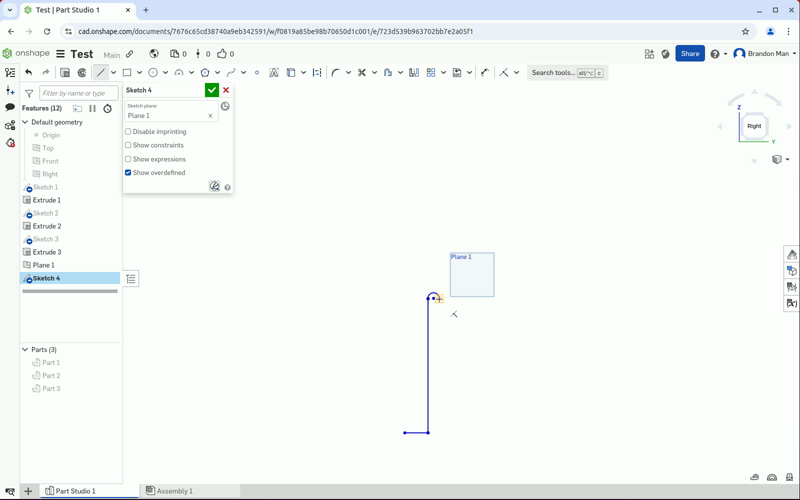
scroll(6)
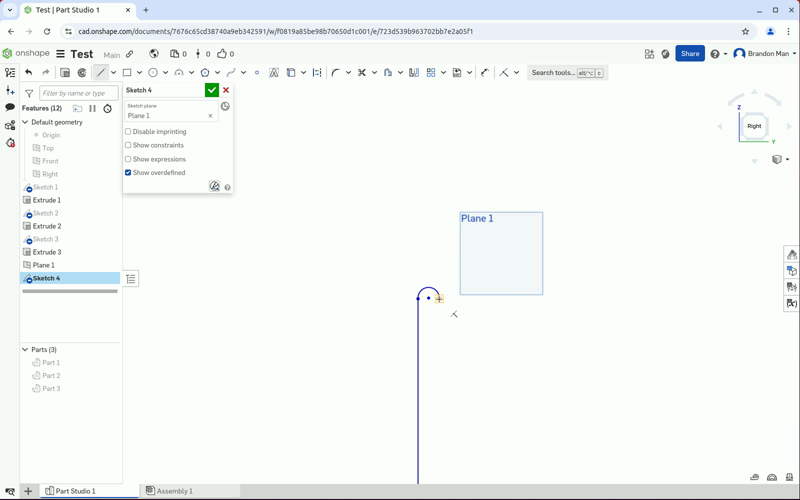
scroll(6)
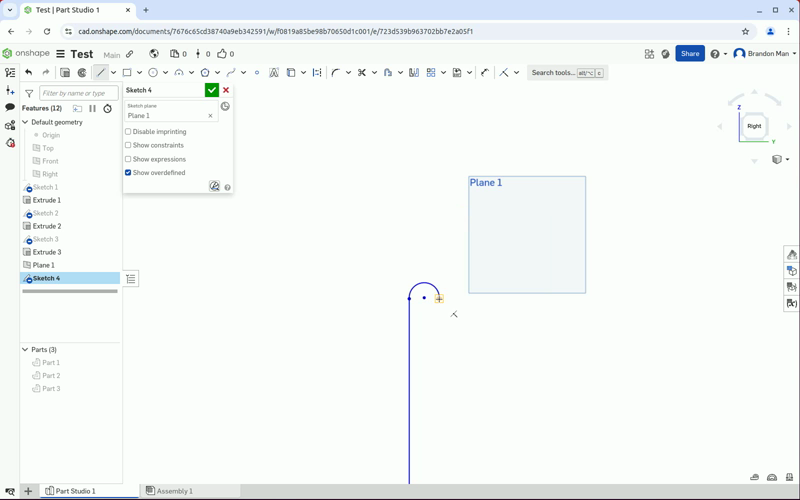
scroll(6)
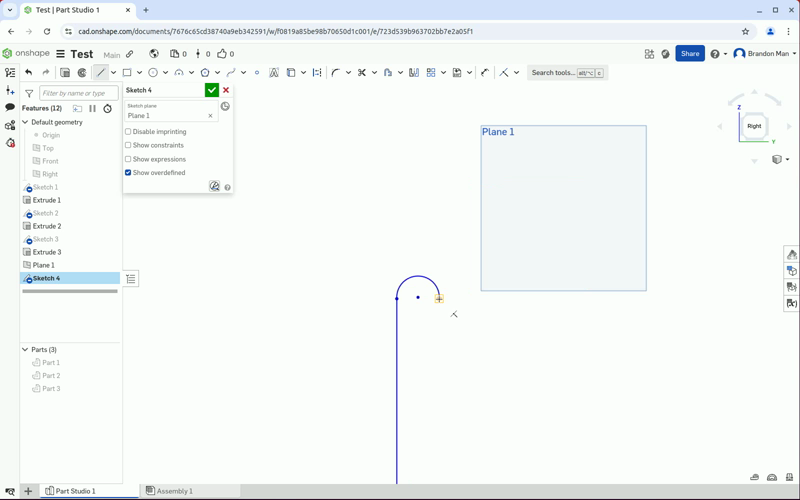
scroll(6)
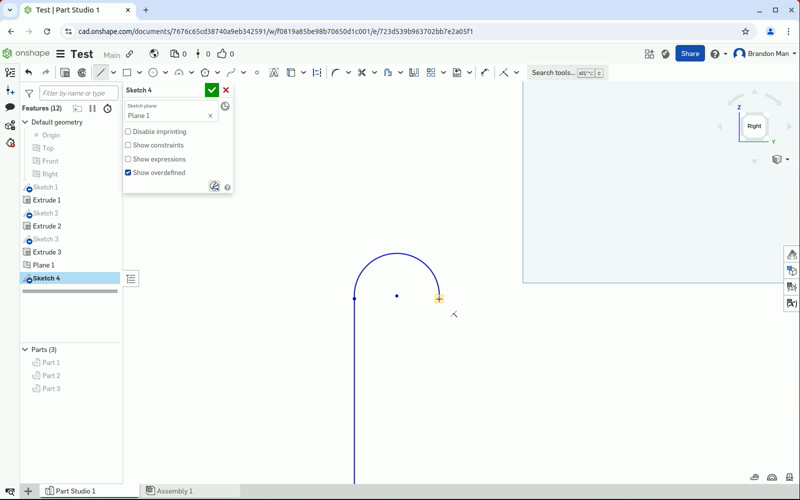
click(439, 298)
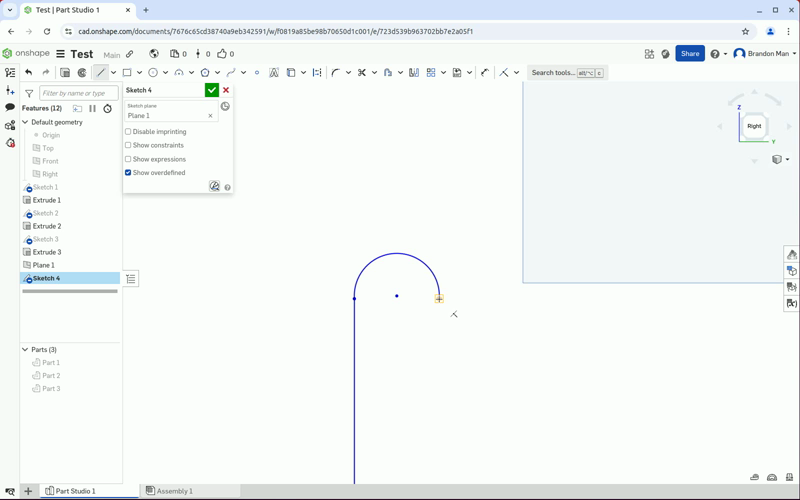
scroll(-6)
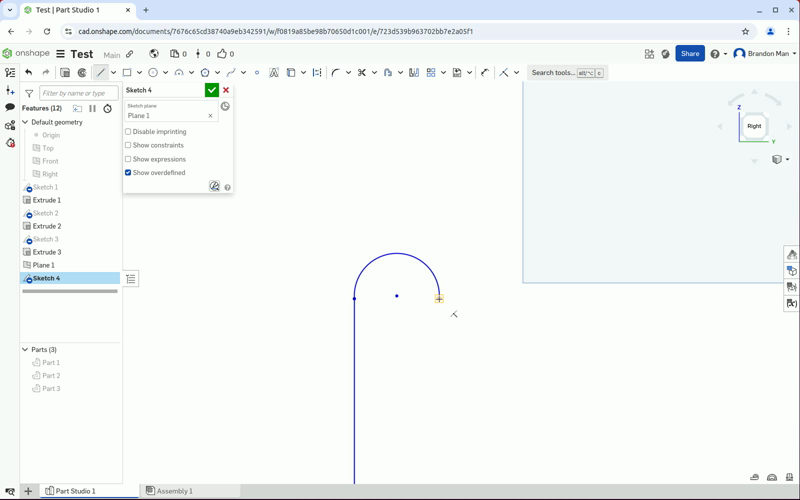
scroll(-6)
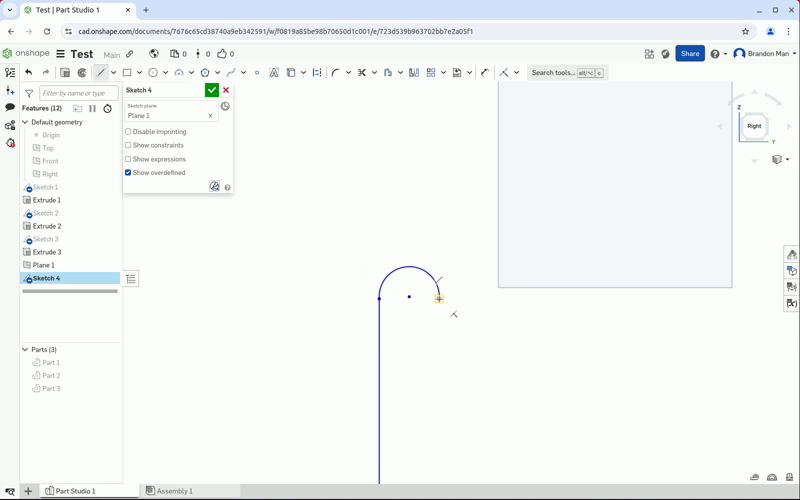
scroll(-6)
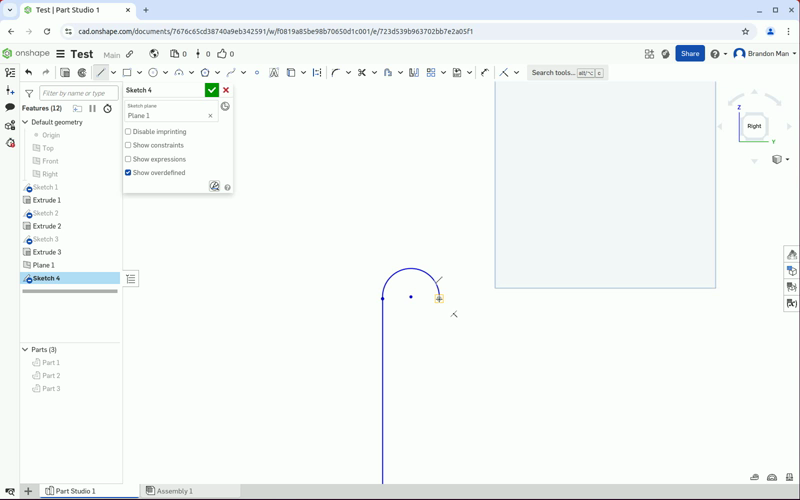
scroll(-6)
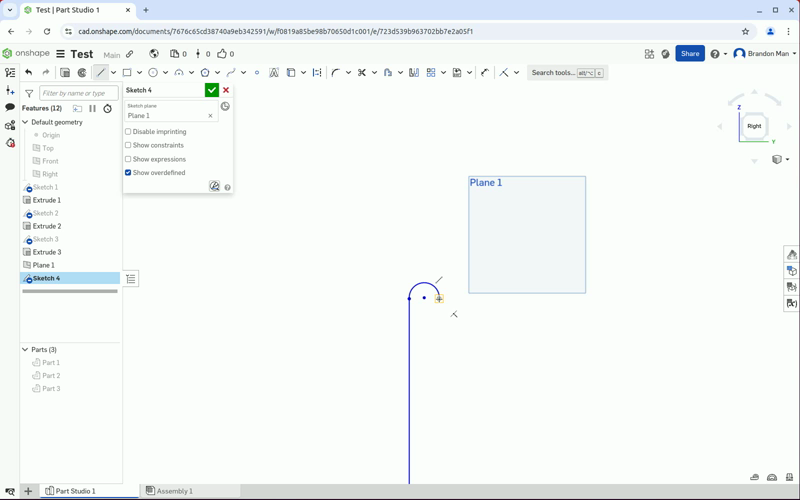
scroll(-6)
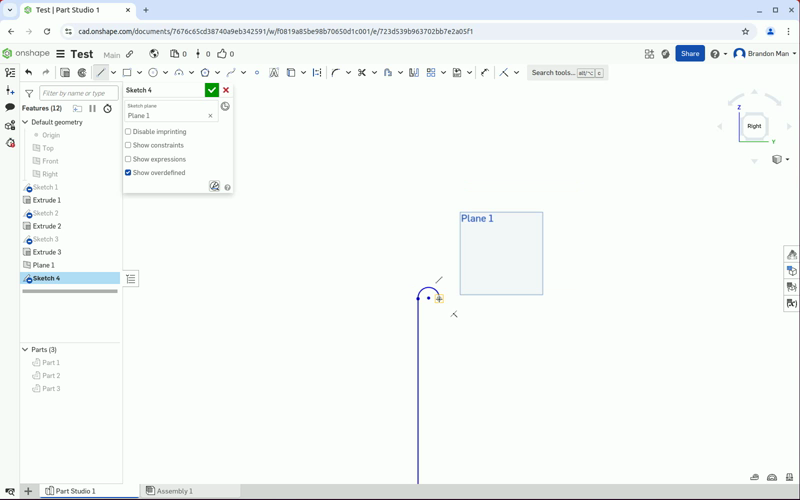
scroll(-6)
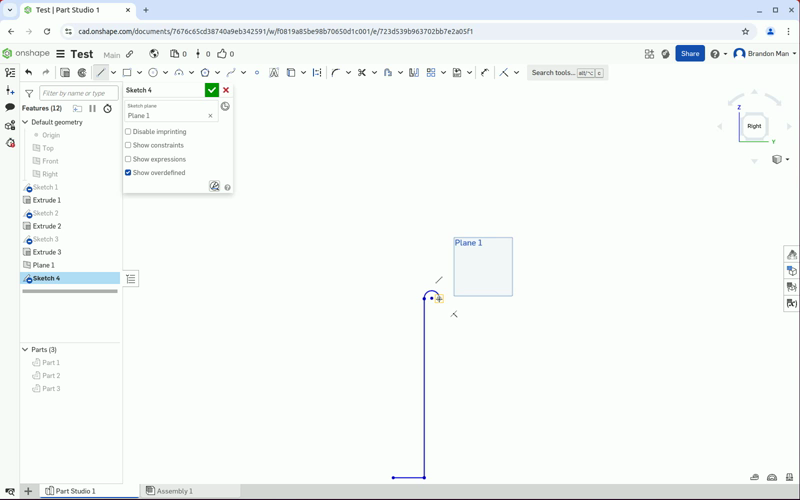
scroll(-6)
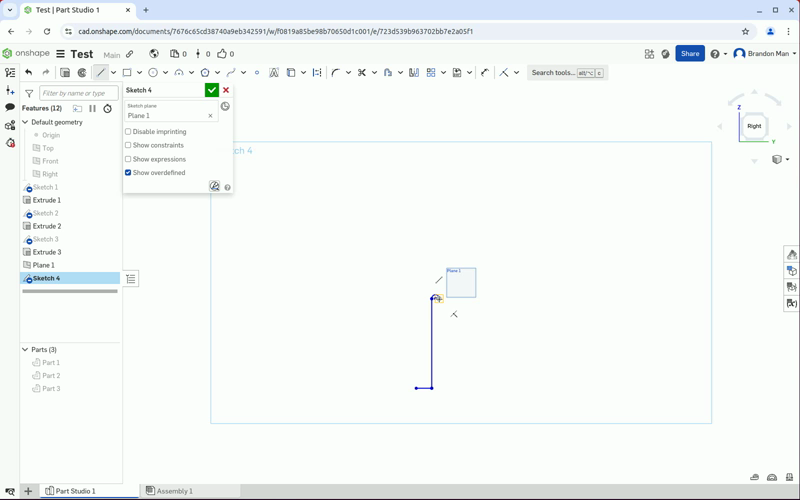
key_down(shift)
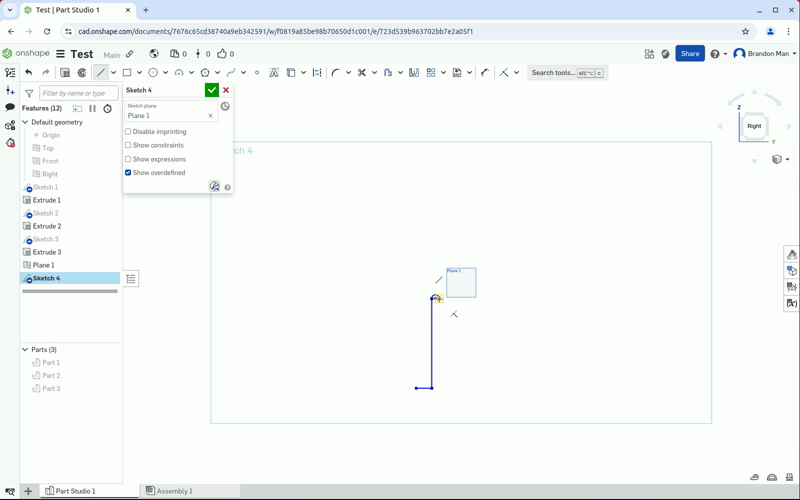
mouse_move(439, 388)
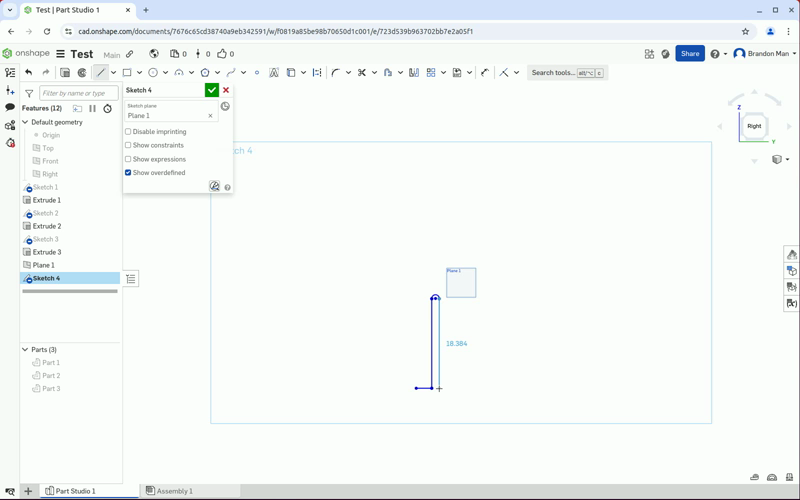
click(439, 388)
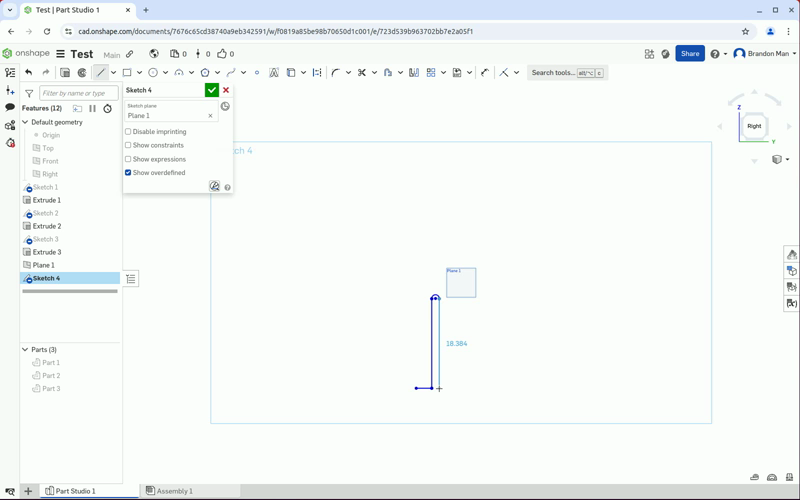
key_up(shift)
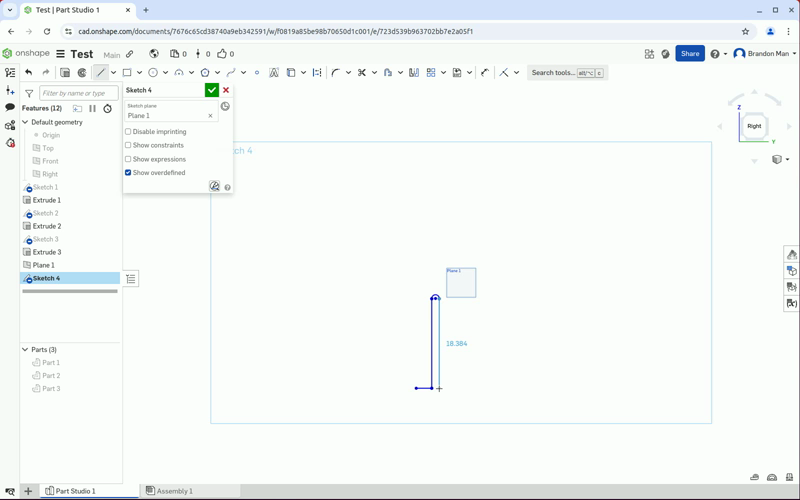
key_down(shift)
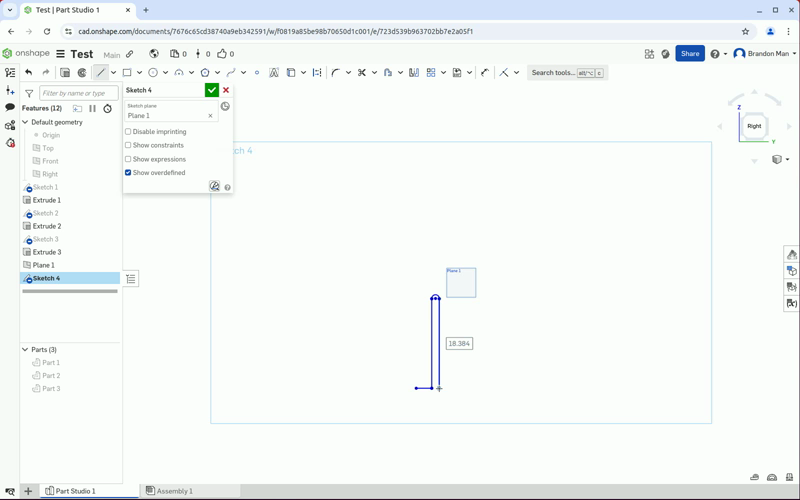
mouse_move(469, 388)
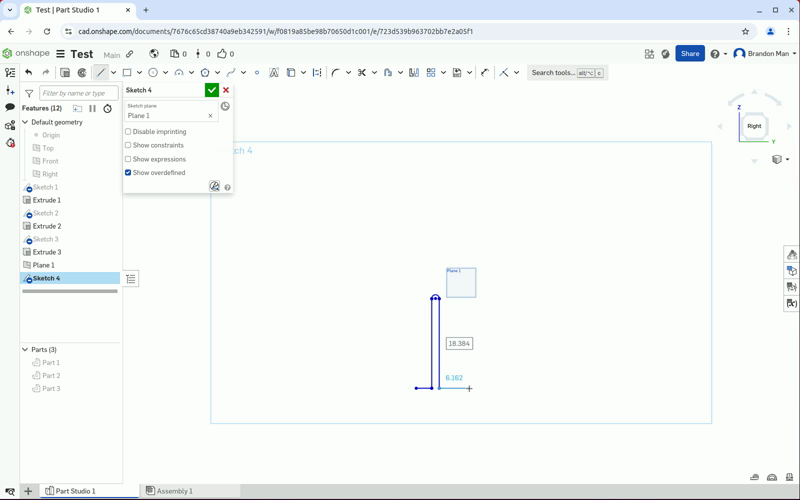
mouse_move(483, 388)
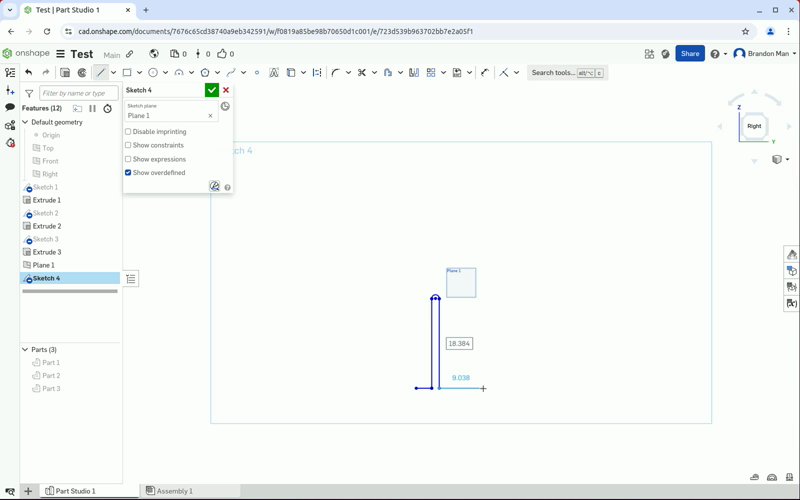
click(483, 388)
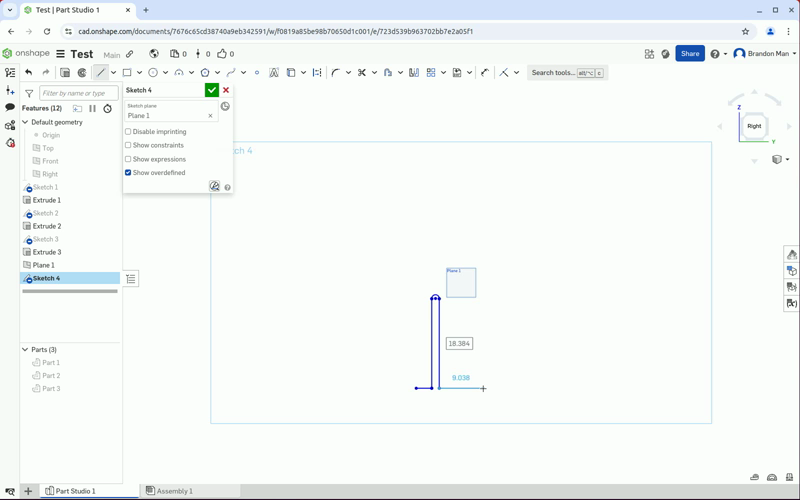
key_up(shift)
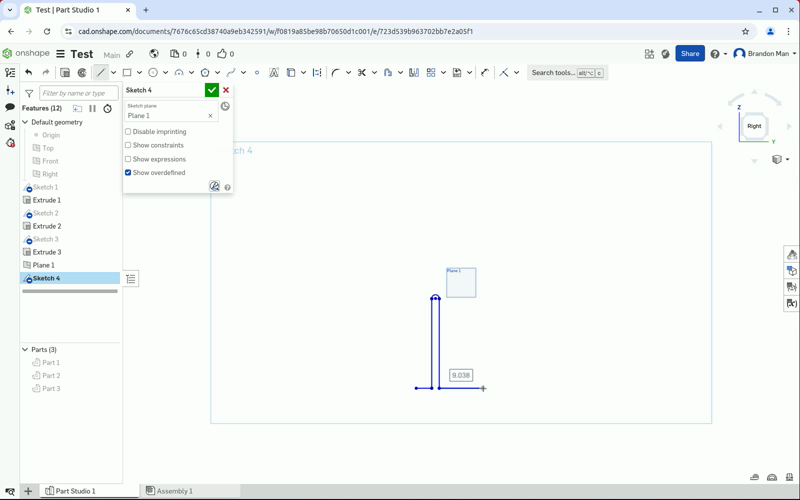
key_down(shift)
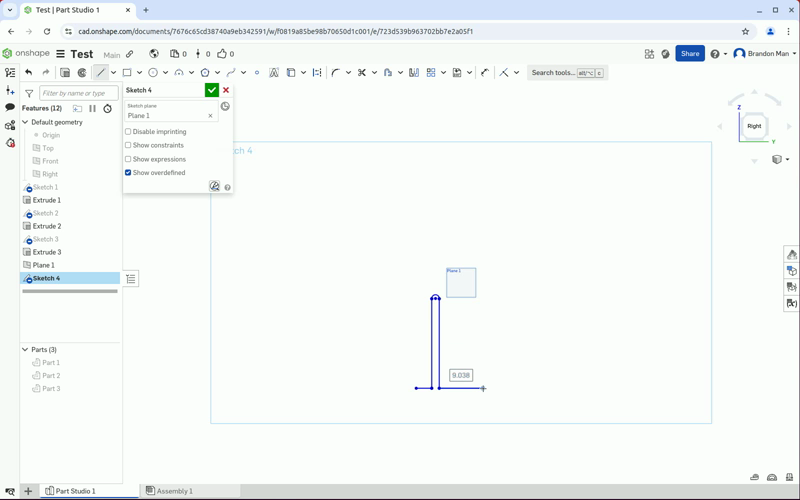
mouse_move(483, 298)
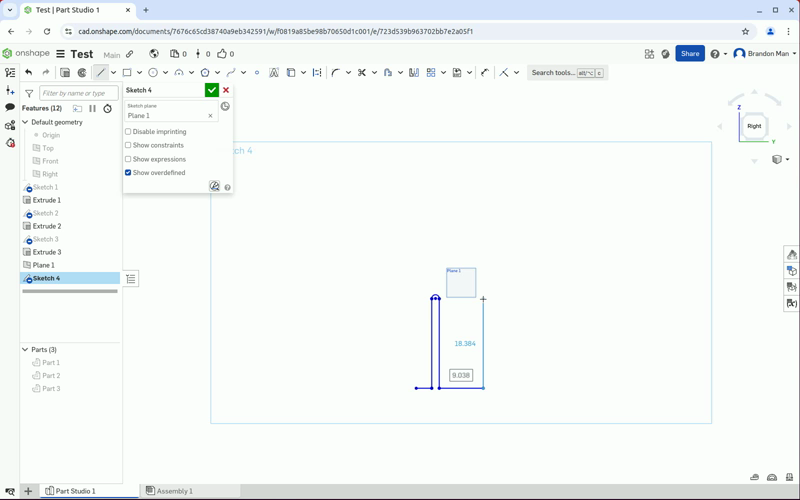
click(483, 298)
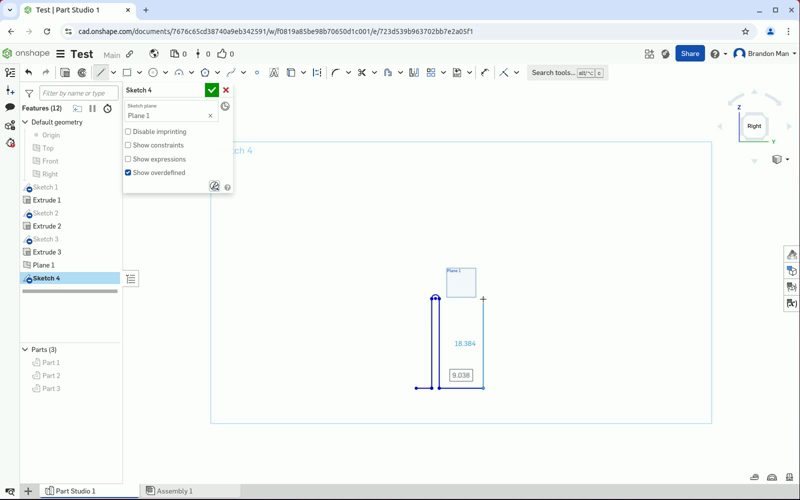
key_up(shift)
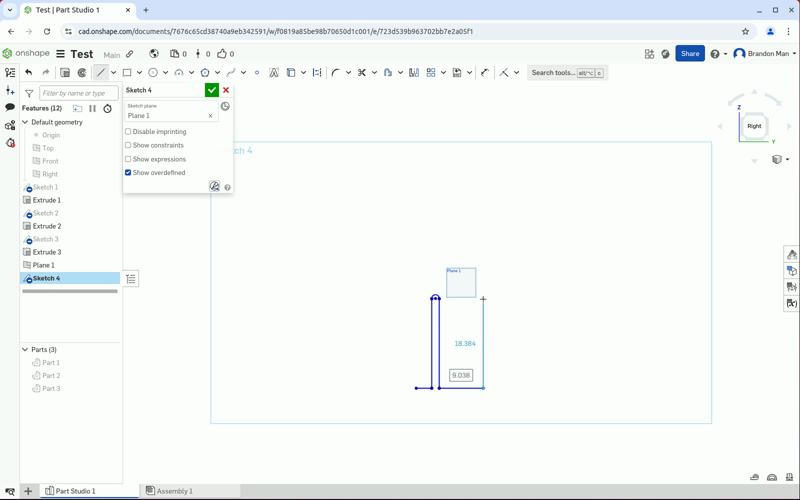
key(esc)
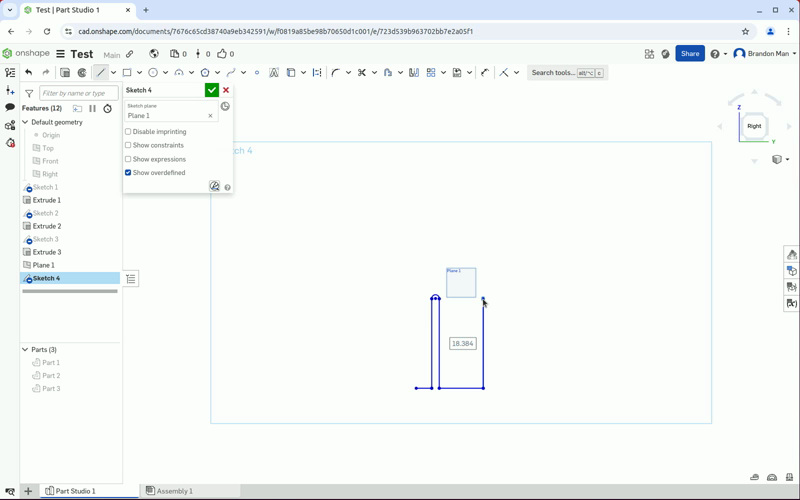
key(a)
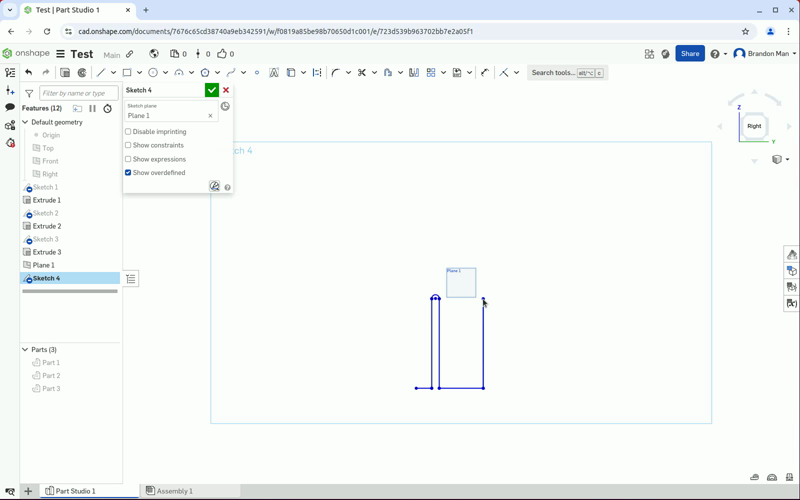
mouse_move(483, 298)
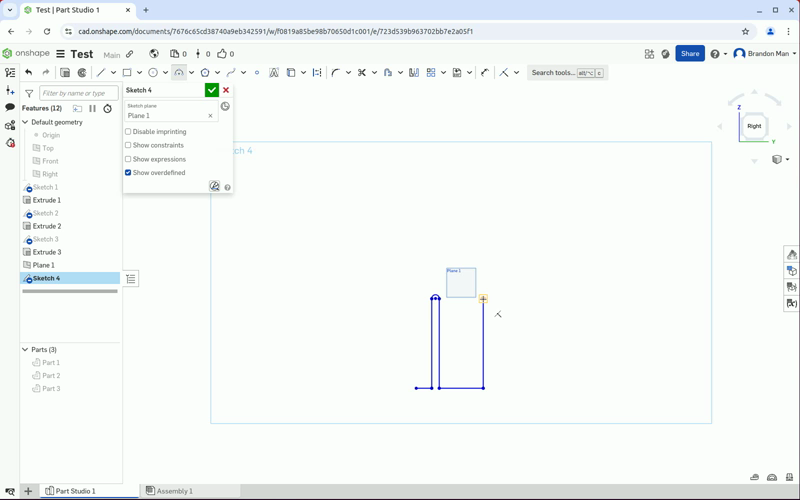
click(483, 298)
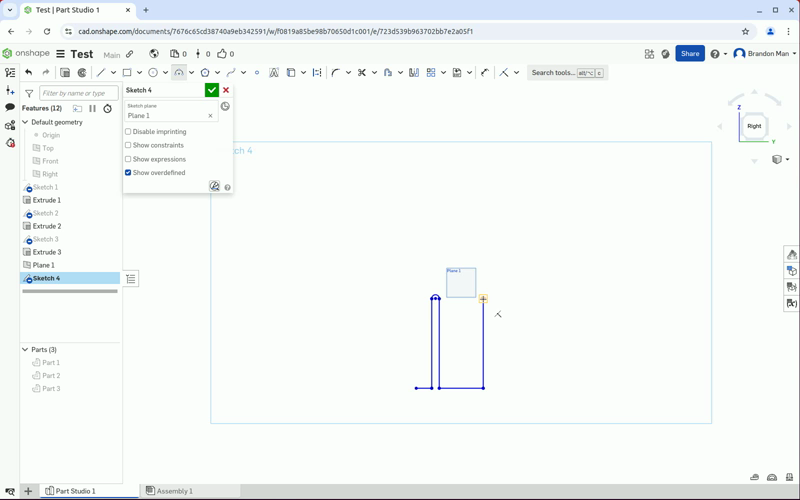
key_down(shift)
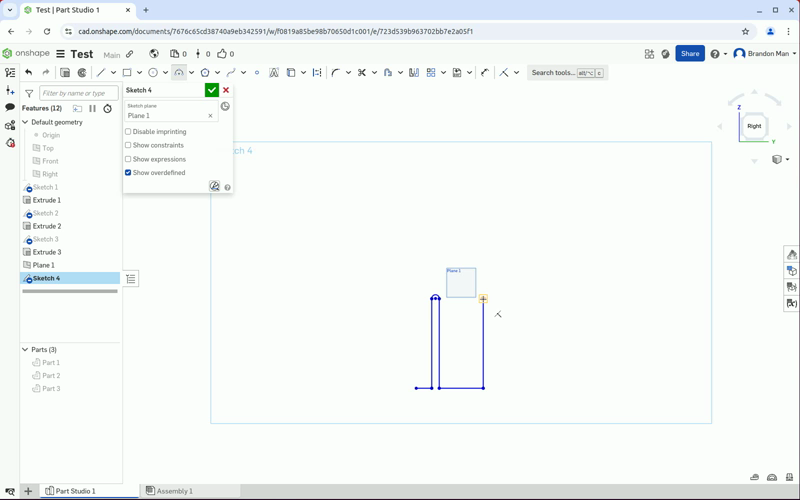
mouse_move(491, 298)
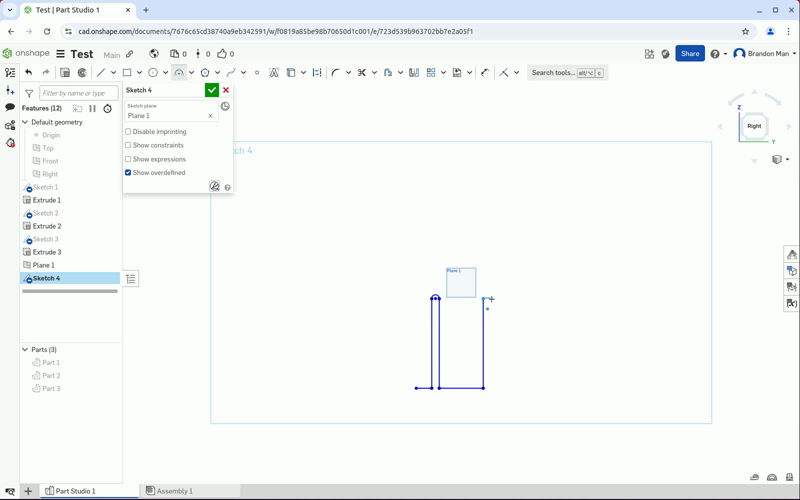
click(491, 298)
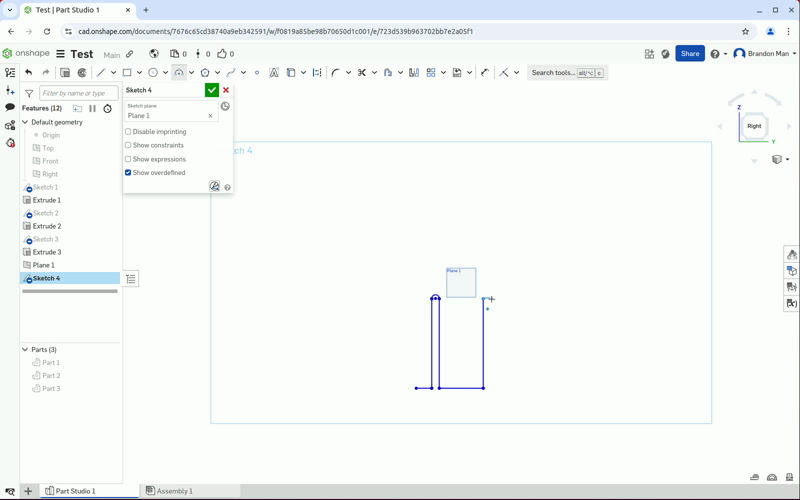
mouse_move(487, 294)
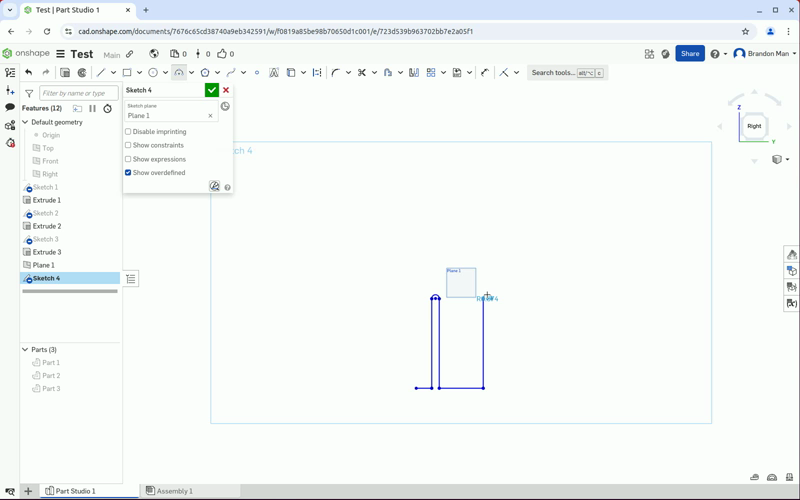
click(487, 294)
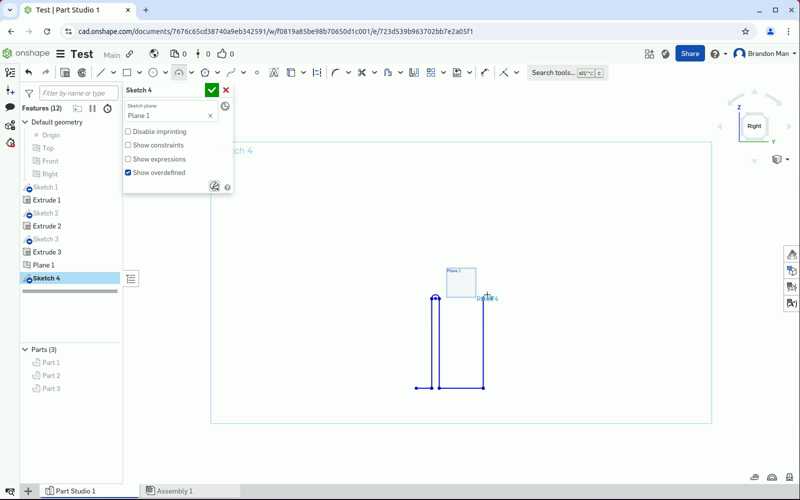
key_up(shift)
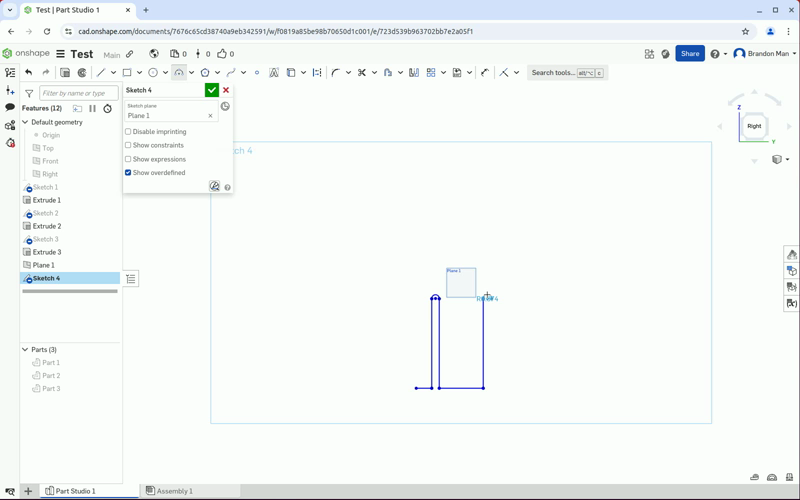
key(esc)
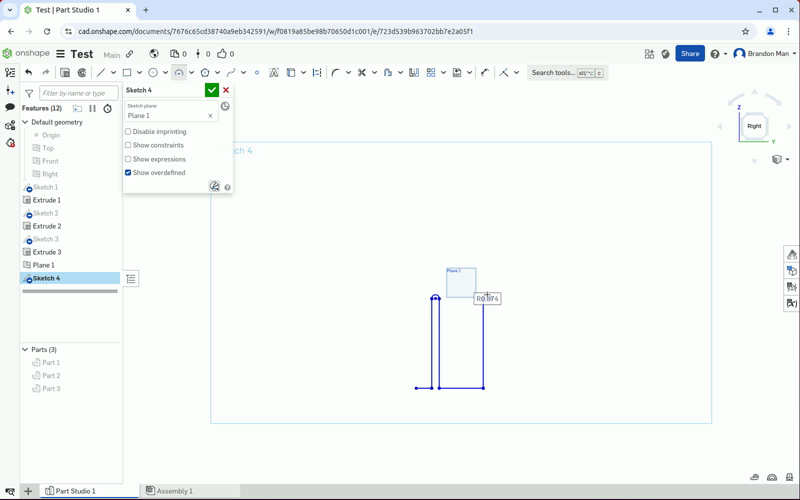
key(l)
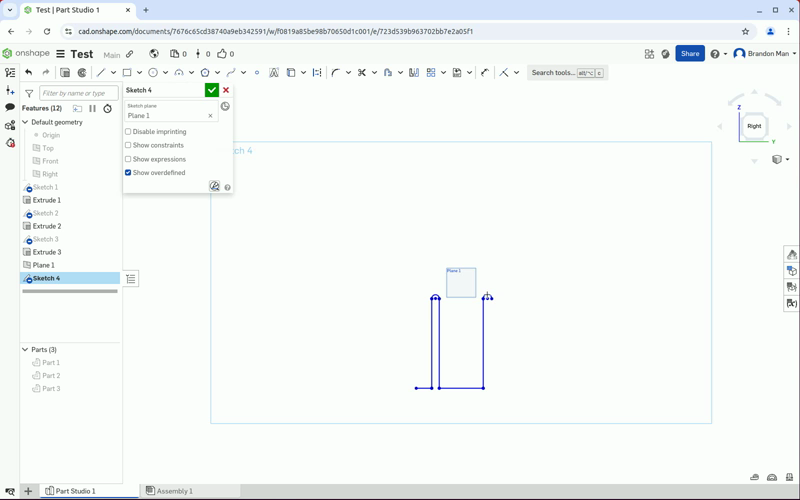
mouse_move(491, 298)
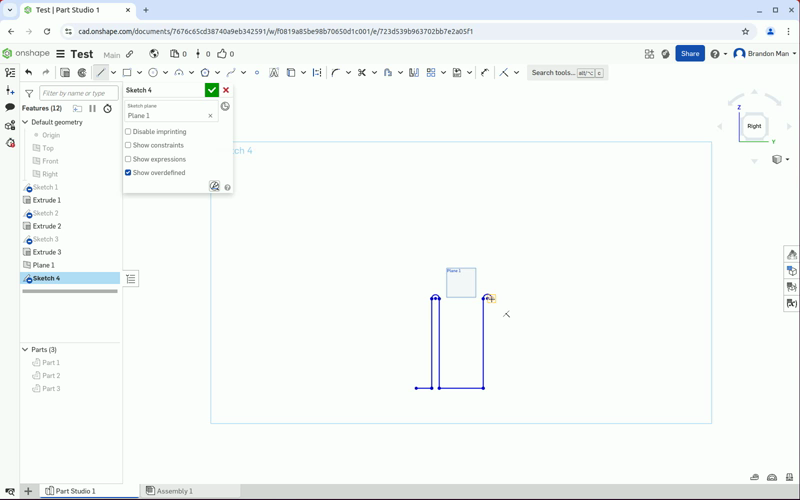
click(491, 298)
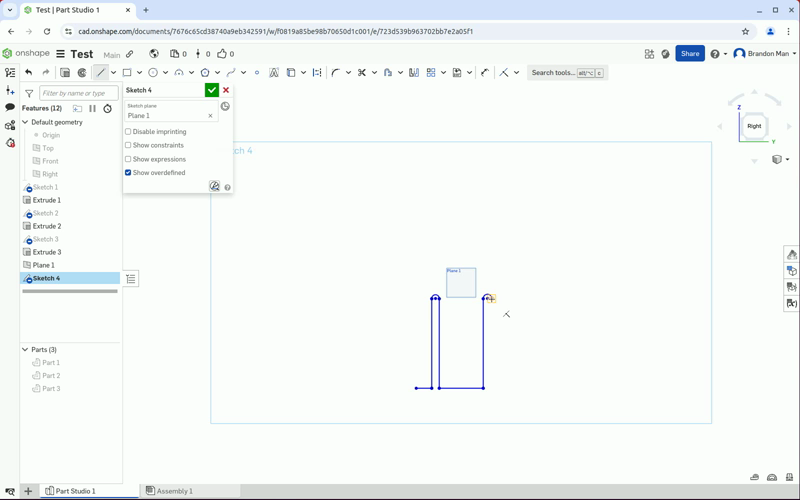
key_down(shift)
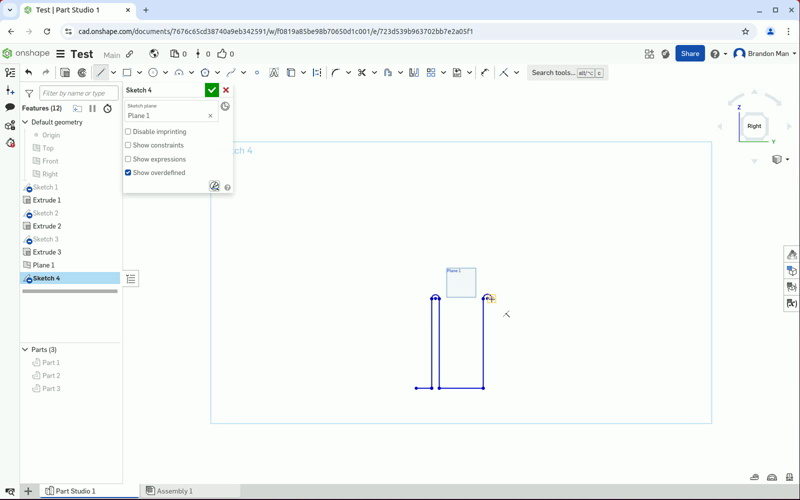
mouse_move(491, 388)
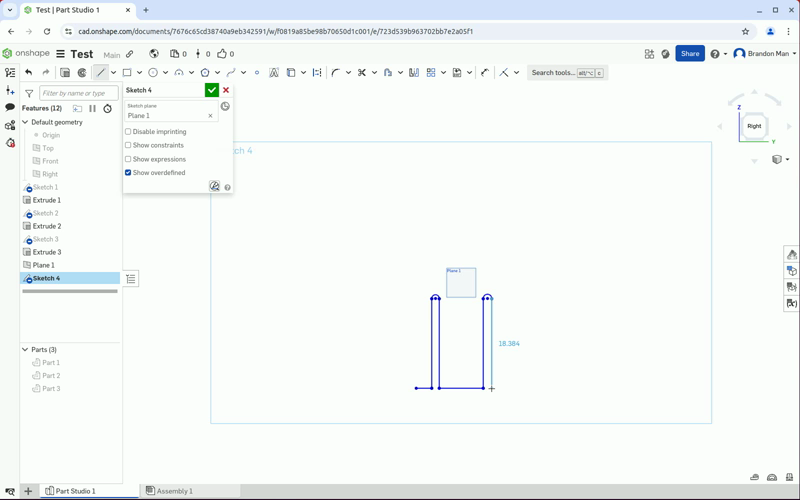
click(491, 388)
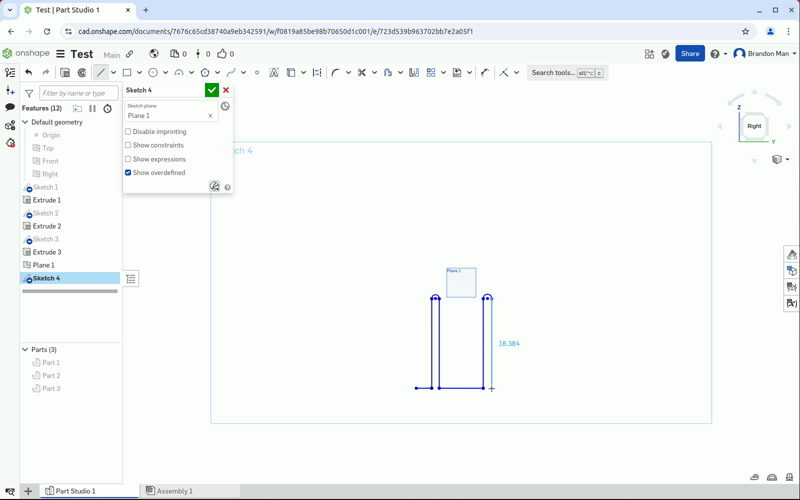
key_up(shift)
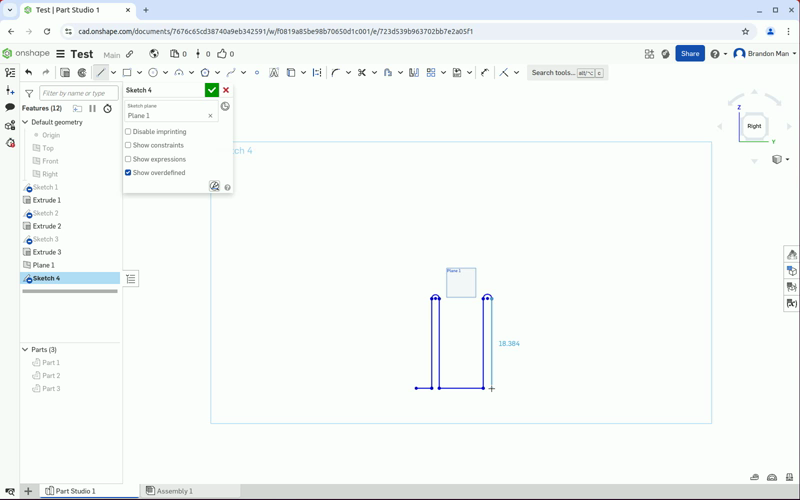
key_down(shift)
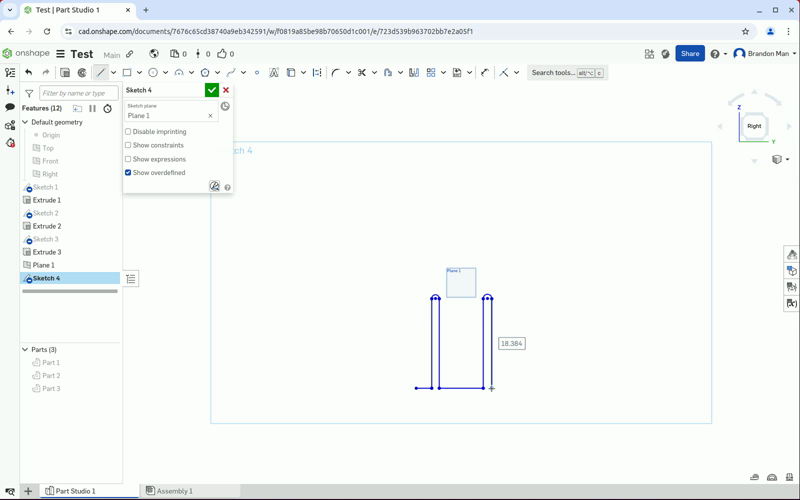
mouse_move(521, 388)
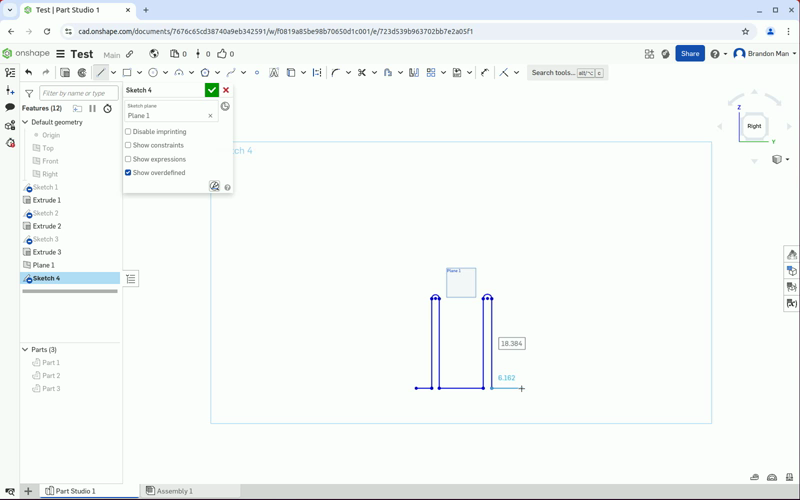
mouse_move(506, 388)
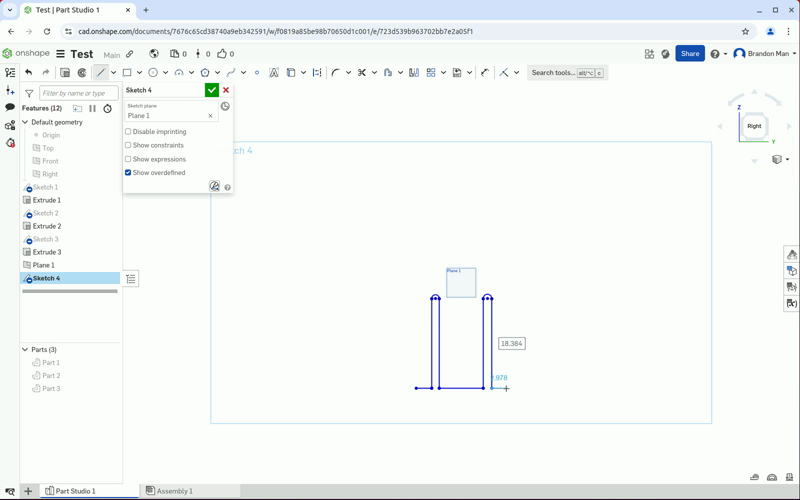
click(506, 388)
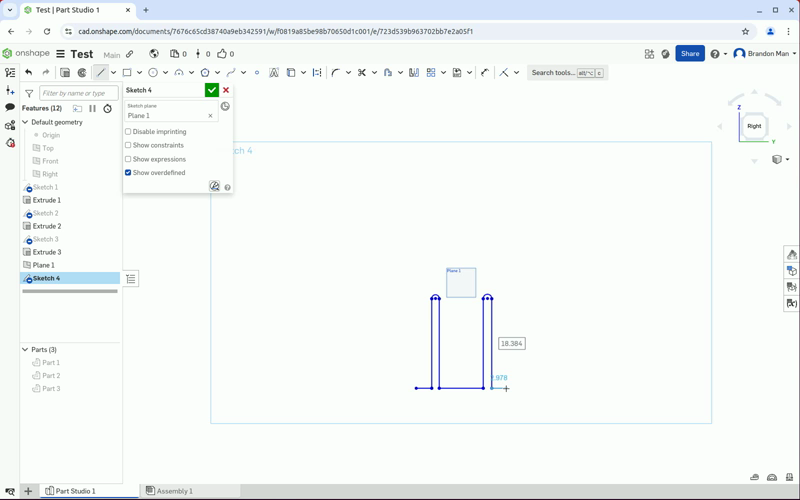
key_up(shift)
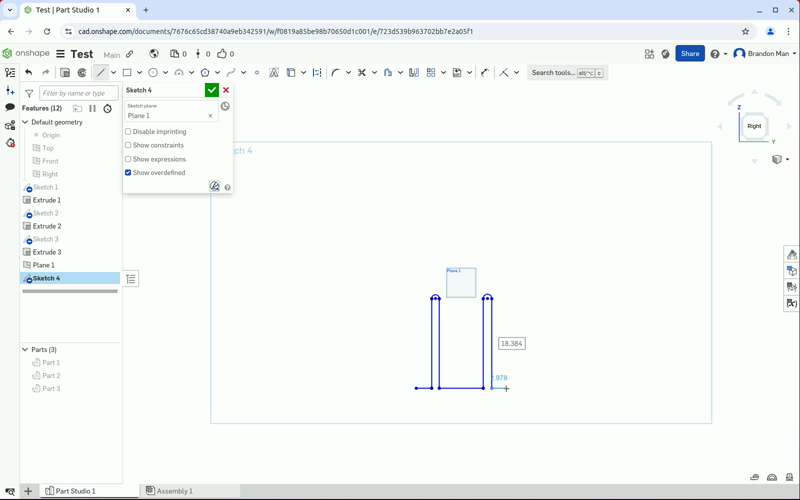
key_down(shift)
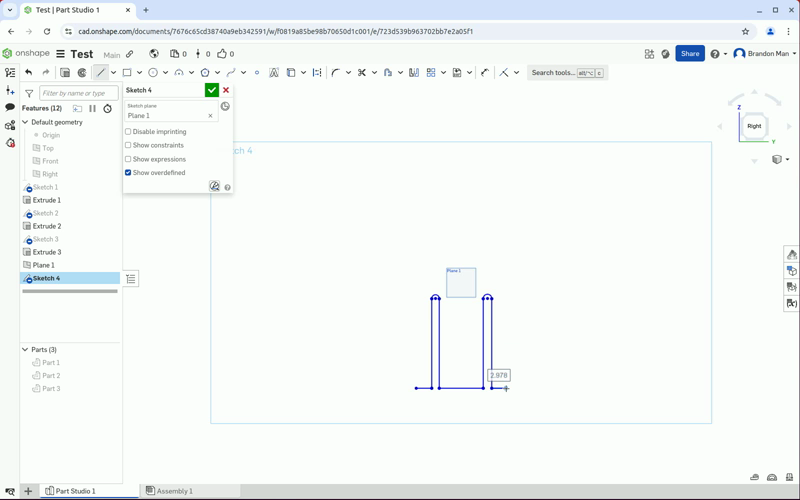
mouse_move(506, 282)
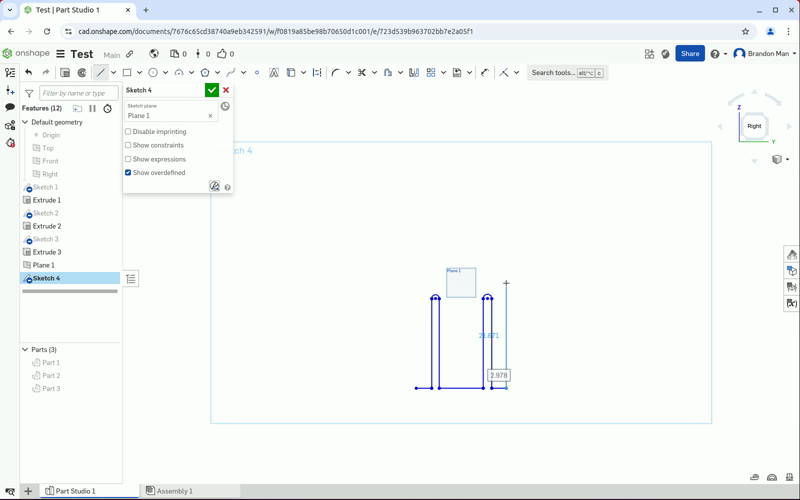
click(506, 282)
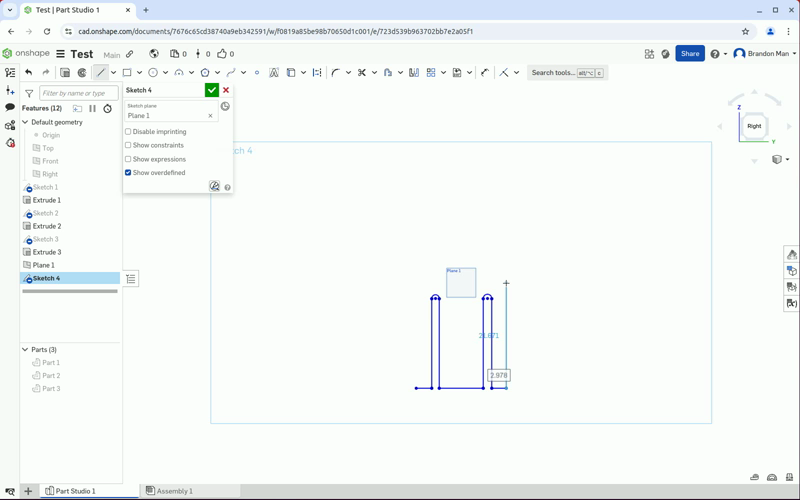
key_up(shift)
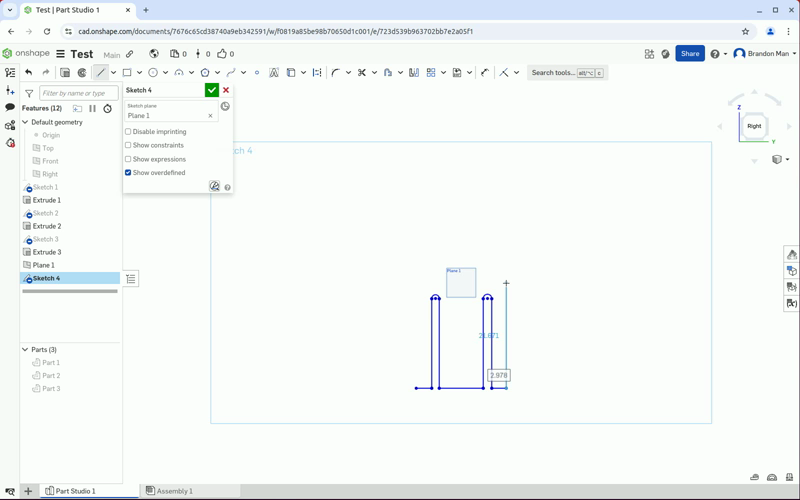
key_down(shift)
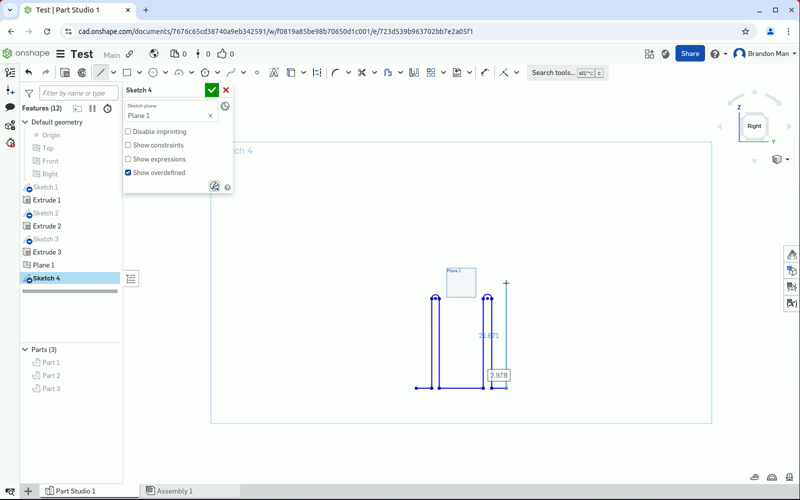
mouse_move(536, 282)
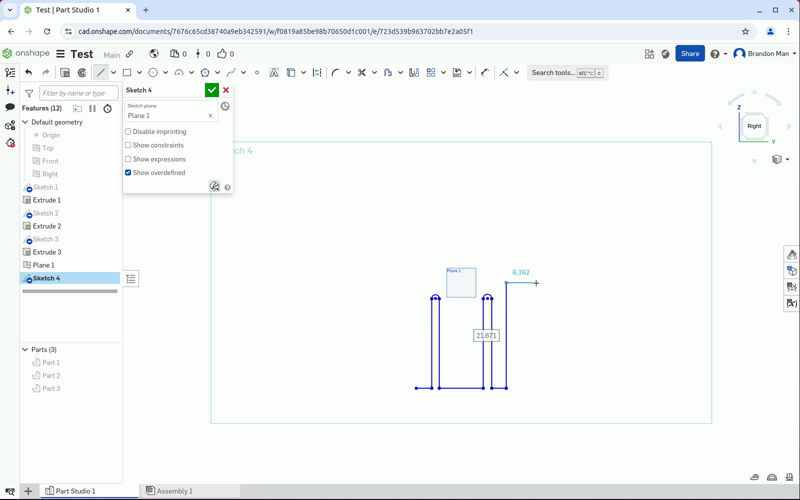
mouse_move(470, 282)
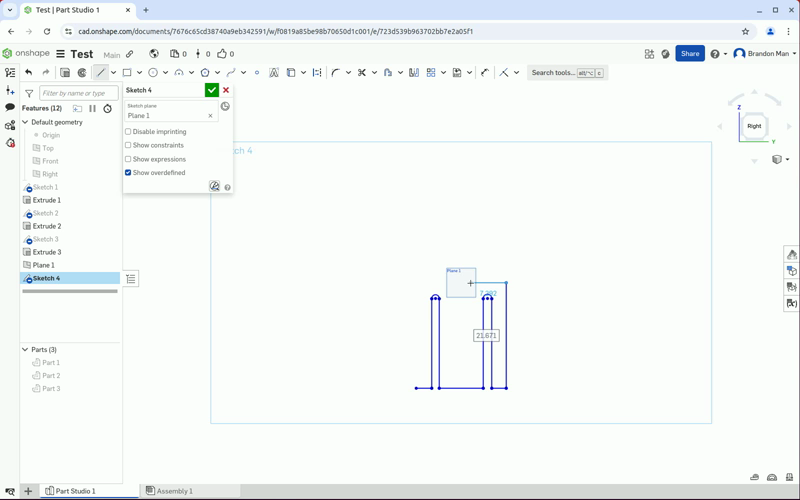
click(470, 282)
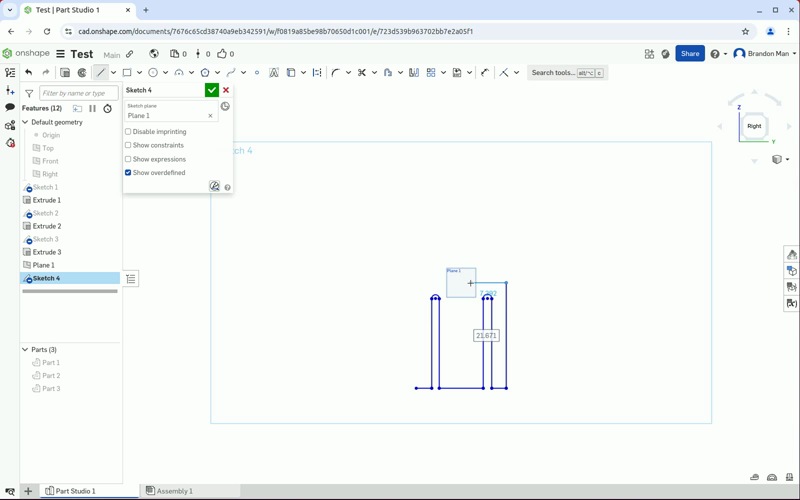
key_up(shift)
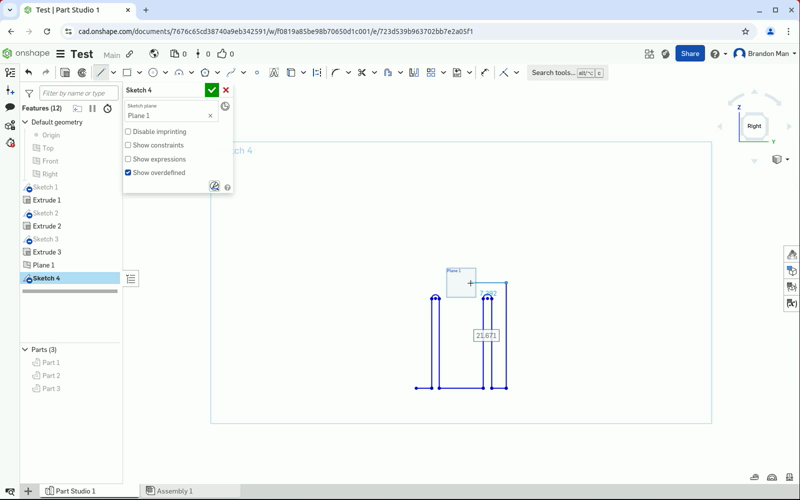
key_down(shift)
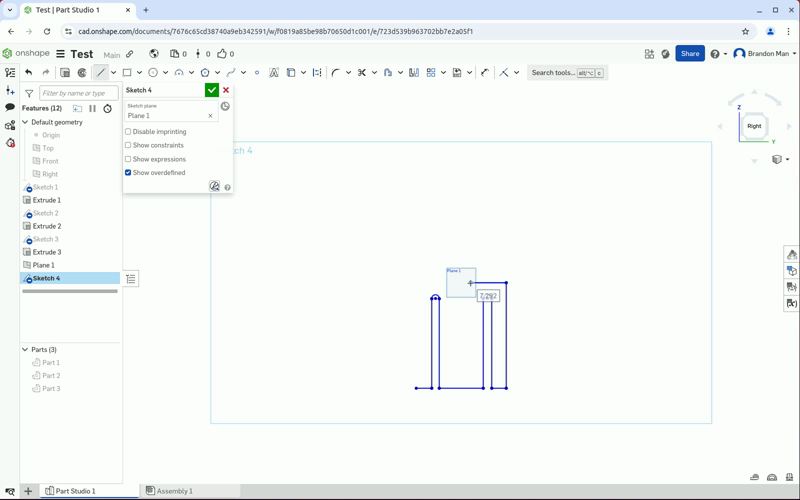
mouse_move(500, 282)
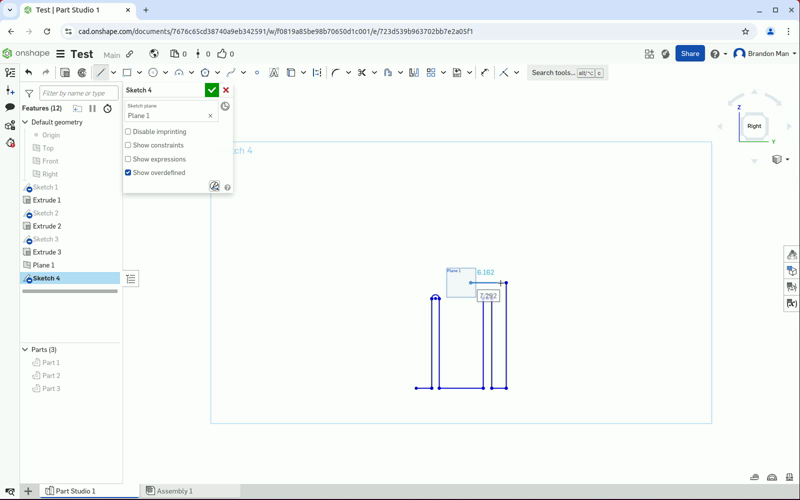
mouse_move(453, 282)
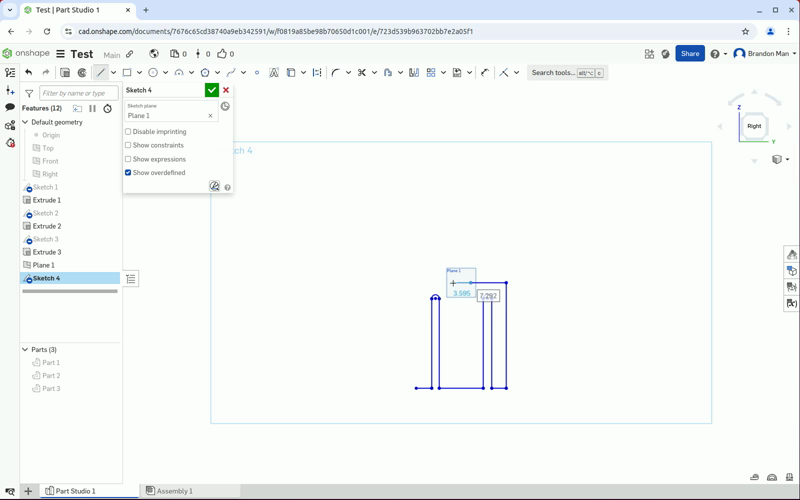
click(453, 282)
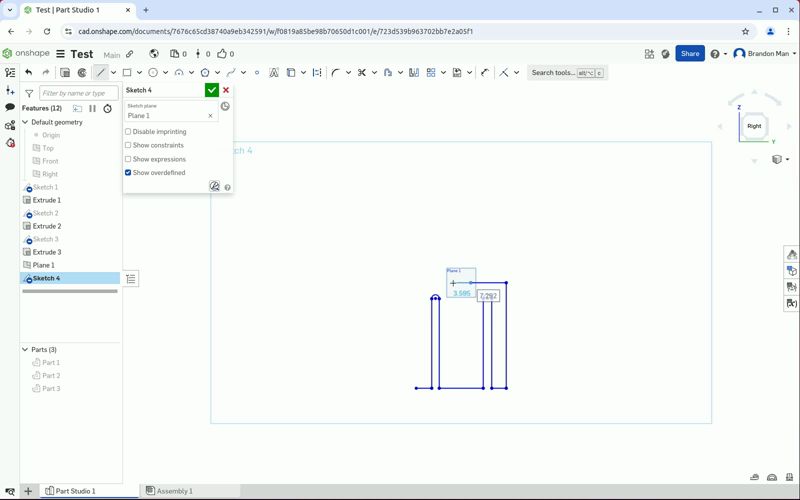
key_up(shift)
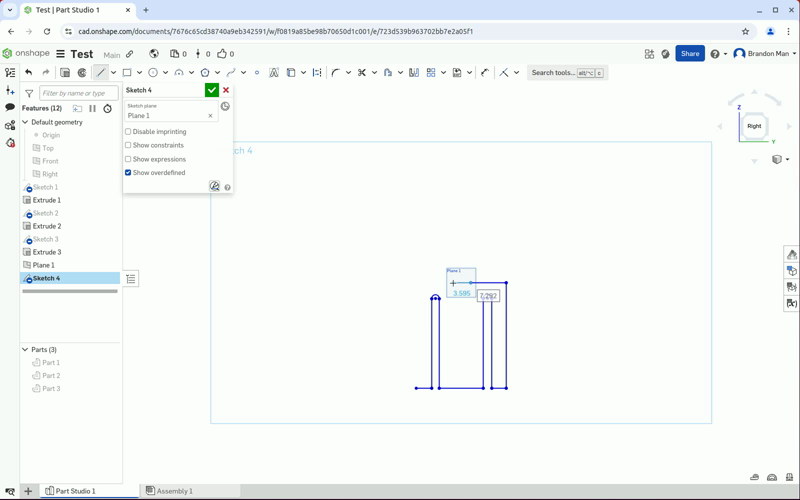
key_down(shift)
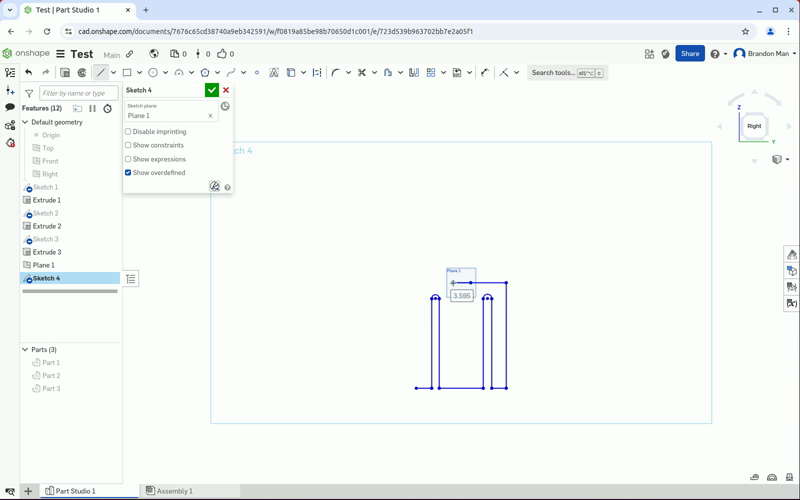
mouse_move(483, 282)
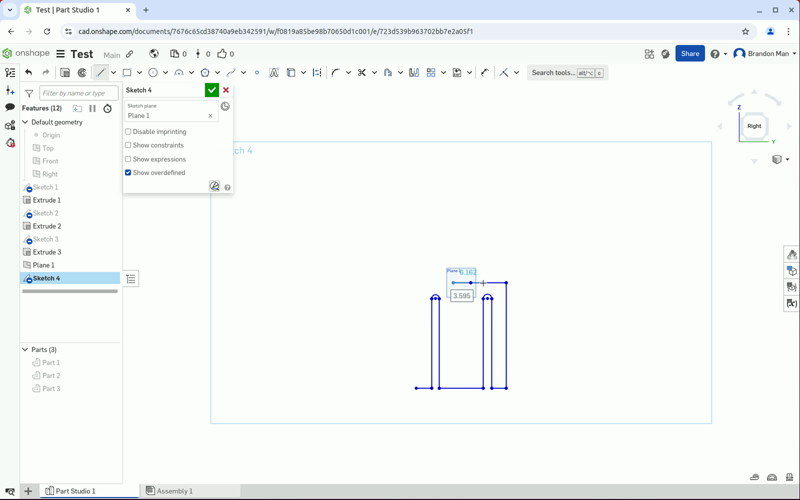
mouse_move(416, 282)
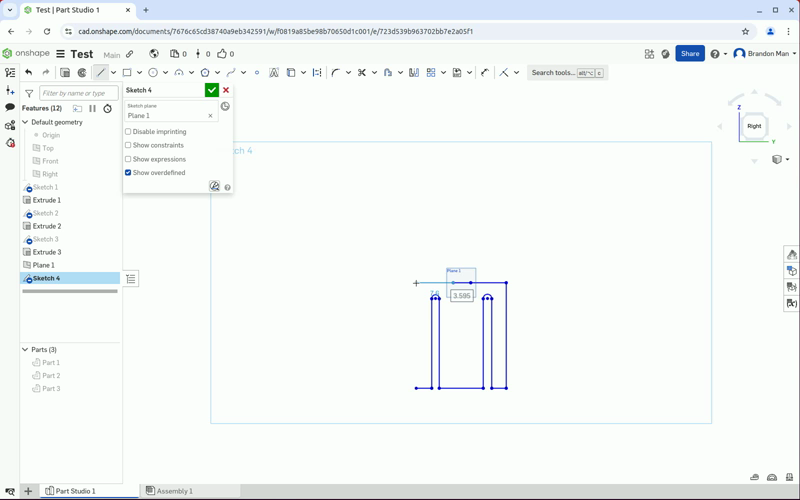
click(416, 282)
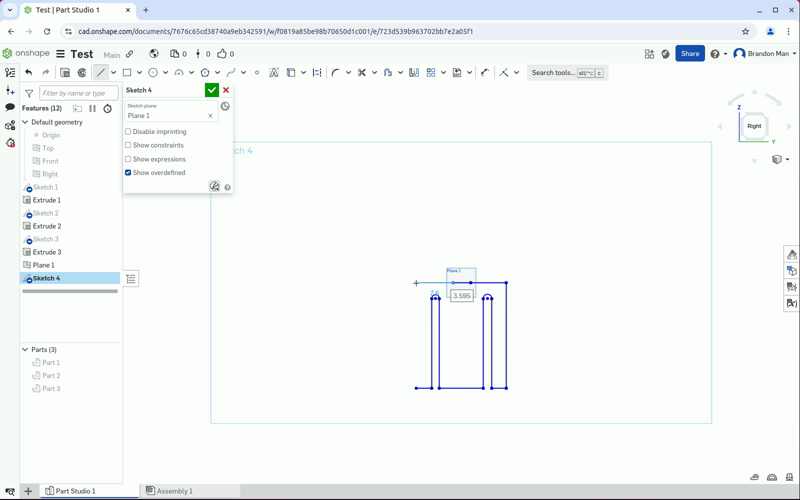
key_up(shift)
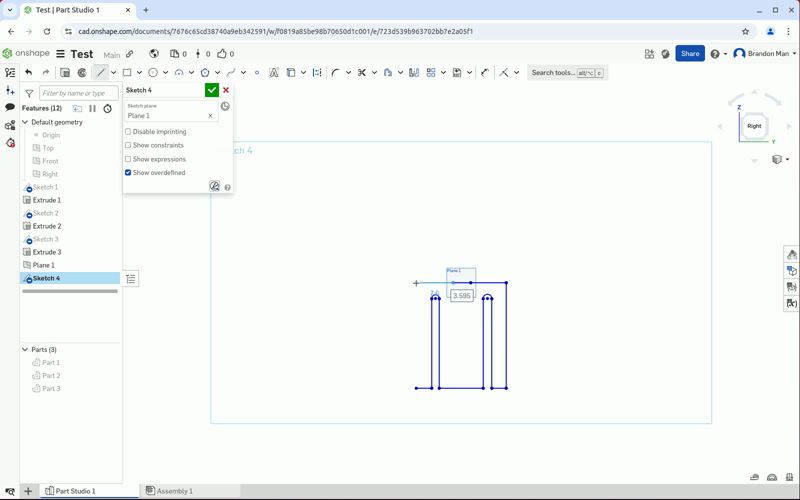
key_down(shift)
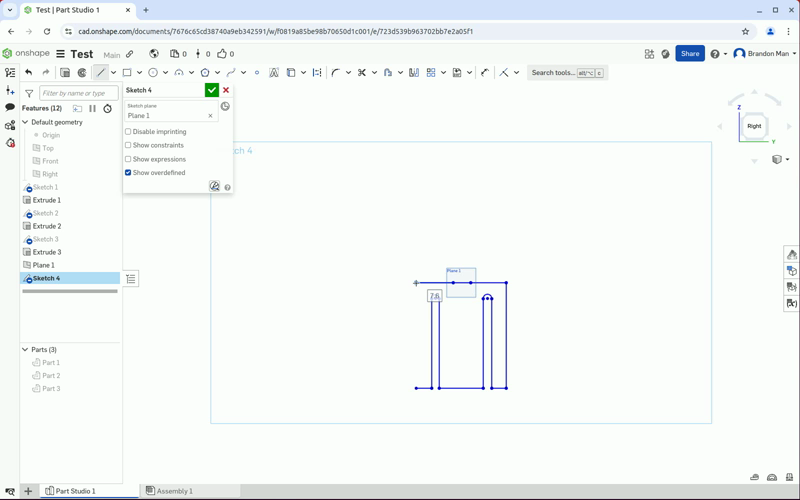
mouse_move(416, 388)
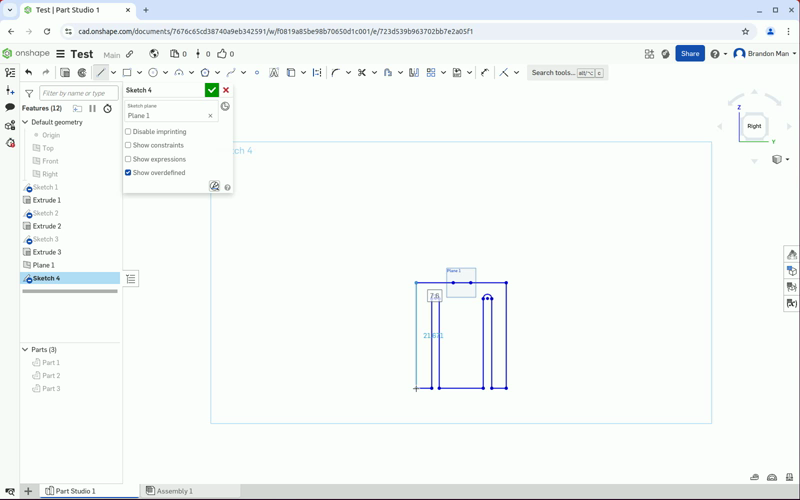
key_up(shift)
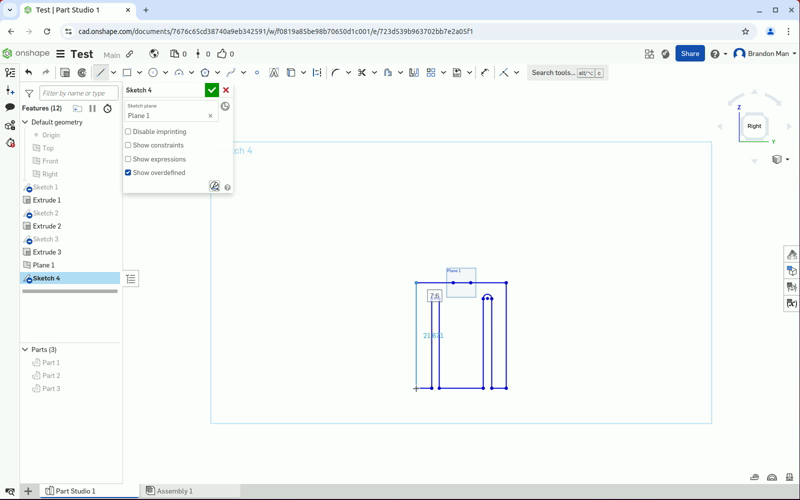
click(416, 388)
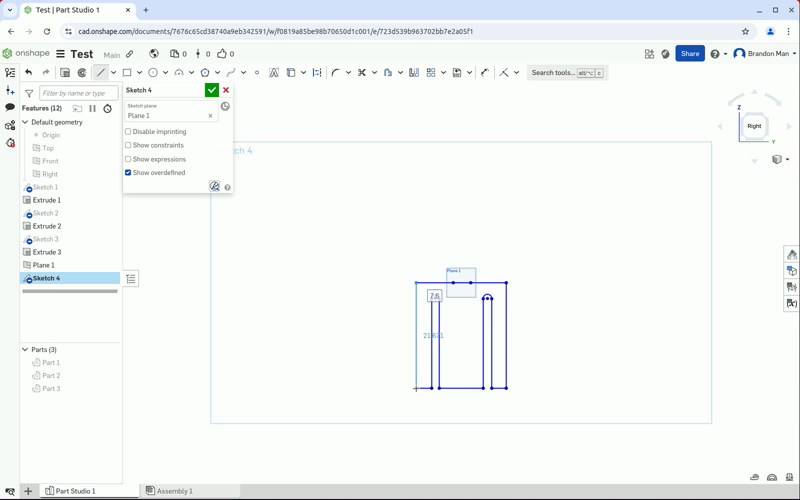
key(esc)
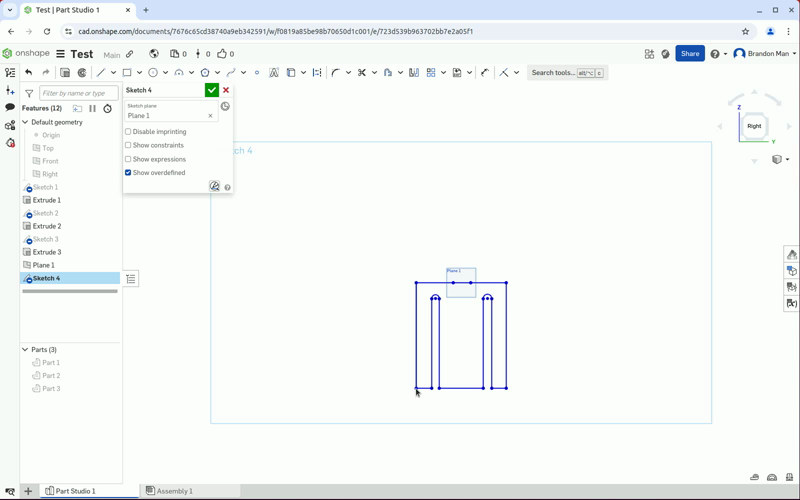
mouse_move(456, 300)
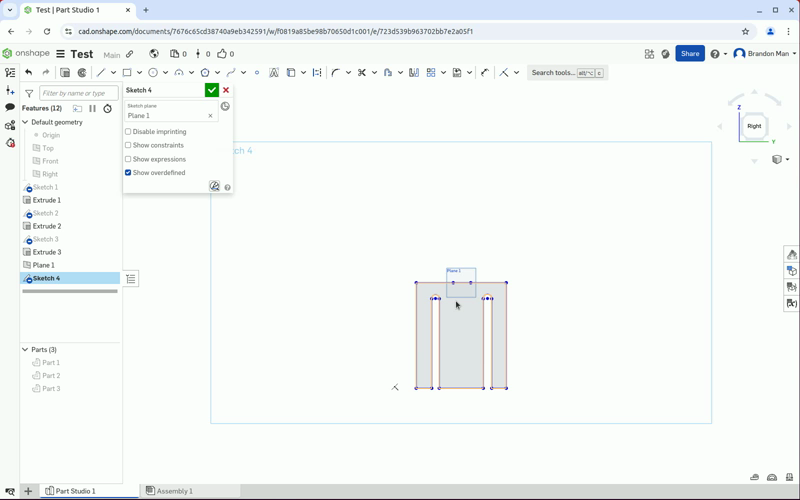
scroll(6)
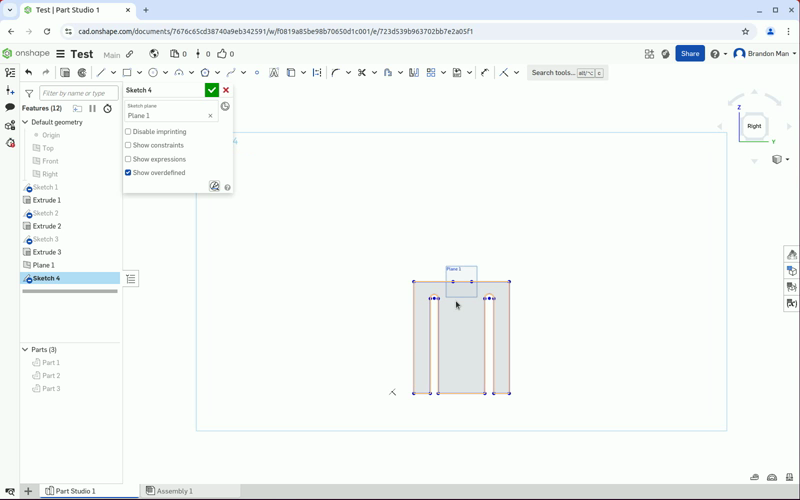
scroll(6)
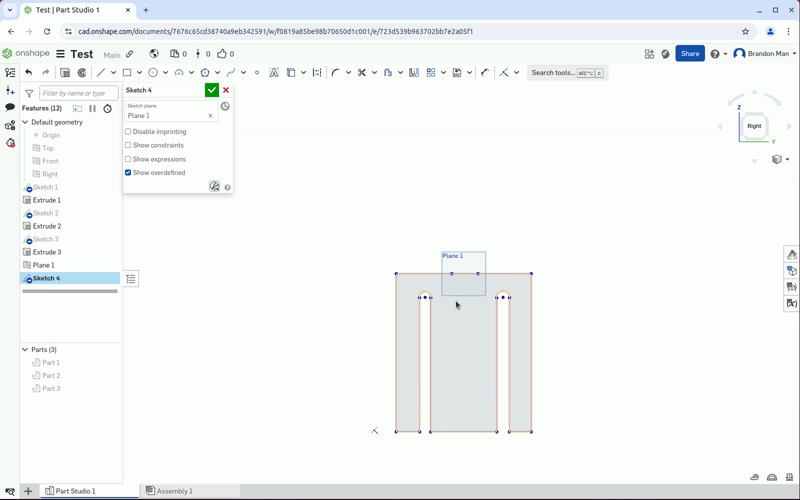
scroll(6)
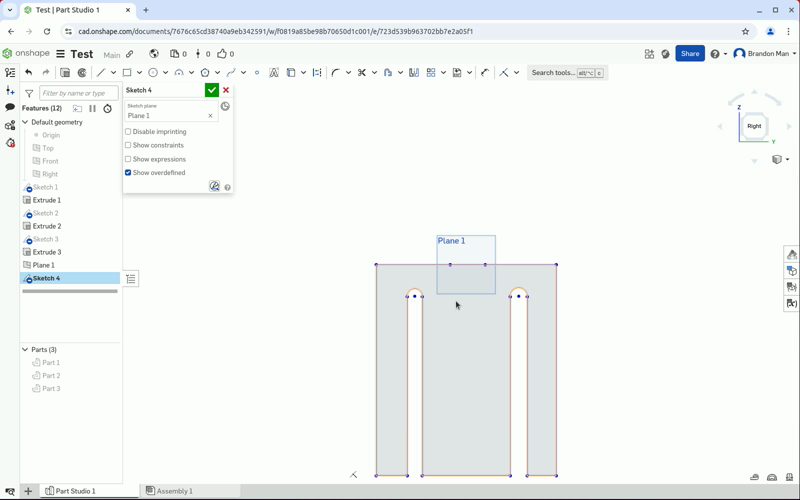
scroll(6)
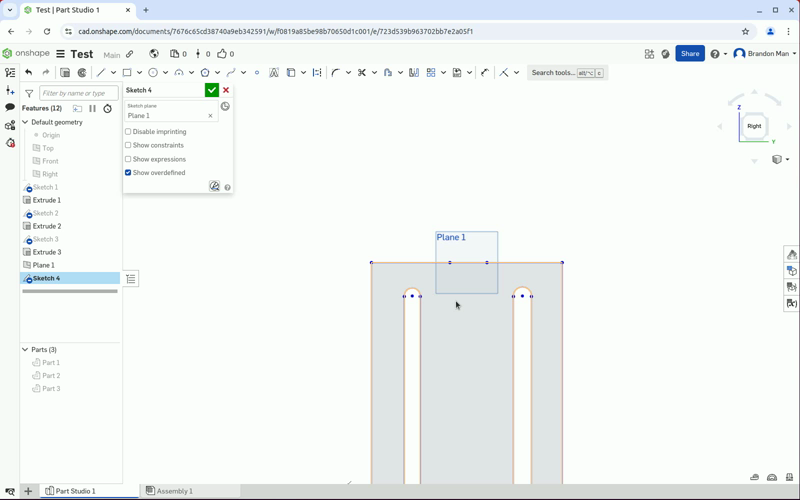
scroll(6)
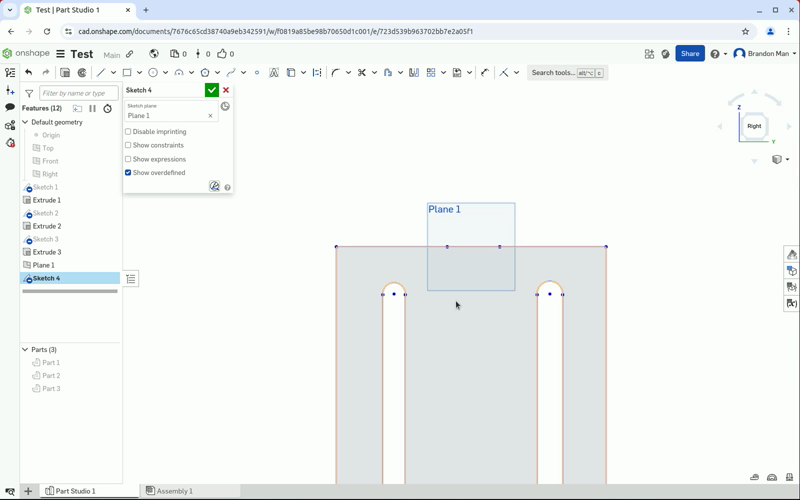
scroll(6)
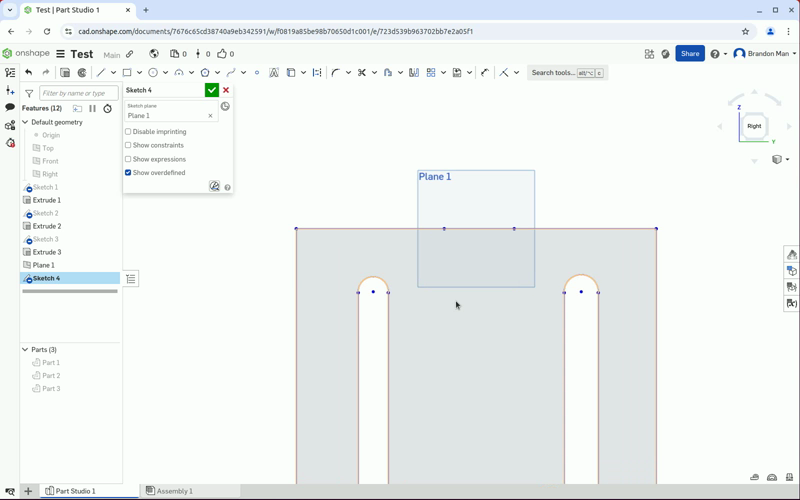
scroll(6)
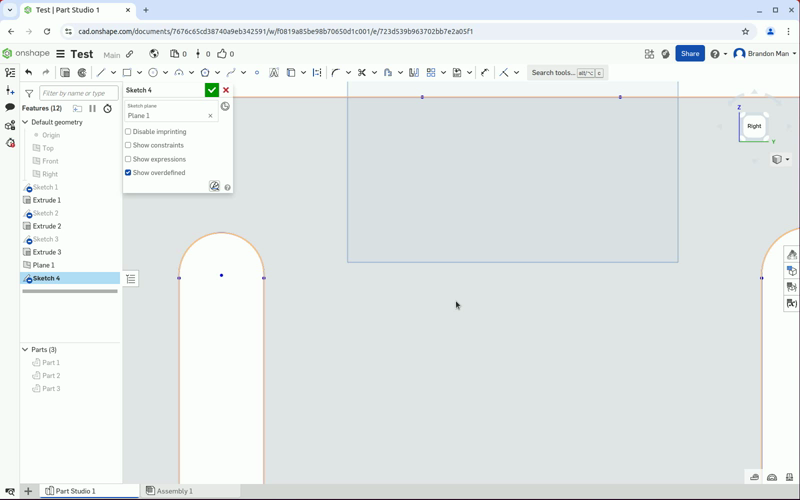
click(456, 300)
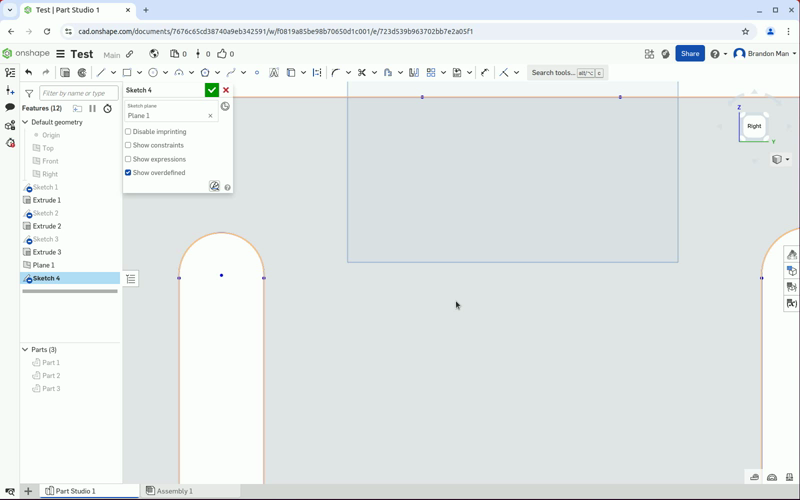
scroll(-6)
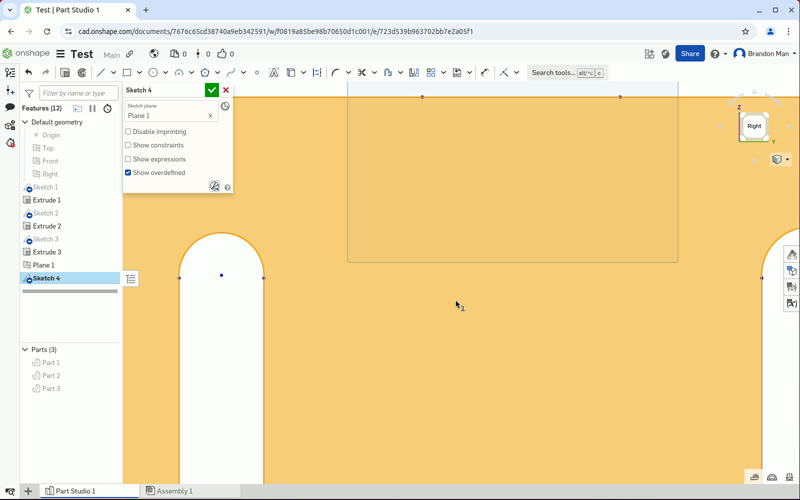
scroll(-6)
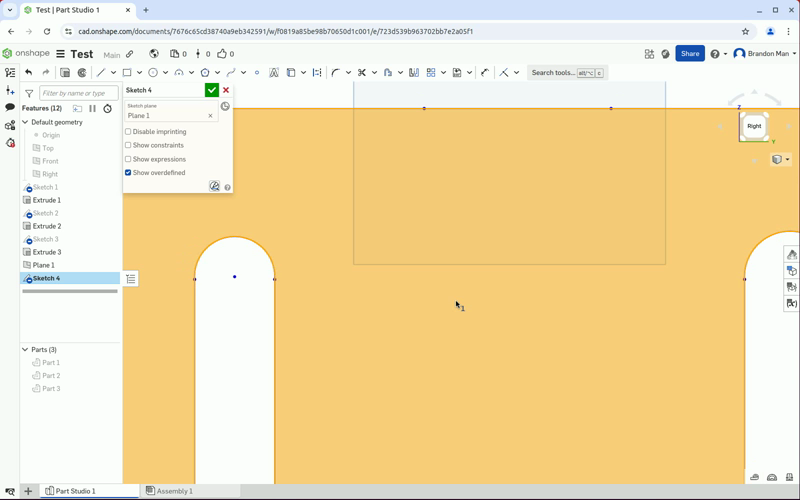
scroll(-6)
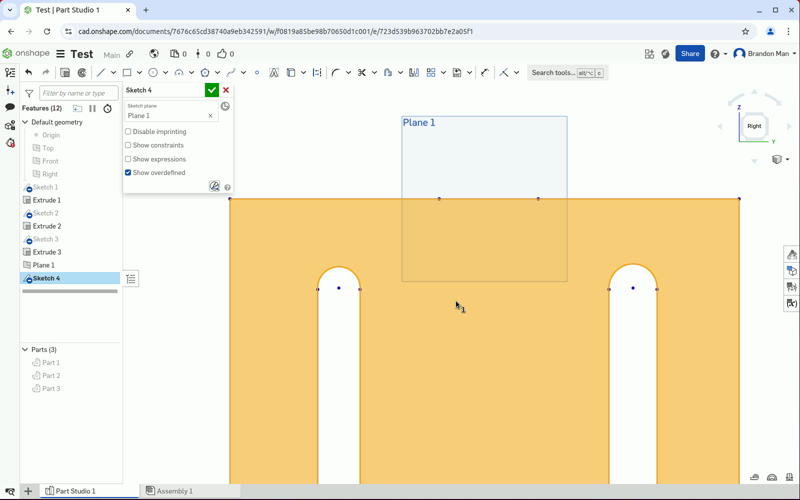
scroll(-6)
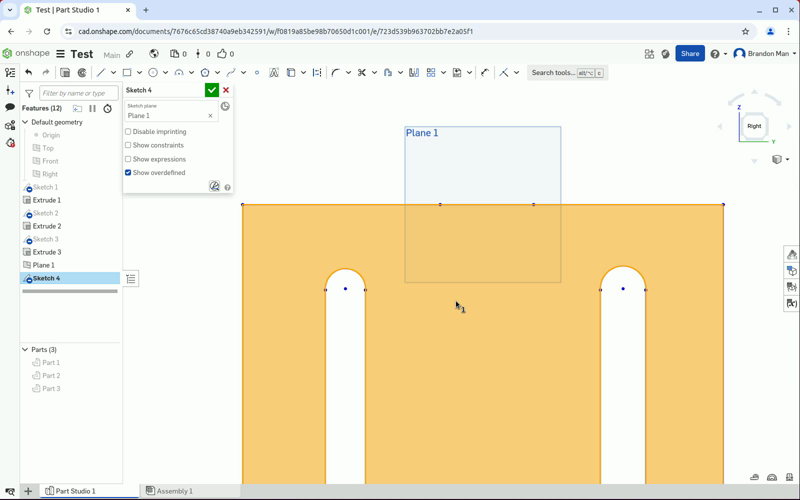
scroll(-6)
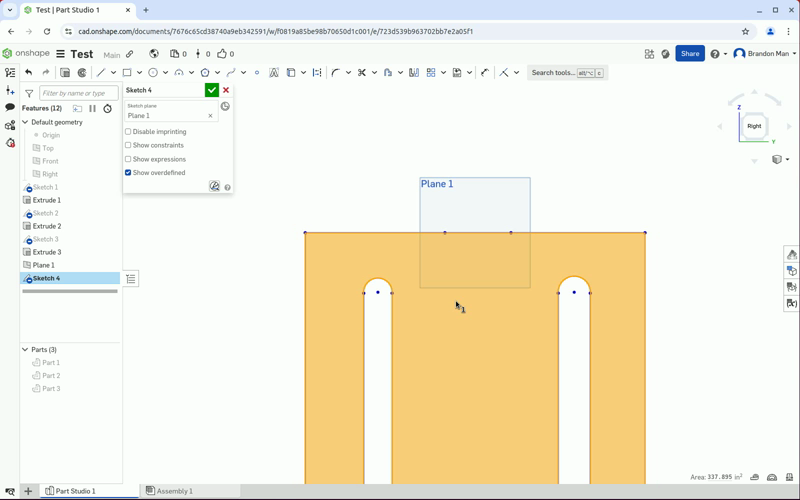
scroll(-6)
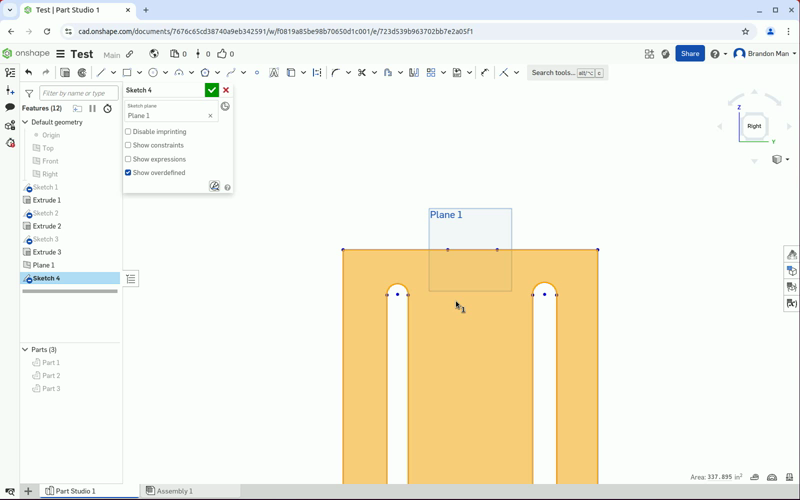
scroll(-6)
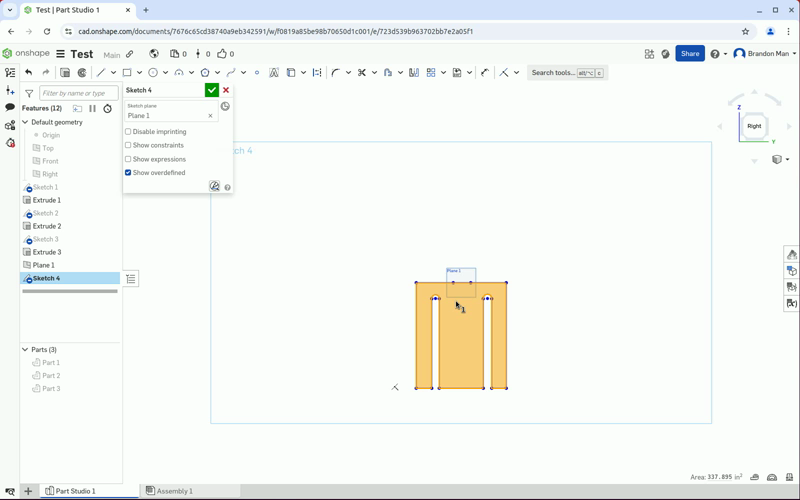
mouse_move(73, 352)
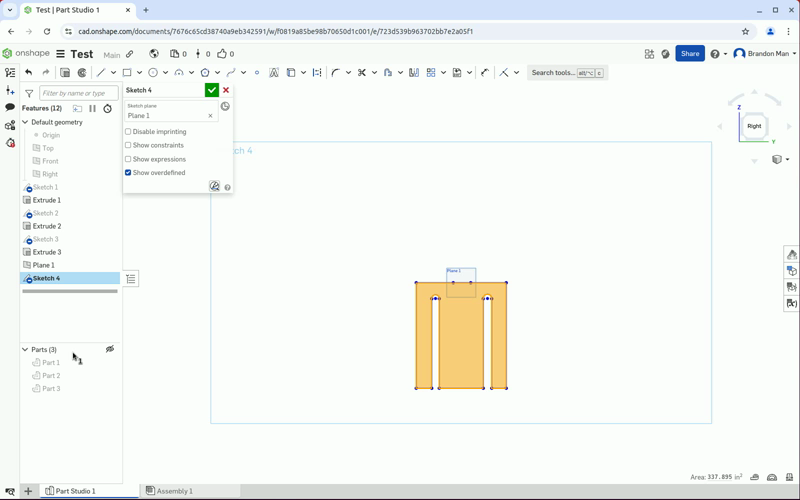
key(shift+y)
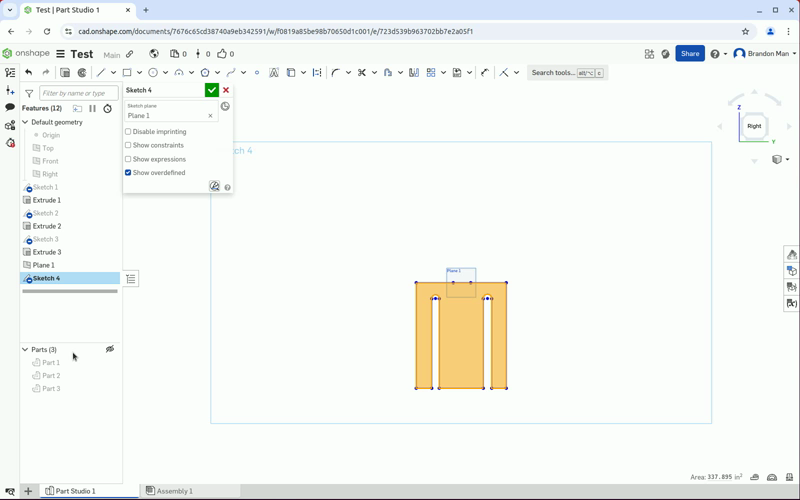
key(shift+e)
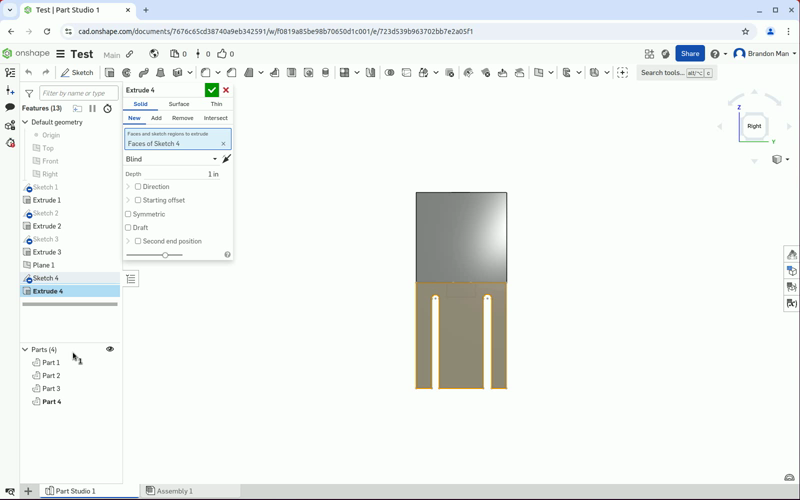
mouse_move(143, 106)
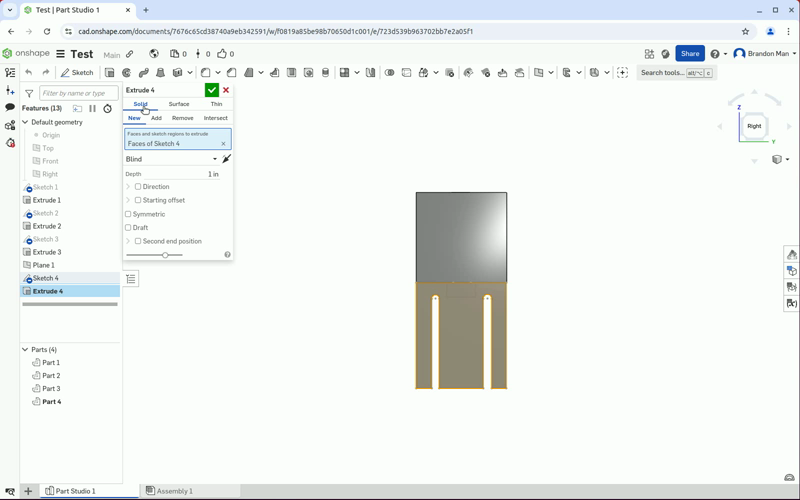
click(143, 106)
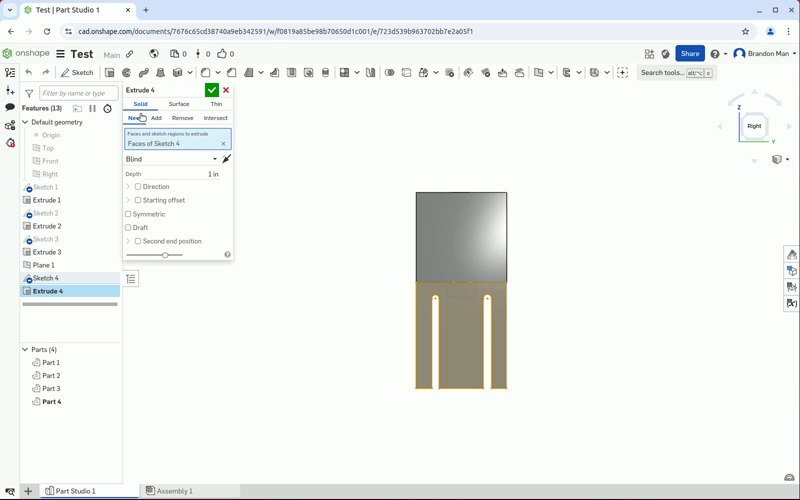
mouse_move(137, 120)
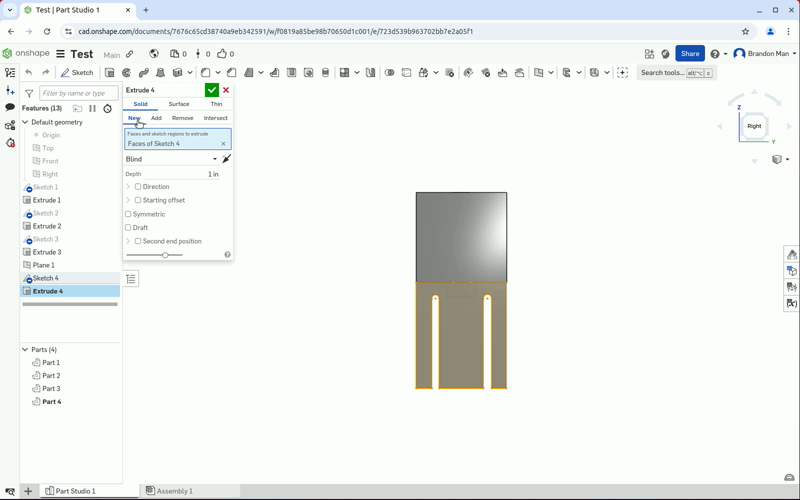
click(137, 120)
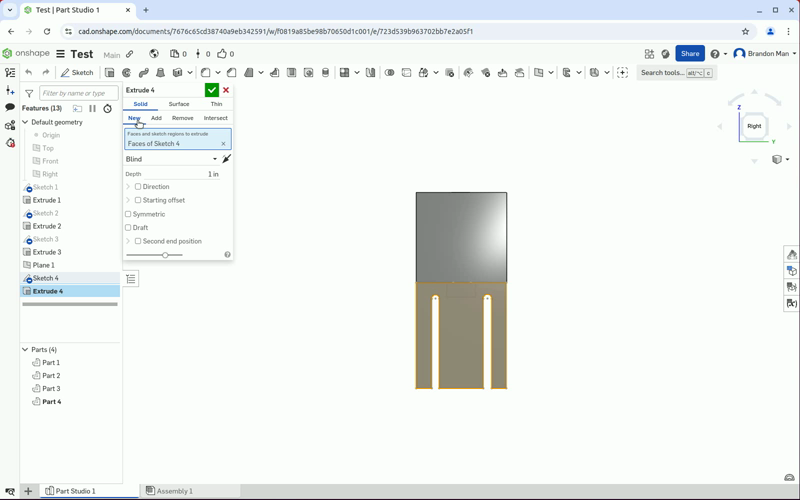
key(tab, 4)
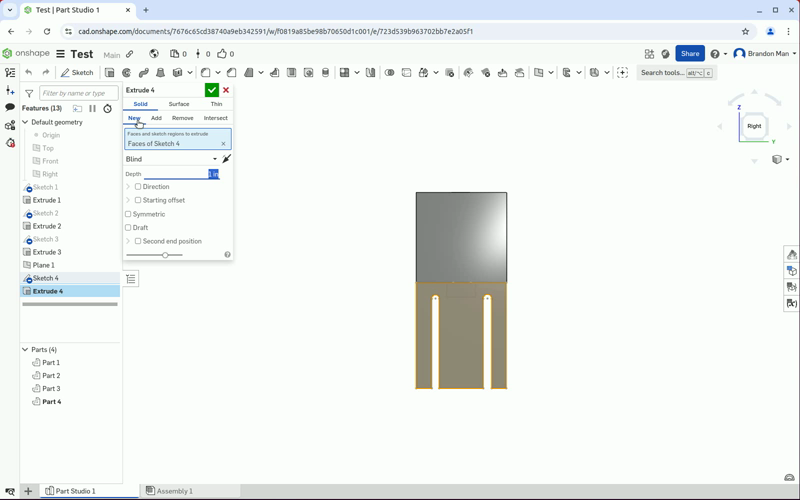
text(1.444)
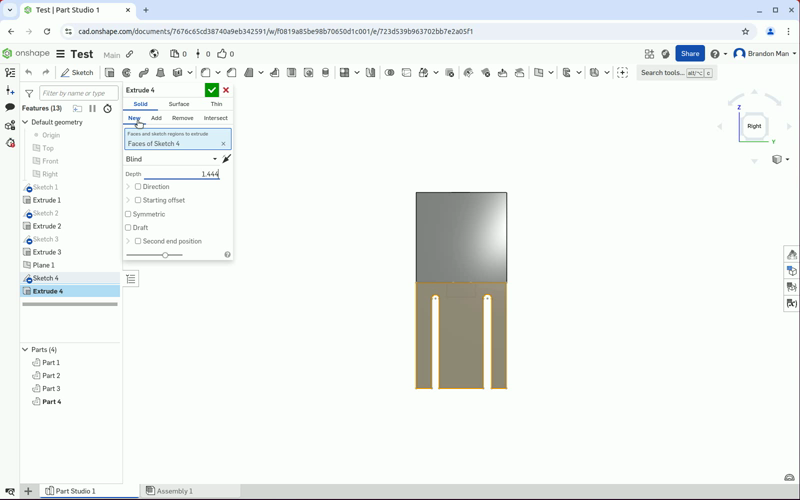
key(enter)
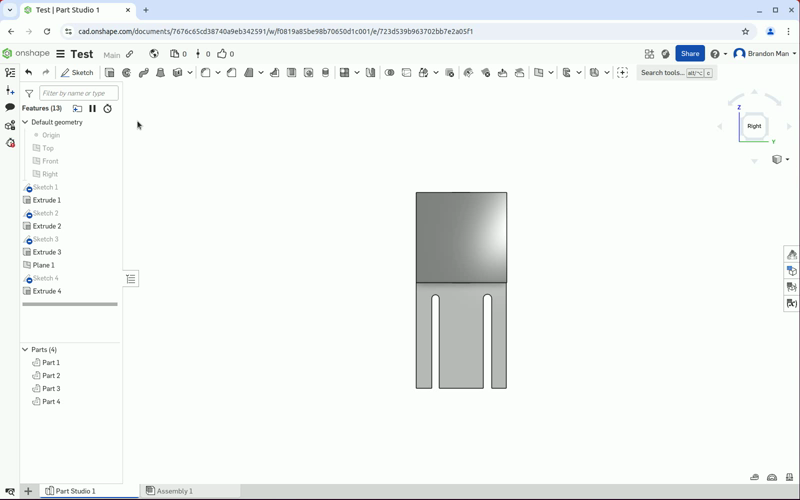
key(shift+h)
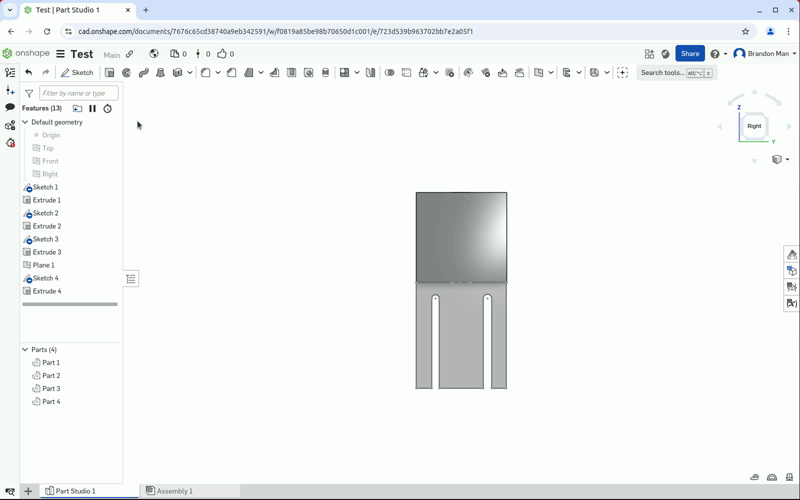
key(shift+h)
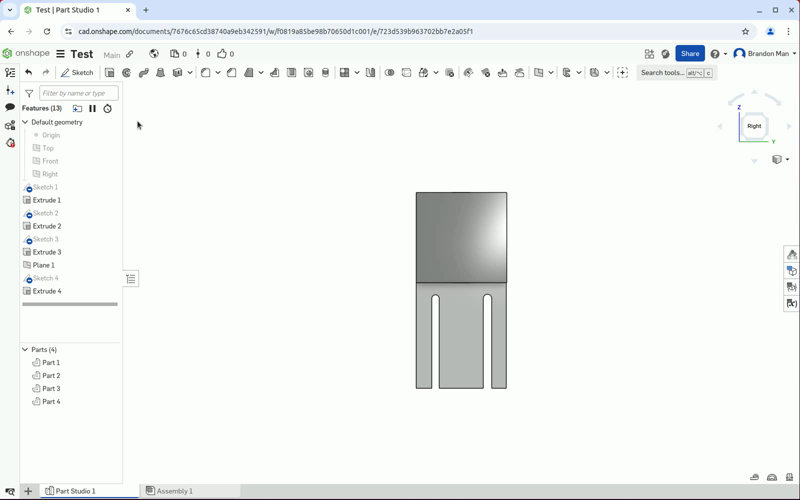
mouse_move(73, 189)
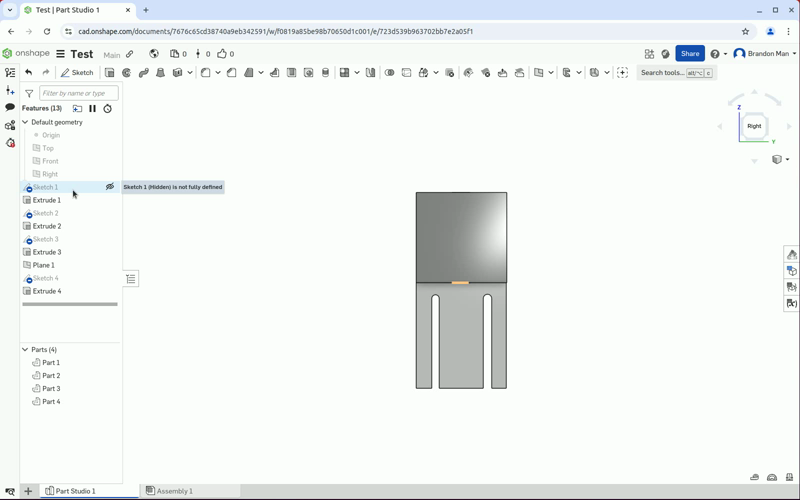
click(73, 189)
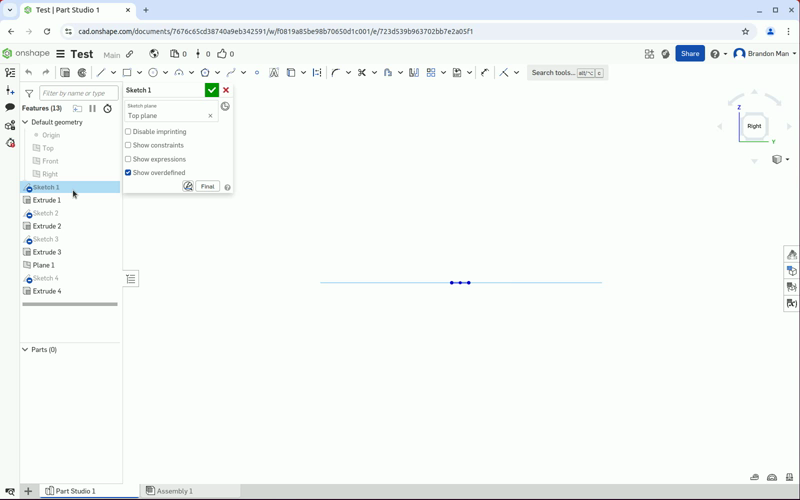
mouse_move(229, 92)
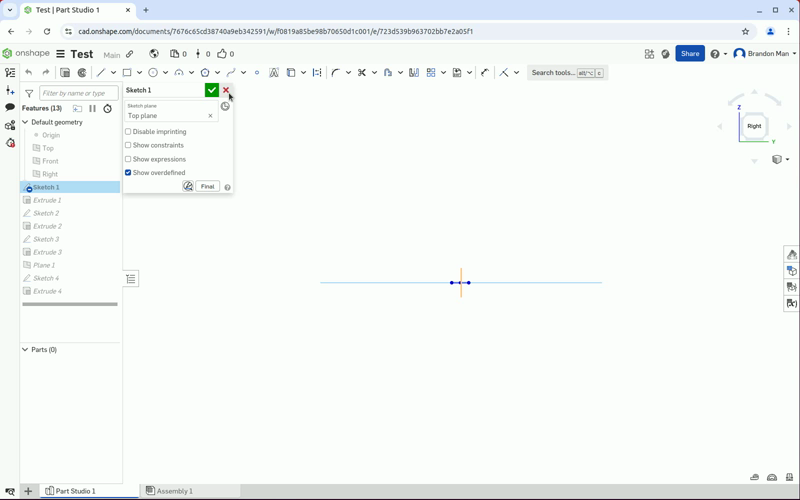
click(229, 92)
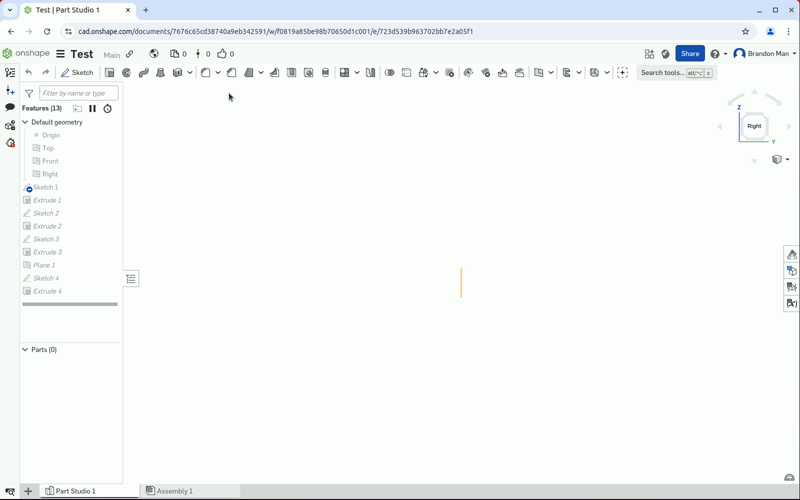
key(shift+s)
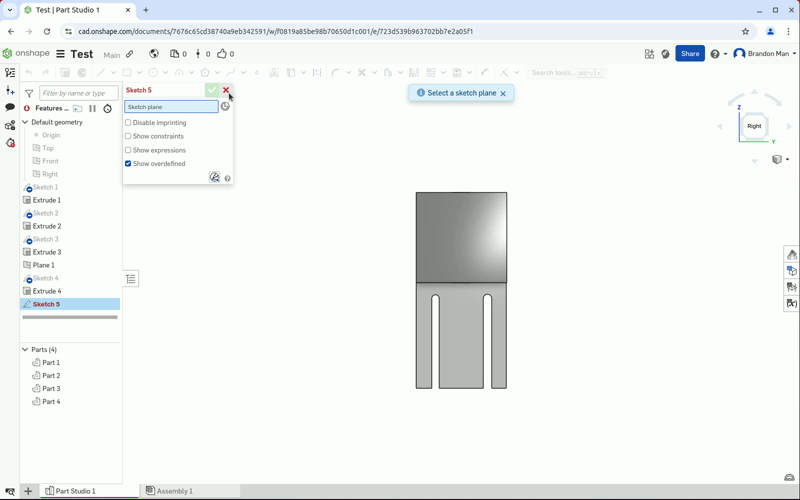
mouse_move(73, 267)
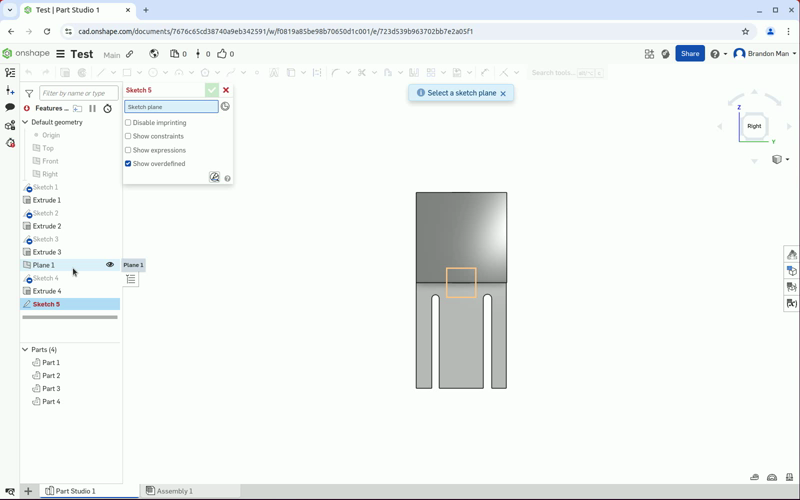
click(73, 267)
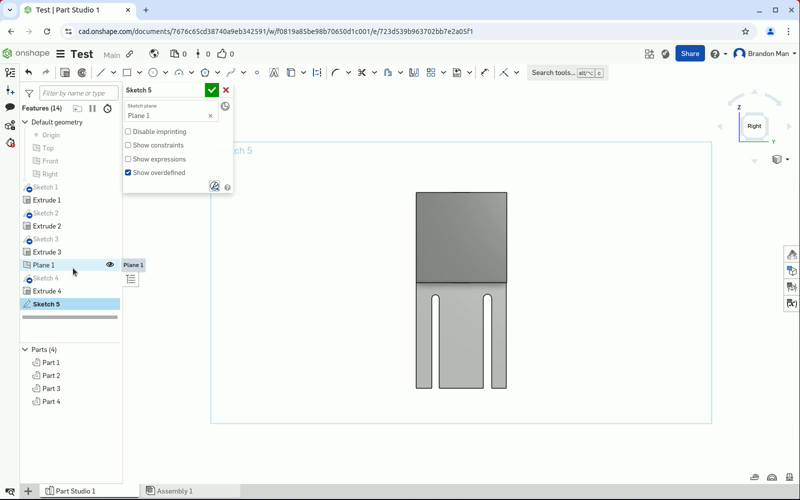
mouse_move(73, 352)
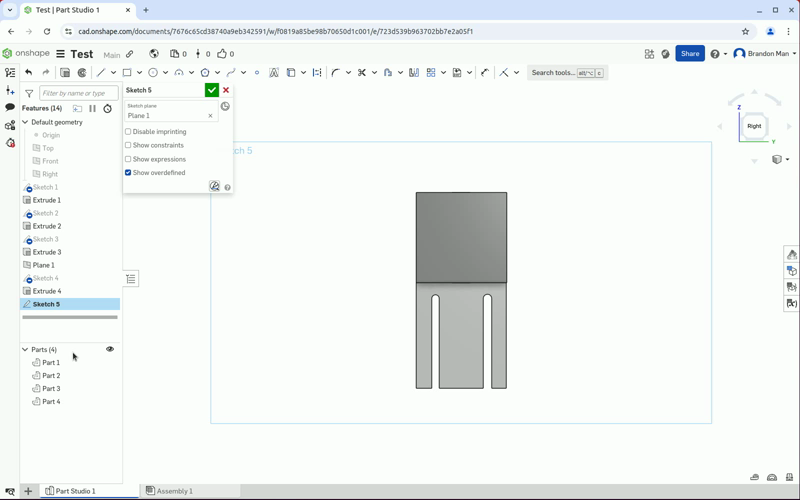
key(y)
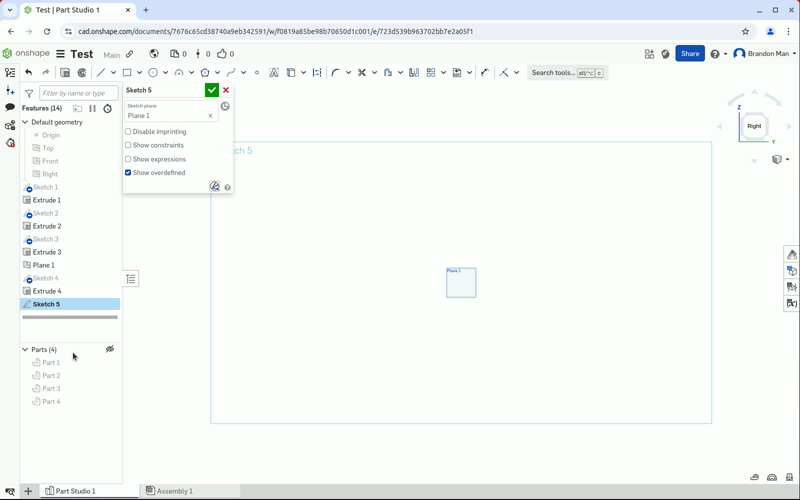
key(l)
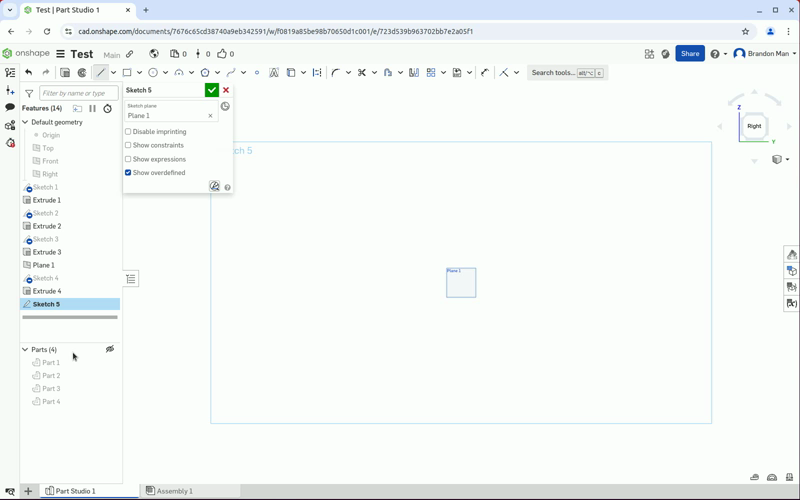
key_down(shift)
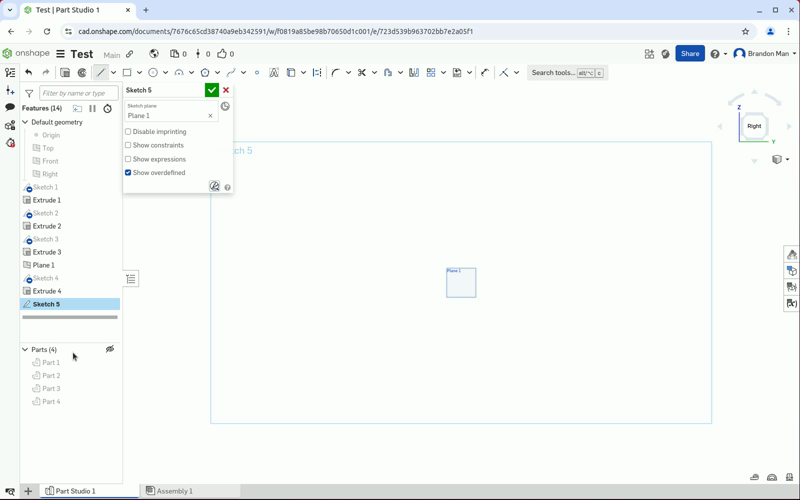
mouse_move(416, 282)
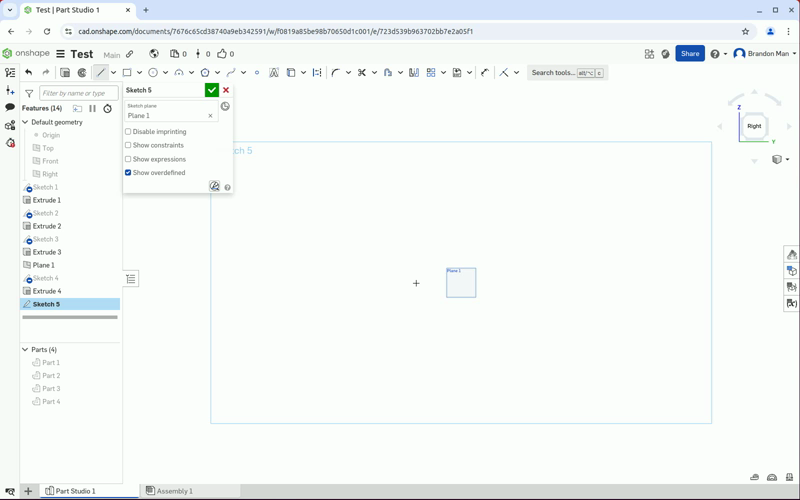
click(416, 282)
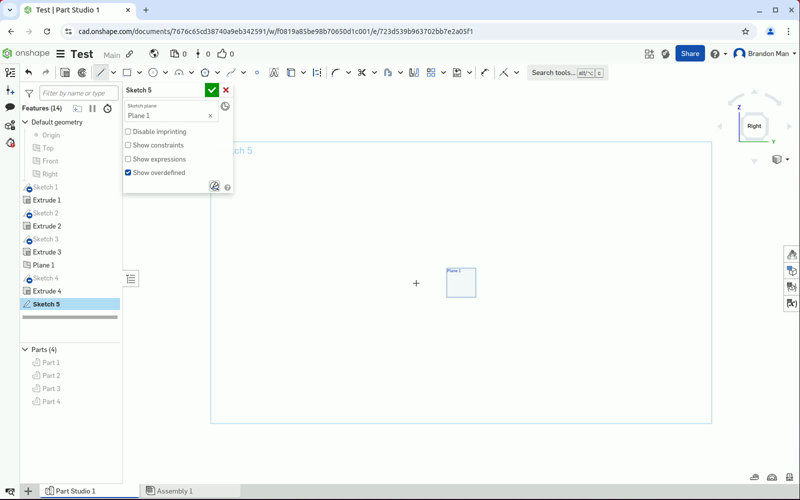
key_up(shift)
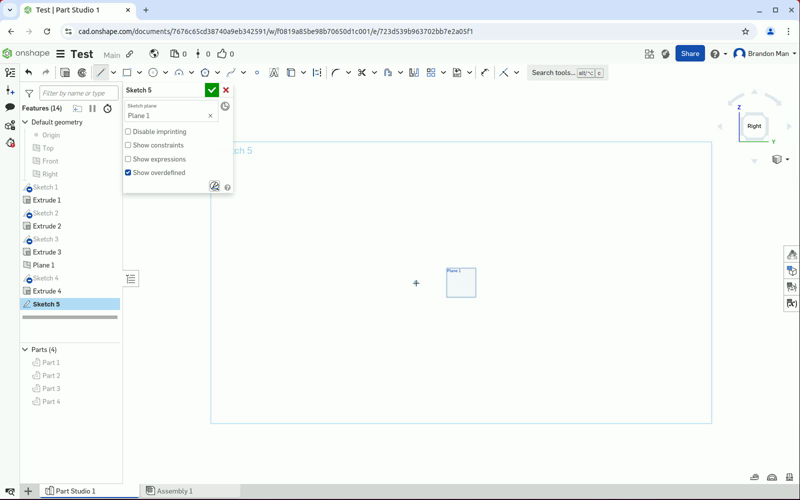
key_down(shift)
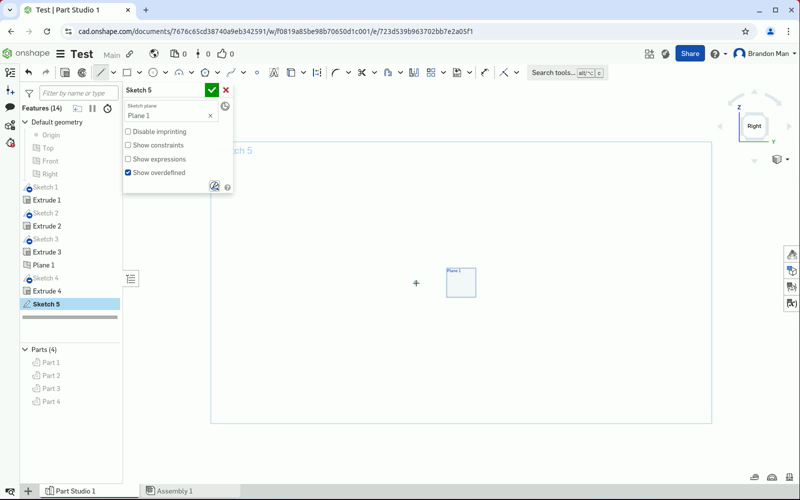
mouse_move(446, 282)
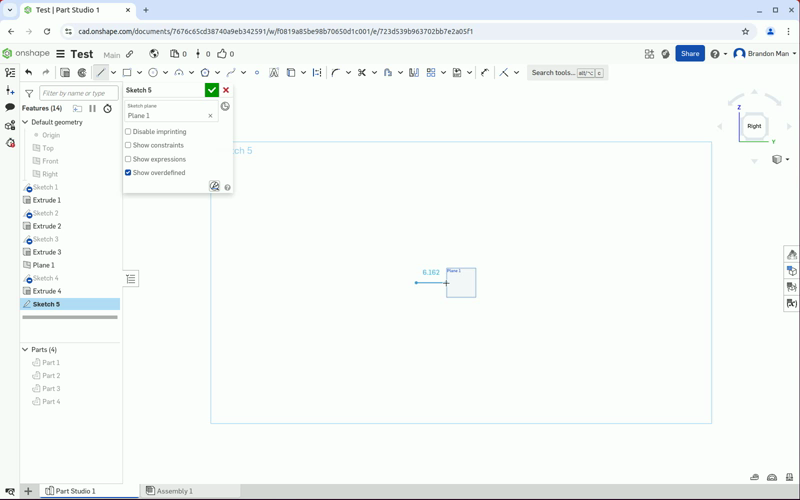
mouse_move(453, 282)
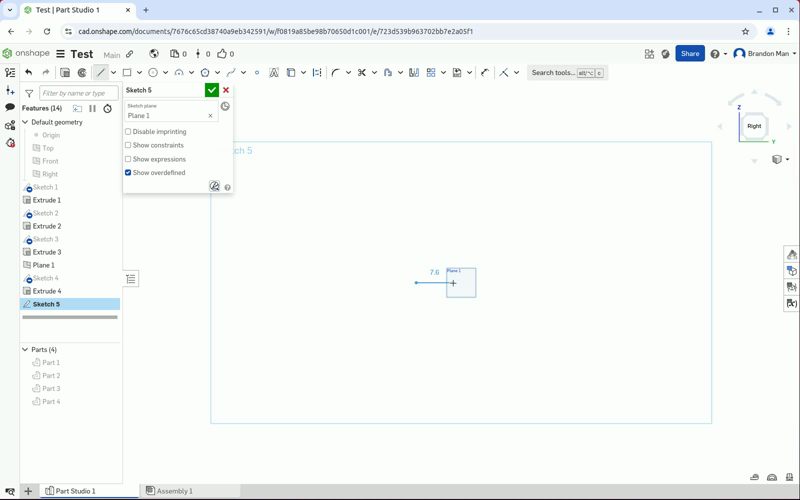
click(453, 282)
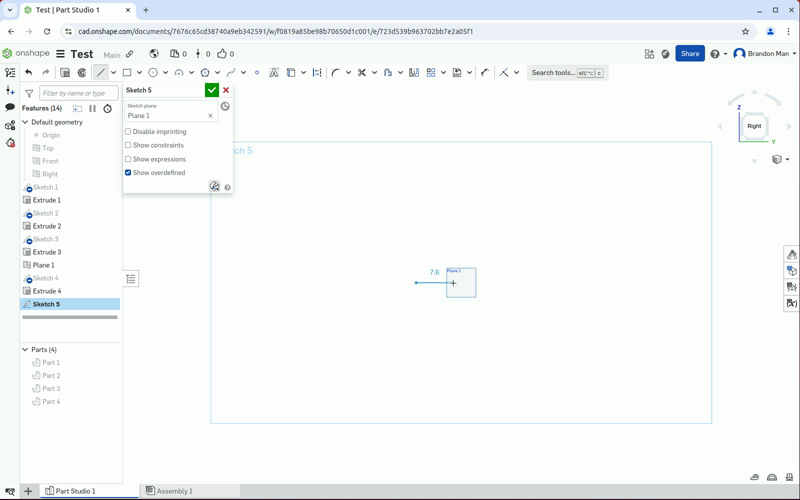
key_up(shift)
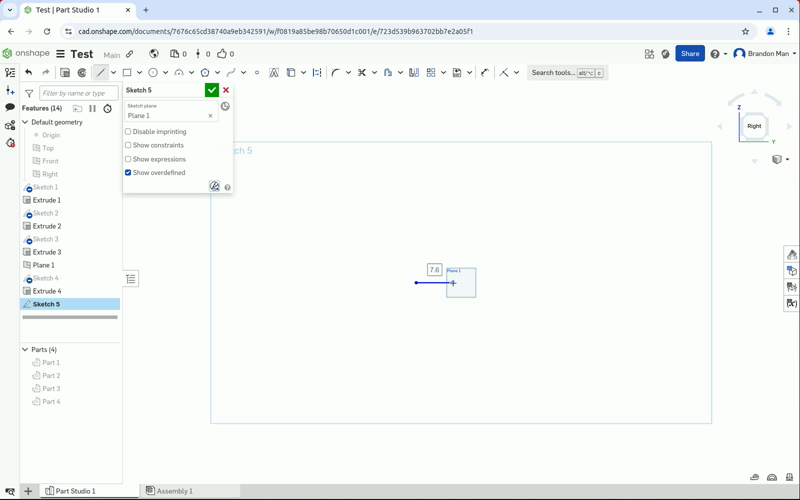
key_down(shift)
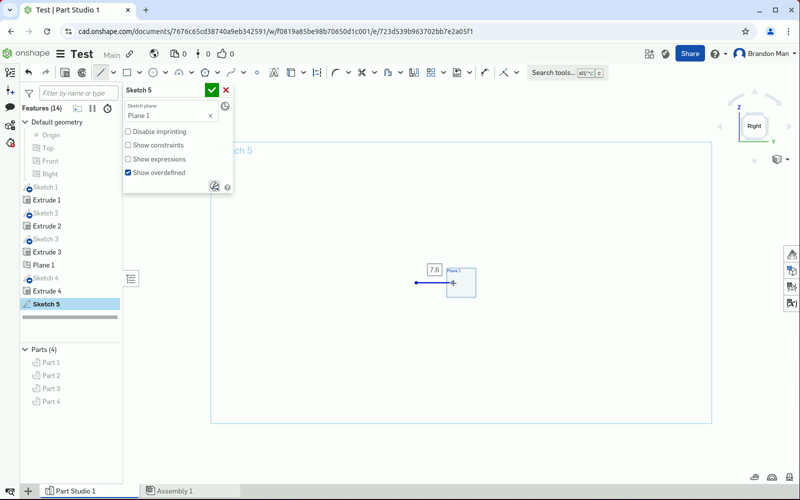
mouse_move(483, 282)
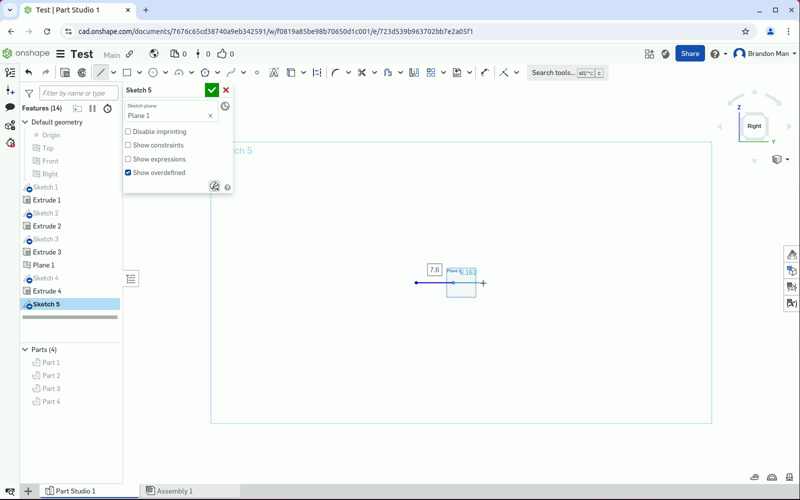
mouse_move(453, 267)
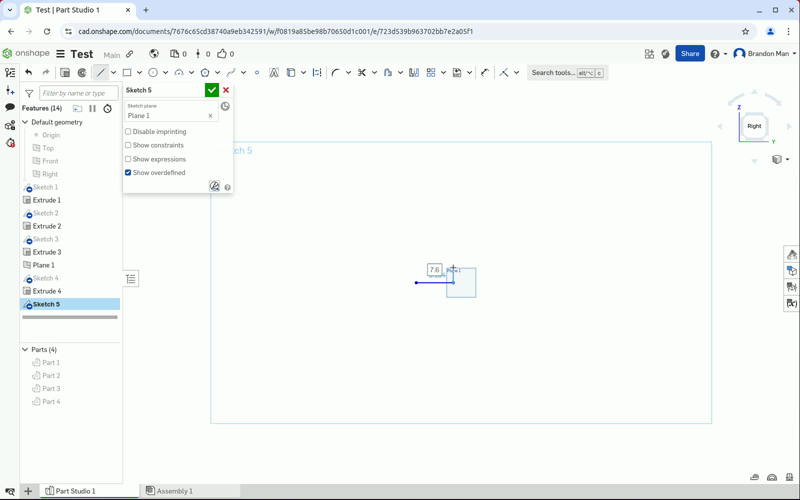
click(453, 267)
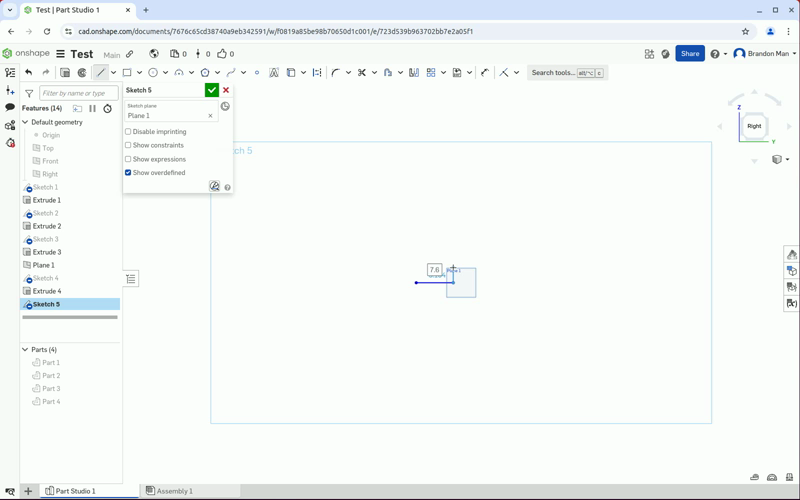
key_up(shift)
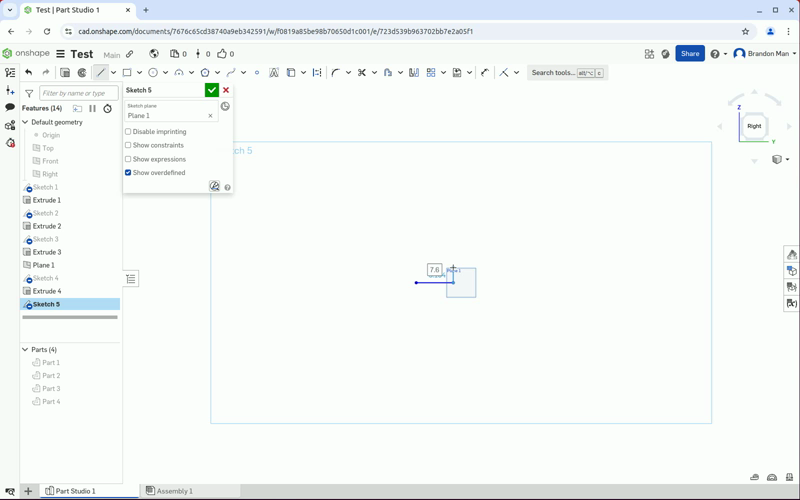
key_down(shift)
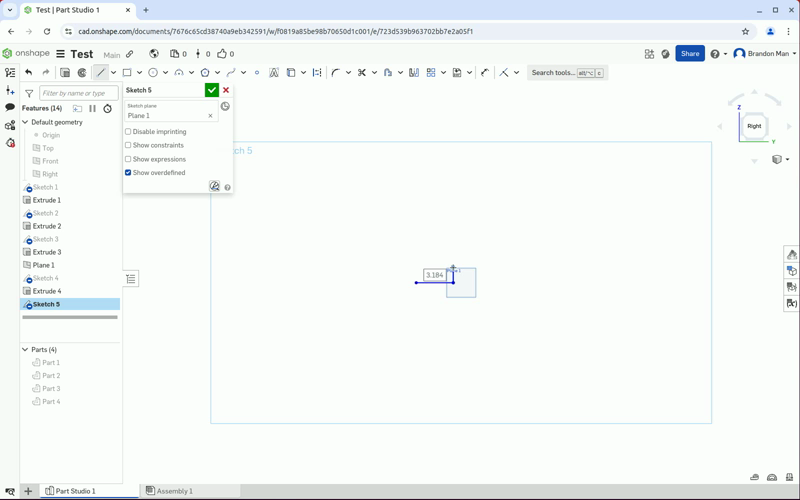
mouse_move(483, 267)
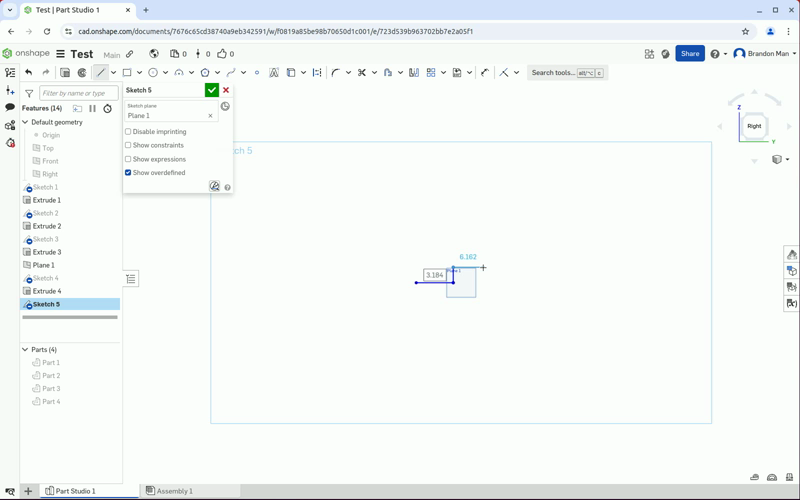
mouse_move(453, 252)
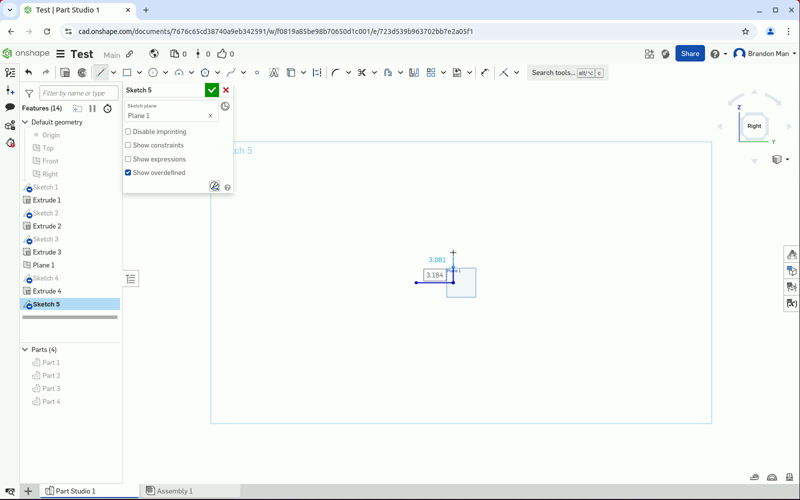
click(453, 252)
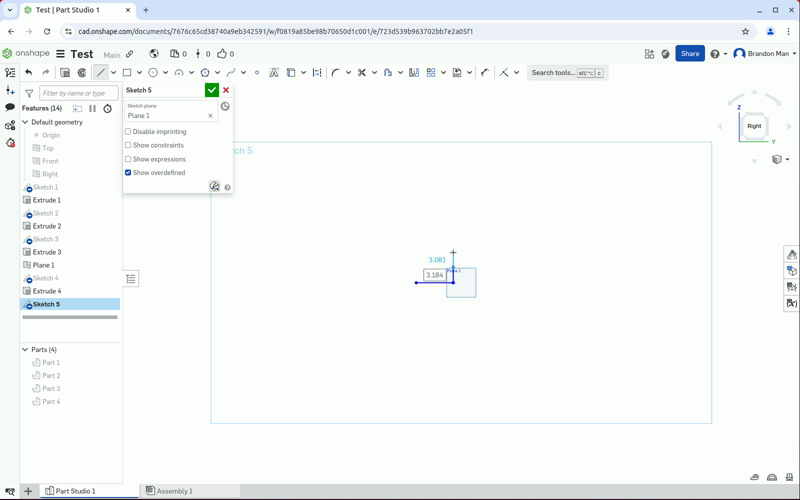
key_up(shift)
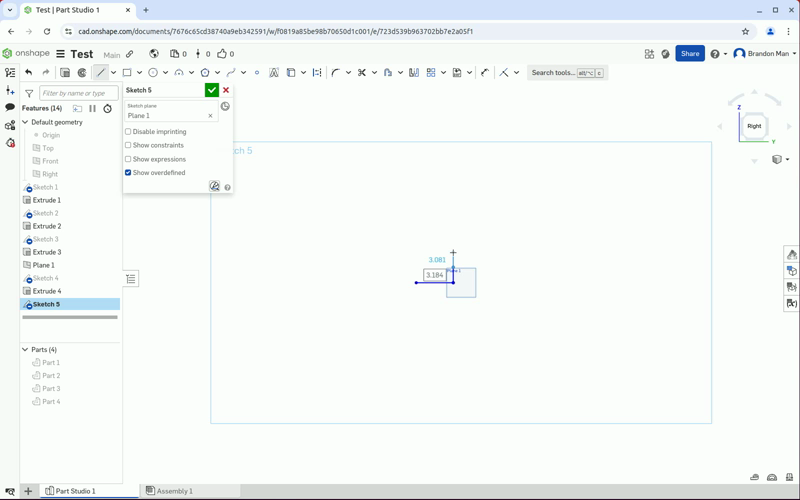
key_down(shift)
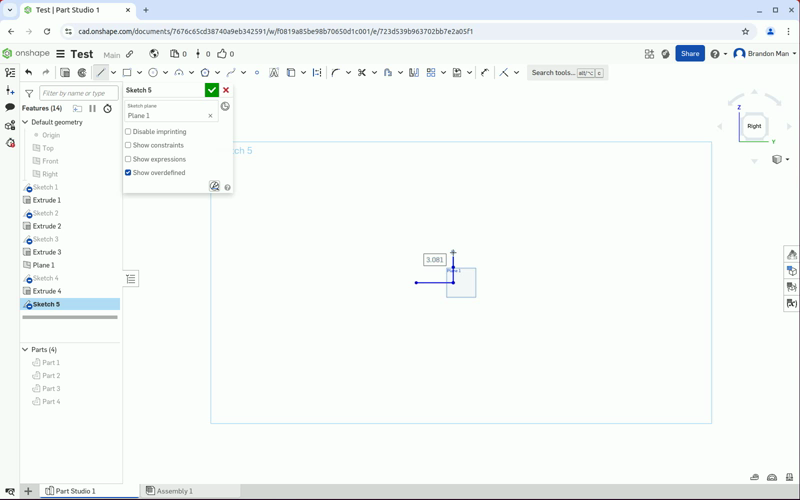
mouse_move(483, 252)
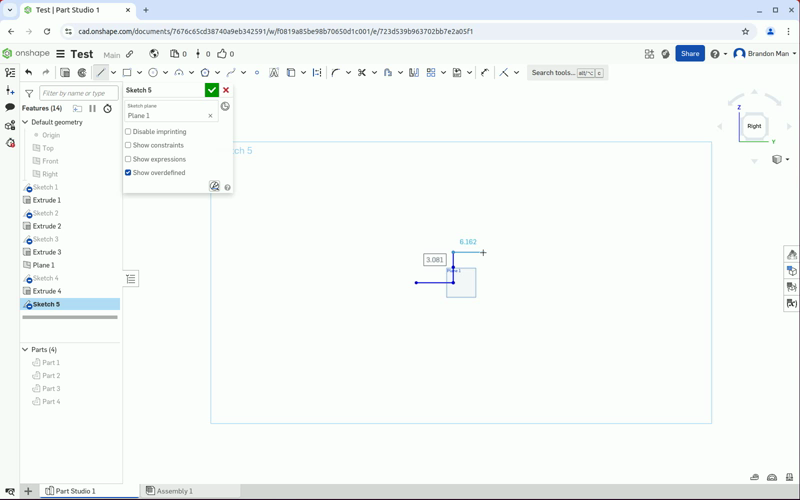
mouse_move(416, 252)
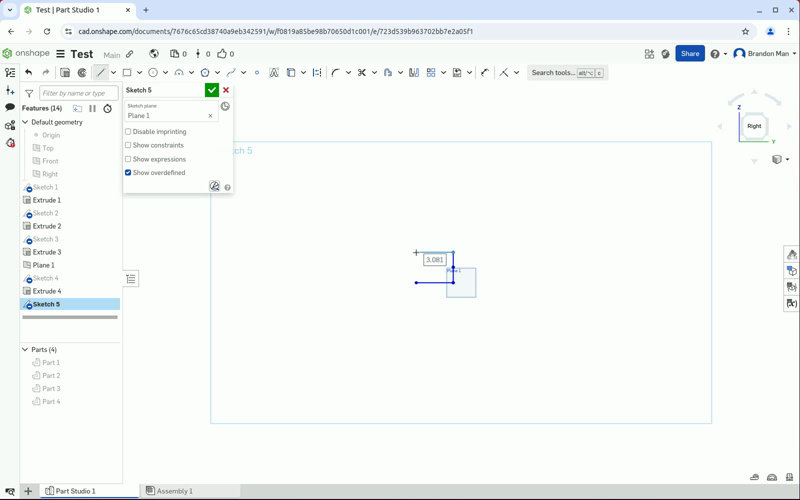
click(416, 252)
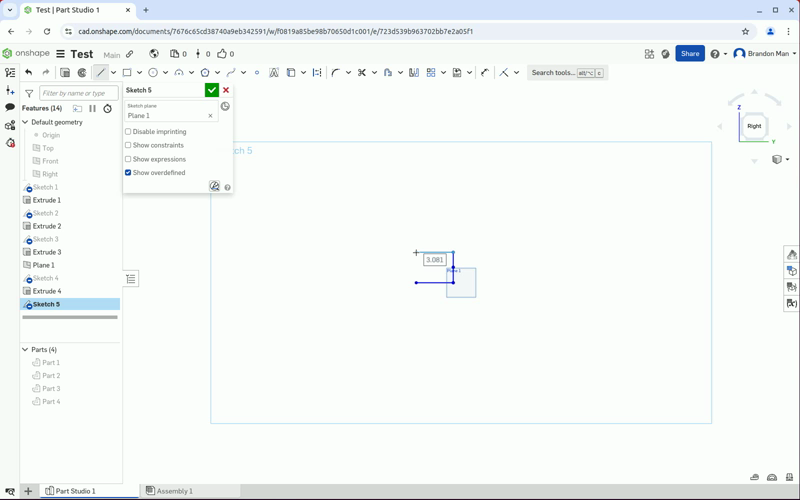
key_up(shift)
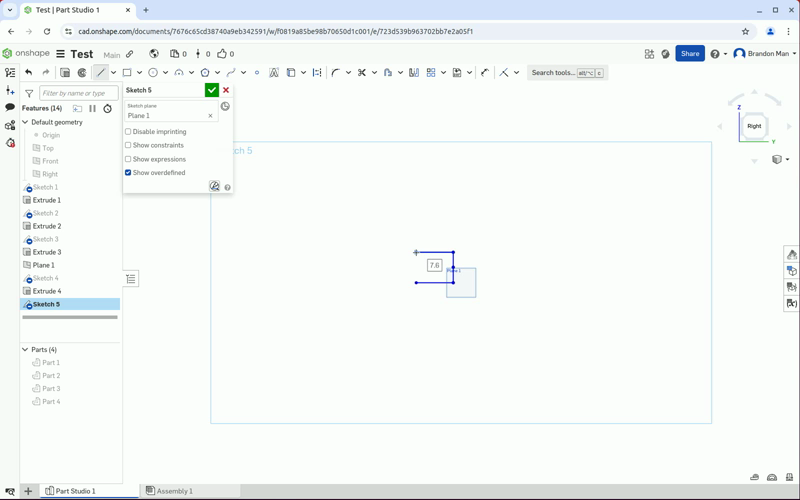
mouse_move(446, 252)
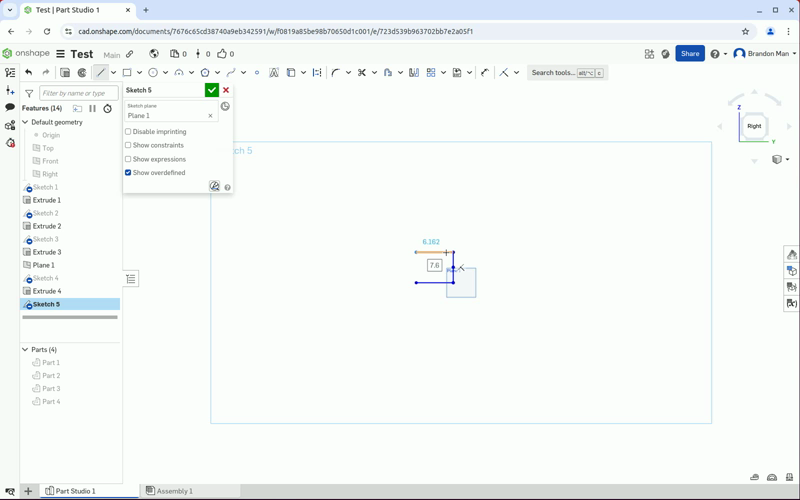
key_down(shift)
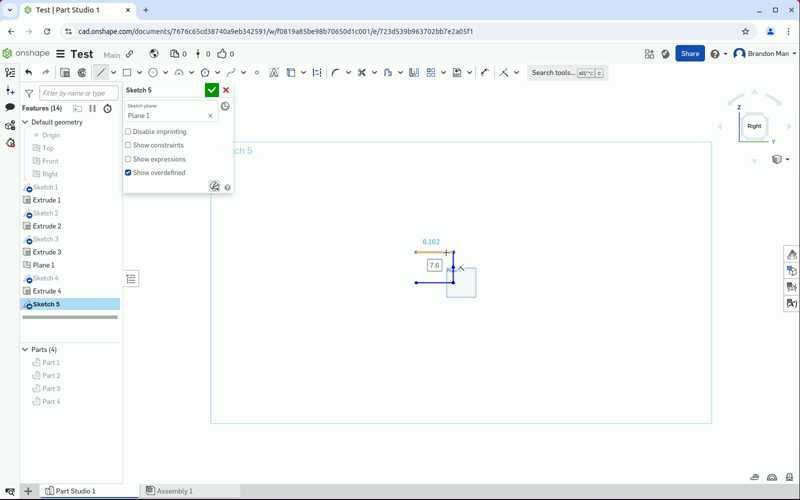
mouse_move(416, 282)
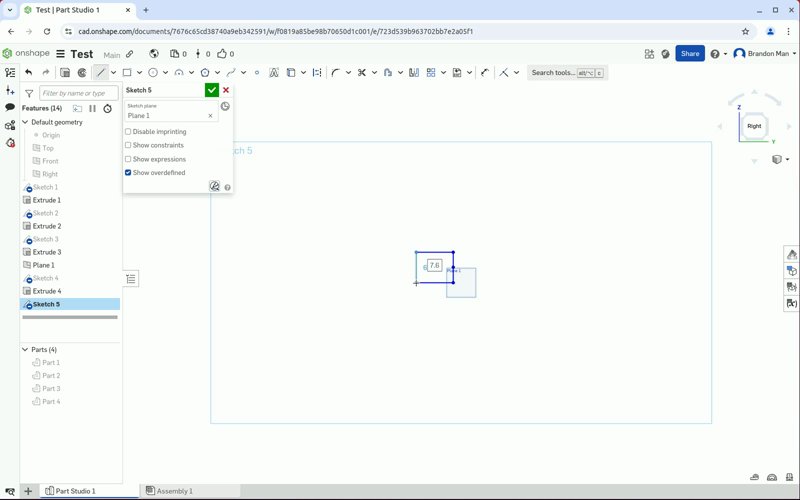
key_up(shift)
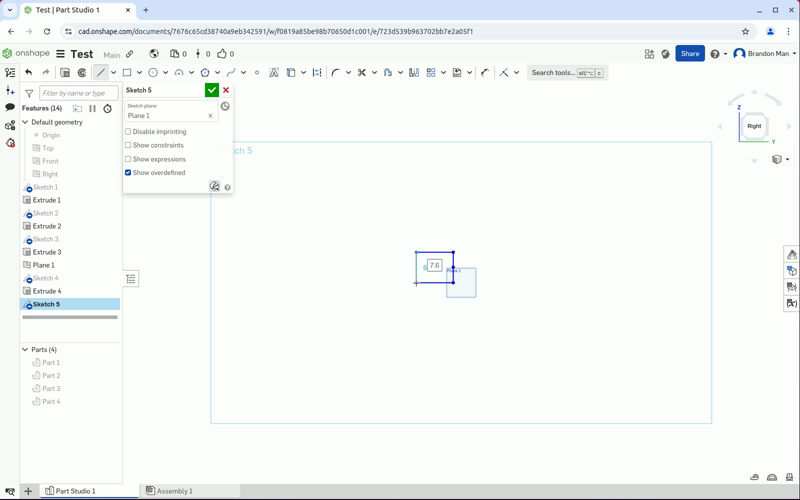
click(416, 282)
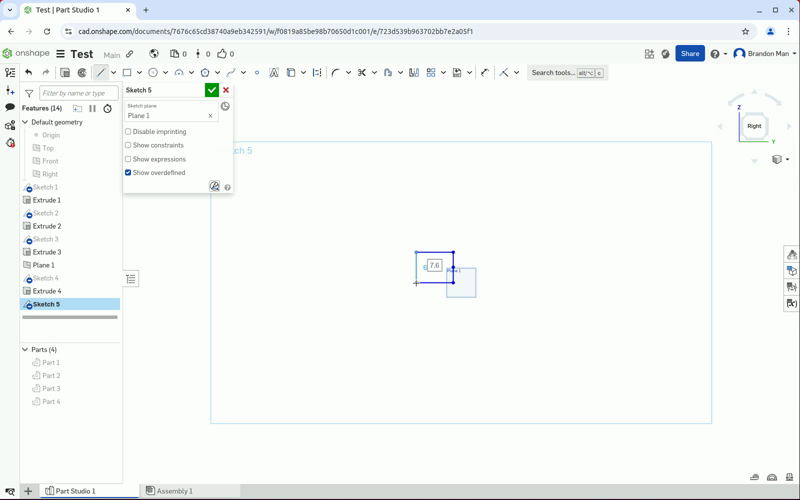
key(esc)
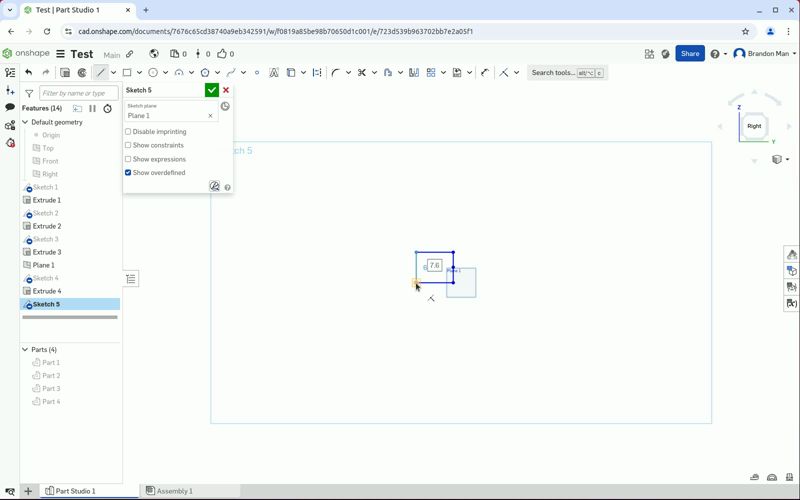
mouse_move(429, 261)
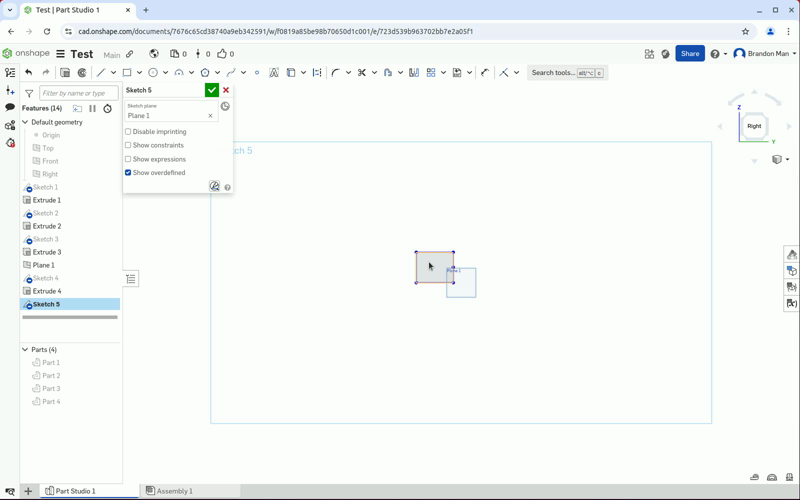
scroll(6)
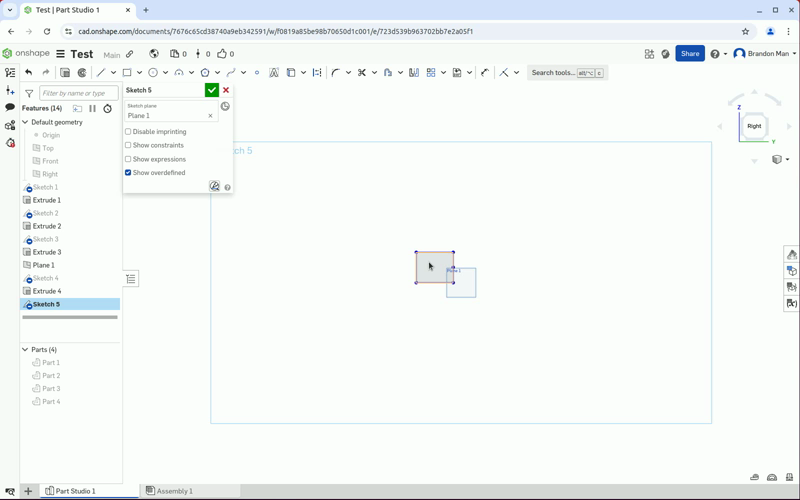
scroll(6)
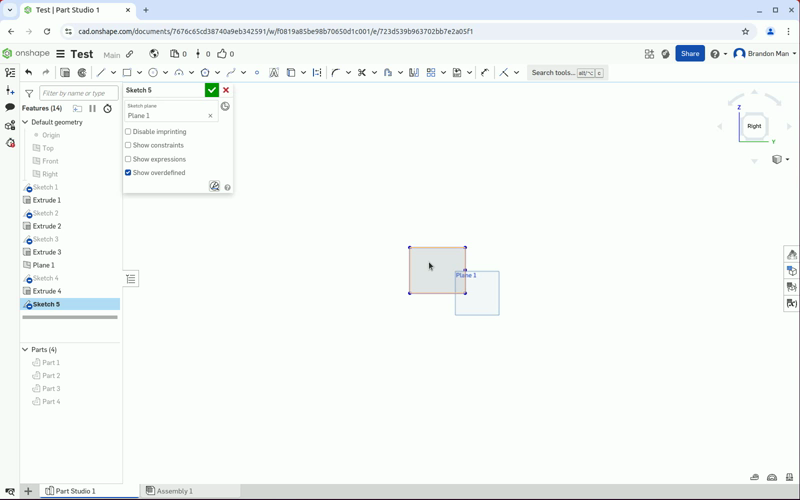
scroll(6)
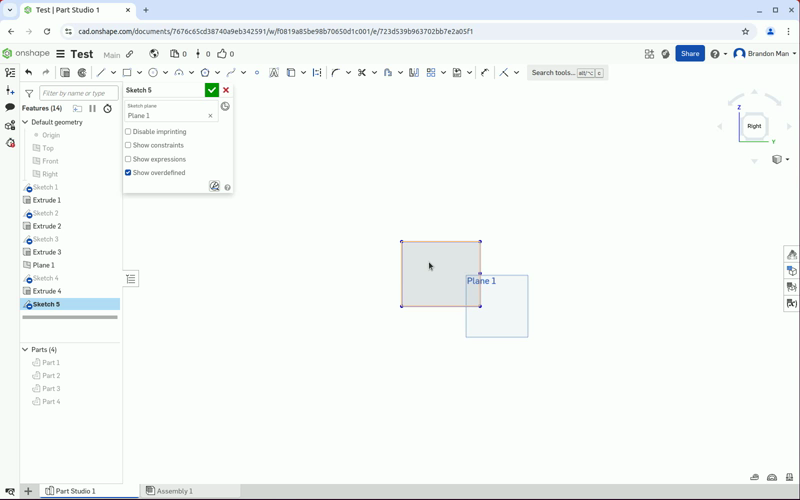
scroll(6)
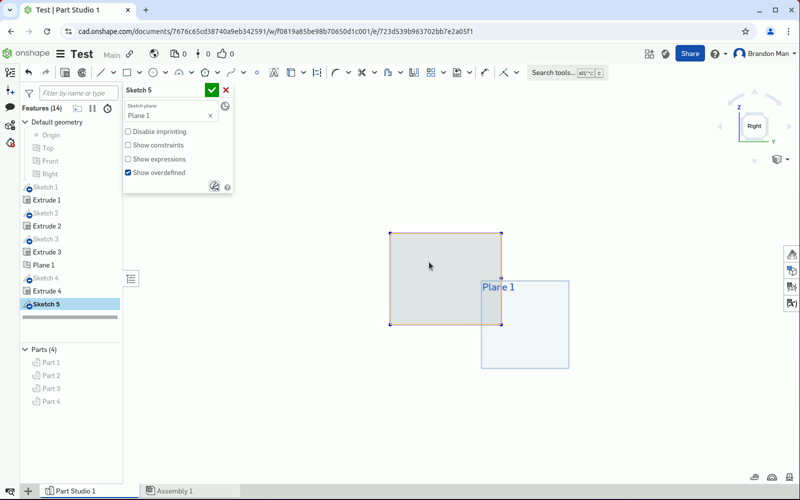
scroll(6)
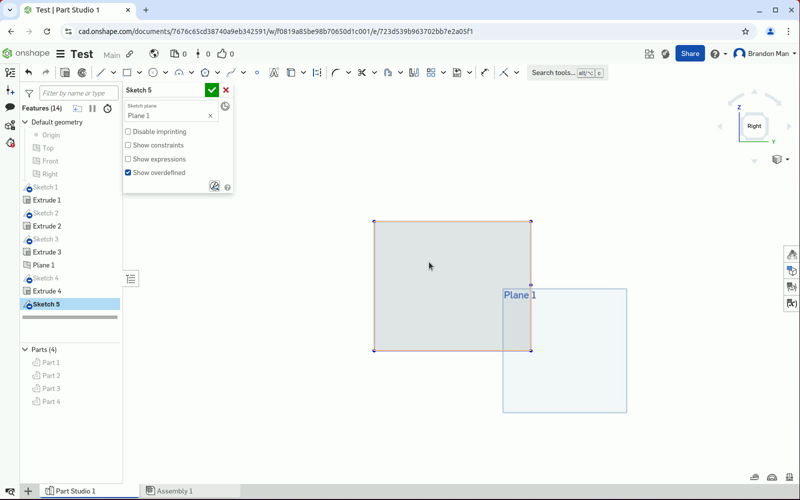
scroll(6)
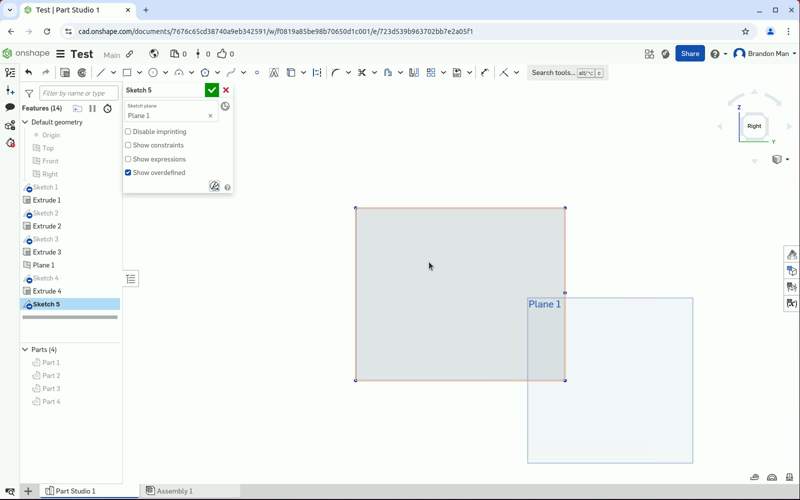
scroll(6)
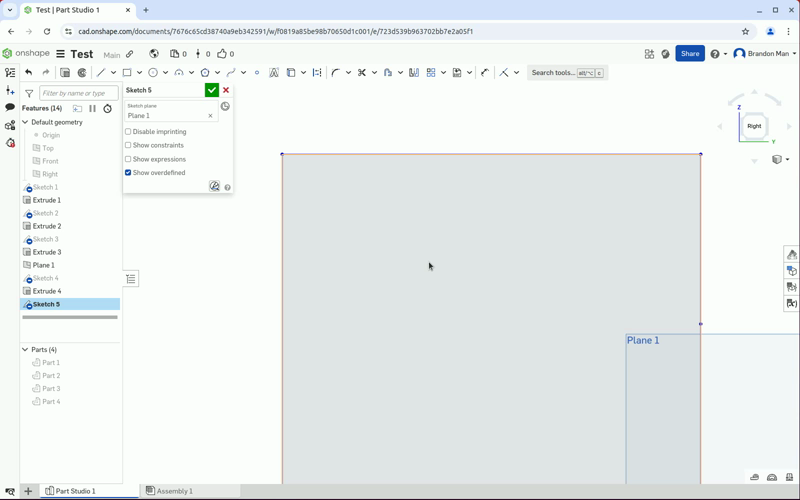
click(429, 261)
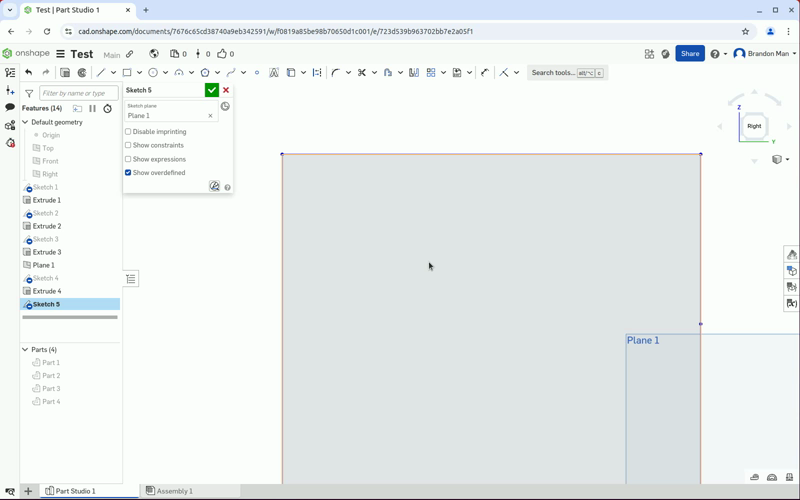
scroll(-6)
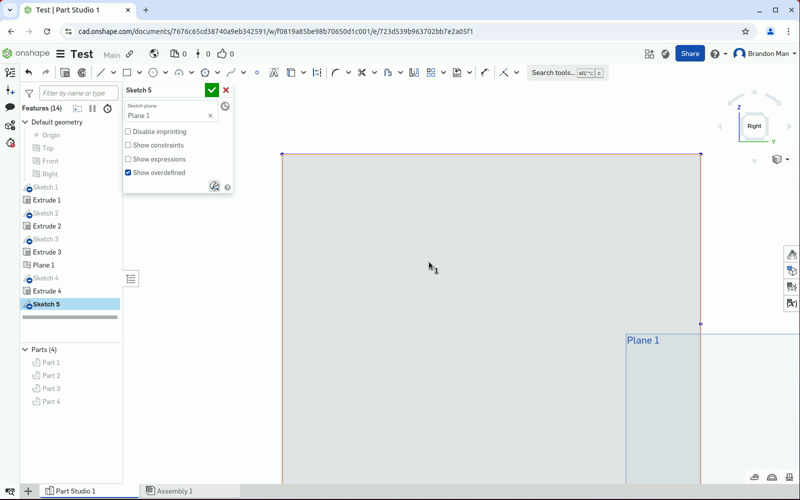
scroll(-6)
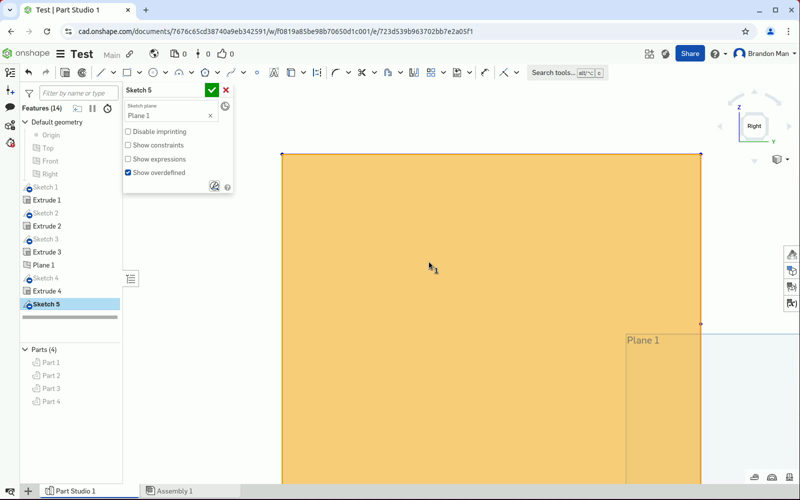
scroll(-6)
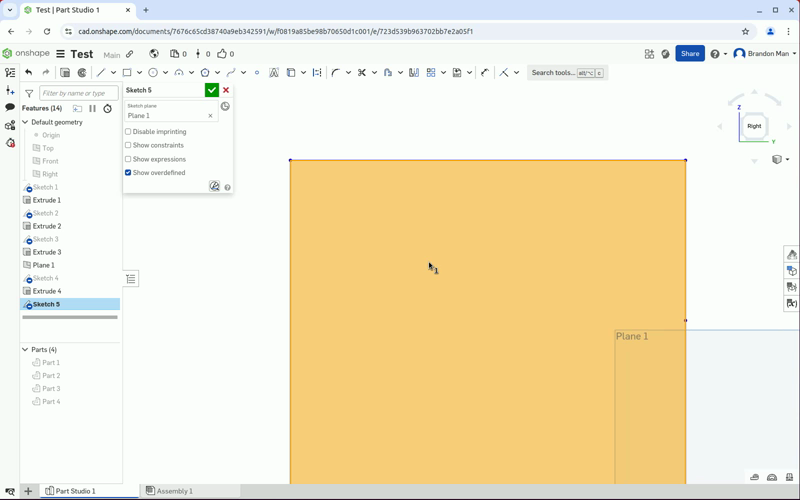
scroll(-6)
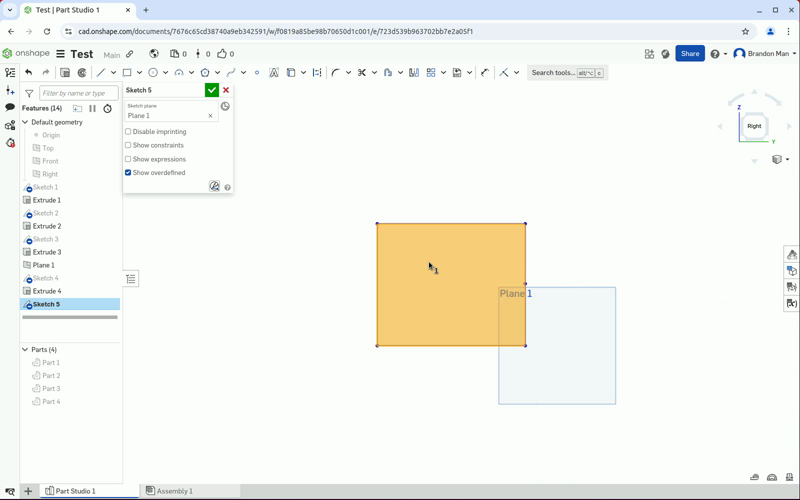
scroll(-6)
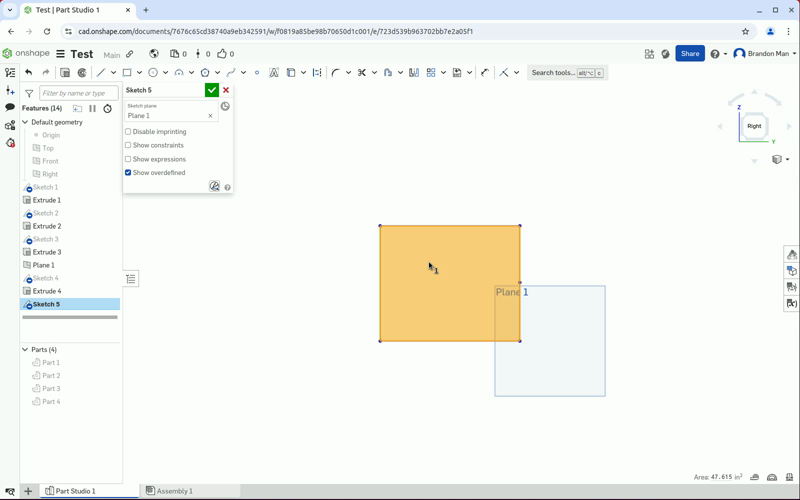
scroll(-6)
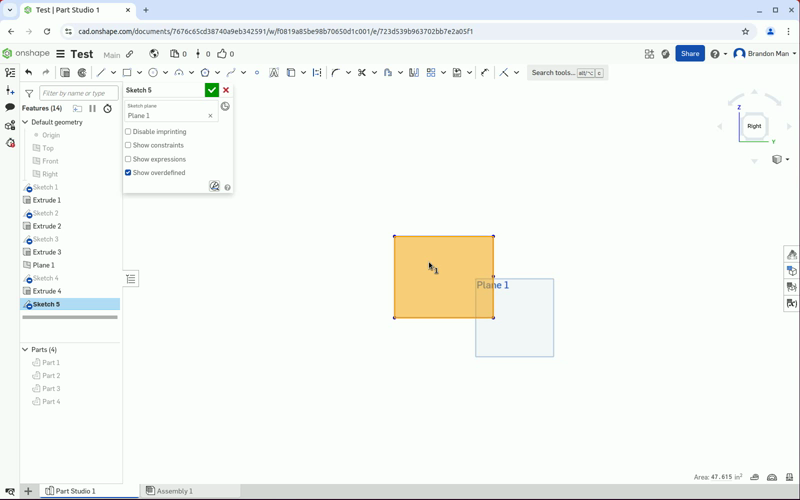
scroll(-6)
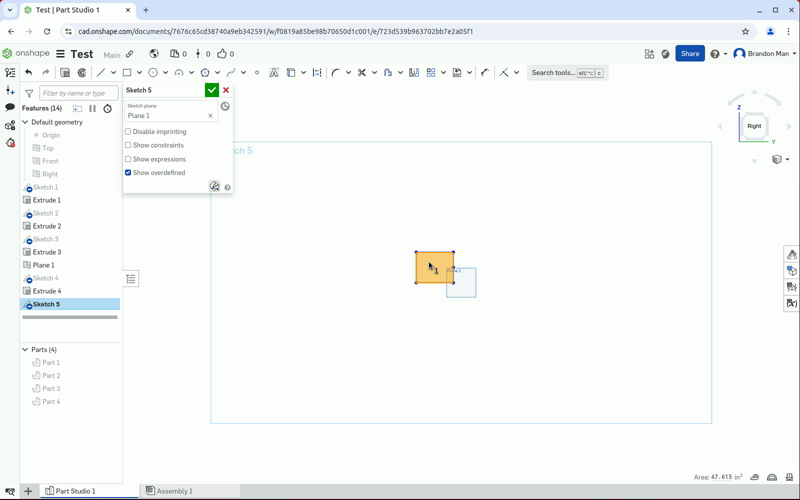
mouse_move(73, 352)
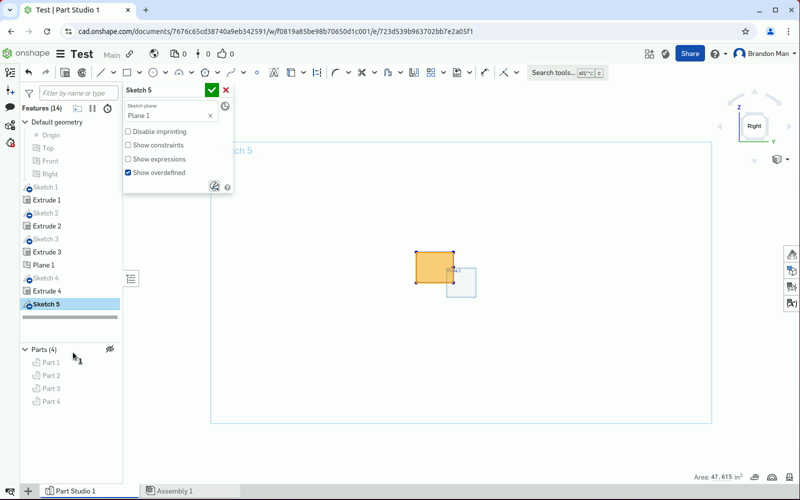
key(shift+y)
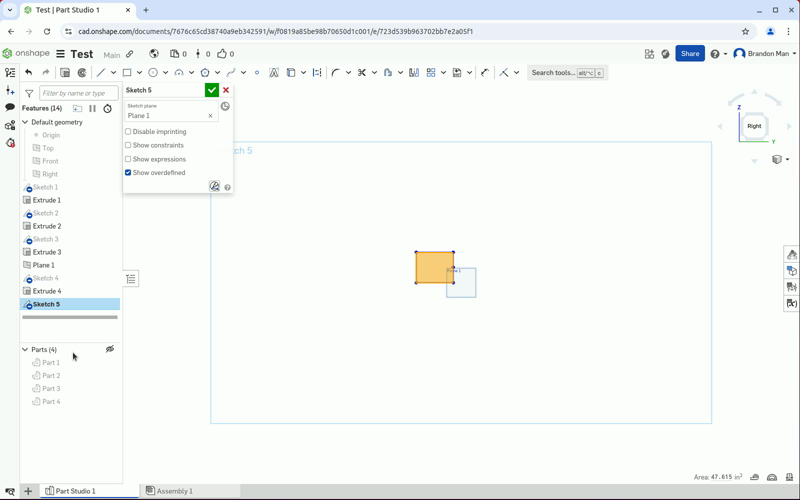
key(shift+e)
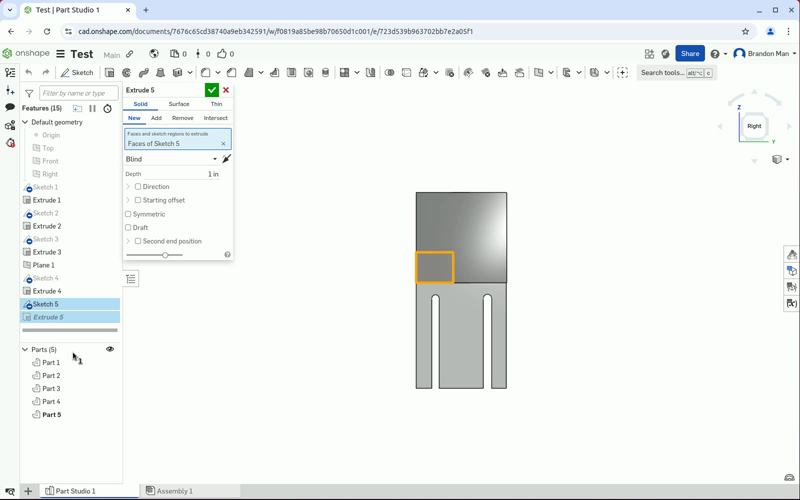
mouse_move(143, 106)
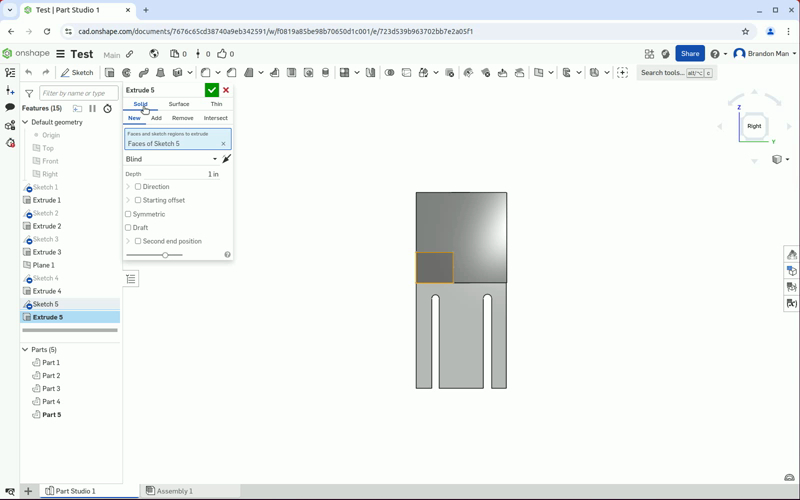
click(143, 106)
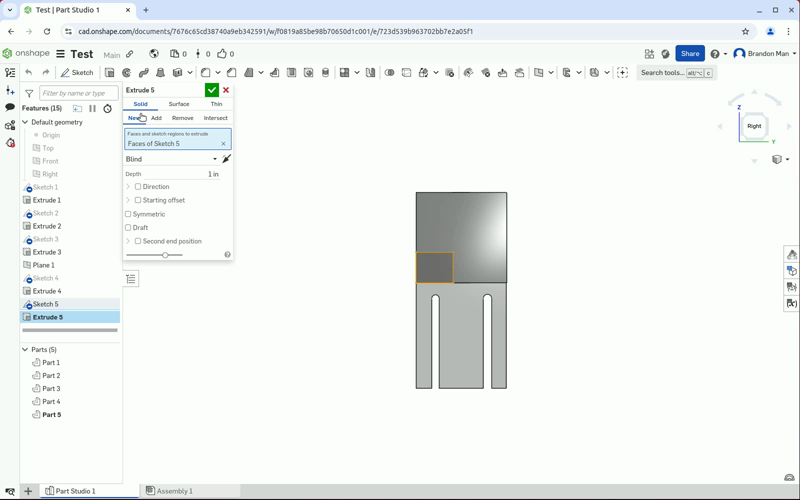
mouse_move(137, 120)
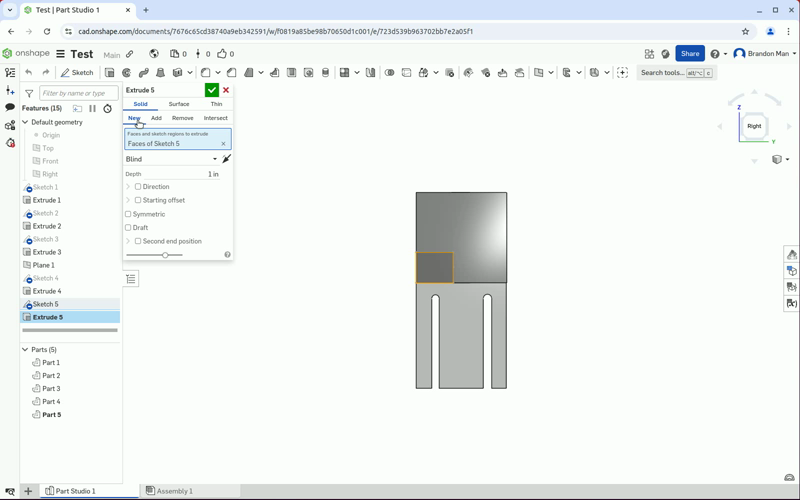
click(137, 120)
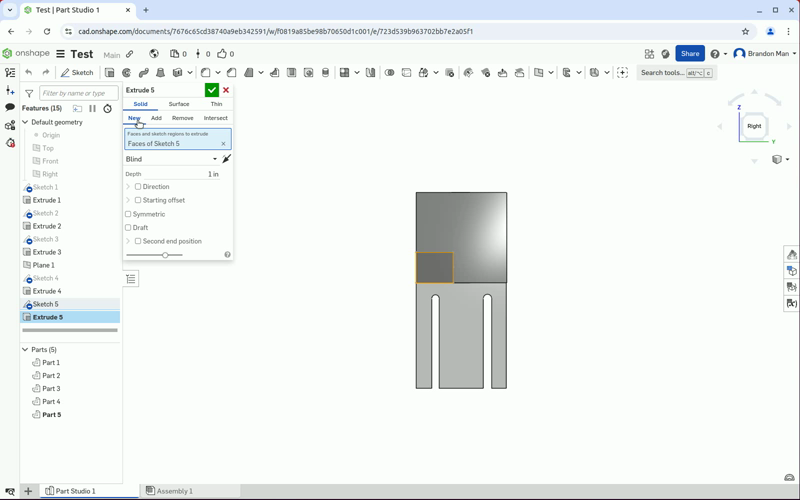
key(tab, 4)
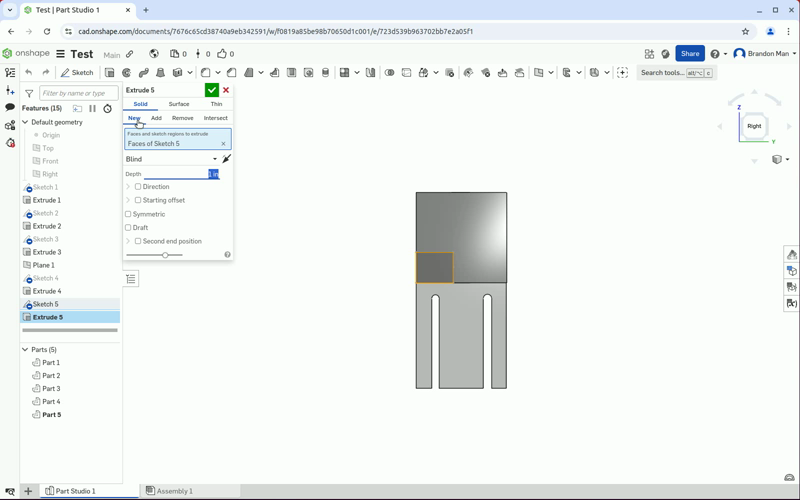
text(1.444)
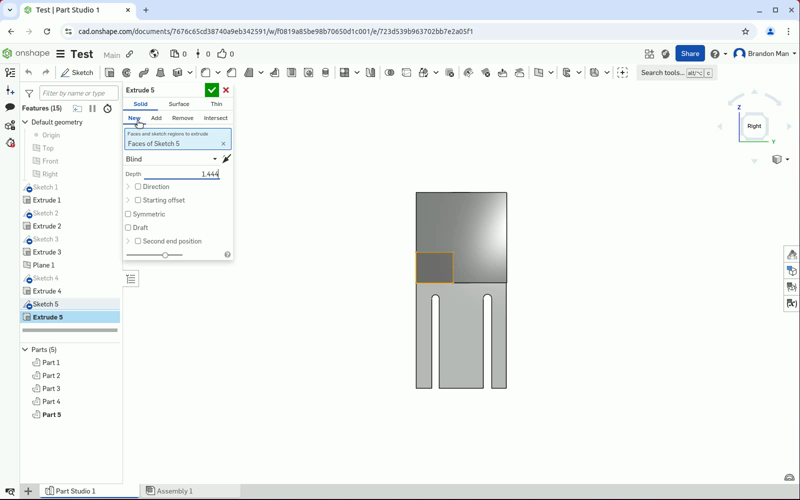
key(enter)
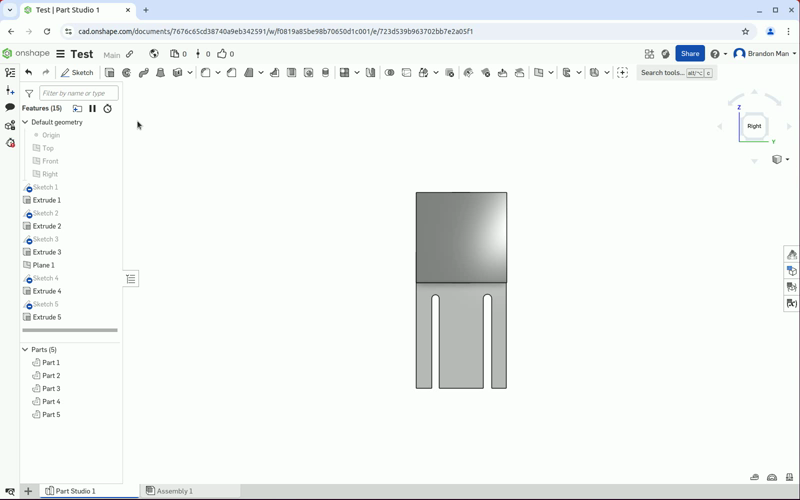
key(shift+h)
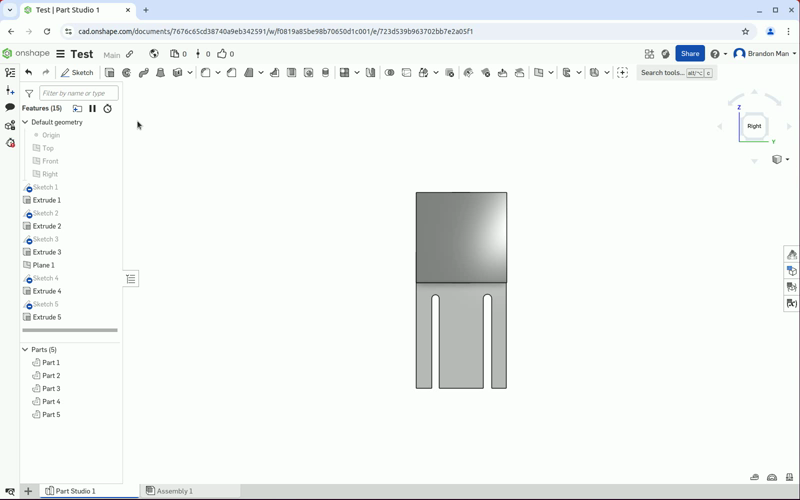
key(shift+h)
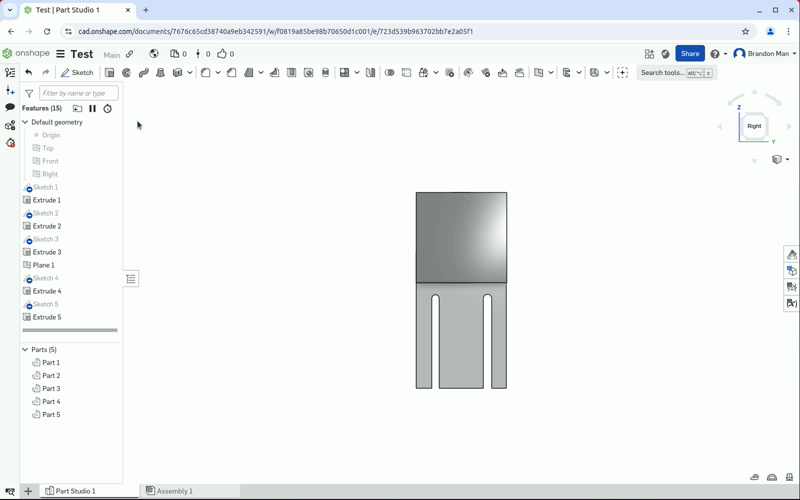
mouse_move(73, 189)
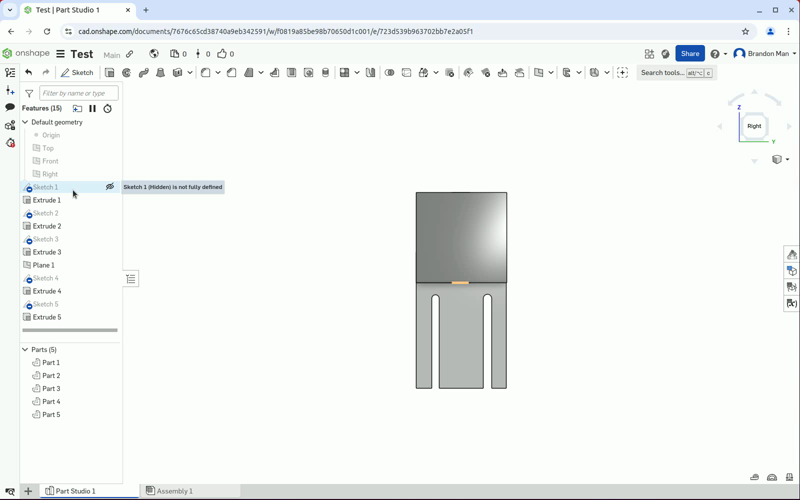
click(73, 189)
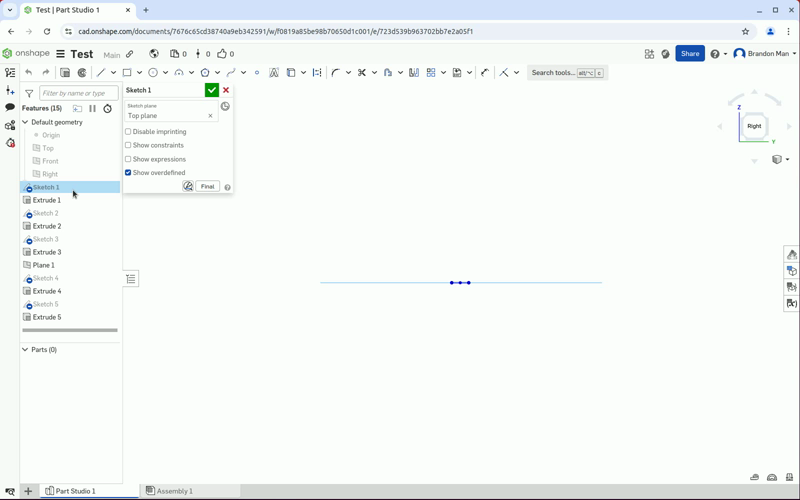
mouse_move(229, 92)
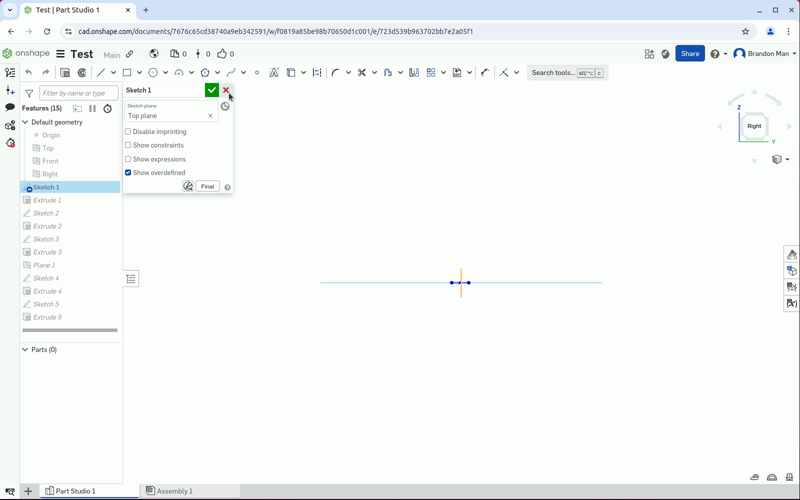
click(229, 92)
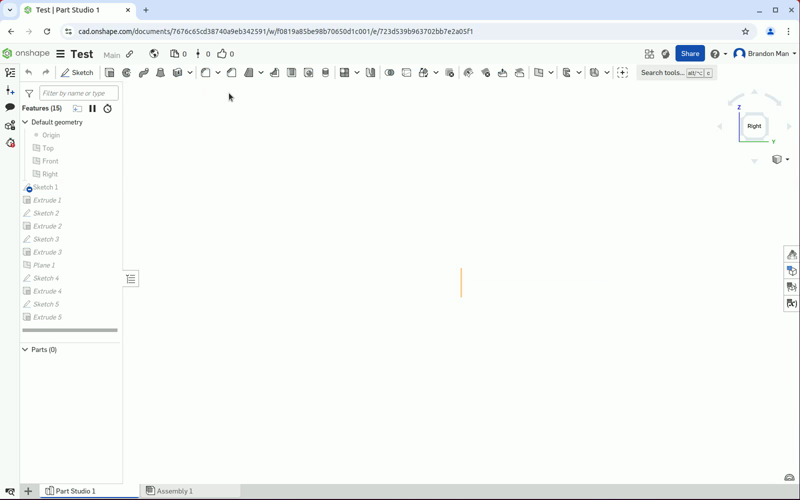
key(shift+s)
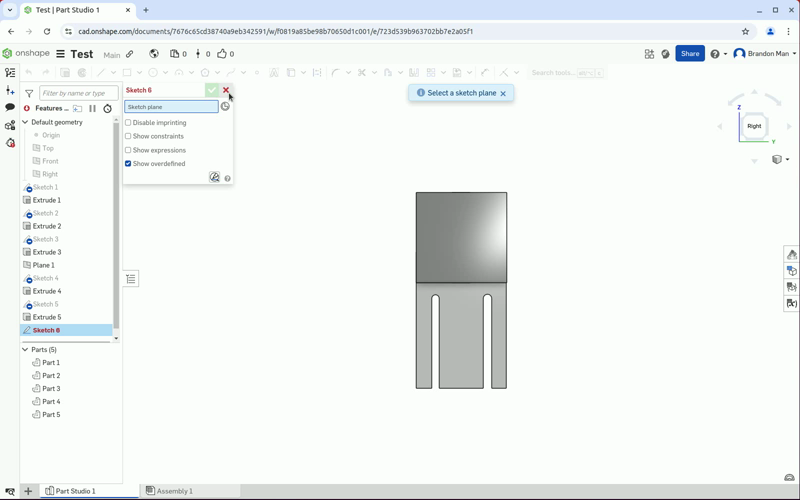
mouse_move(69, 267)
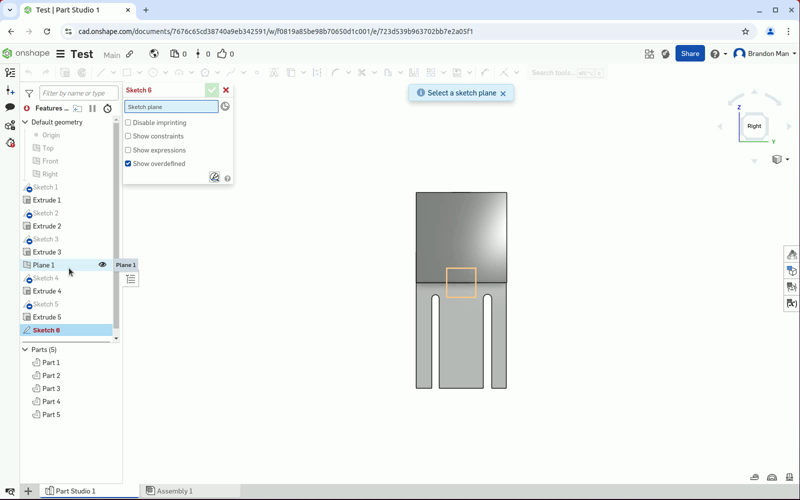
click(69, 267)
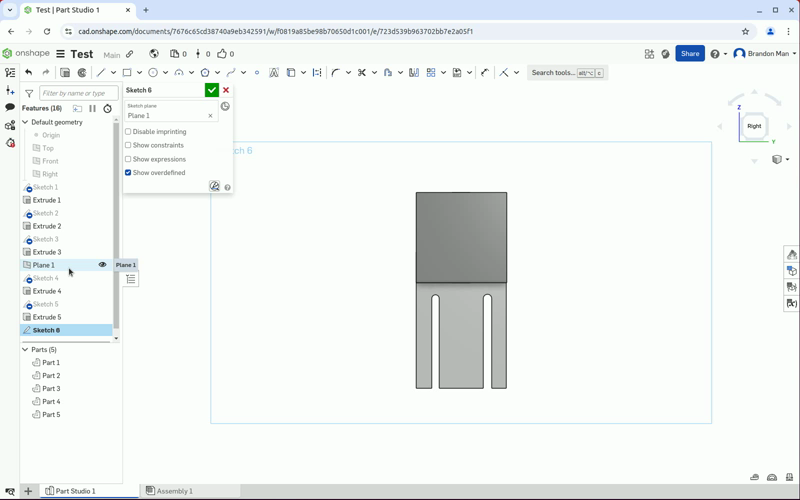
mouse_move(73, 352)
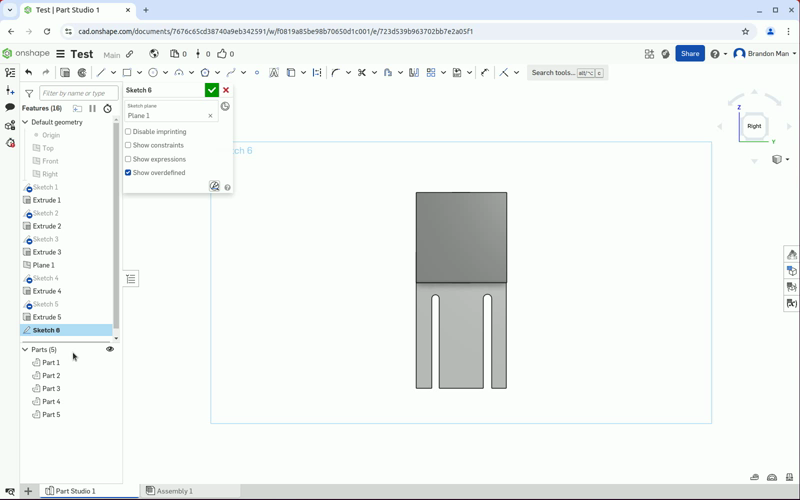
key(y)
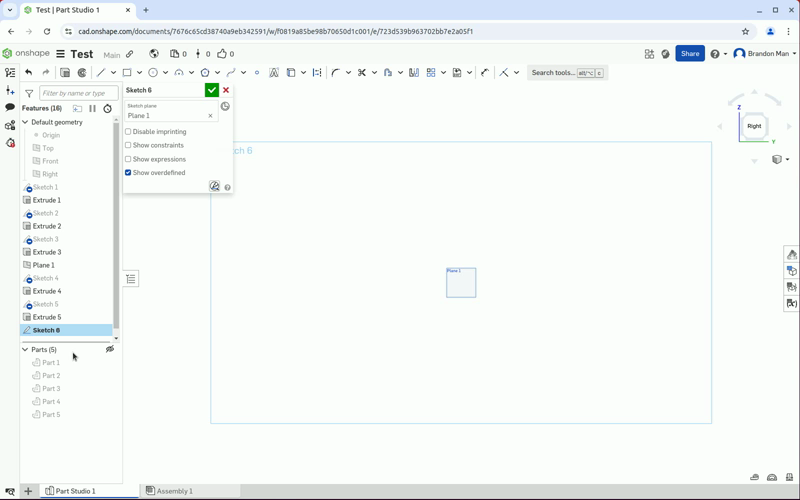
key(l)
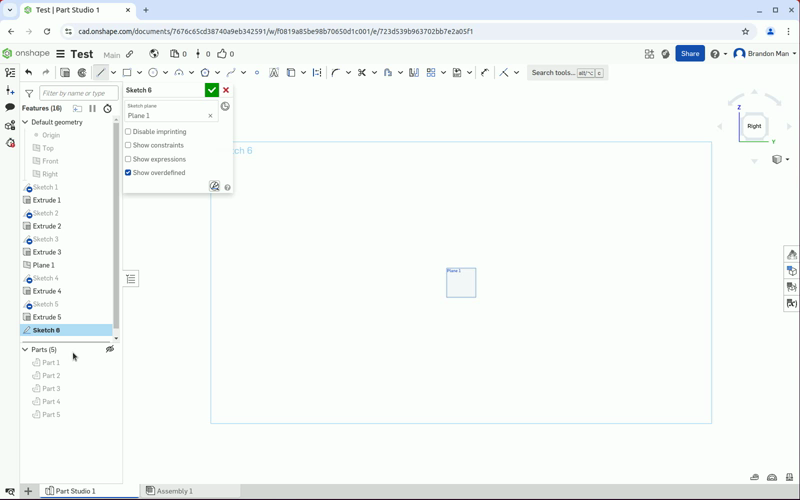
key_down(shift)
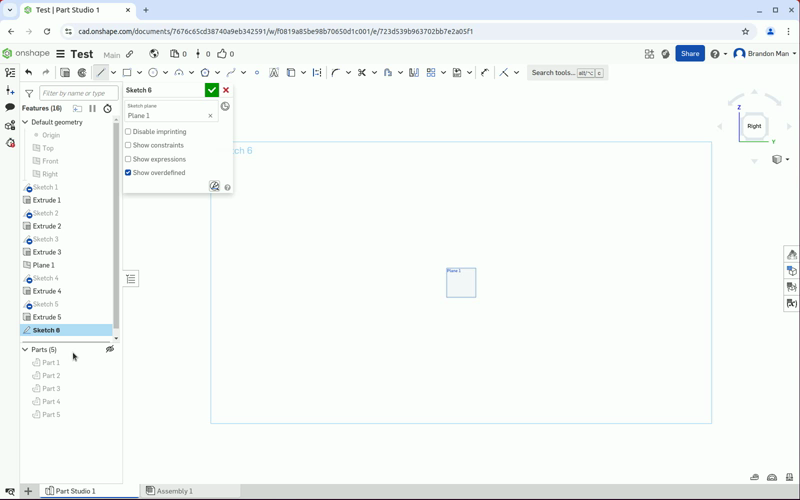
mouse_move(470, 282)
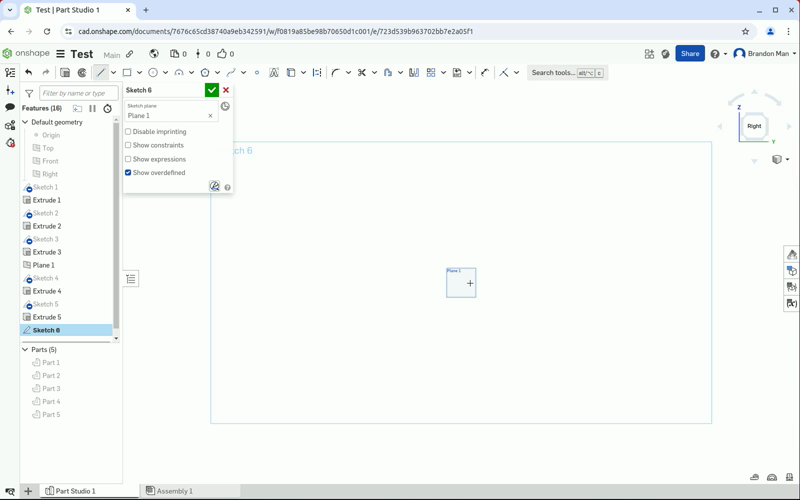
click(470, 282)
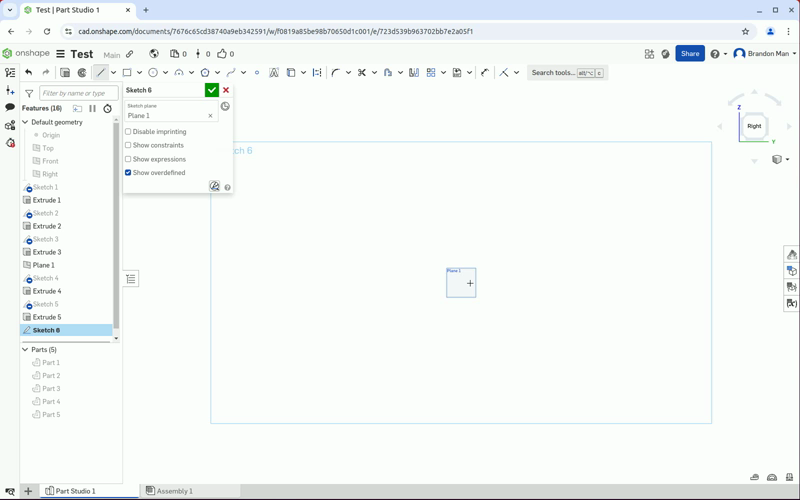
key_up(shift)
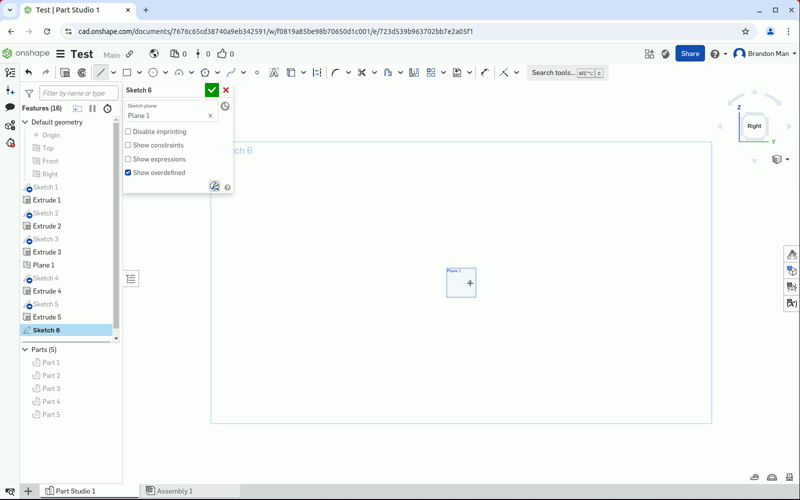
key_down(shift)
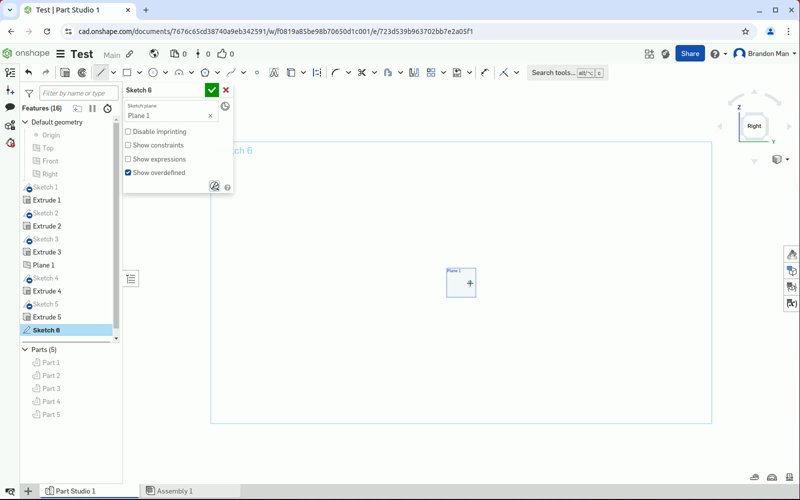
mouse_move(500, 282)
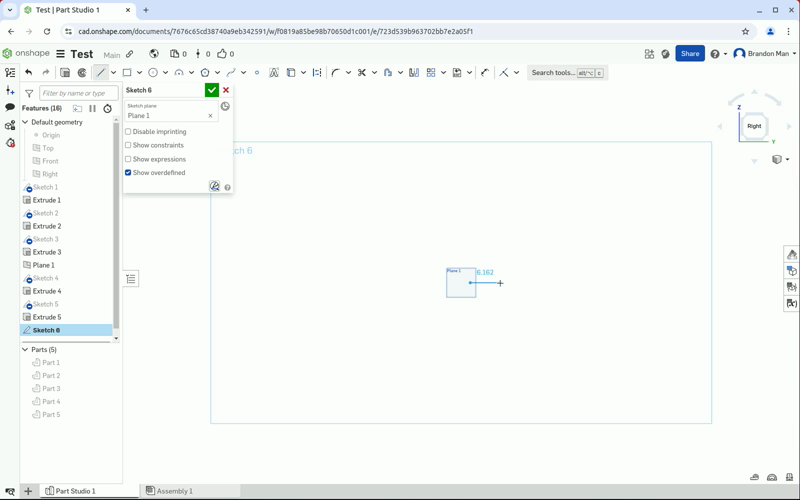
mouse_move(507, 282)
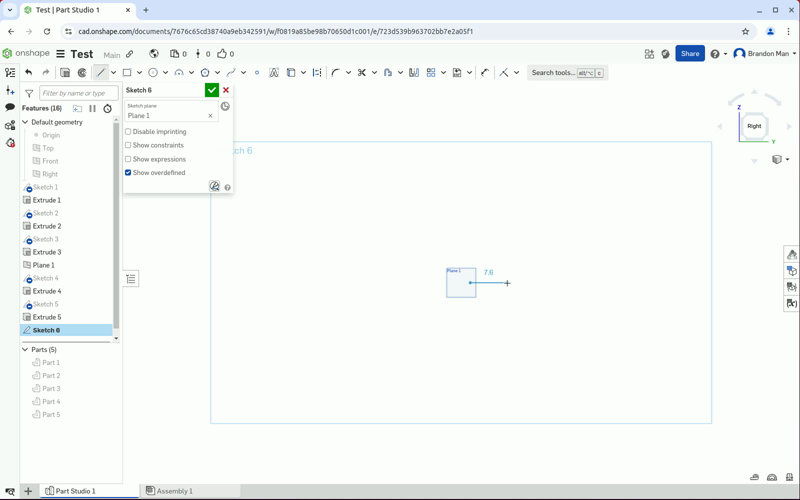
click(507, 282)
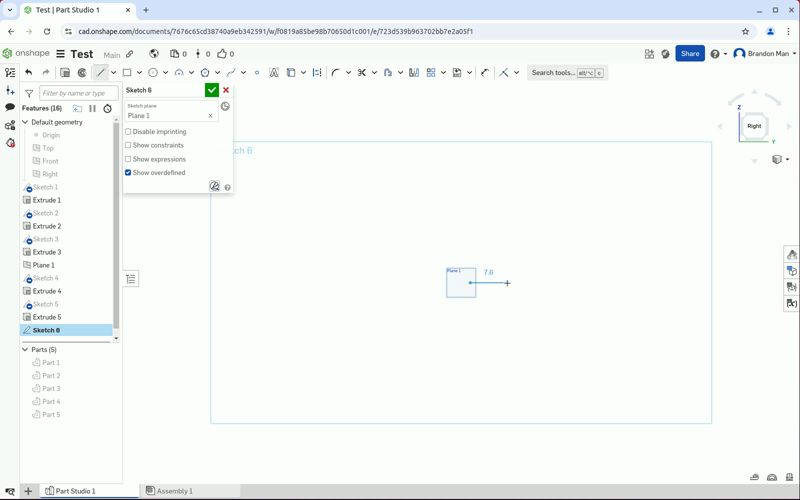
key_up(shift)
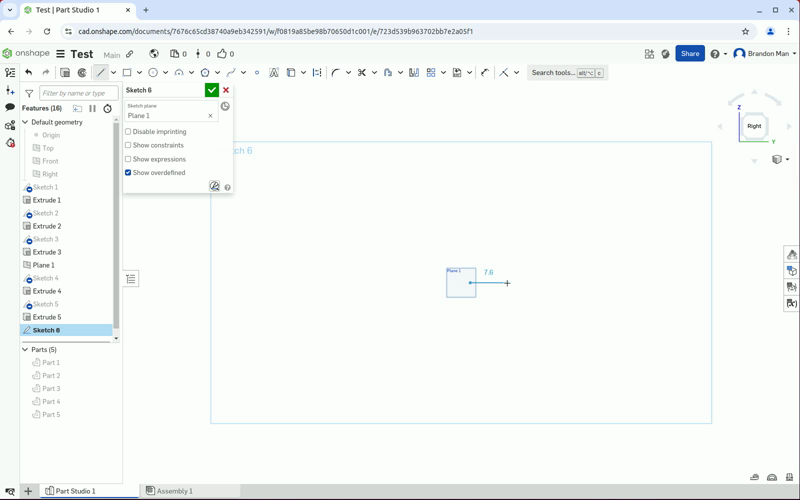
key_down(shift)
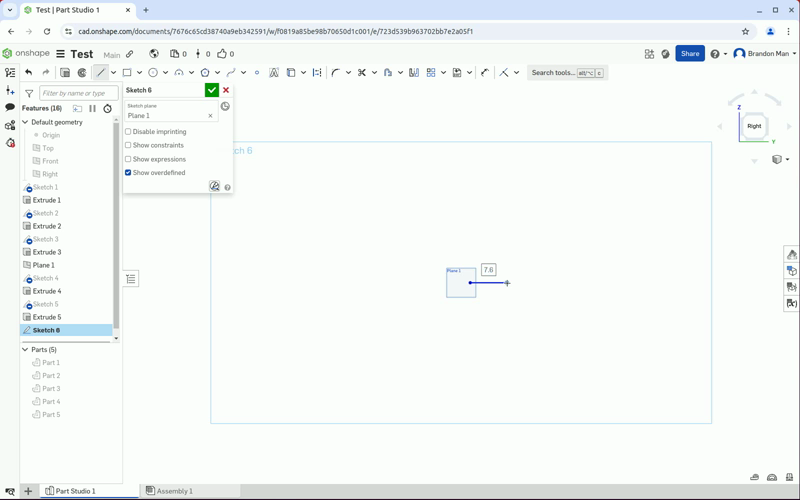
mouse_move(537, 282)
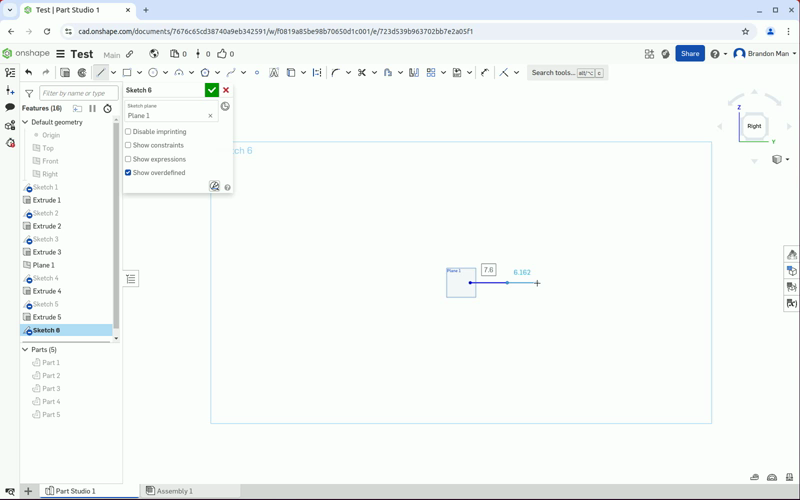
mouse_move(507, 252)
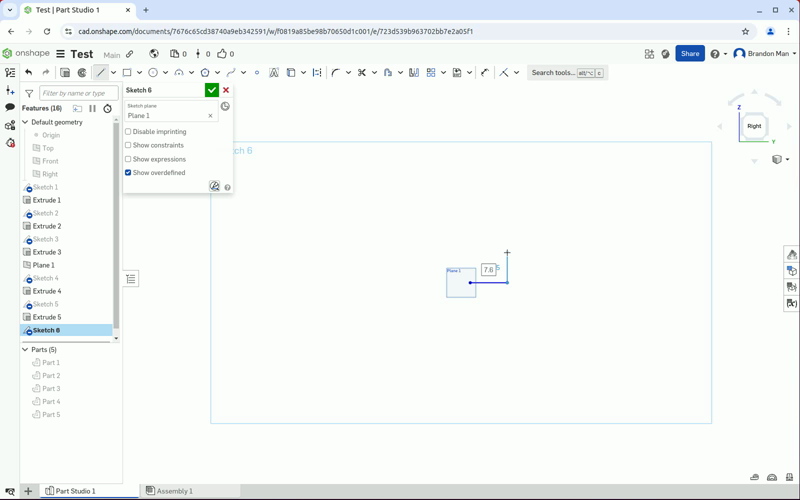
click(507, 252)
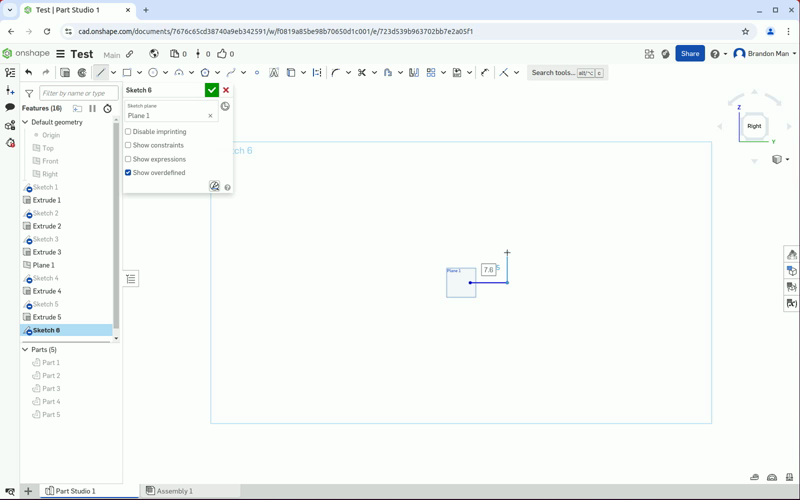
key_up(shift)
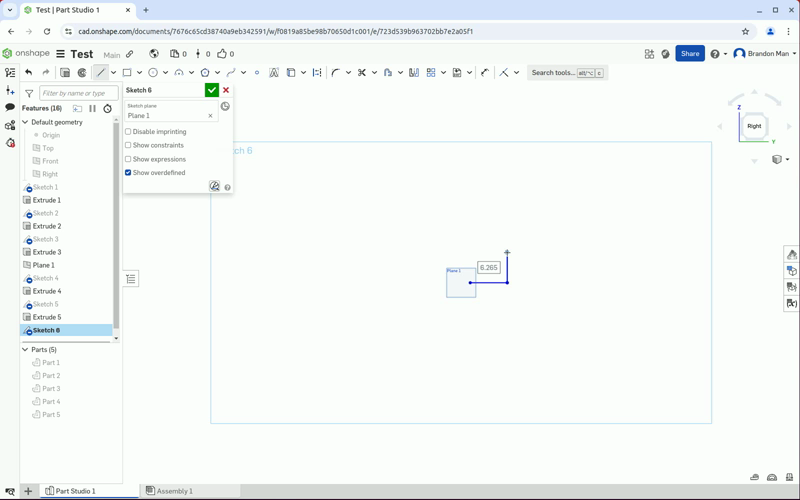
key_down(shift)
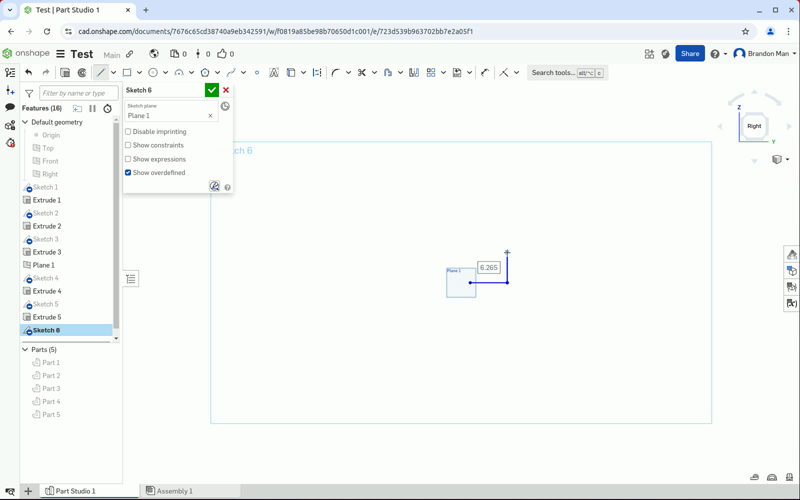
mouse_move(537, 252)
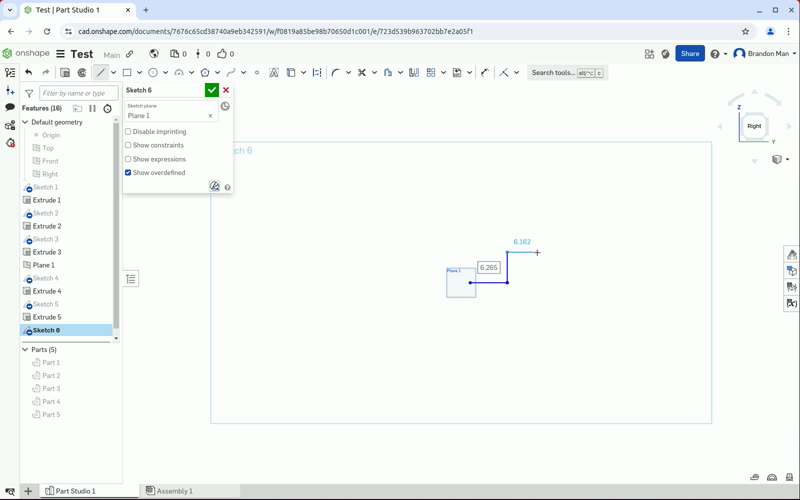
mouse_move(470, 252)
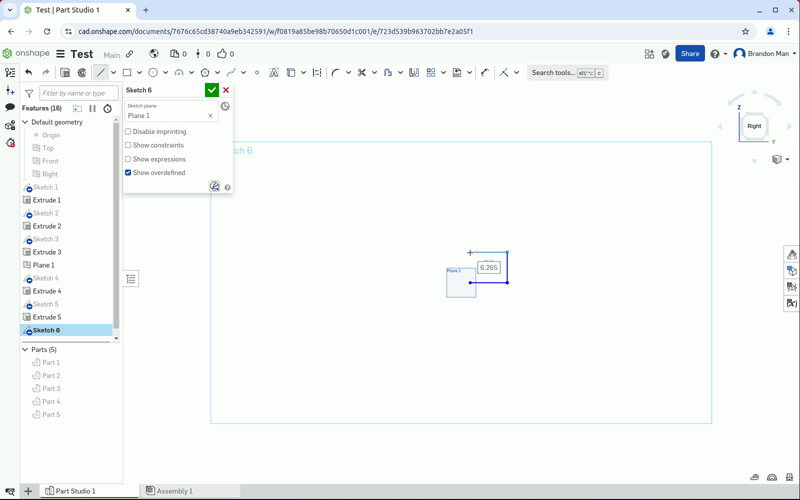
click(470, 252)
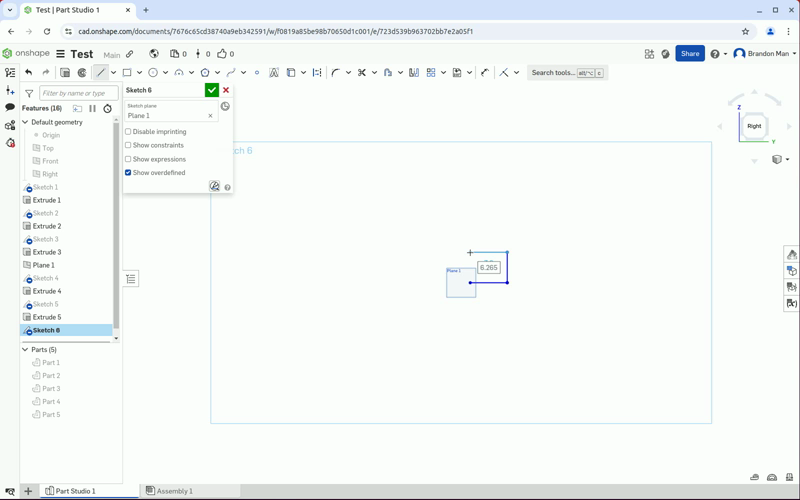
key_up(shift)
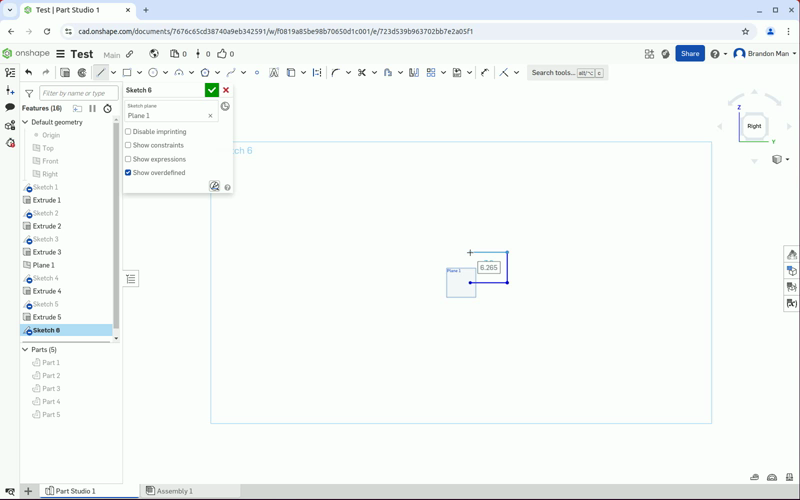
key_down(shift)
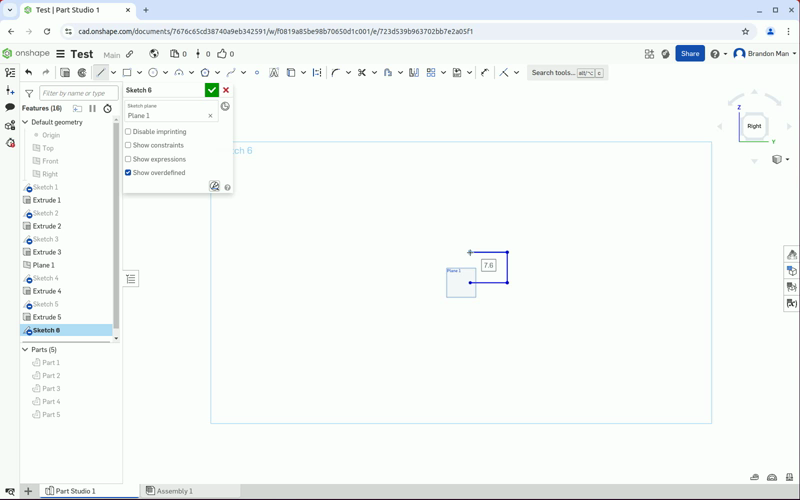
mouse_move(500, 252)
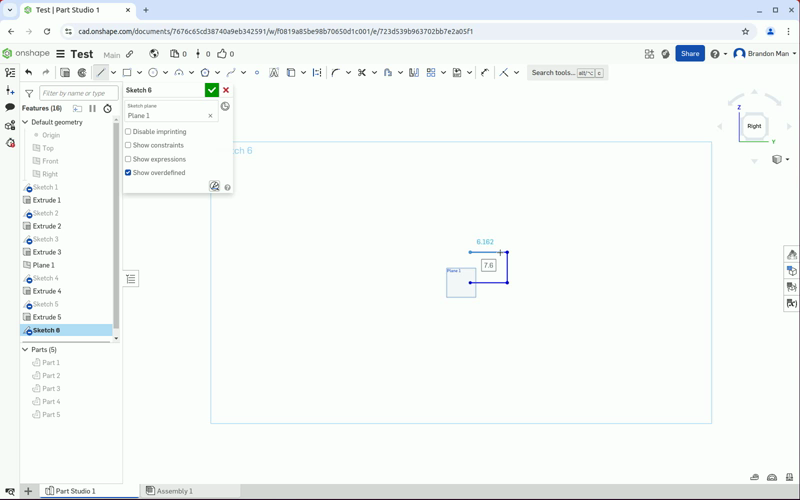
mouse_move(470, 267)
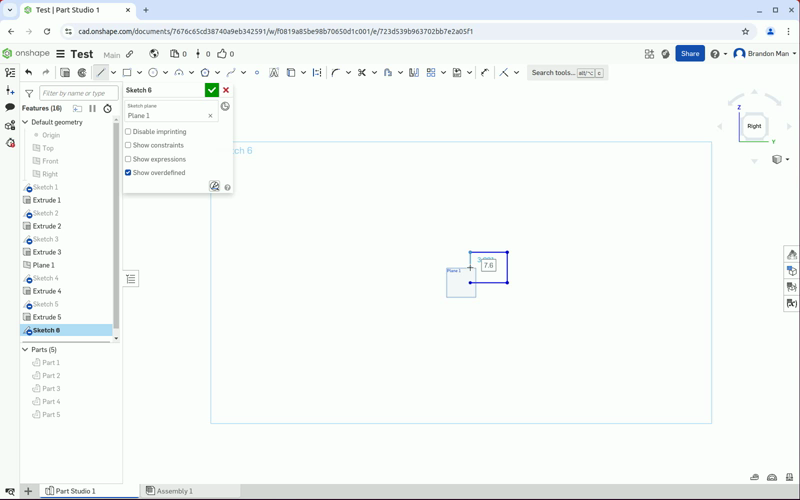
click(470, 267)
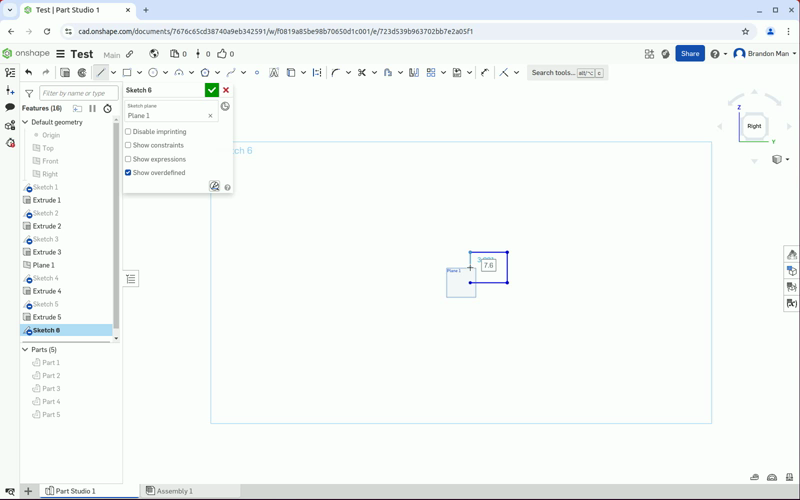
key_up(shift)
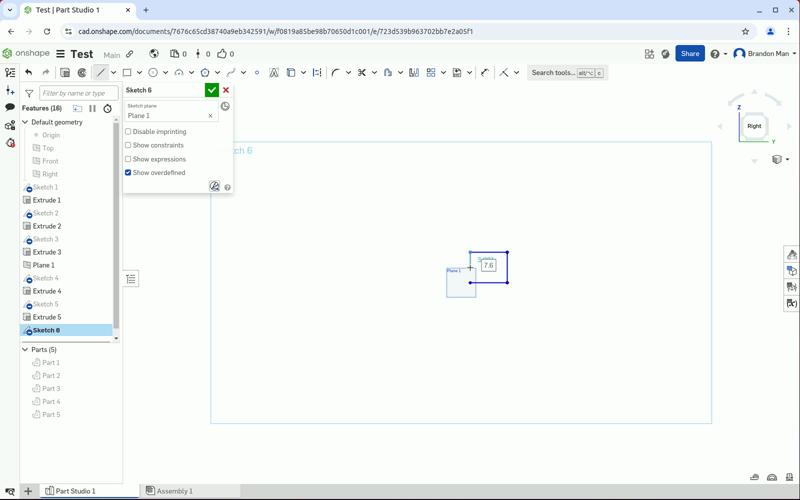
mouse_move(500, 267)
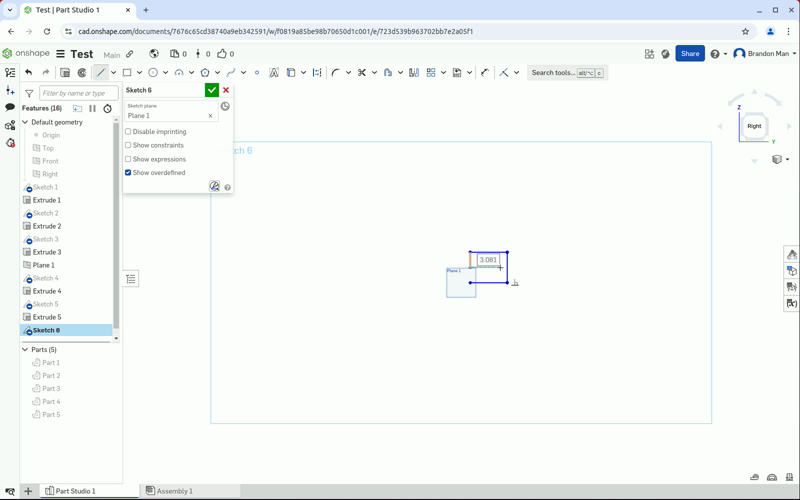
key_down(shift)
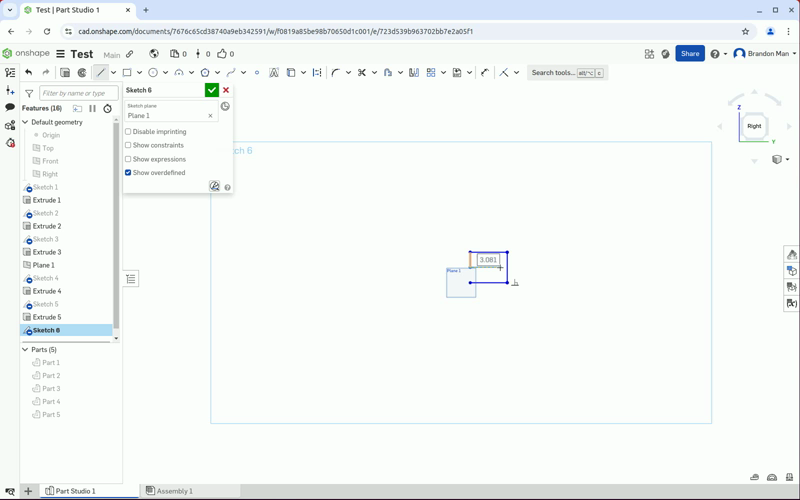
mouse_move(470, 282)
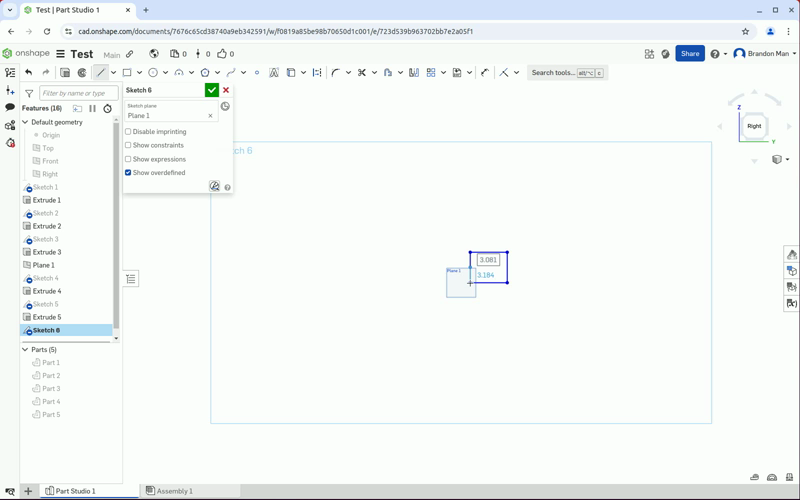
key_up(shift)
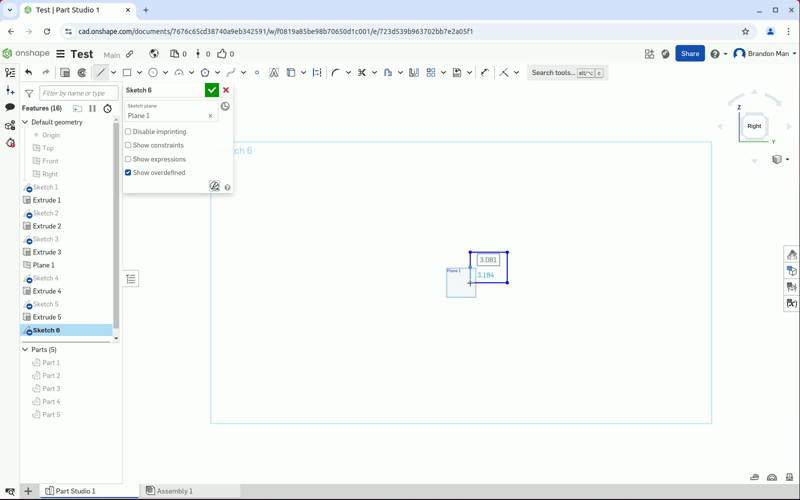
click(470, 282)
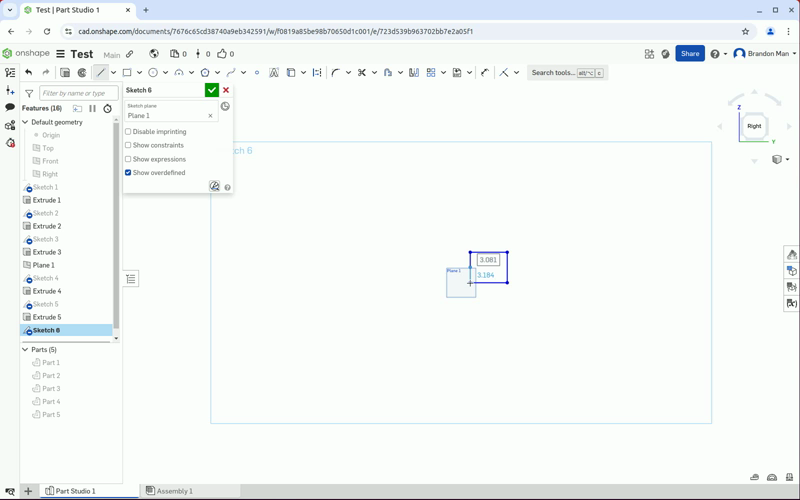
key(esc)
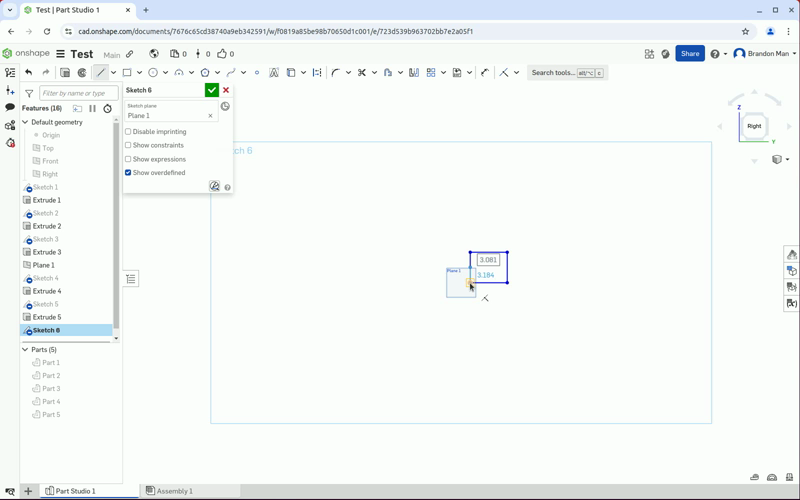
mouse_move(477, 272)
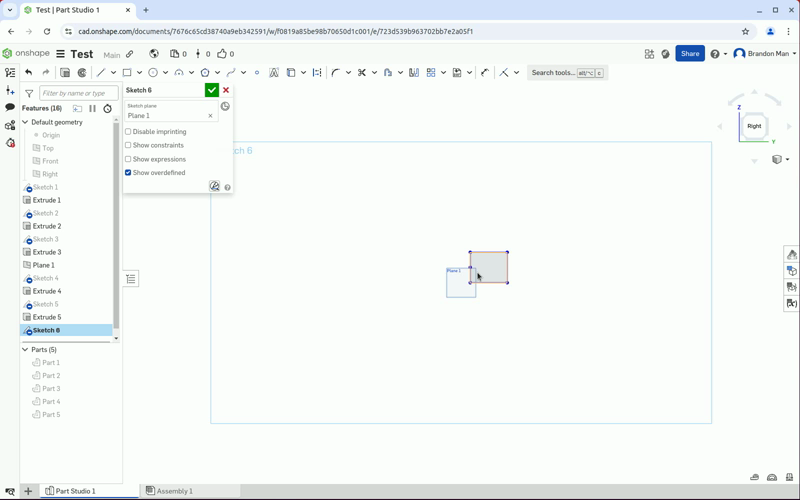
scroll(6)
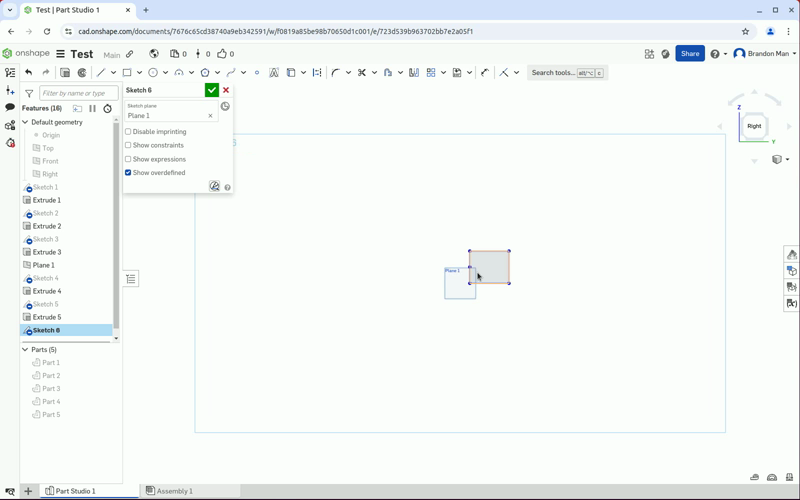
scroll(6)
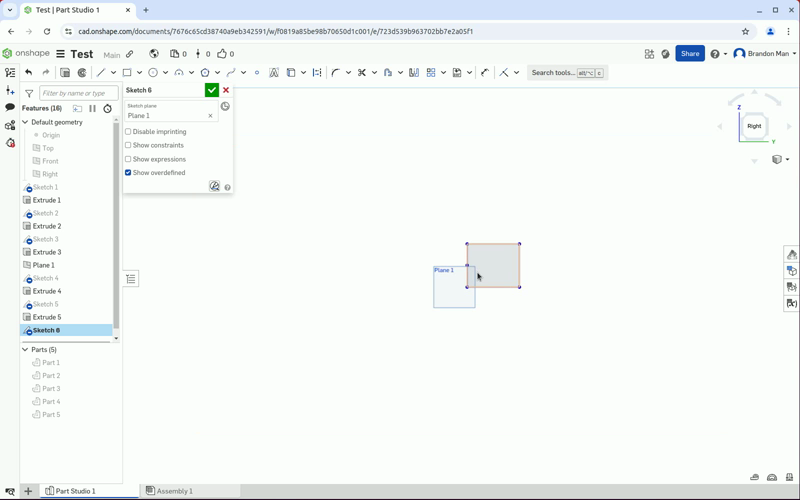
scroll(6)
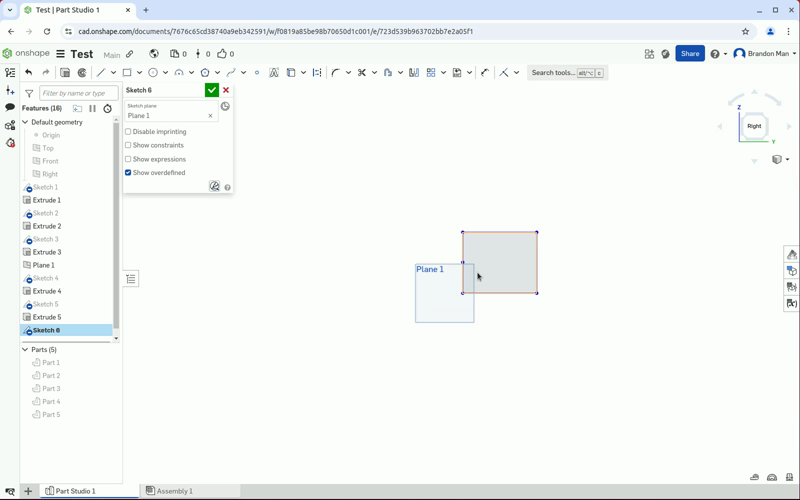
scroll(6)
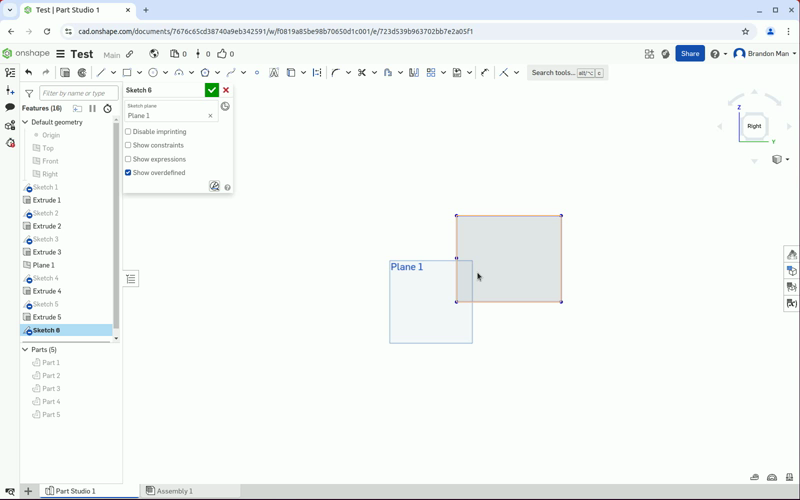
scroll(6)
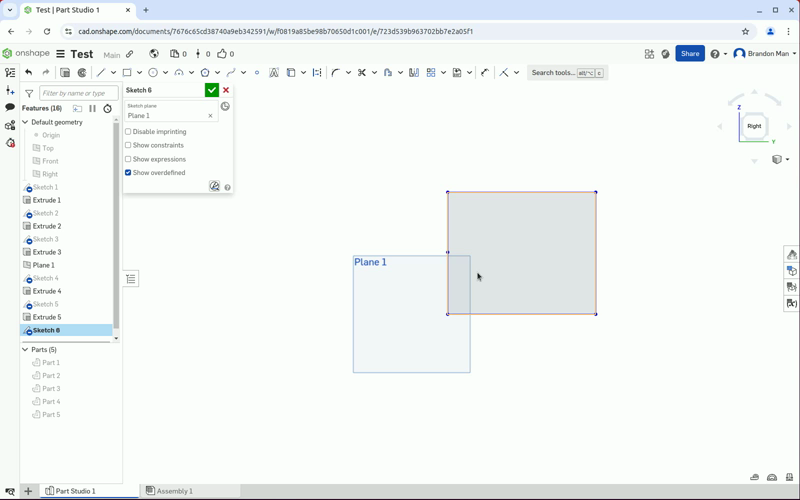
scroll(6)
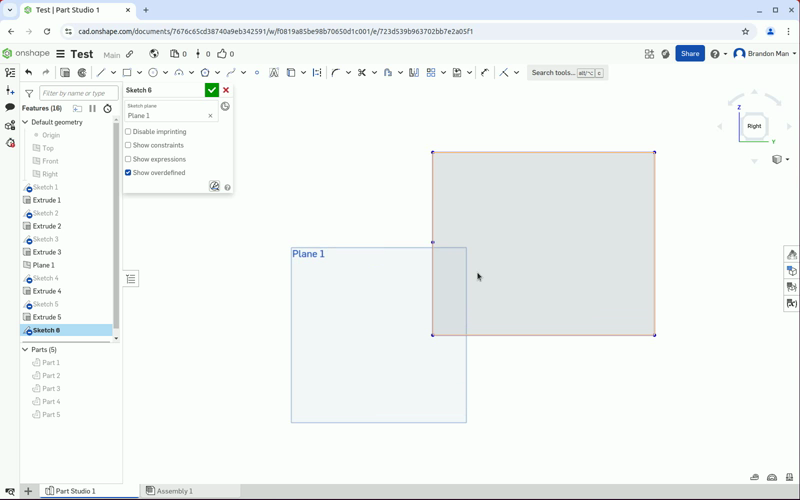
scroll(6)
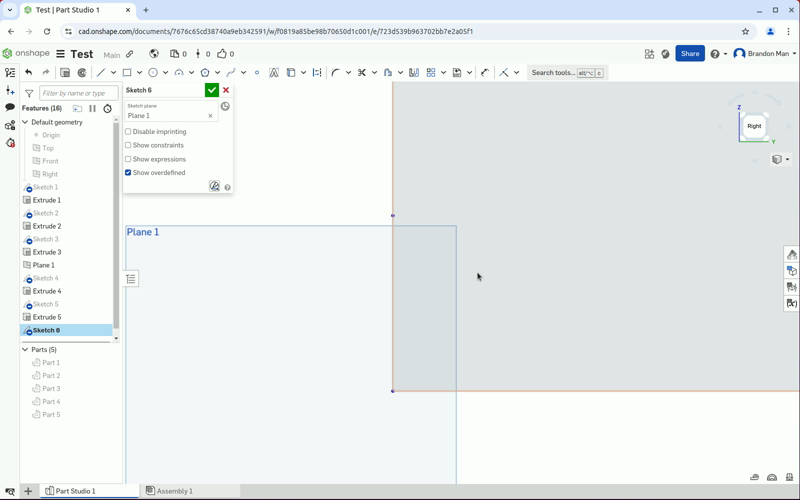
click(477, 272)
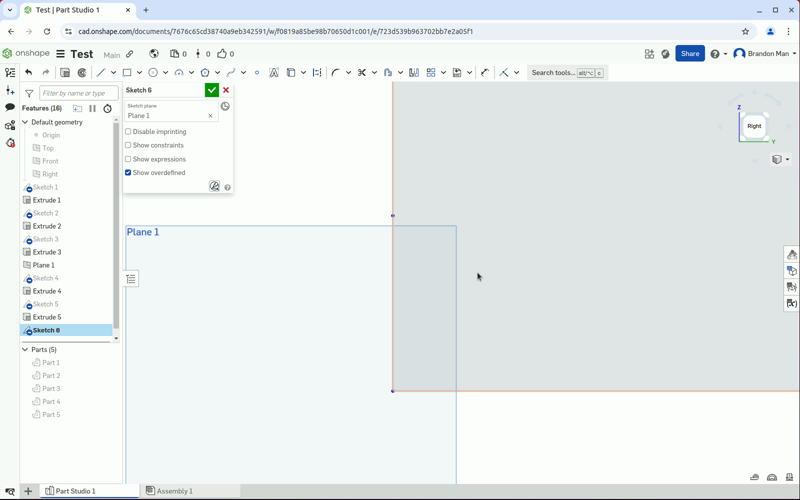
scroll(-6)
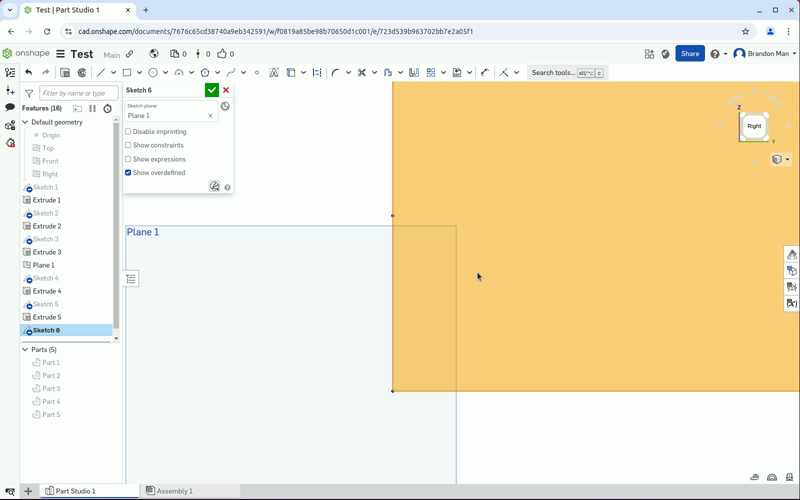
scroll(-6)
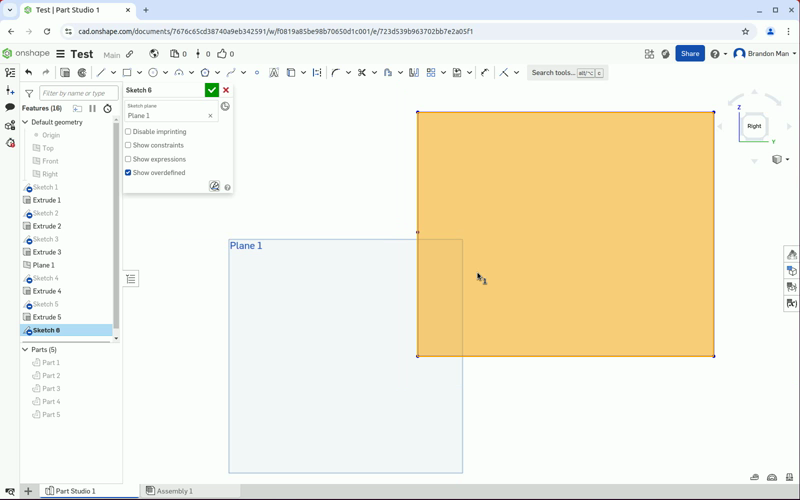
scroll(-6)
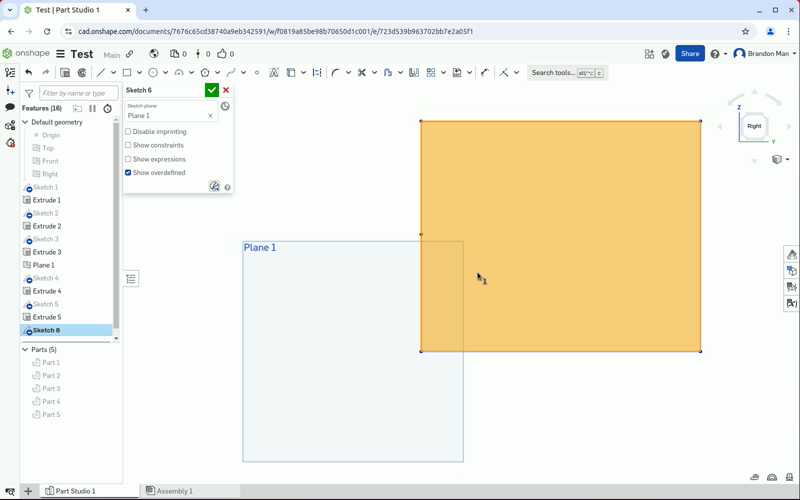
scroll(-6)
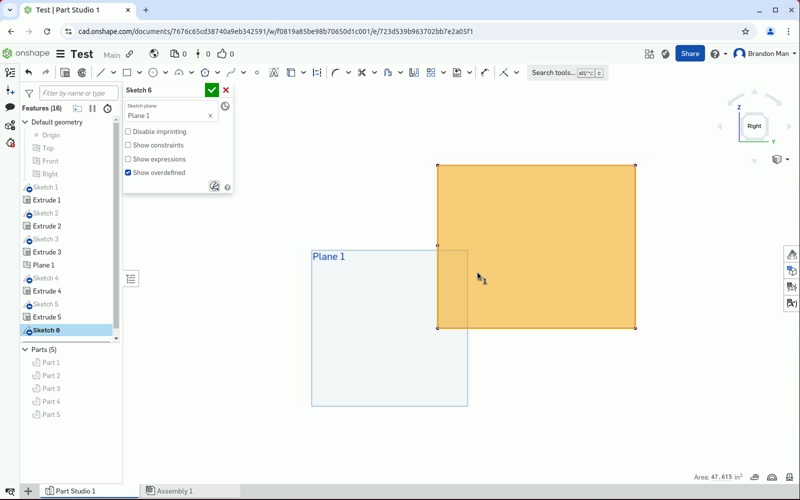
scroll(-6)
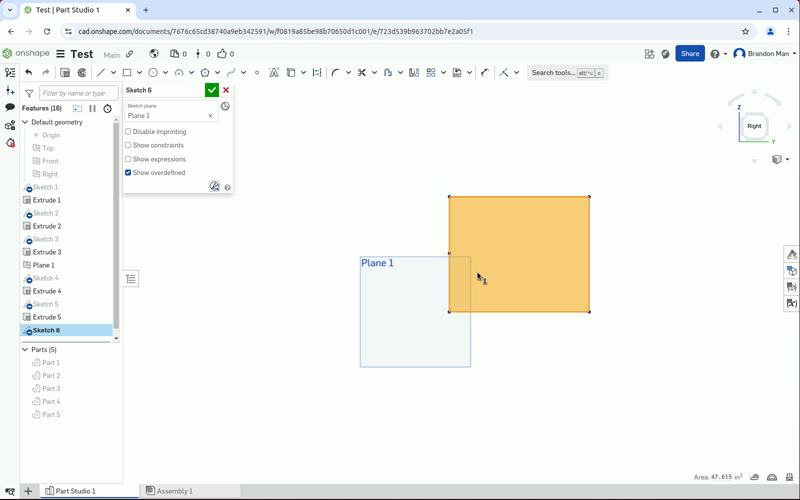
scroll(-6)
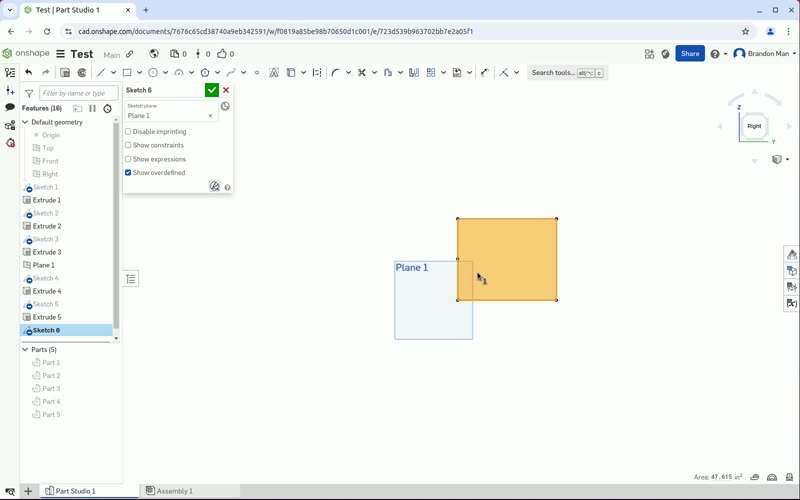
scroll(-6)
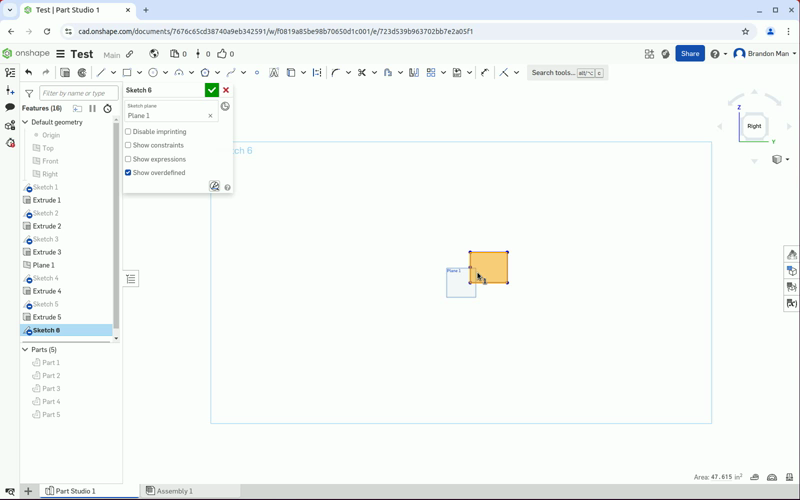
mouse_move(73, 352)
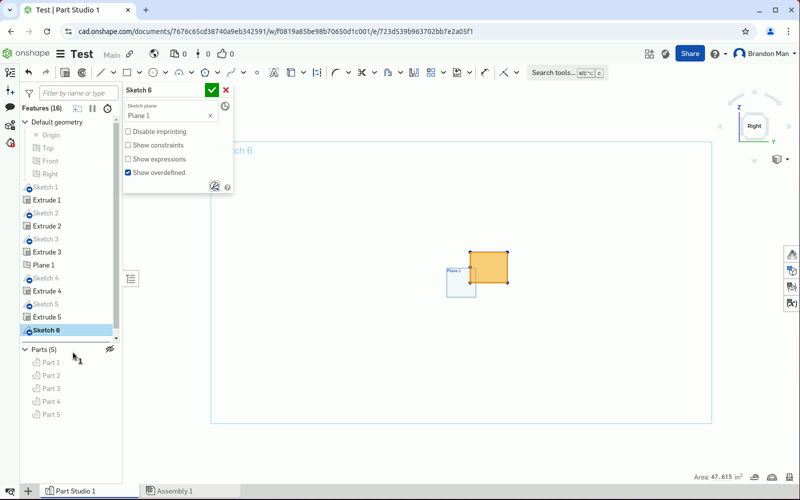
key(shift+y)
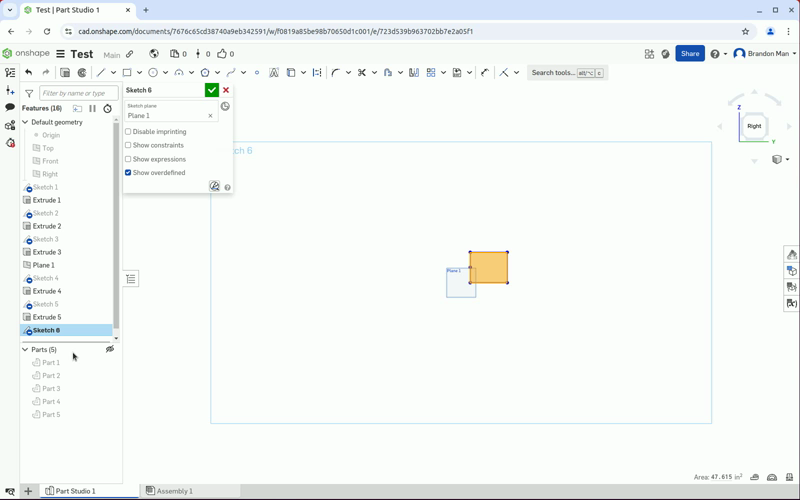
key(shift+e)
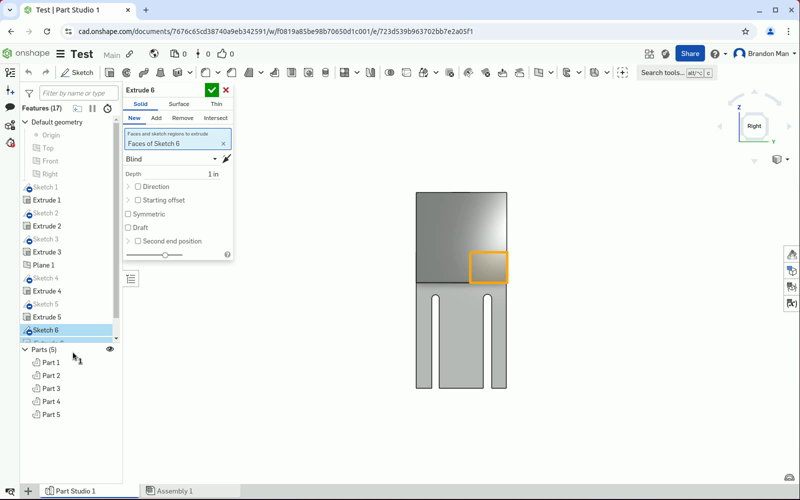
mouse_move(143, 106)
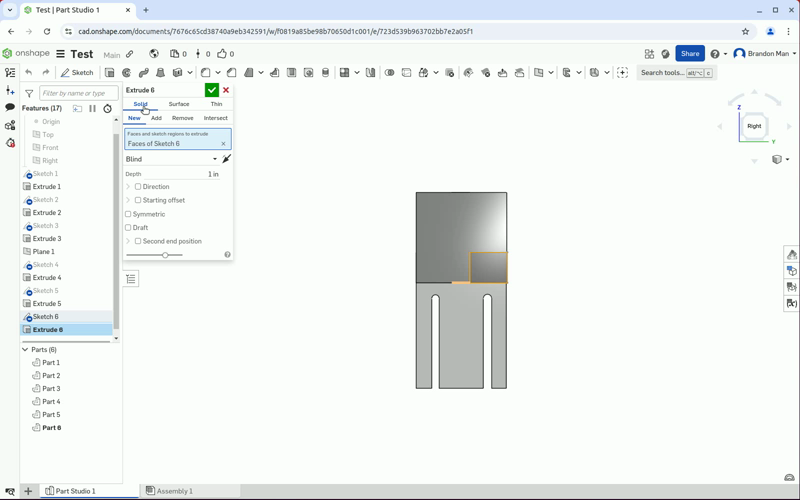
click(143, 106)
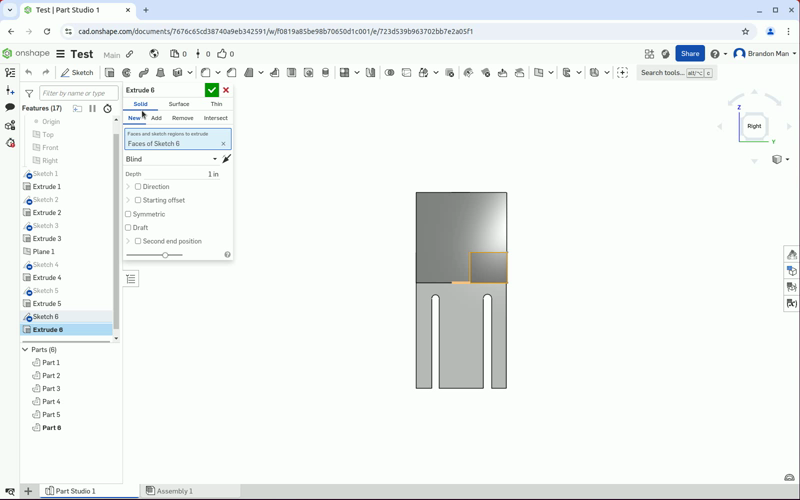
mouse_move(137, 120)
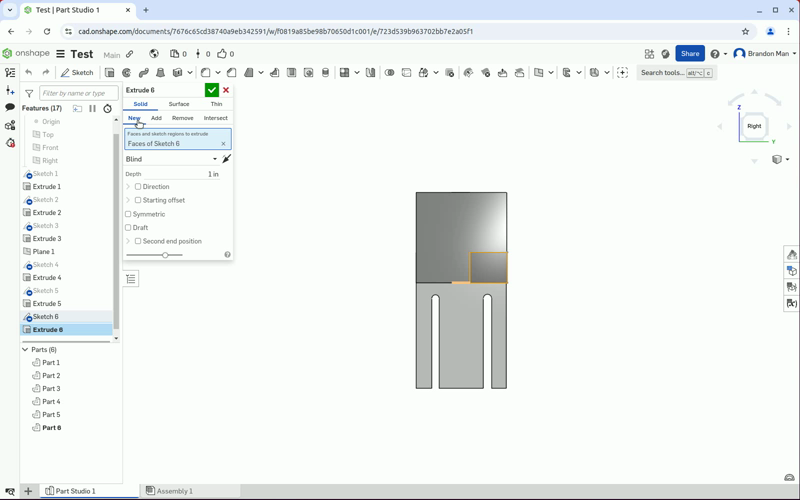
click(137, 120)
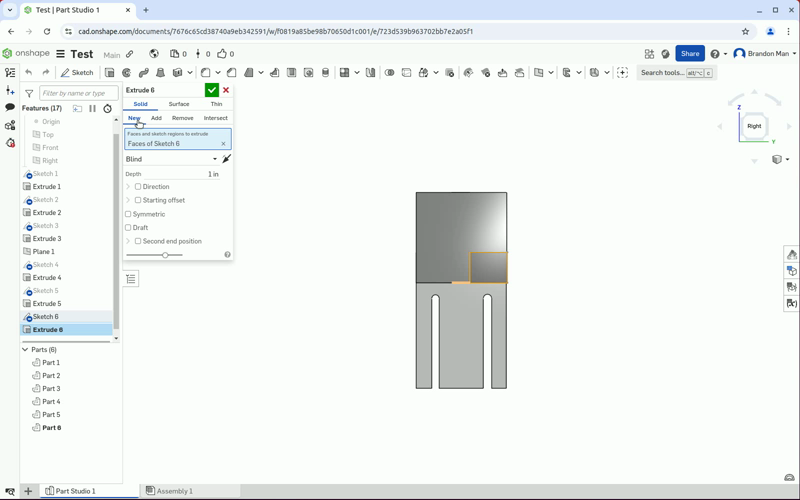
key(tab, 4)
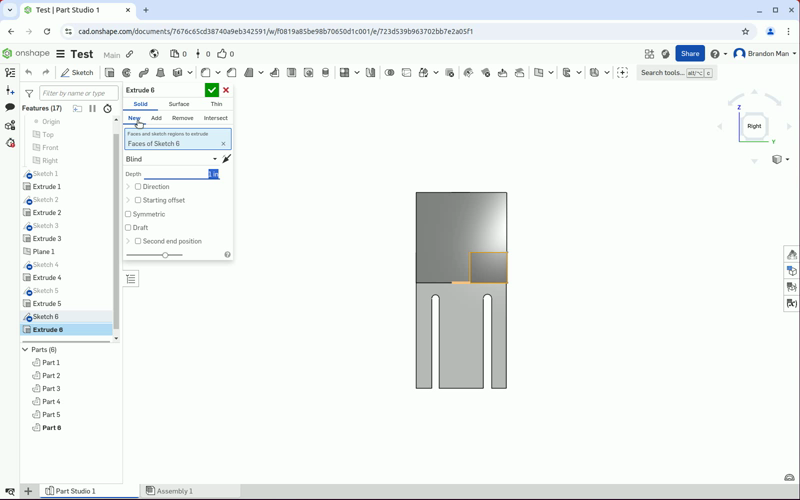
text(1.444)
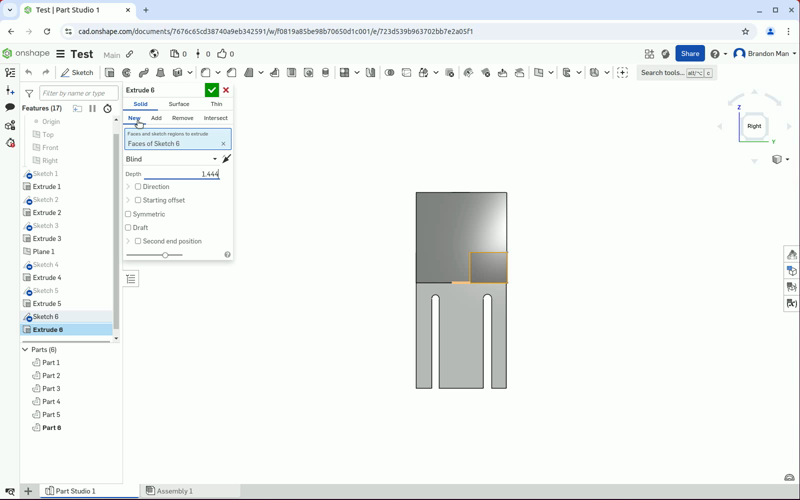
key(enter)
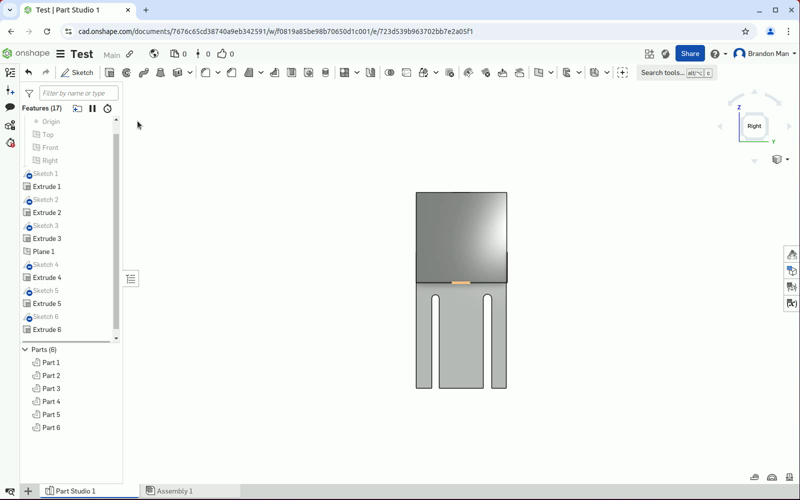
key(shift+h)
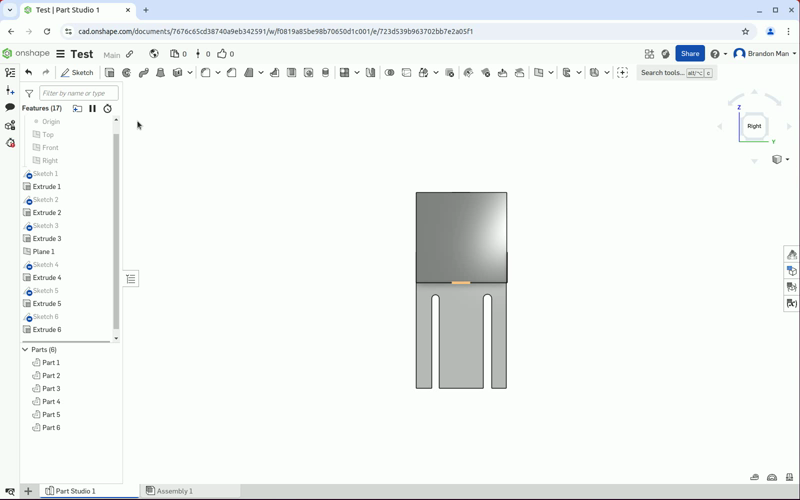
key(shift+h)
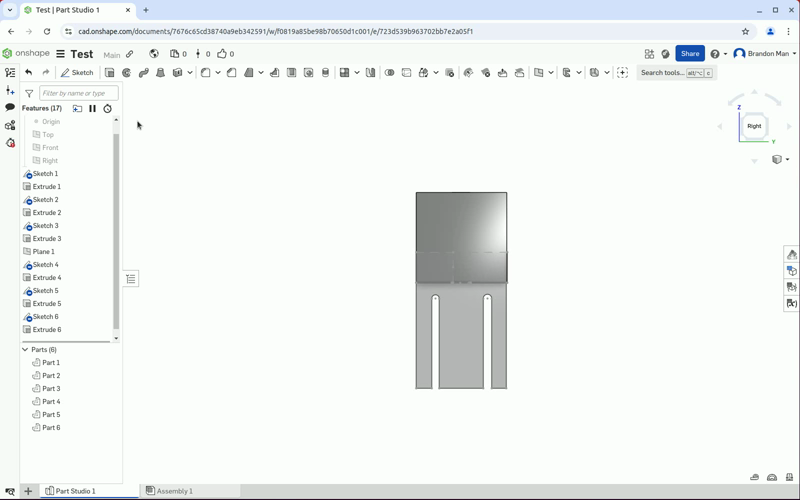
key(shift+7)
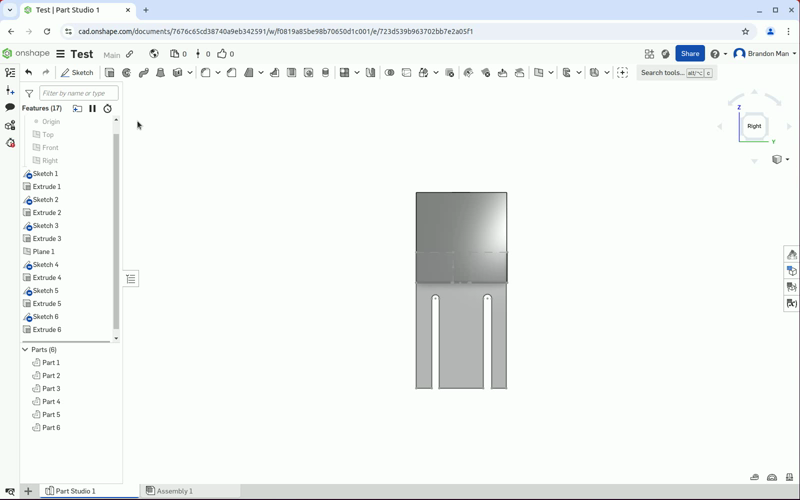
key(right, 2)
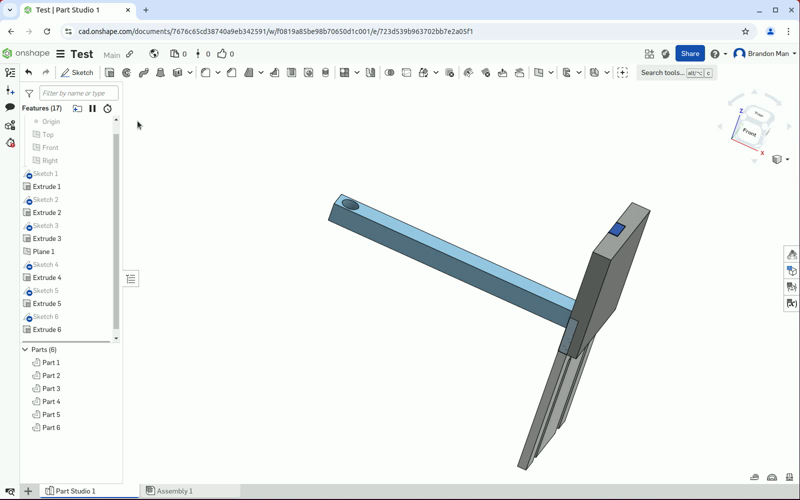
key(down, 2)
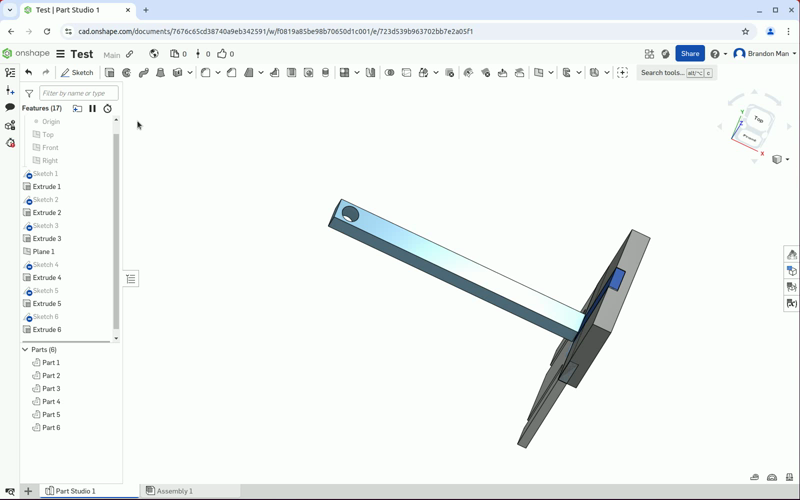
key(up, 2)
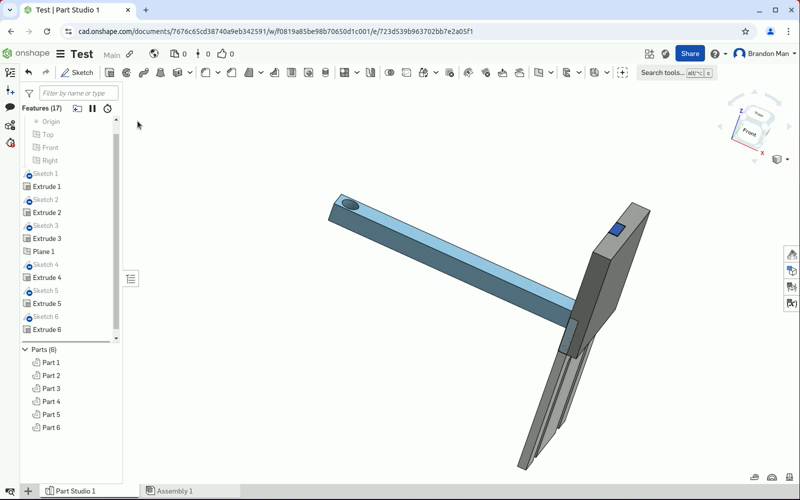
key(left, 2)
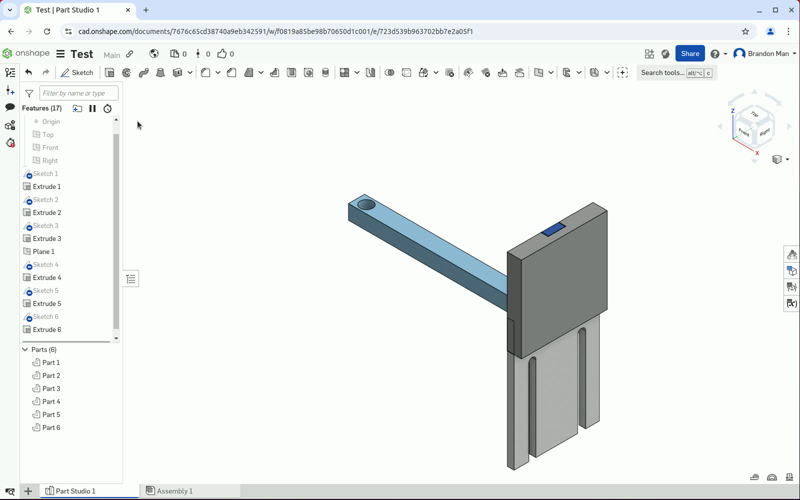
mouse_move(69, 176)
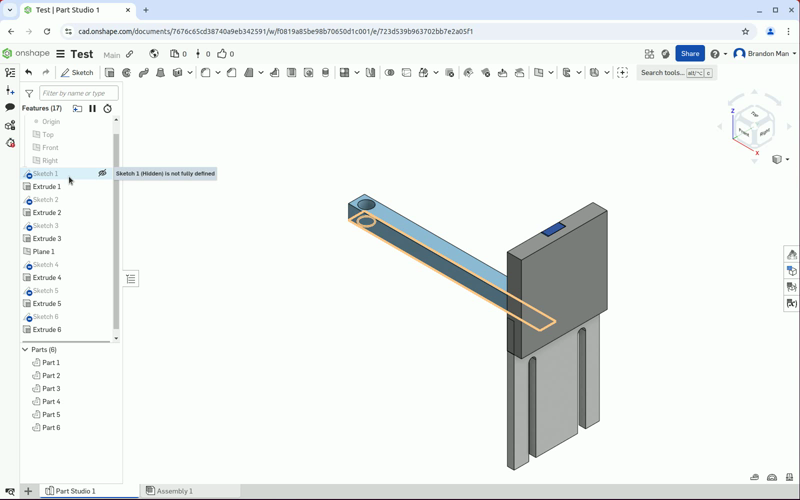
click(69, 176)